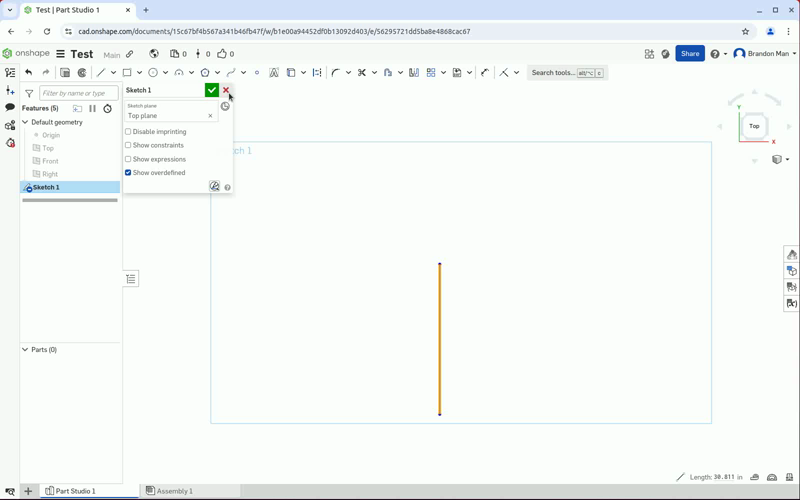
key(shift+h)
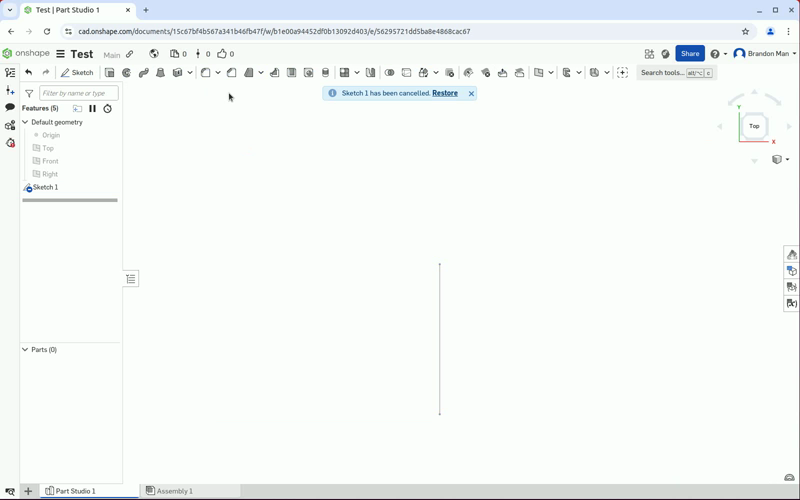
key(shift+s)
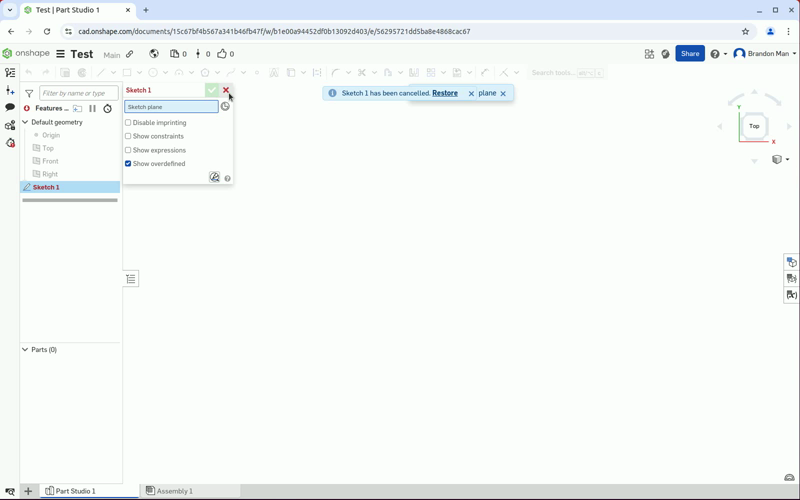
mouse_move(73, 150)
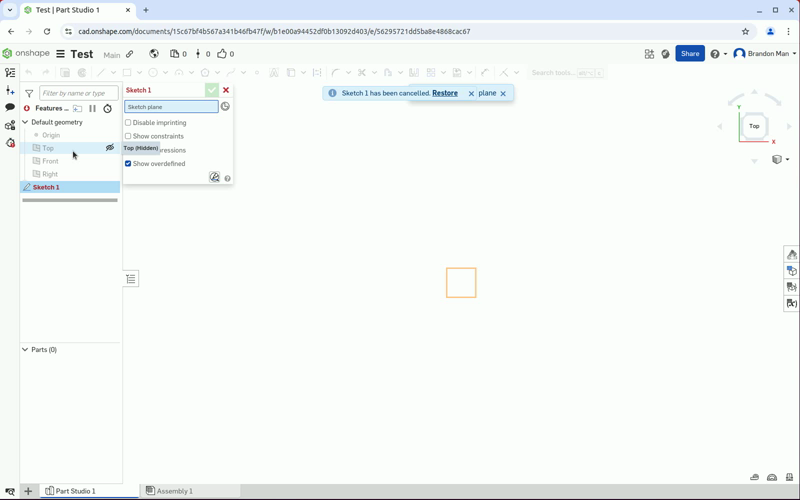
click(73, 150)
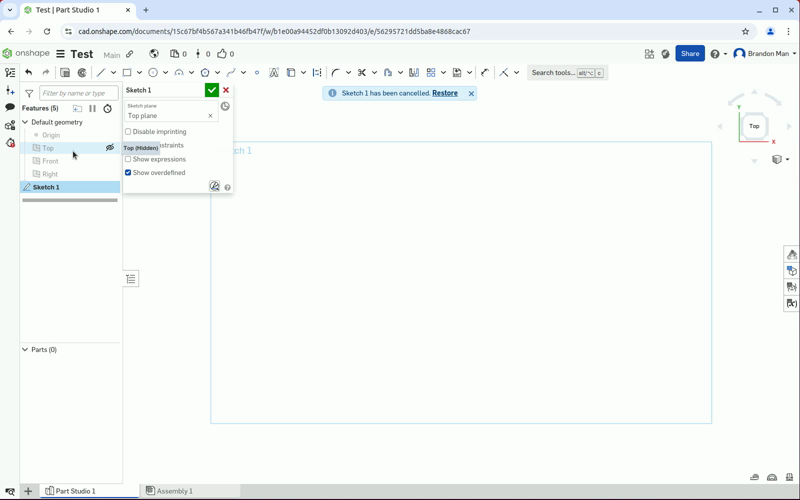
mouse_move(73, 352)
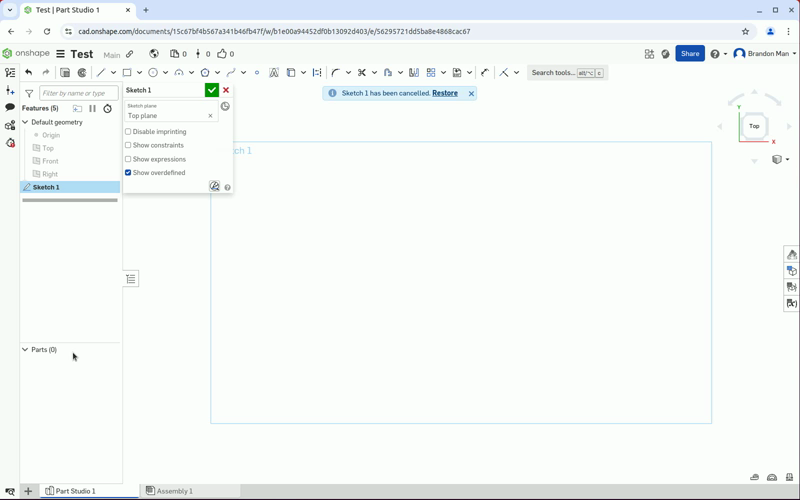
key(y)
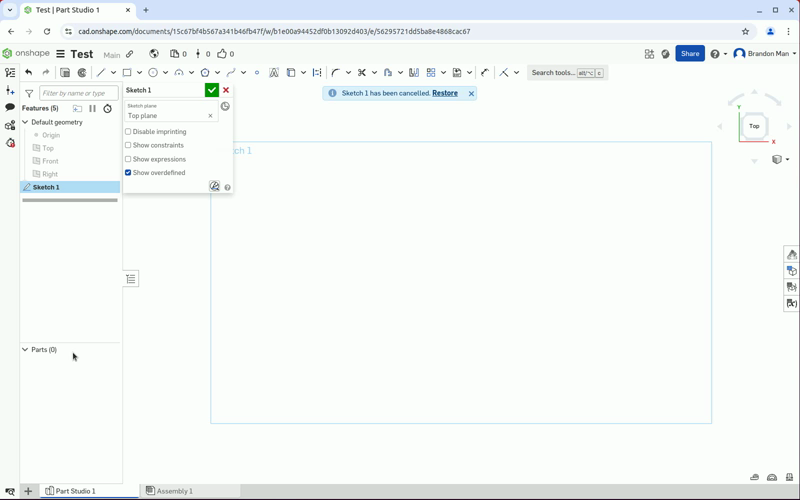
key(a)
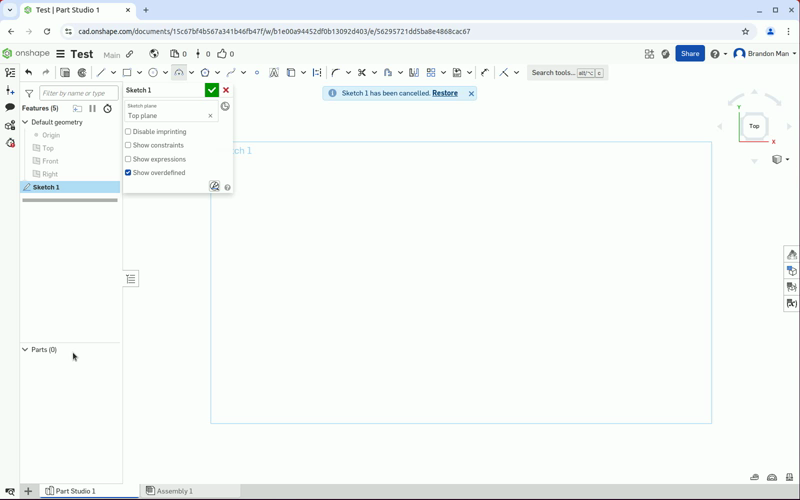
key_down(shift)
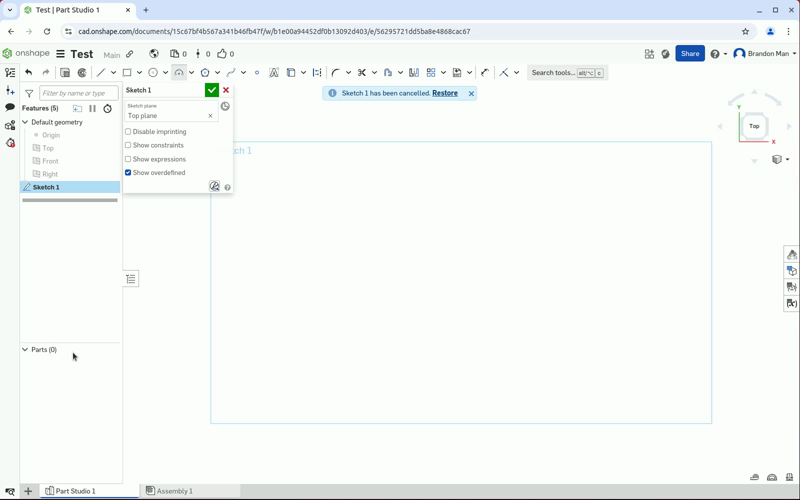
mouse_move(447, 382)
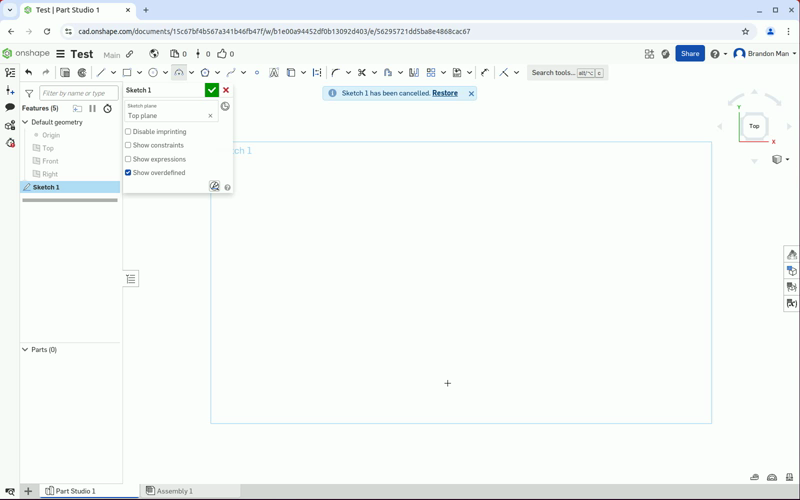
click(447, 382)
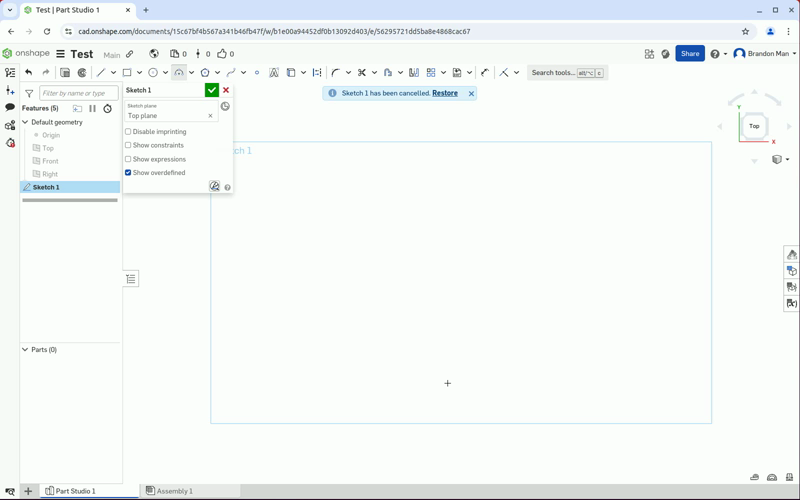
key_up(shift)
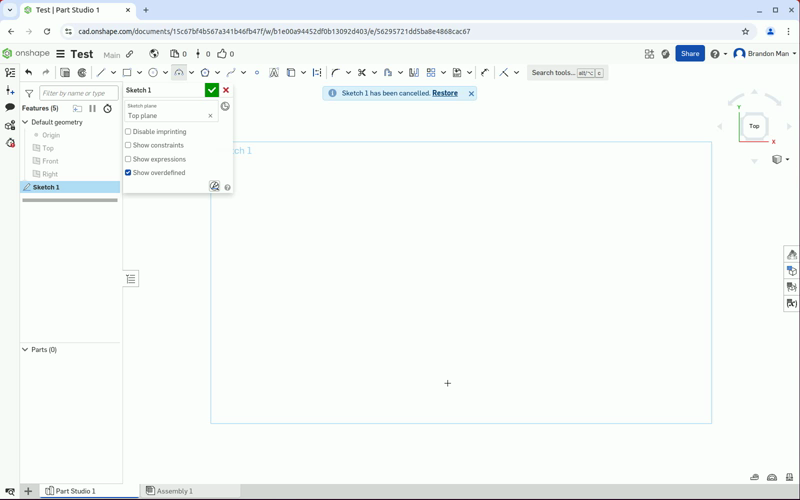
key_down(shift)
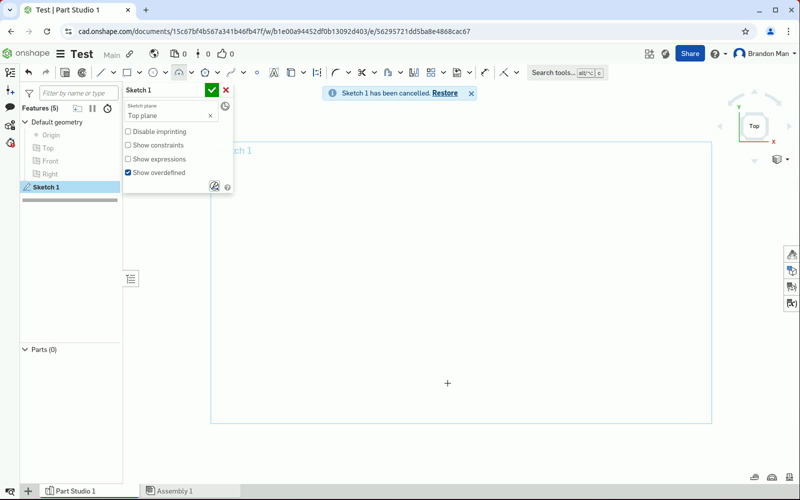
mouse_move(473, 382)
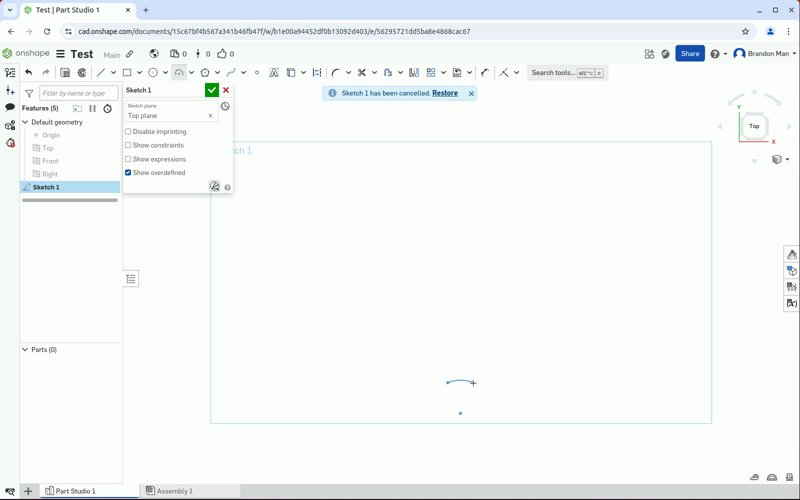
click(473, 382)
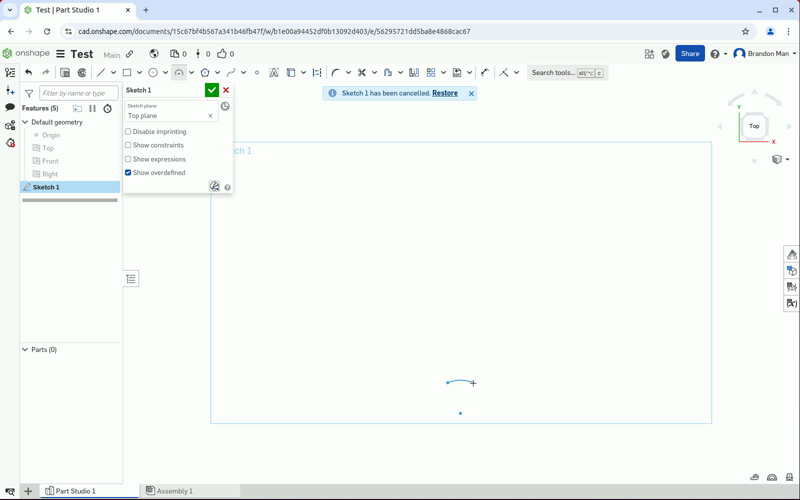
mouse_move(460, 369)
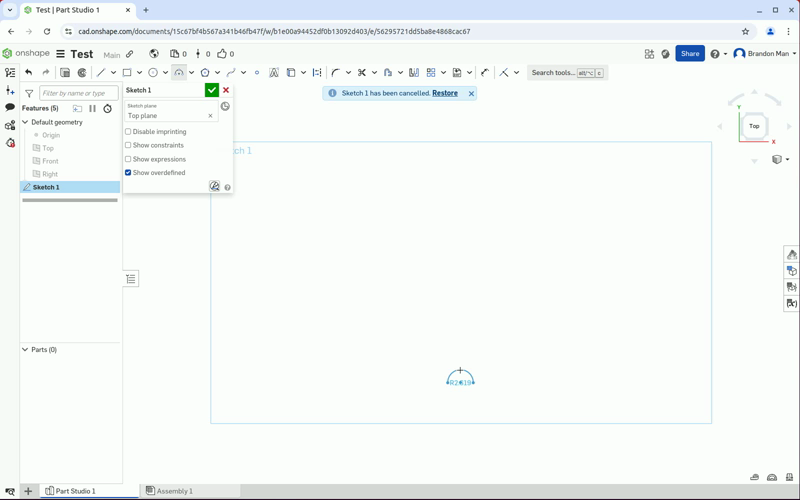
click(460, 369)
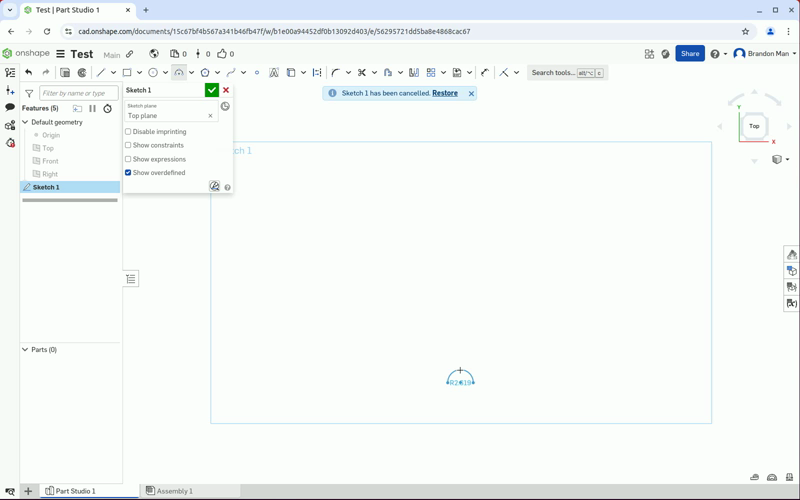
key_up(shift)
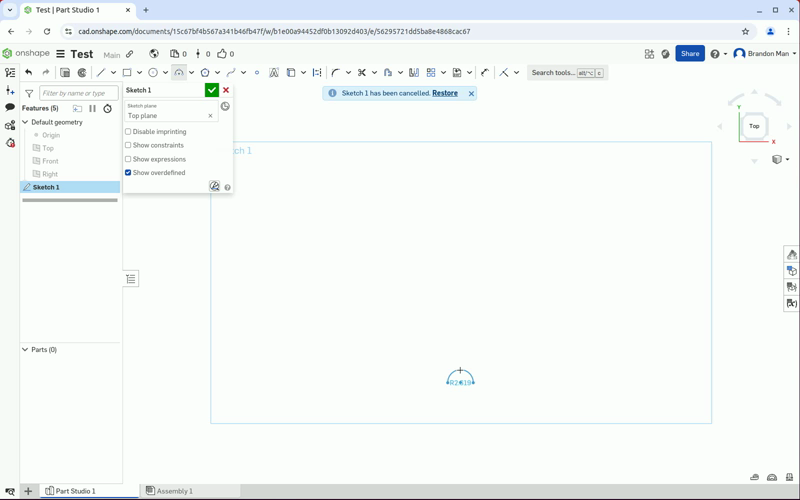
key(esc)
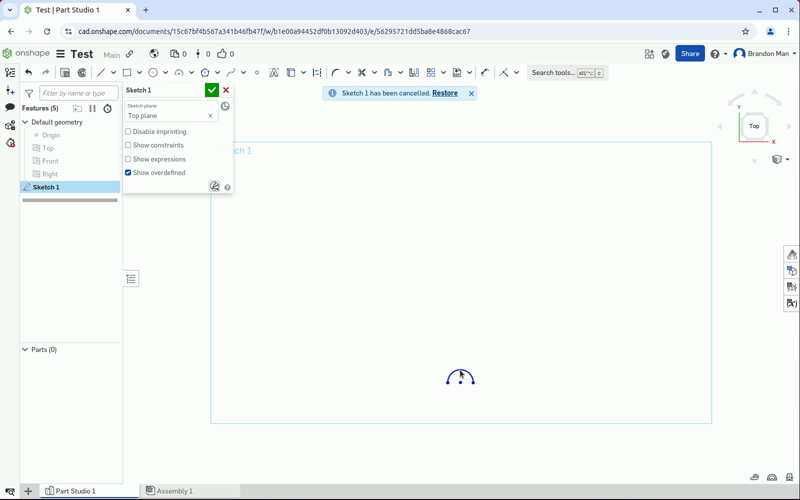
key(l)
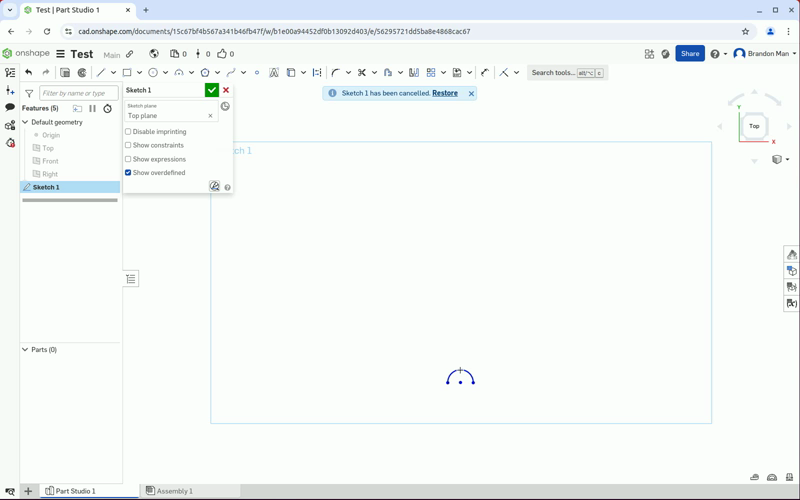
mouse_move(473, 382)
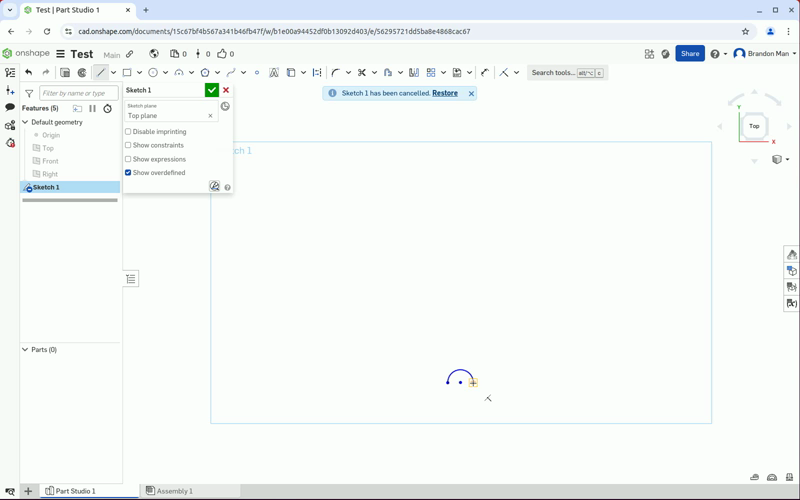
click(473, 382)
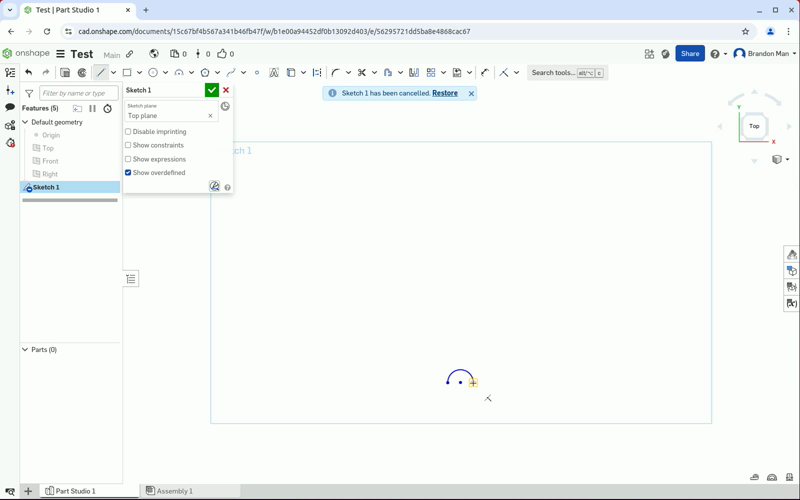
key_down(shift)
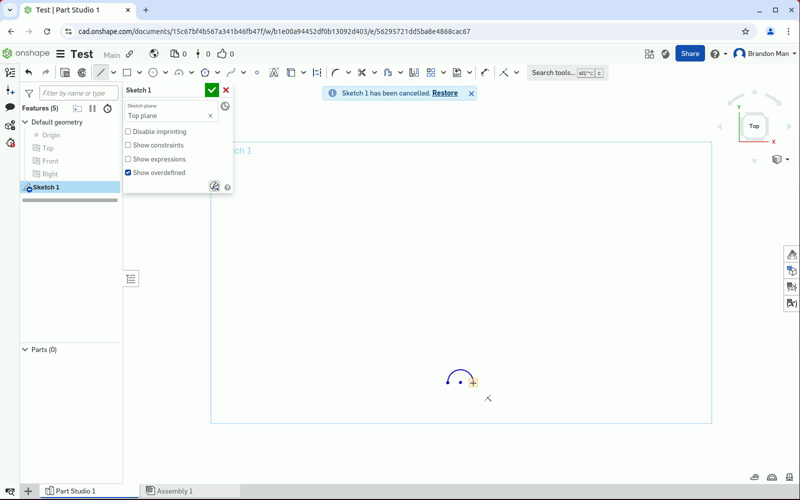
mouse_move(473, 183)
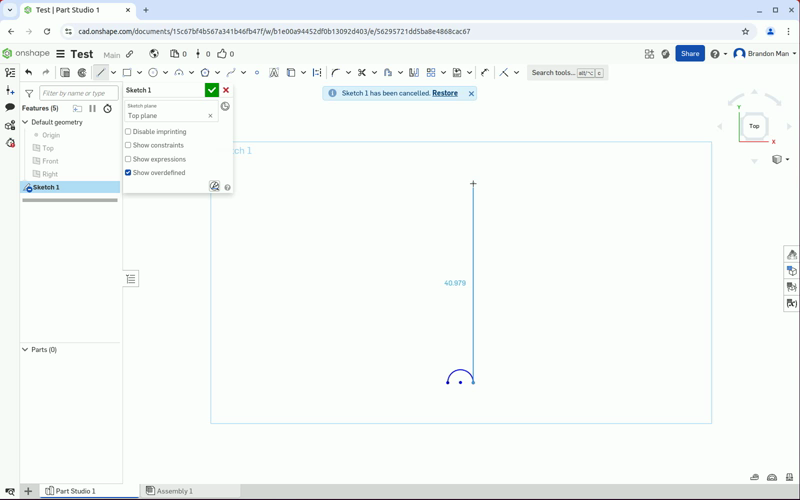
click(473, 183)
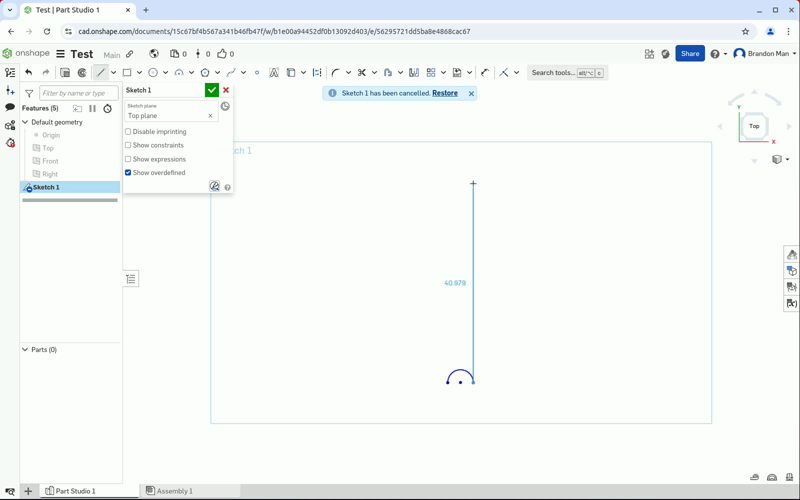
key_up(shift)
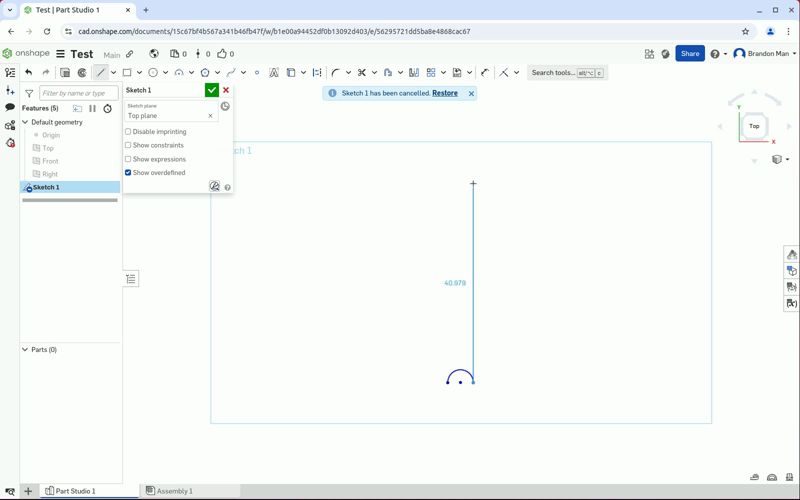
key(esc)
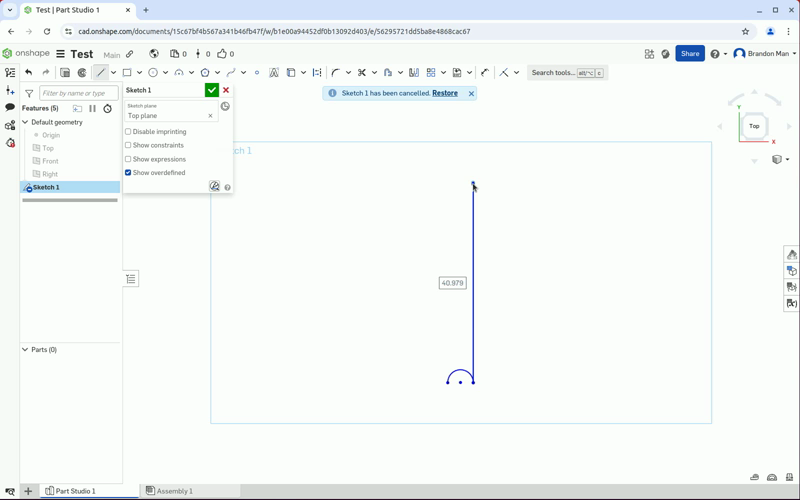
key(a)
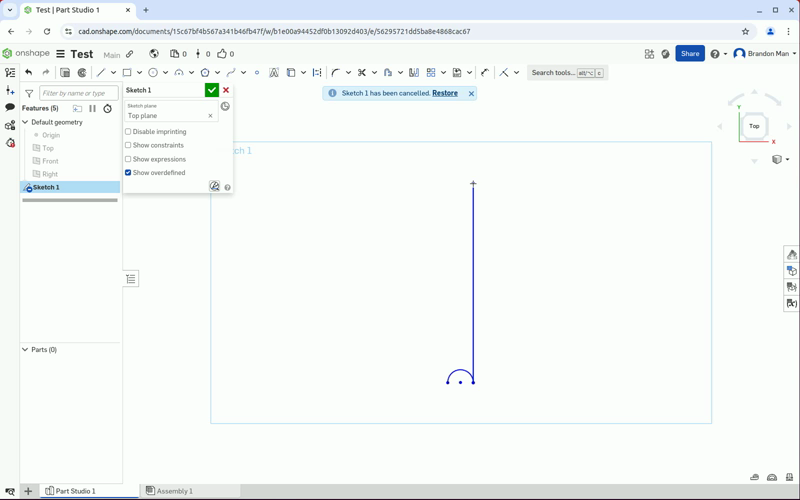
mouse_move(473, 183)
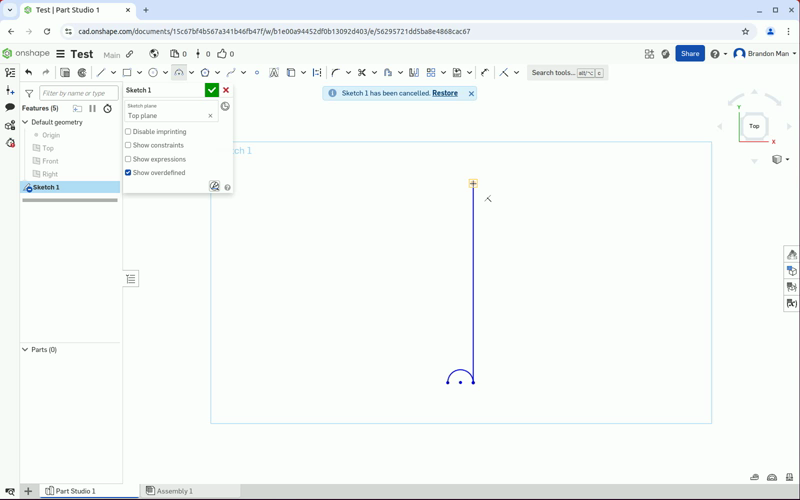
click(473, 183)
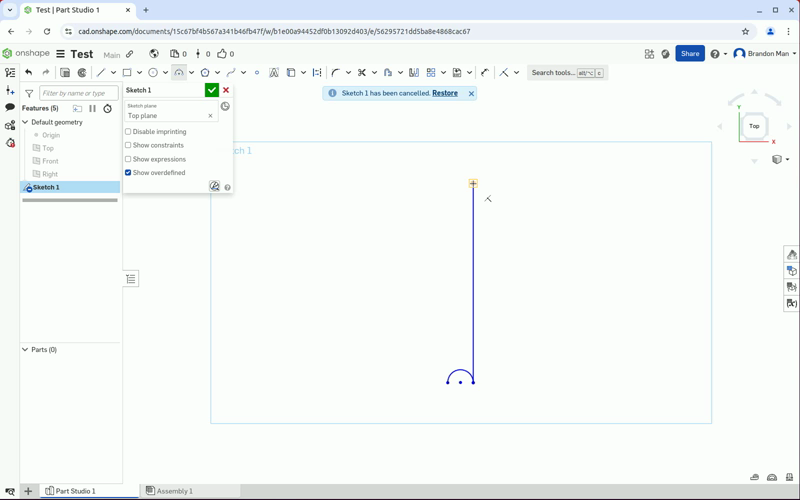
key_down(shift)
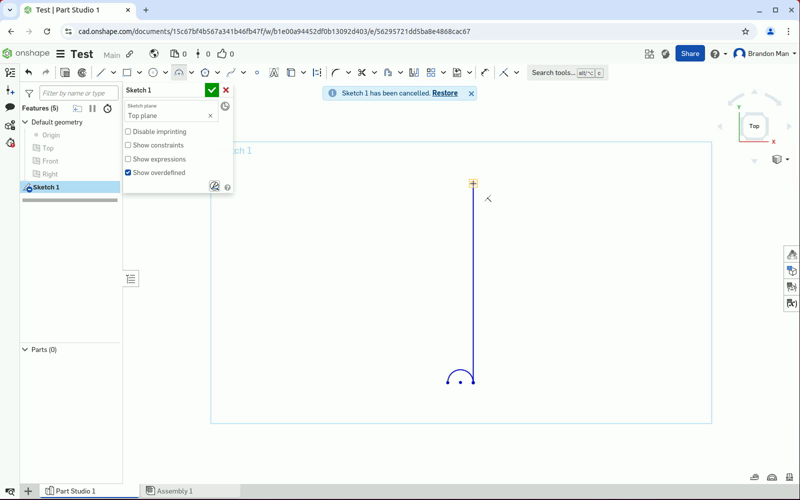
mouse_move(447, 183)
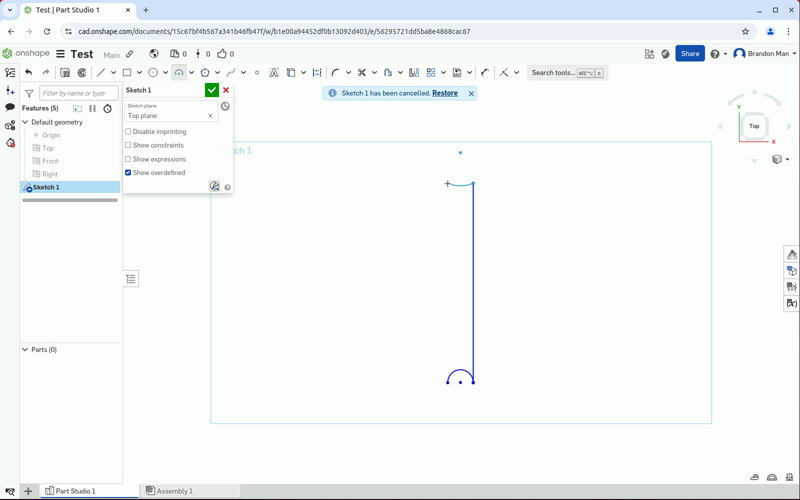
click(447, 183)
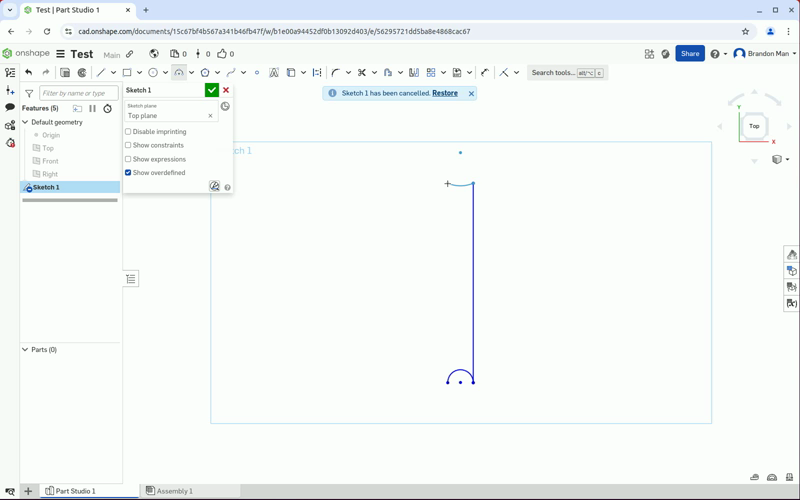
mouse_move(460, 195)
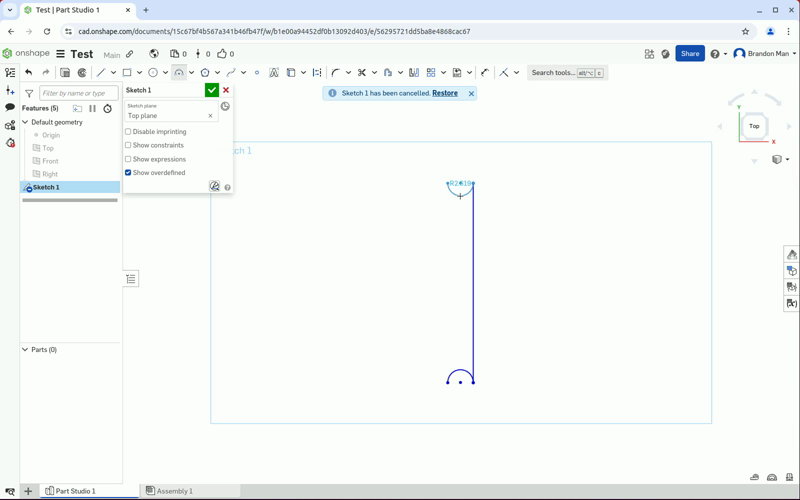
click(460, 195)
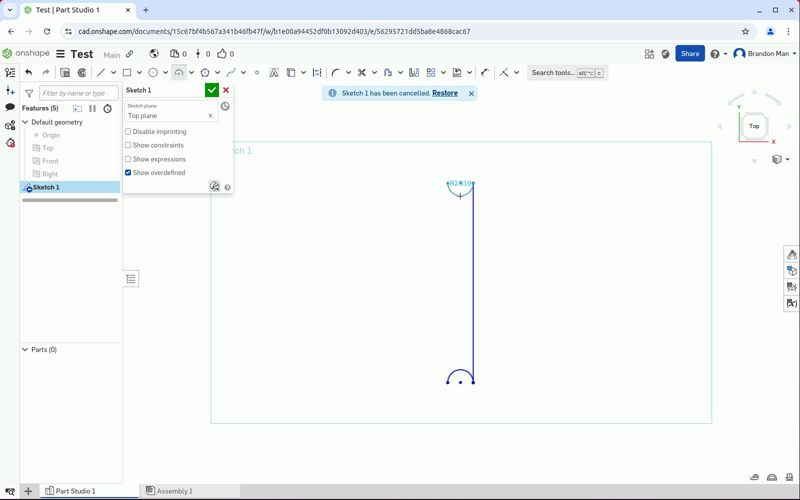
key_up(shift)
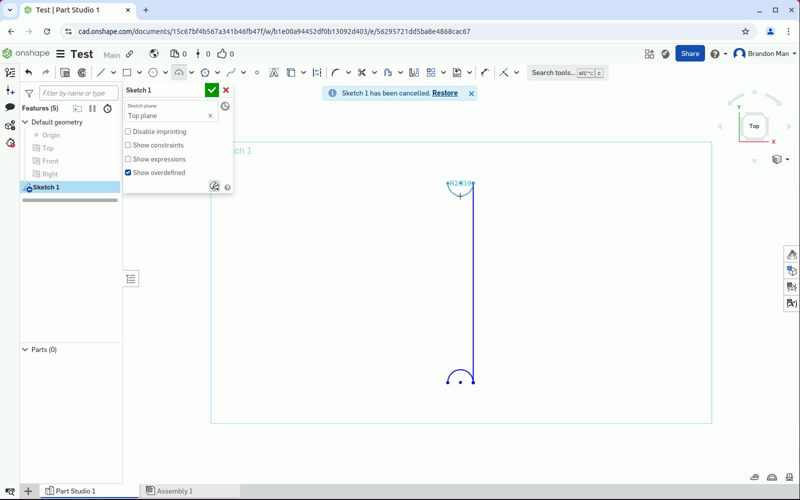
key(esc)
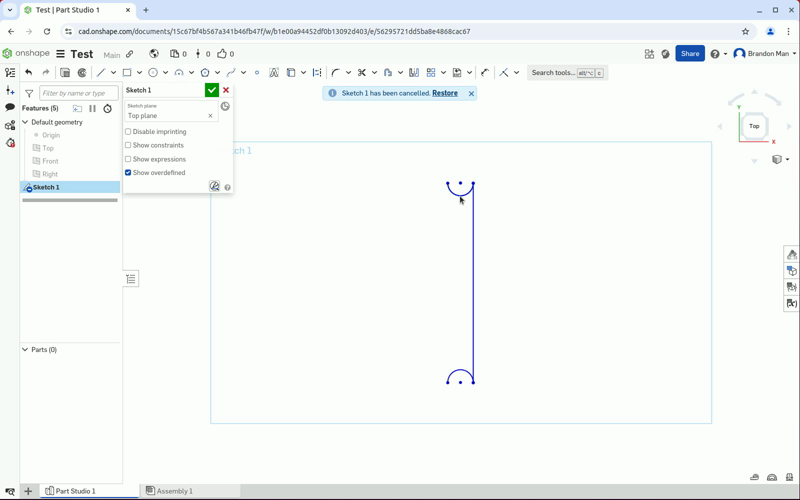
key(l)
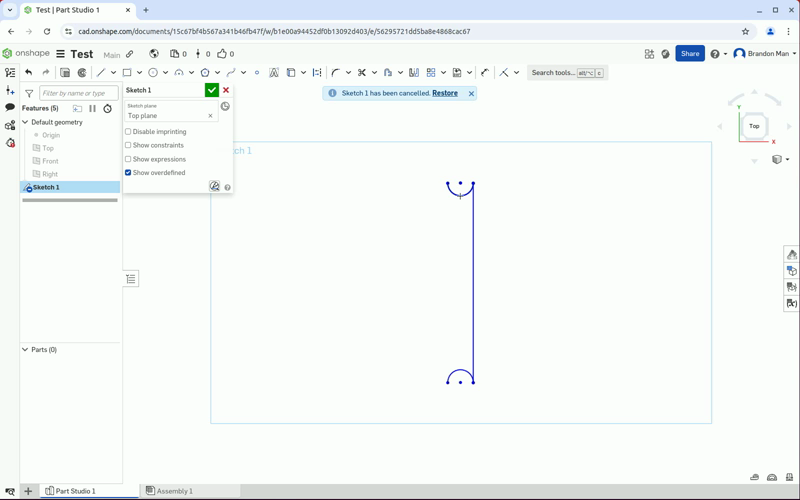
mouse_move(447, 183)
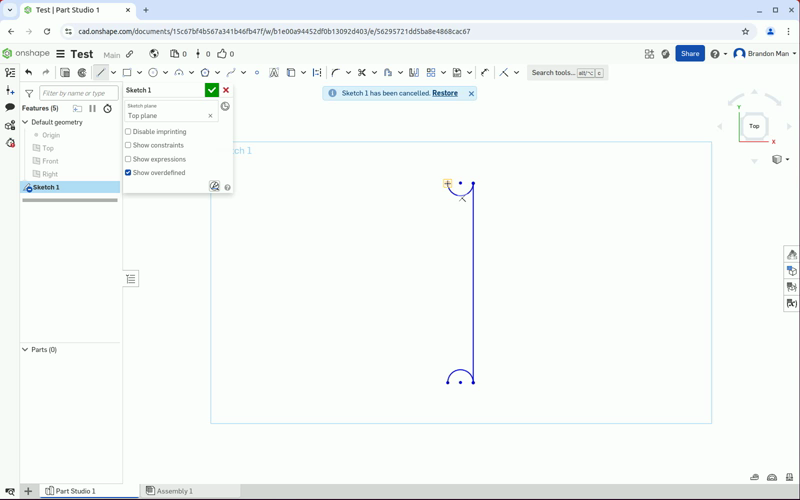
click(447, 183)
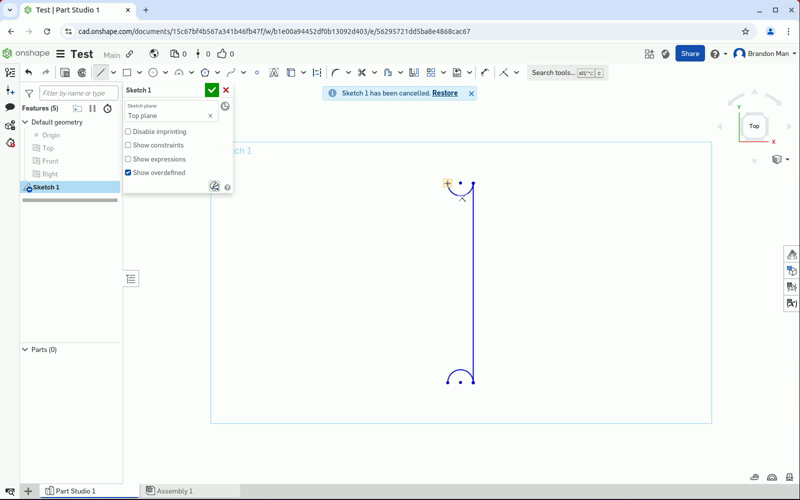
key_down(shift)
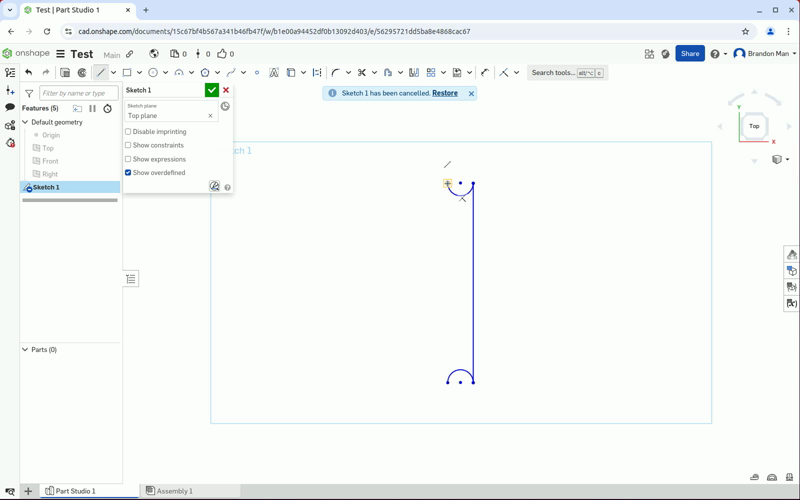
mouse_move(447, 382)
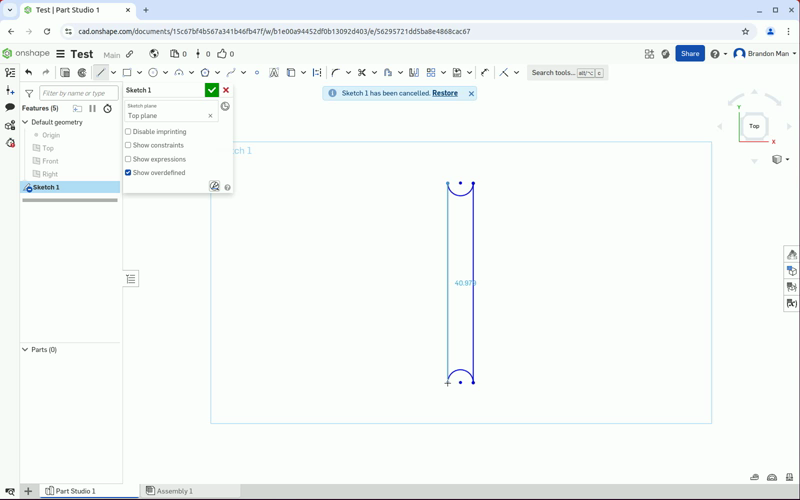
key_up(shift)
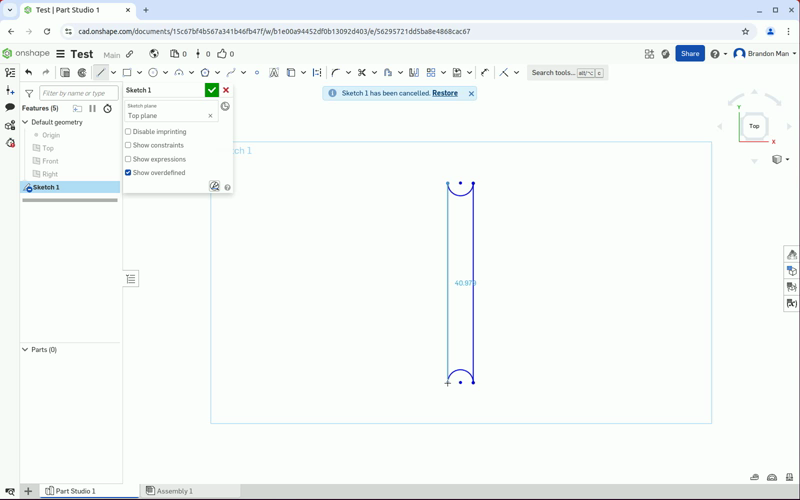
click(447, 382)
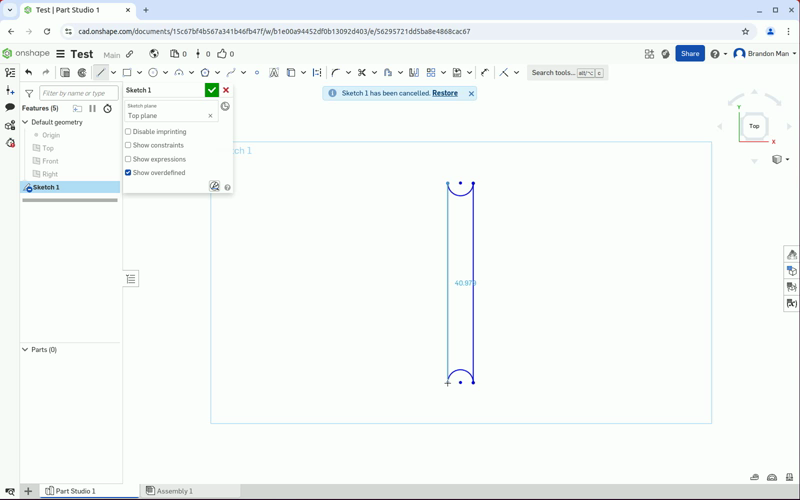
key(esc)
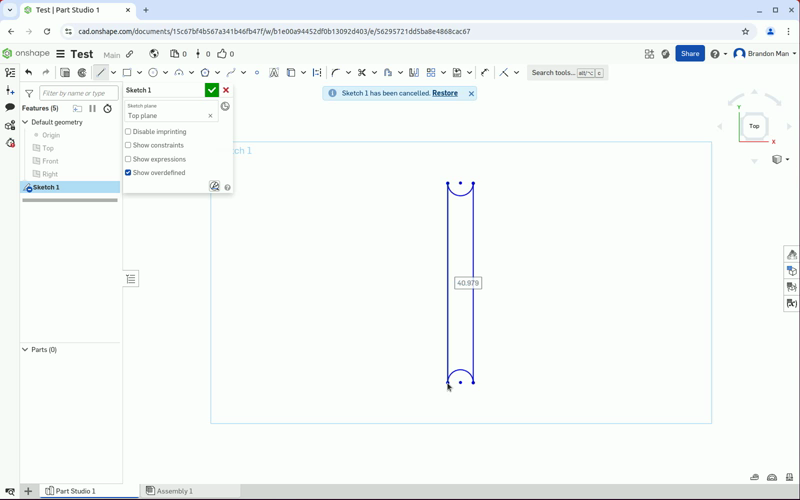
mouse_move(465, 374)
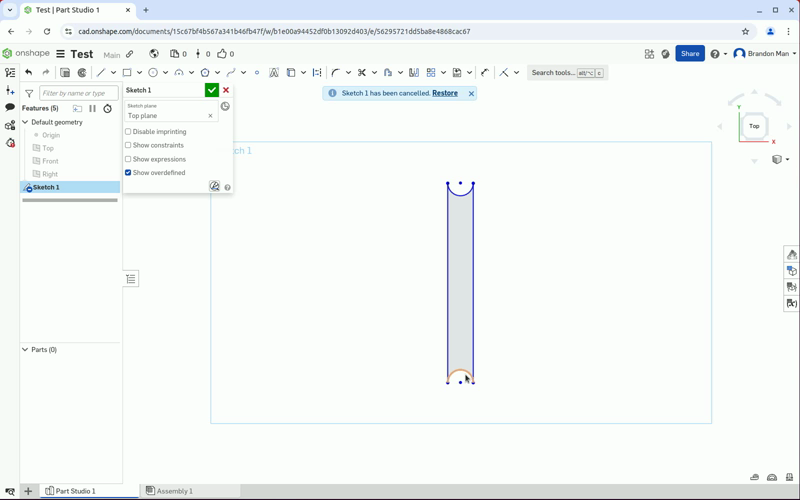
scroll(6)
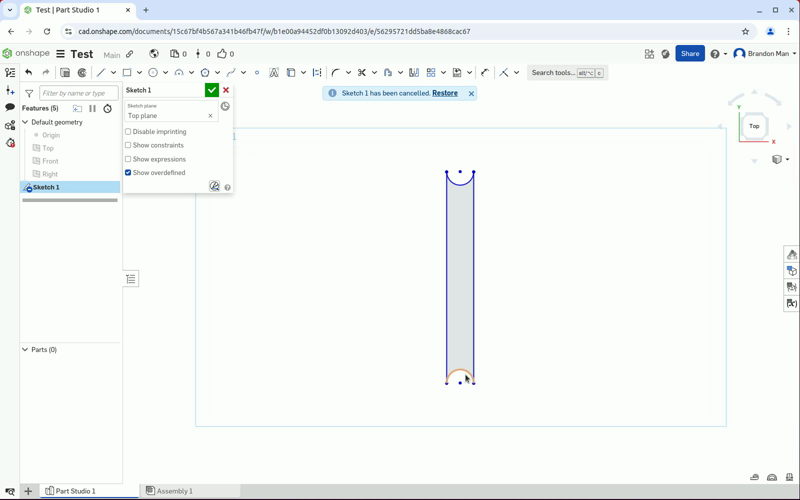
scroll(6)
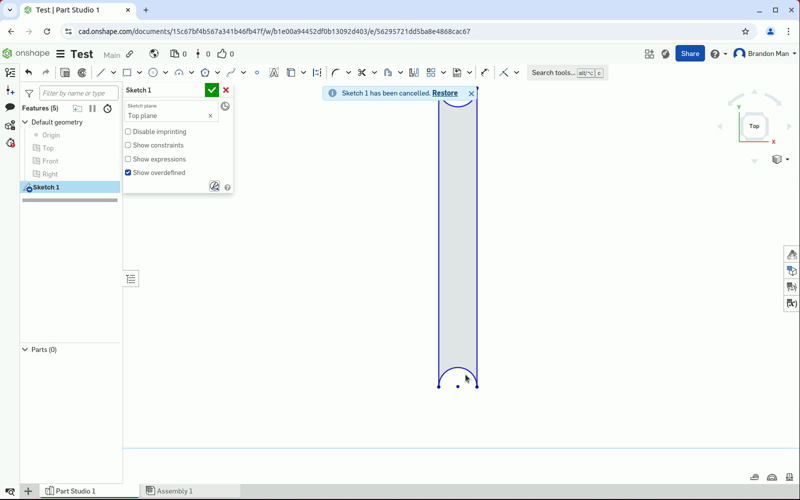
scroll(6)
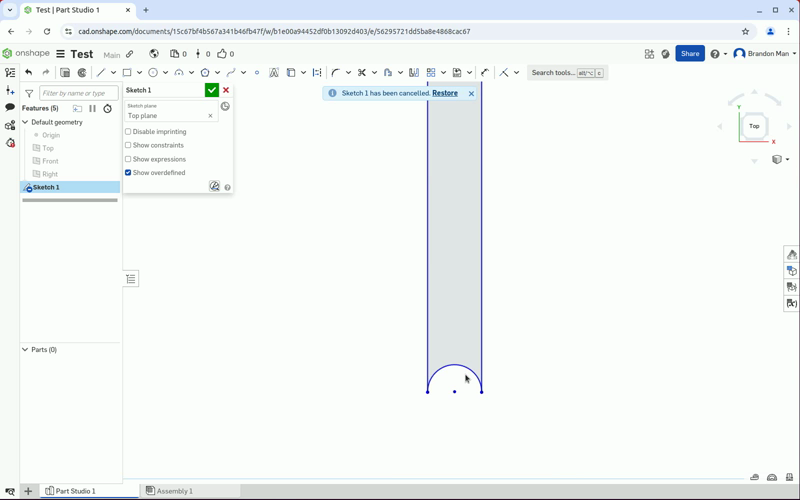
scroll(6)
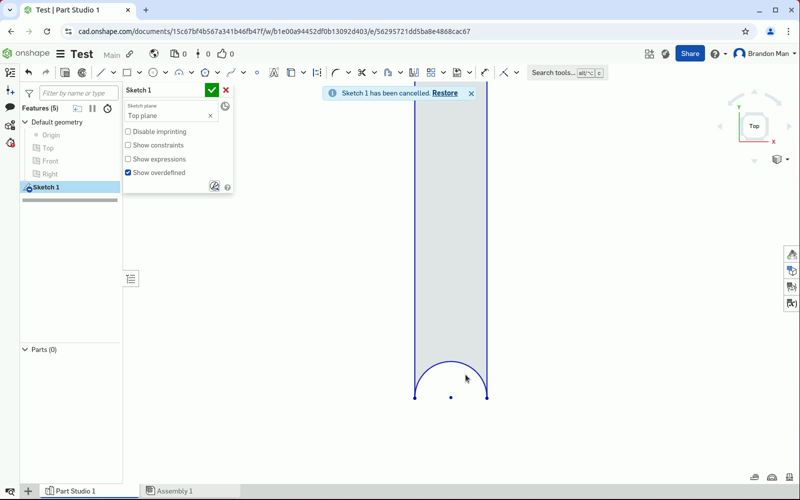
scroll(6)
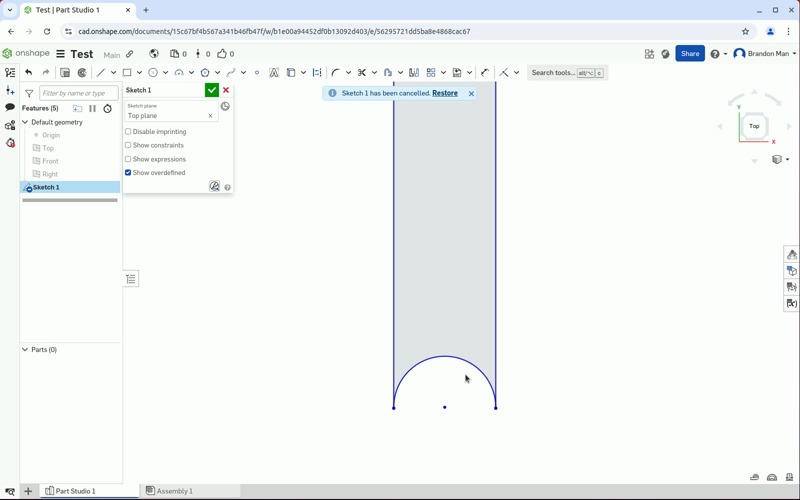
scroll(6)
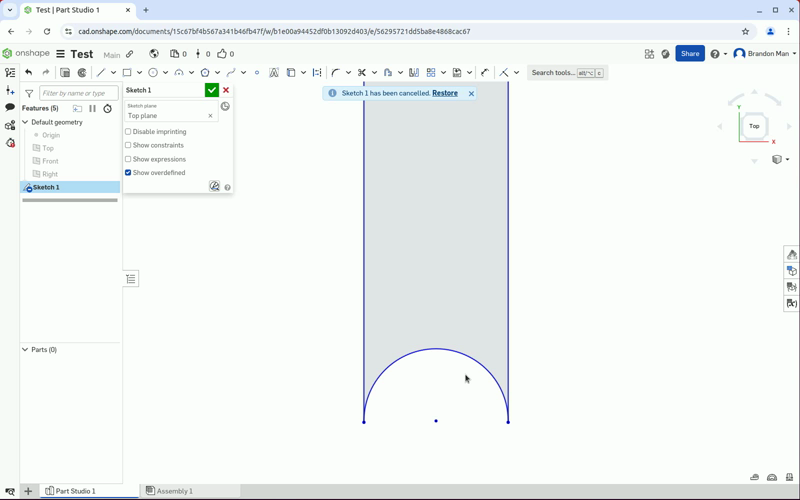
scroll(6)
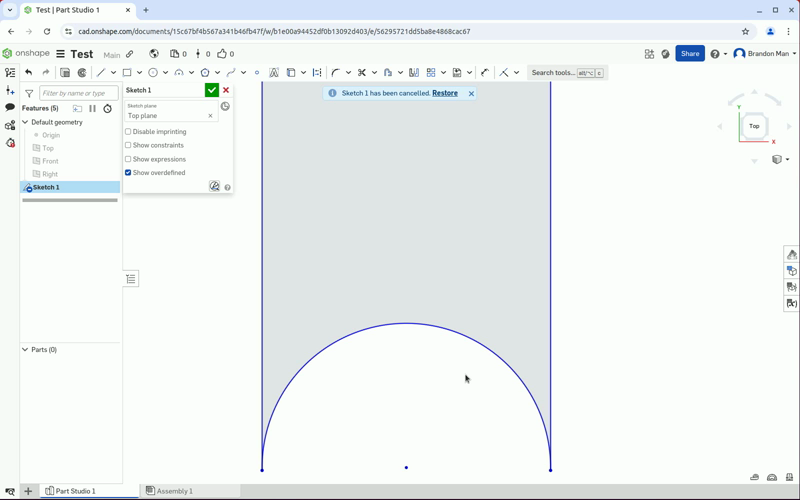
click(465, 374)
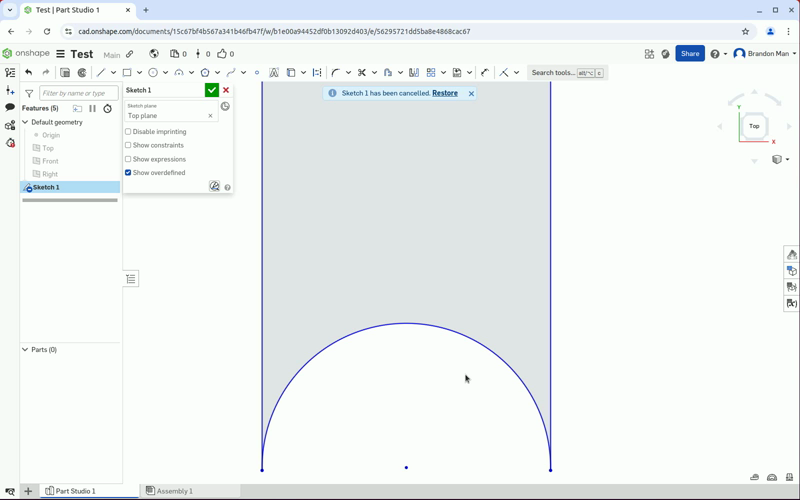
scroll(-6)
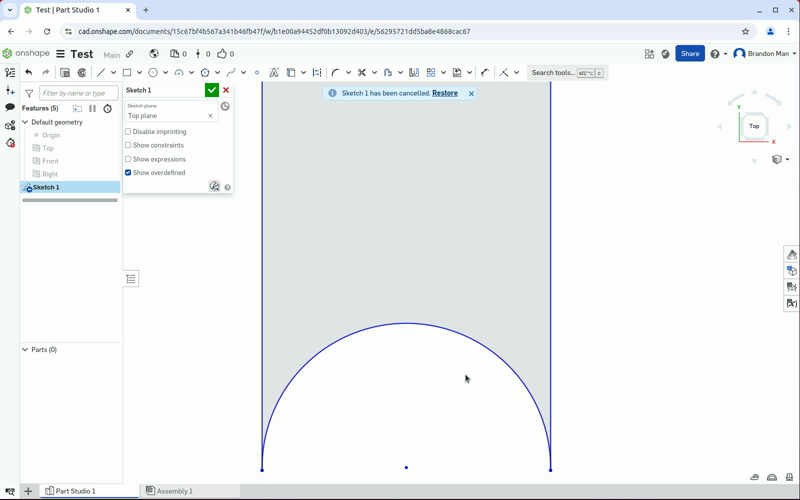
scroll(-6)
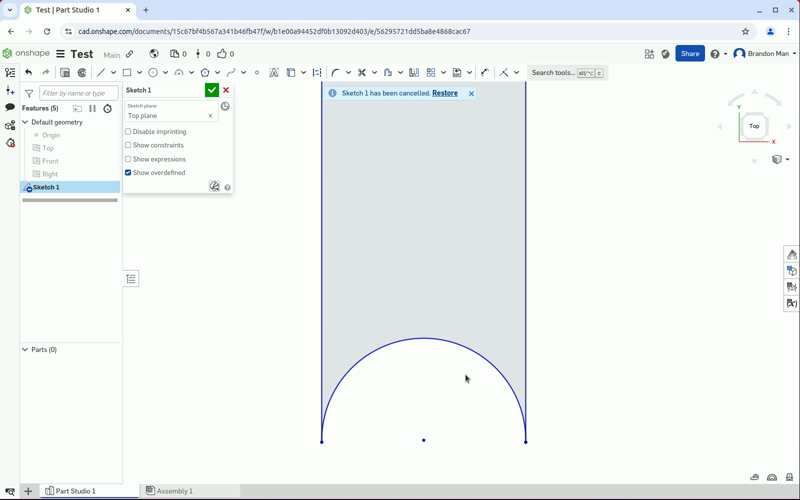
scroll(-6)
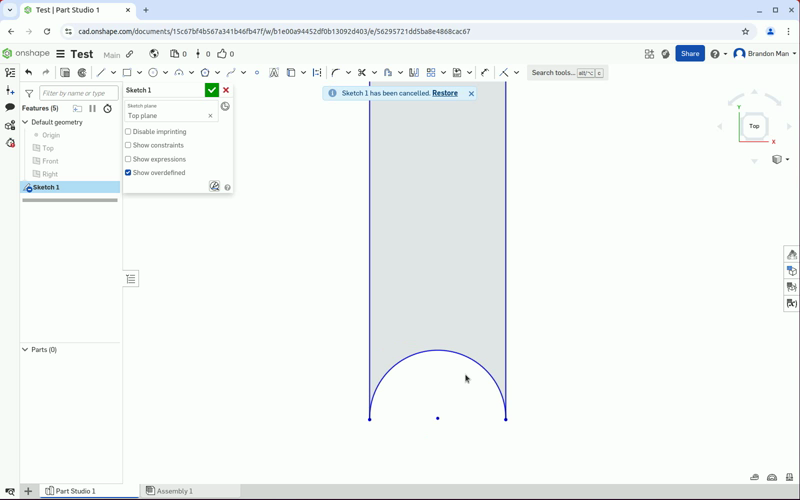
scroll(-6)
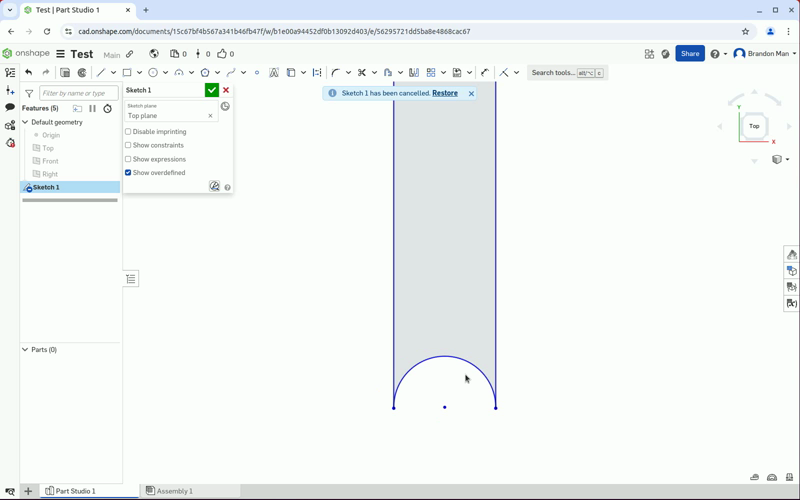
scroll(-6)
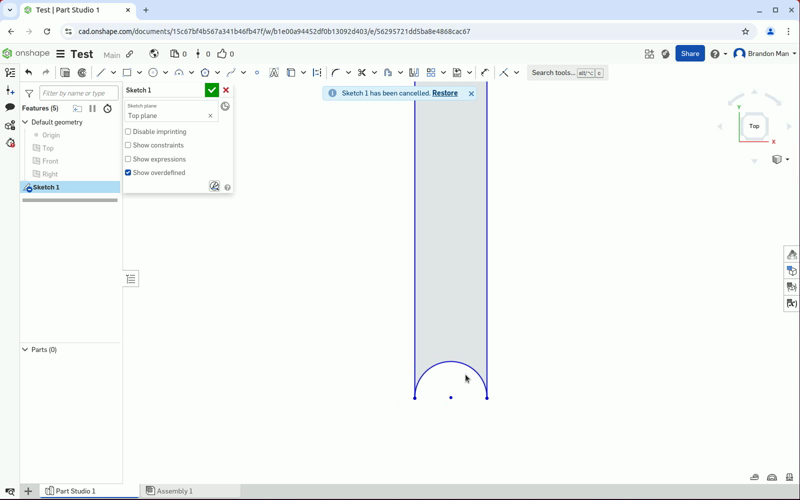
scroll(-6)
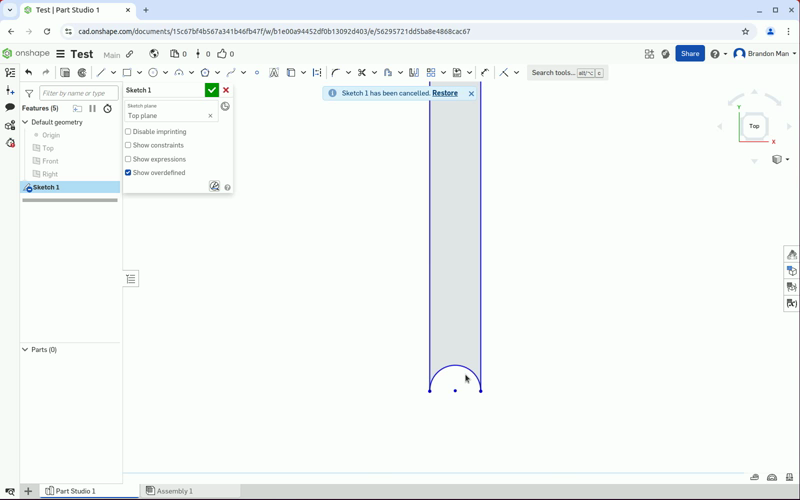
scroll(-6)
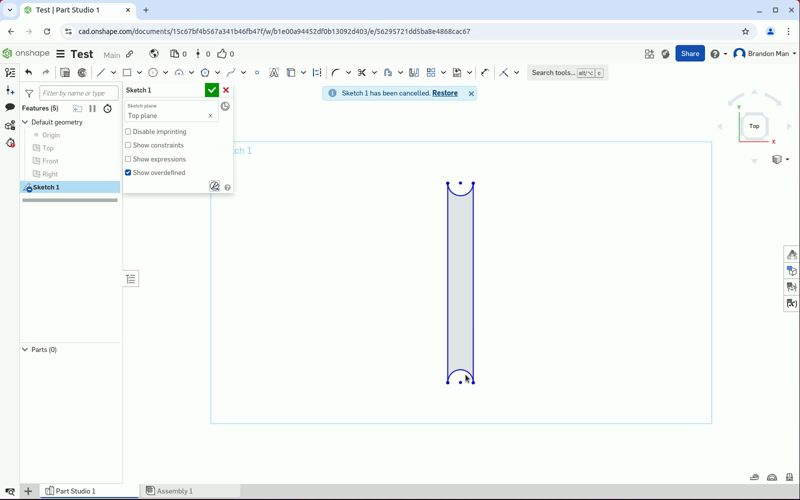
mouse_move(73, 352)
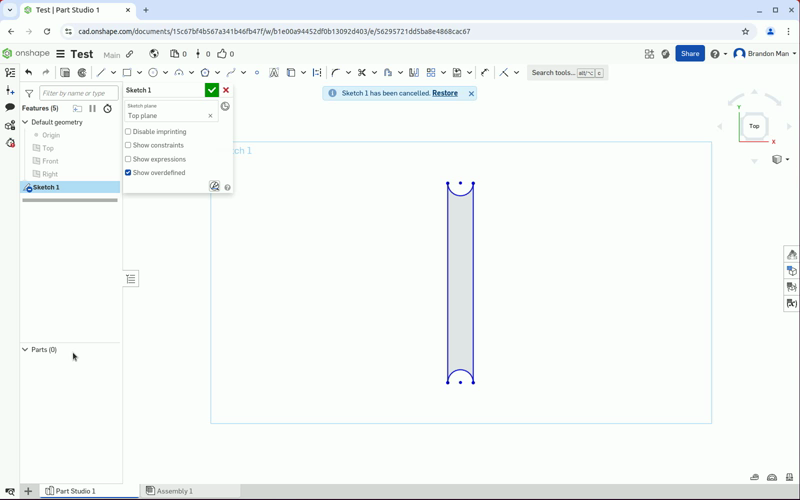
key(shift+y)
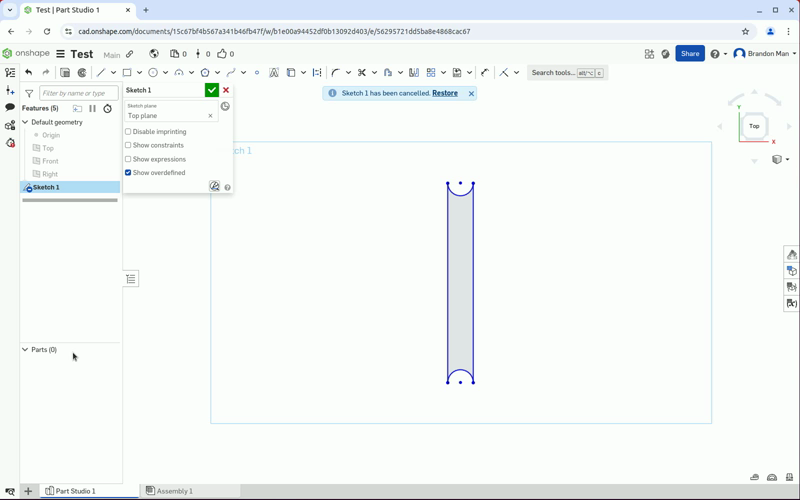
key(shift+e)
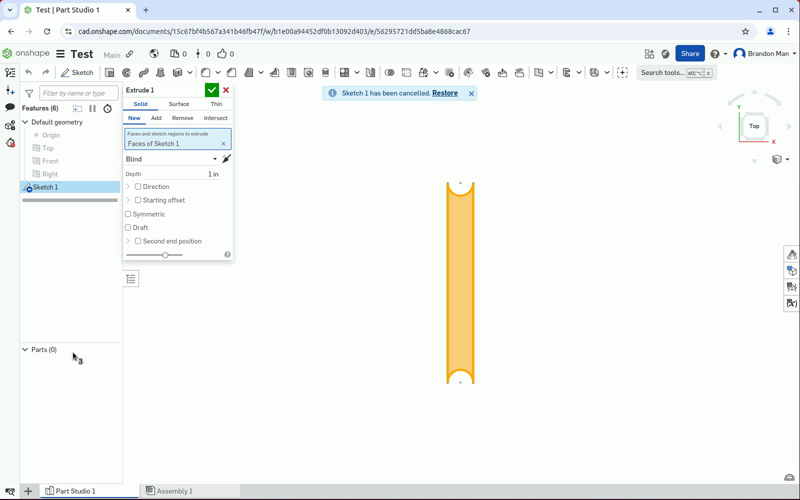
mouse_move(143, 106)
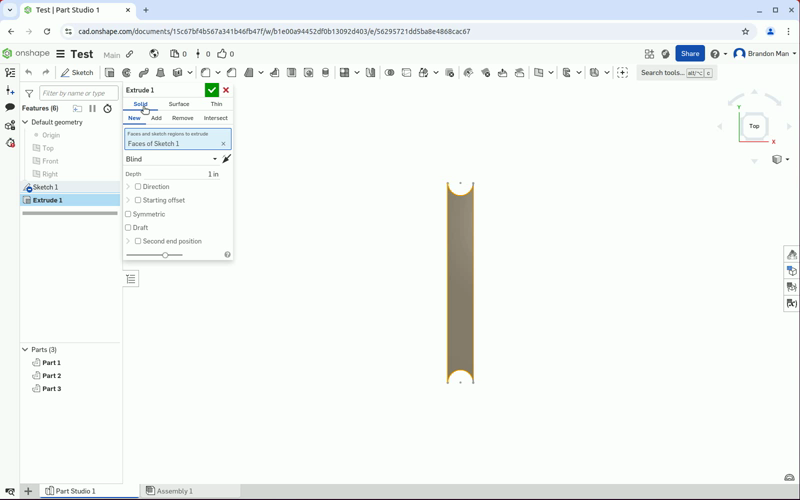
click(143, 106)
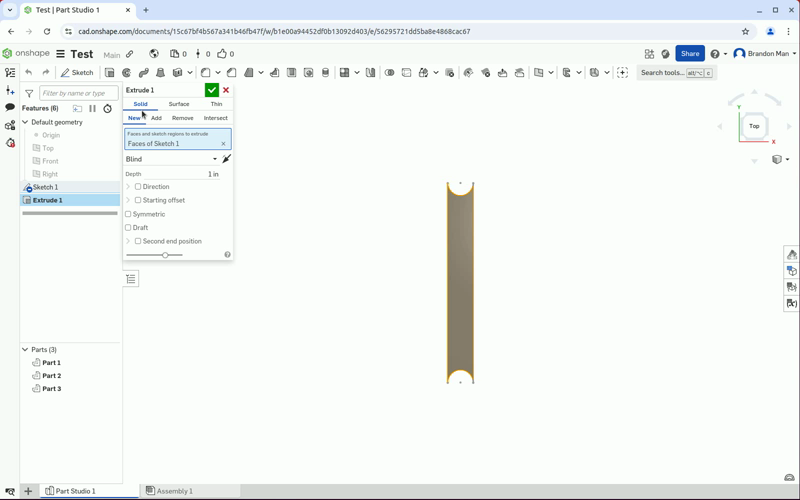
mouse_move(137, 120)
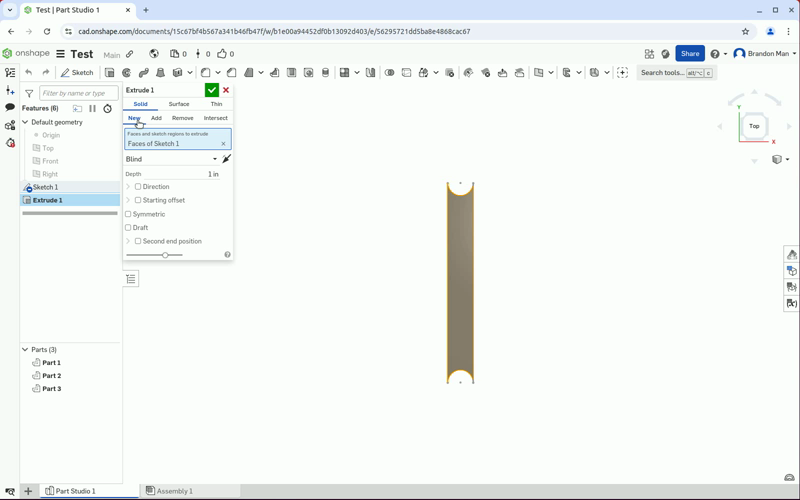
click(137, 120)
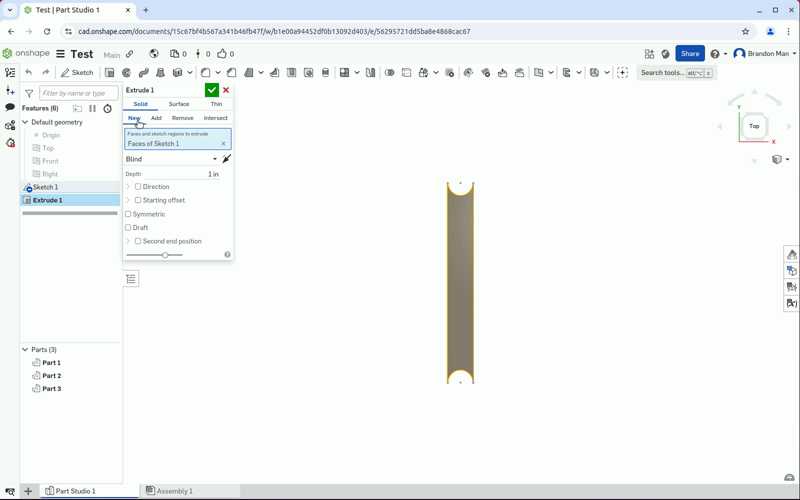
key(tab, 4)
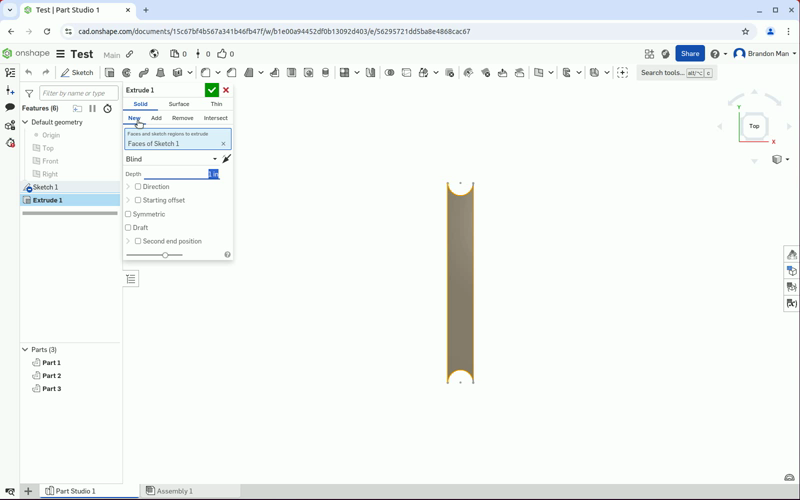
text(5.055)
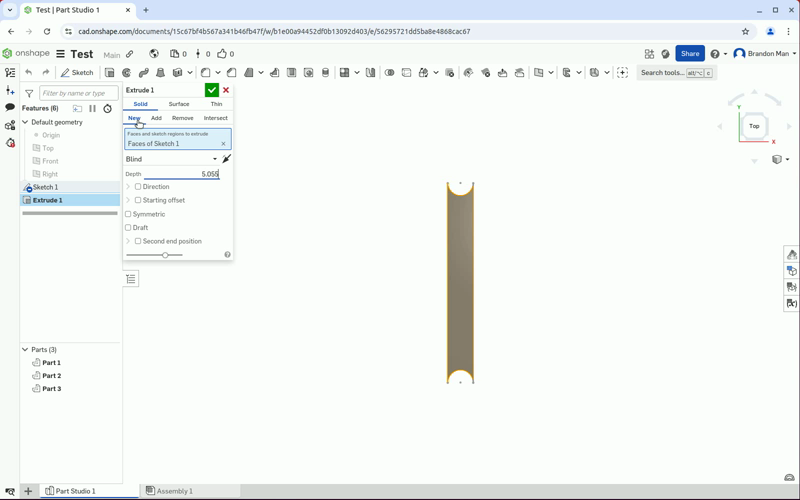
key(enter)
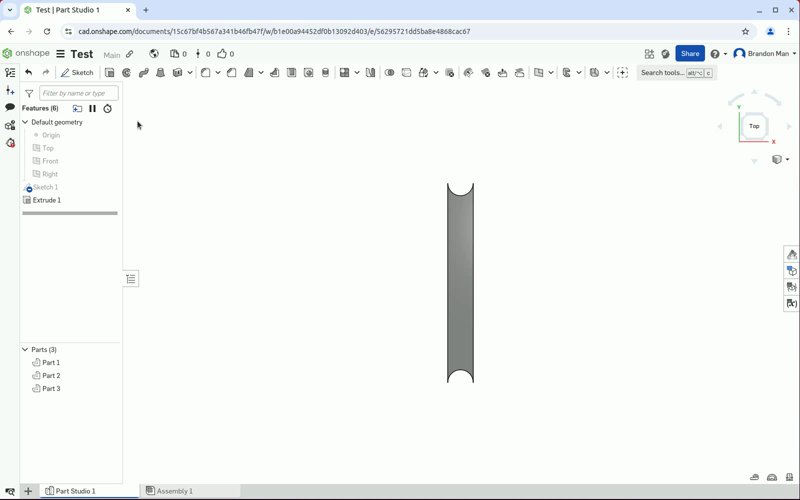
key(shift+h)
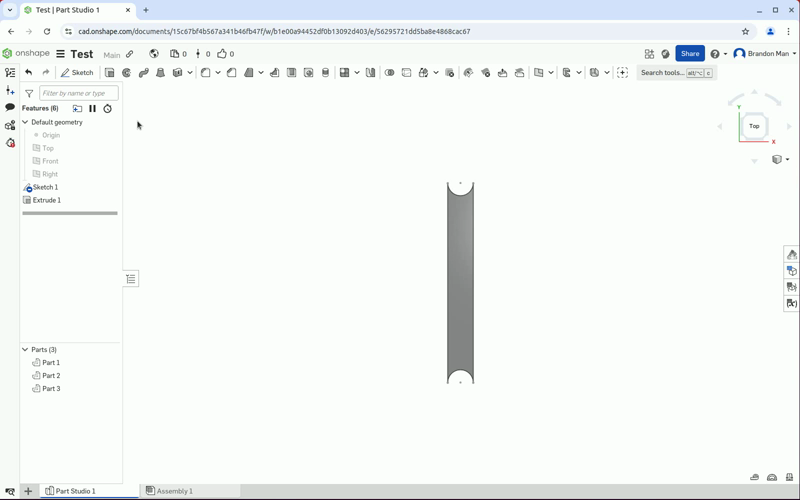
key(shift+h)
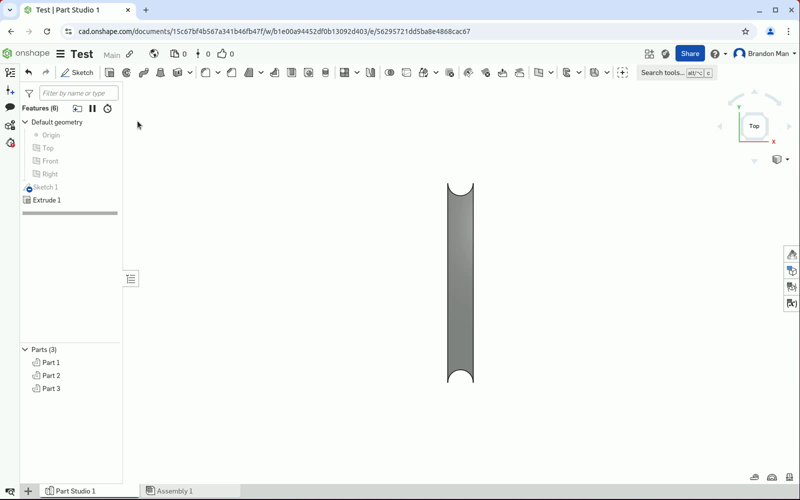
mouse_move(73, 189)
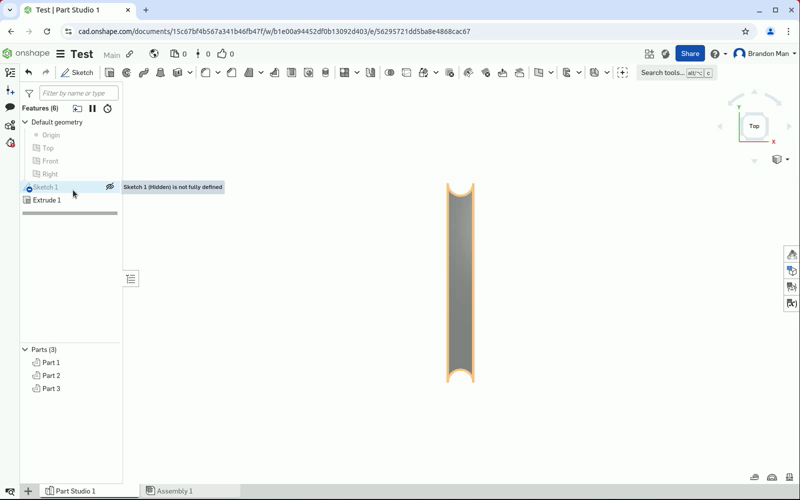
click(73, 189)
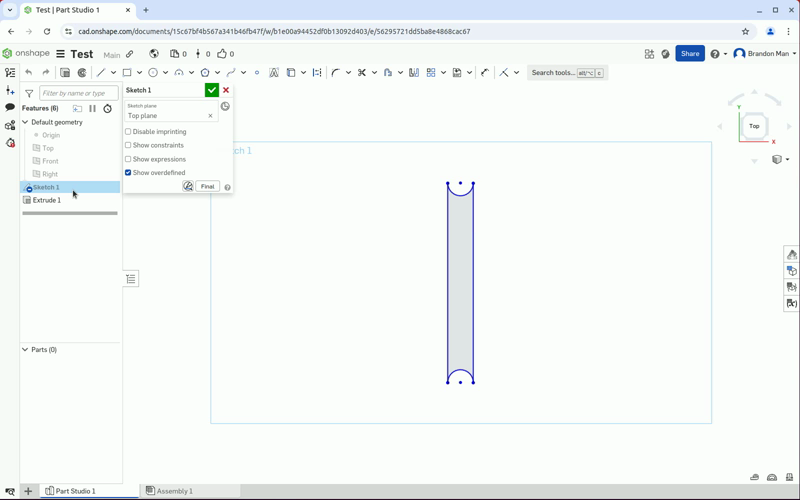
mouse_move(229, 92)
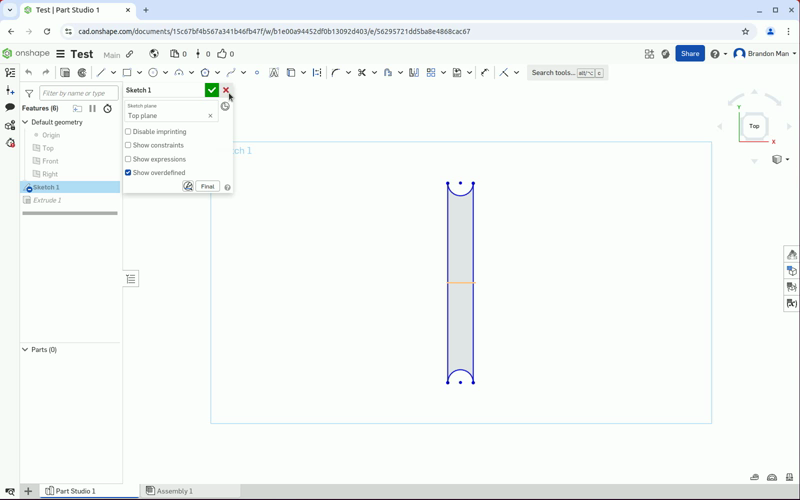
click(229, 92)
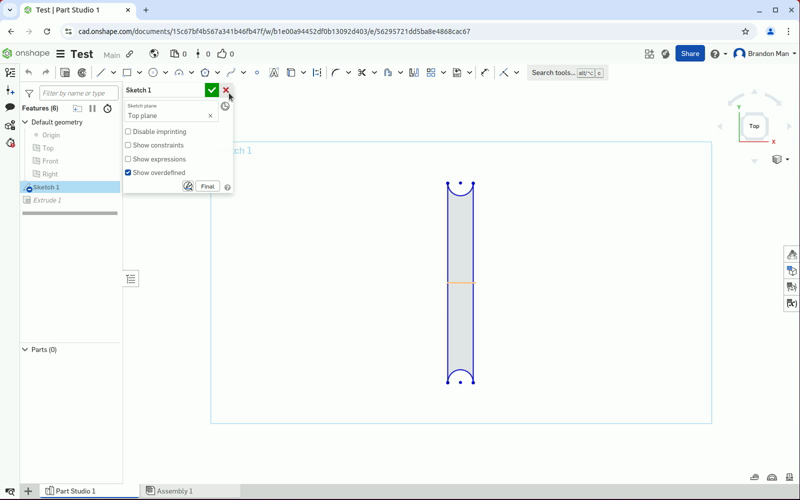
key(shift+s)
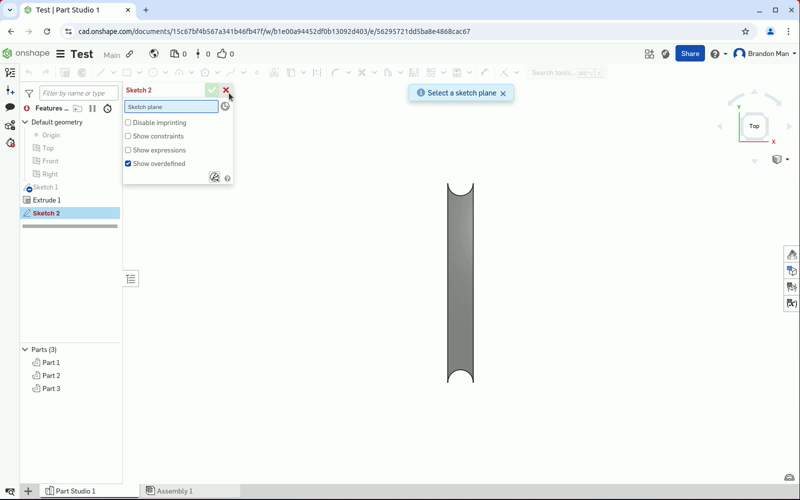
mouse_move(73, 150)
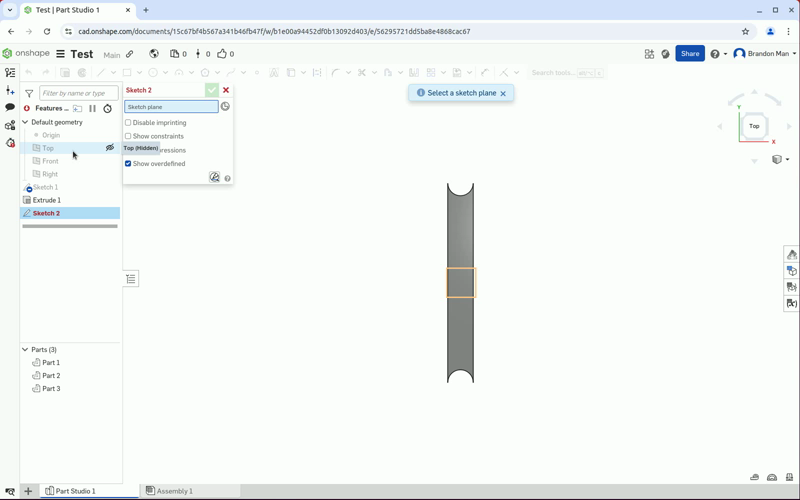
click(73, 150)
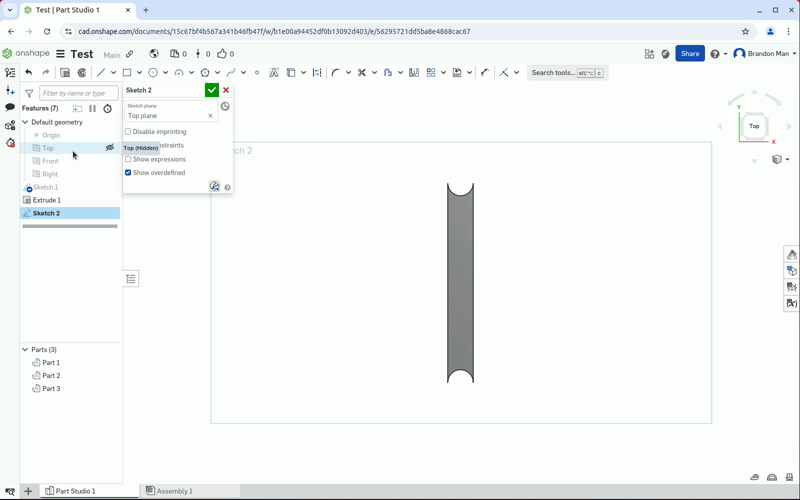
mouse_move(73, 352)
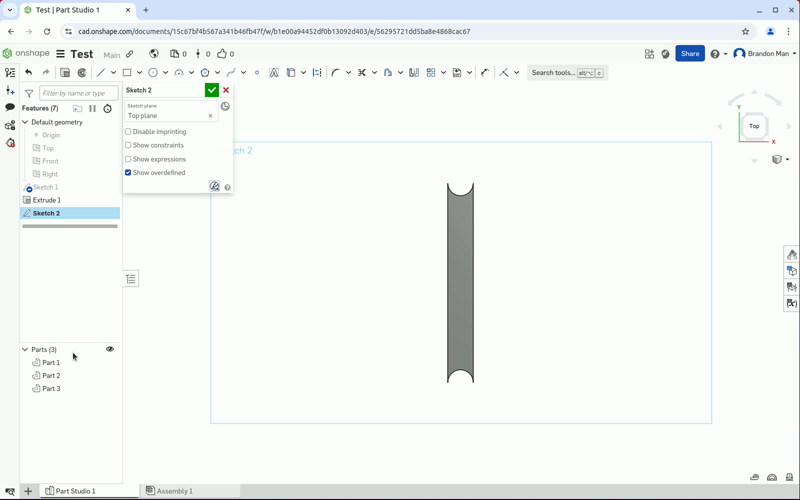
key(y)
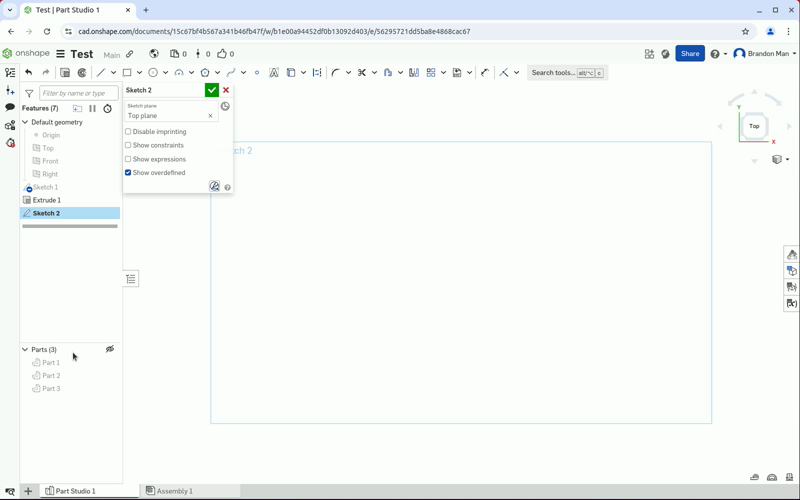
key(l)
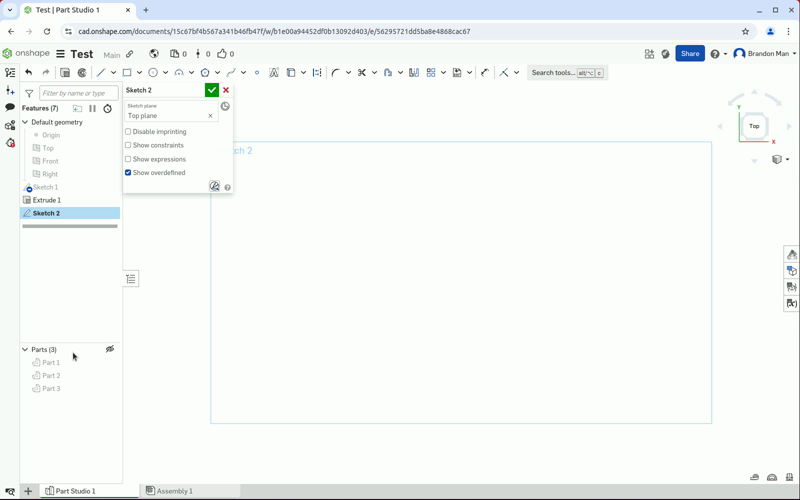
key_down(shift)
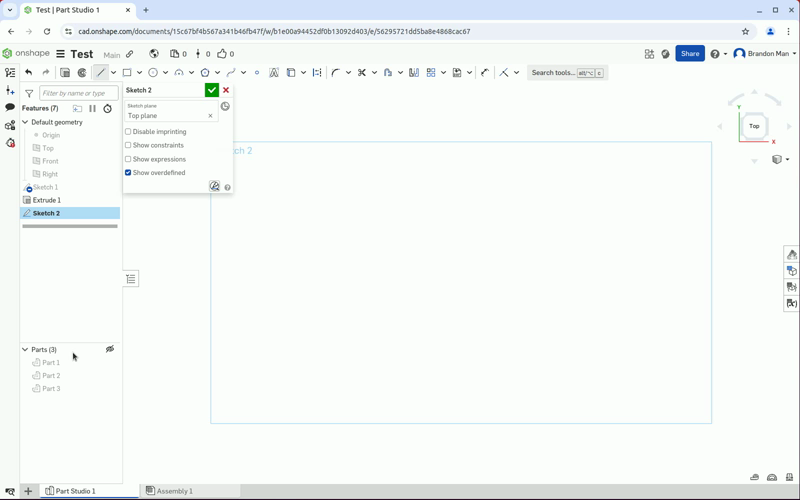
mouse_move(447, 382)
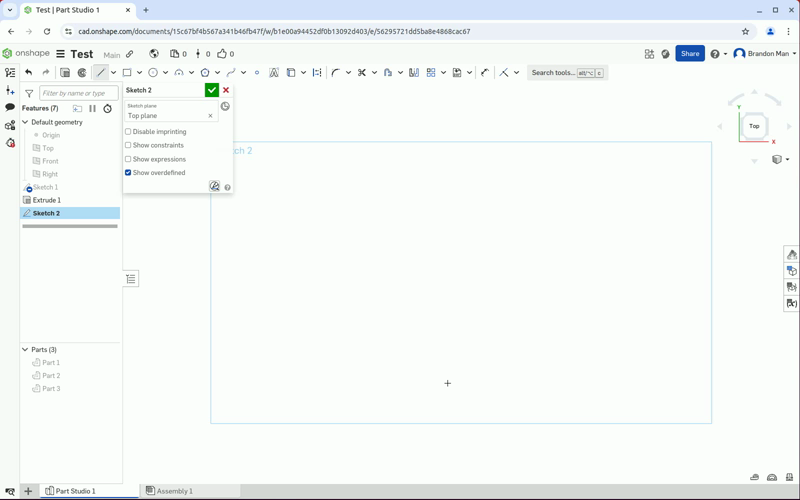
click(447, 382)
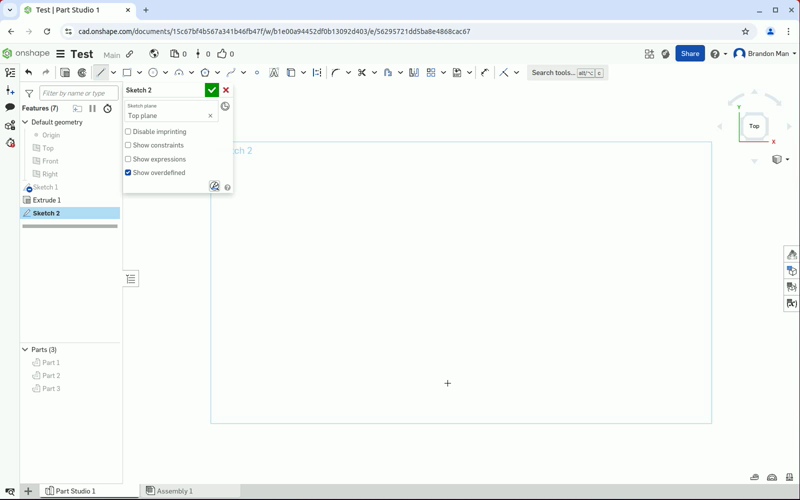
key_up(shift)
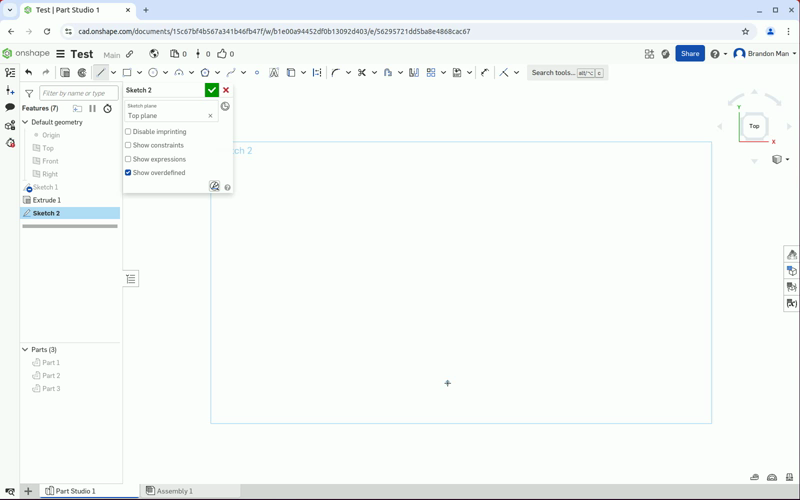
key_down(shift)
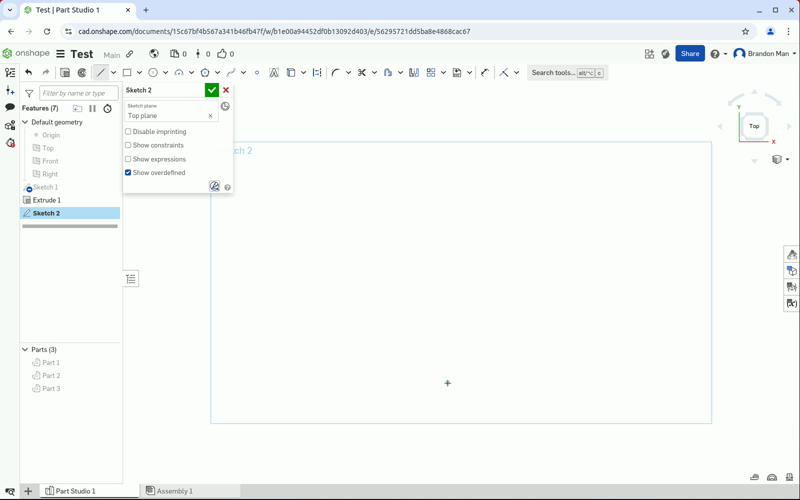
mouse_move(477, 382)
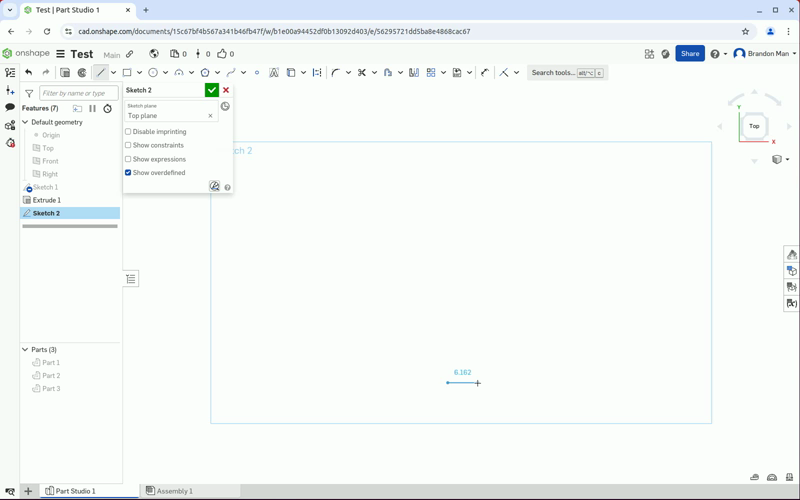
mouse_move(473, 382)
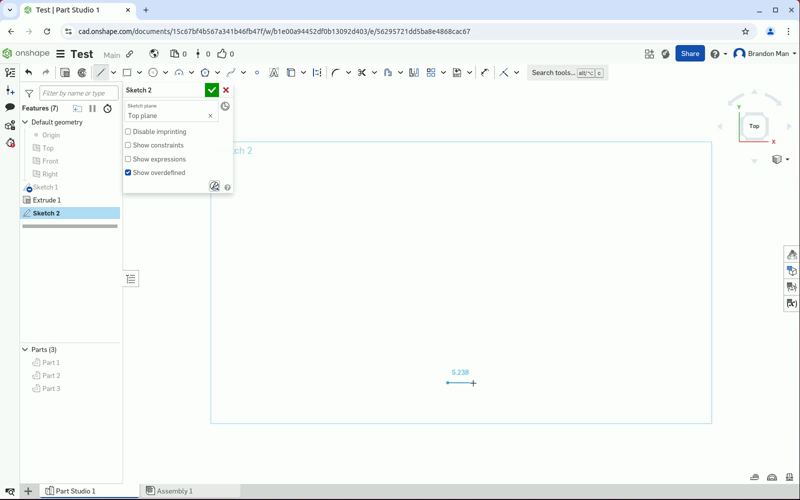
click(473, 382)
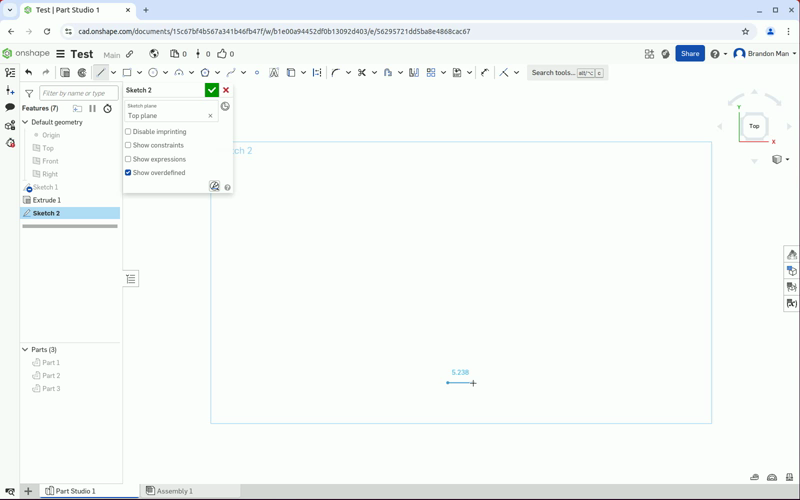
key_up(shift)
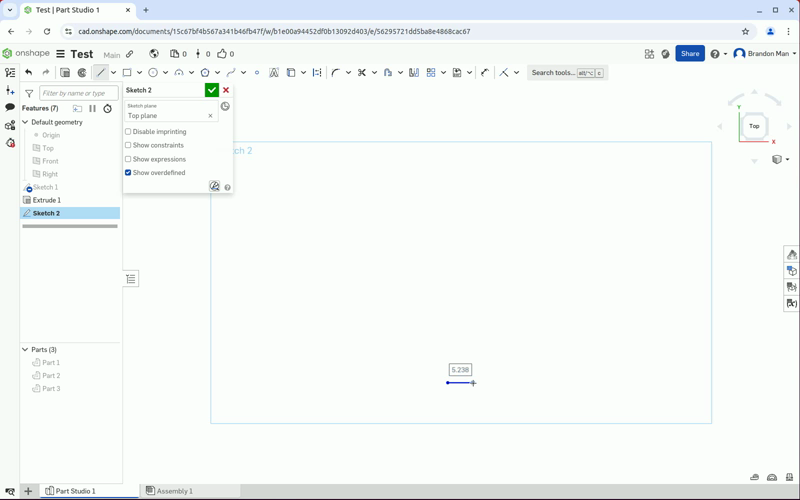
key(esc)
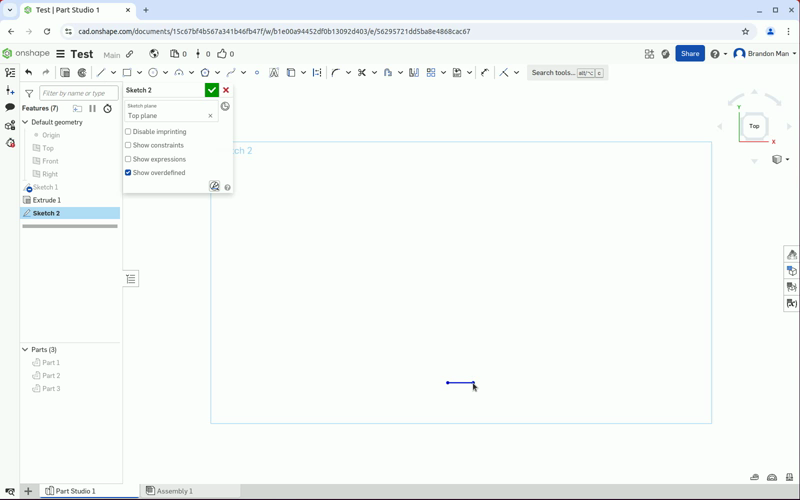
key(a)
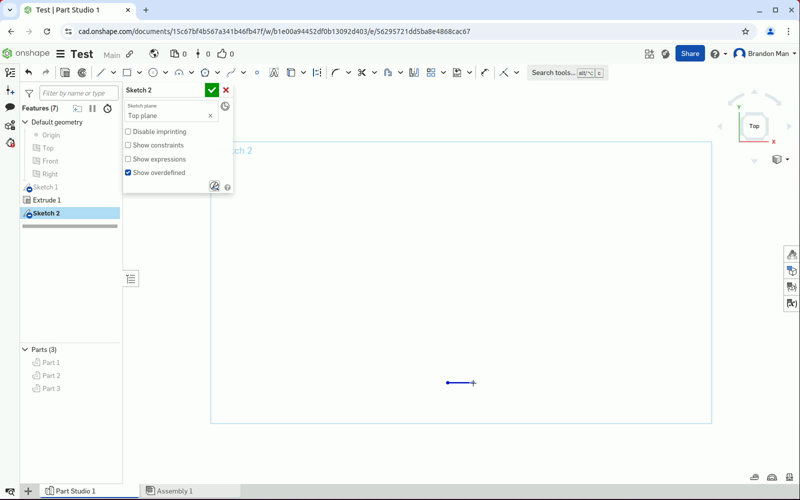
mouse_move(473, 382)
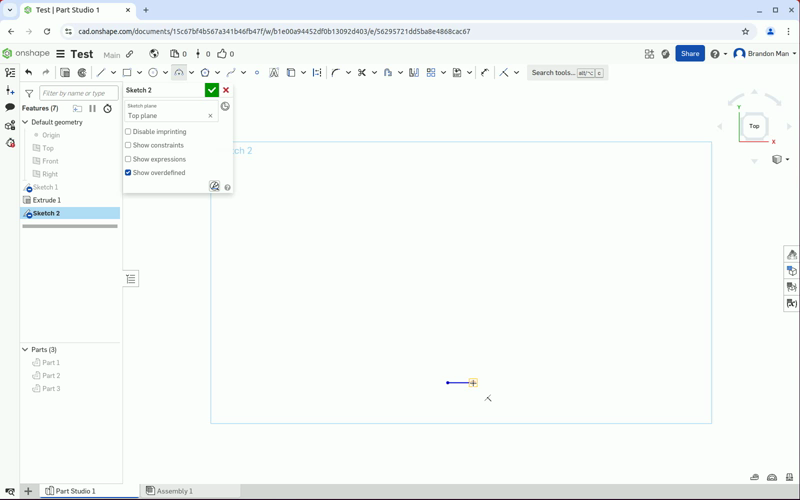
click(473, 382)
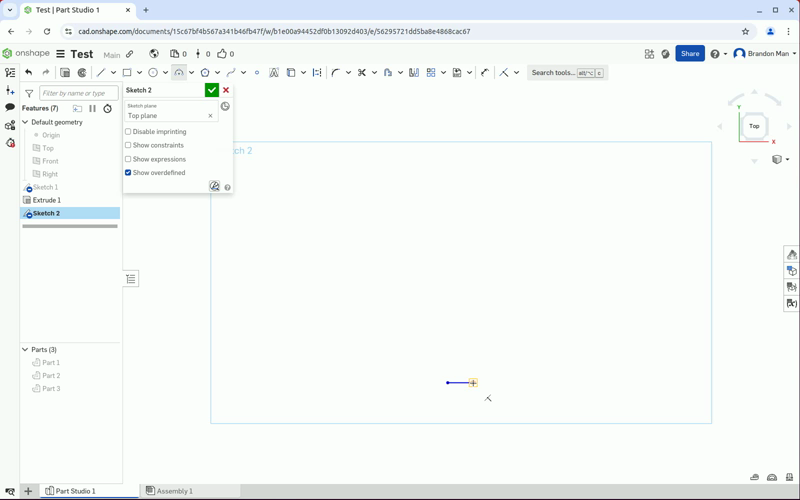
mouse_move(447, 382)
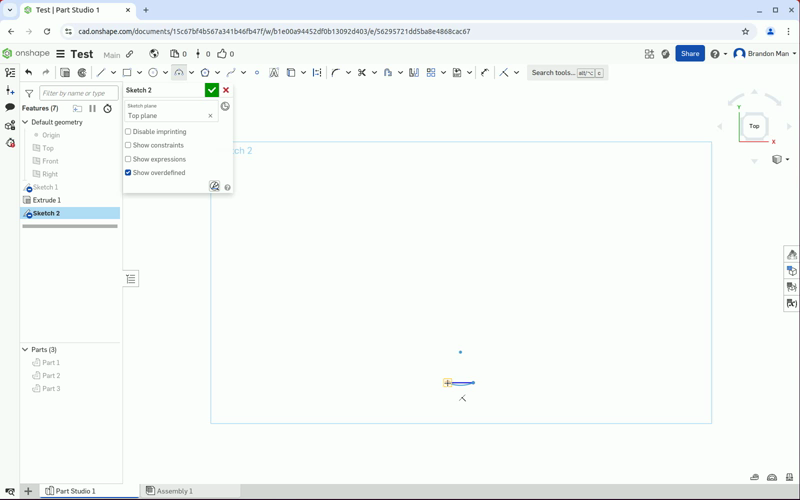
click(447, 382)
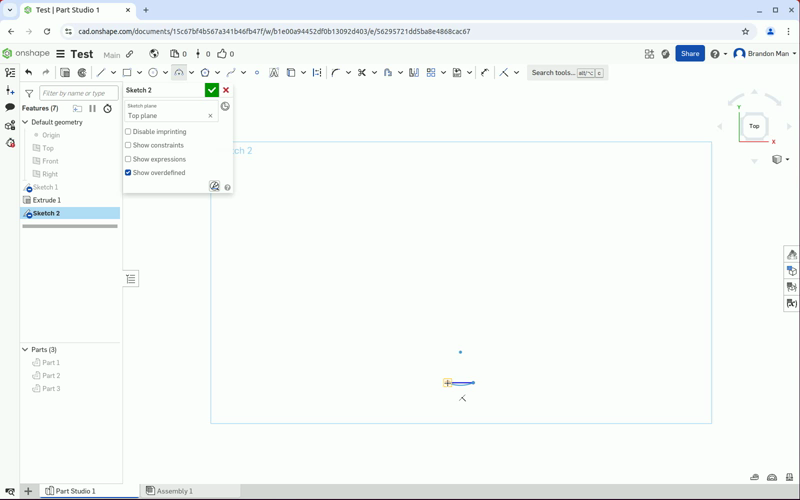
key_down(shift)
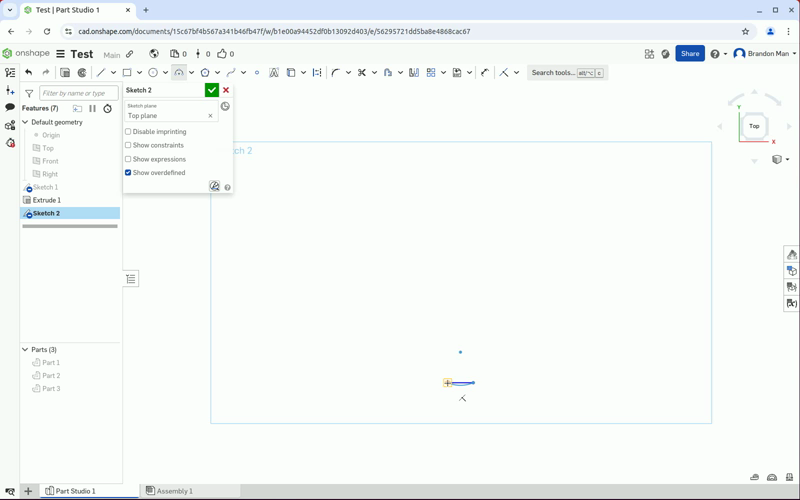
mouse_move(460, 369)
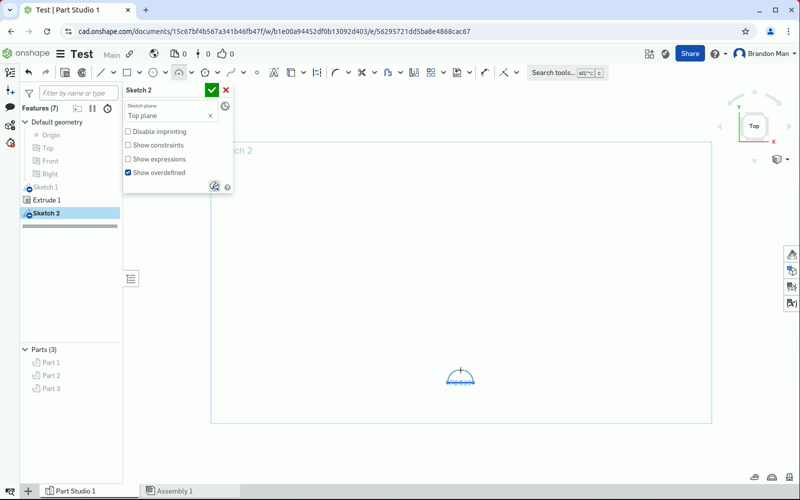
click(460, 369)
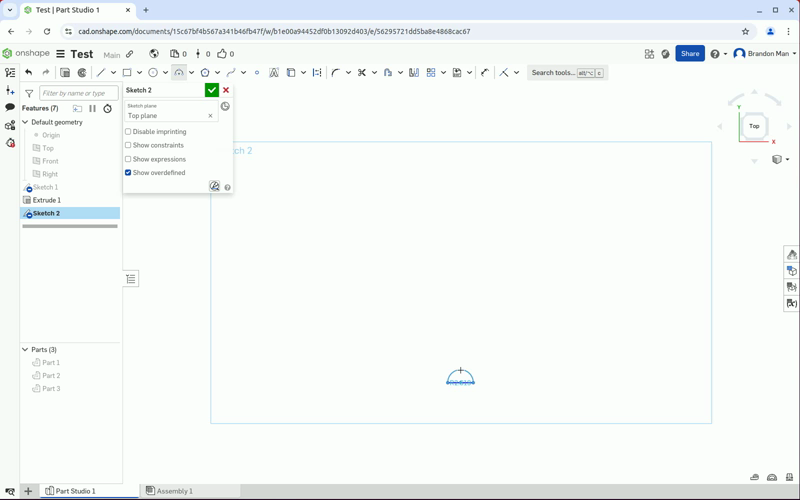
key_up(shift)
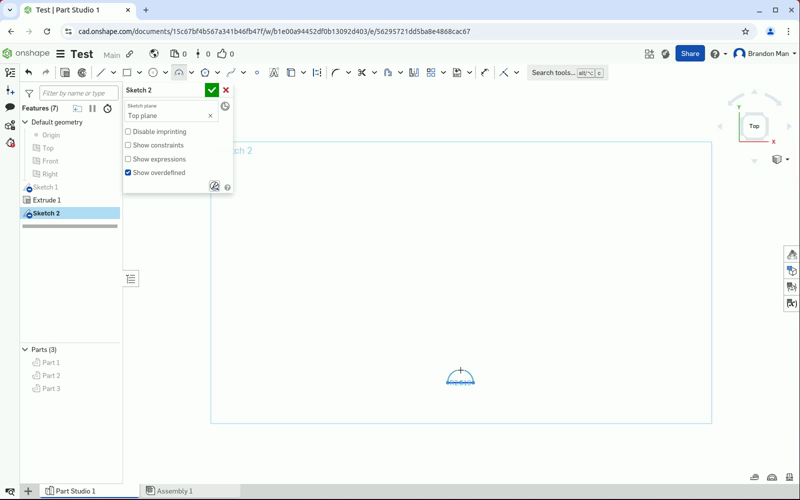
key(esc)
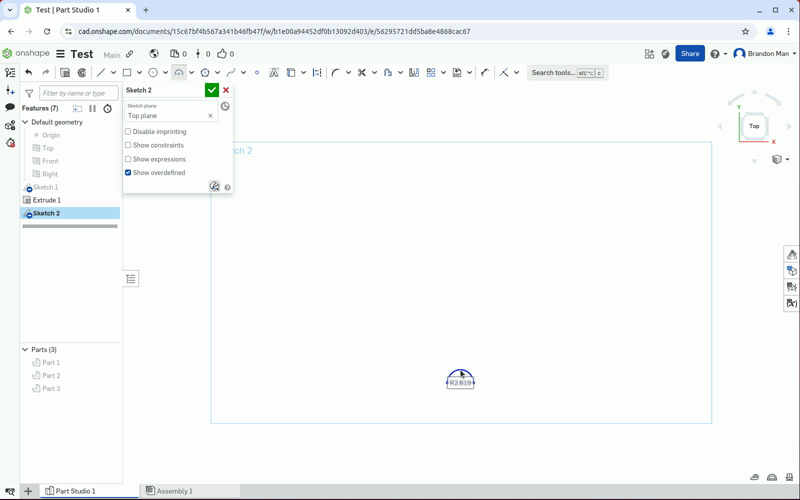
mouse_move(466, 377)
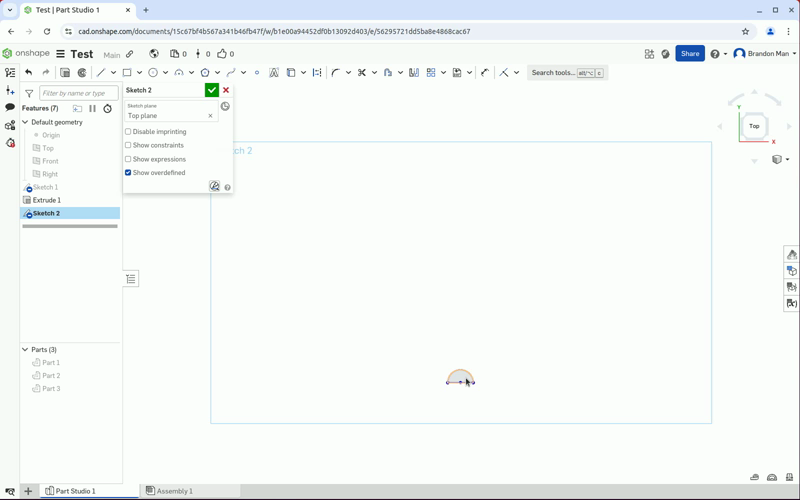
scroll(6)
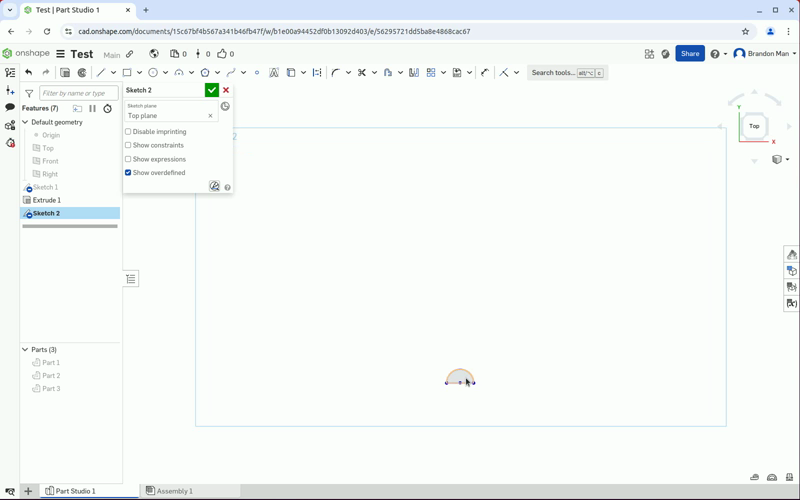
scroll(6)
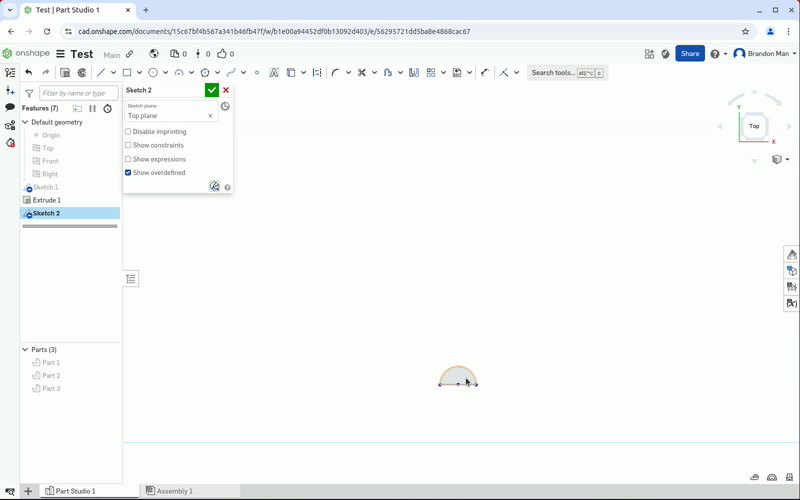
scroll(6)
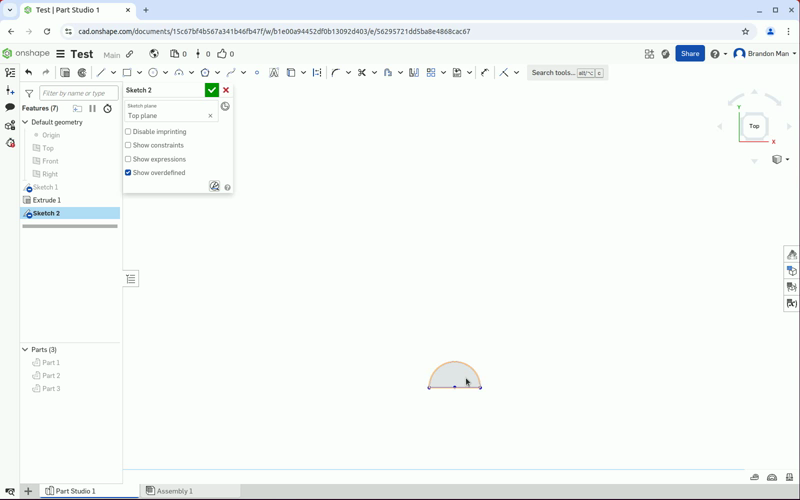
scroll(6)
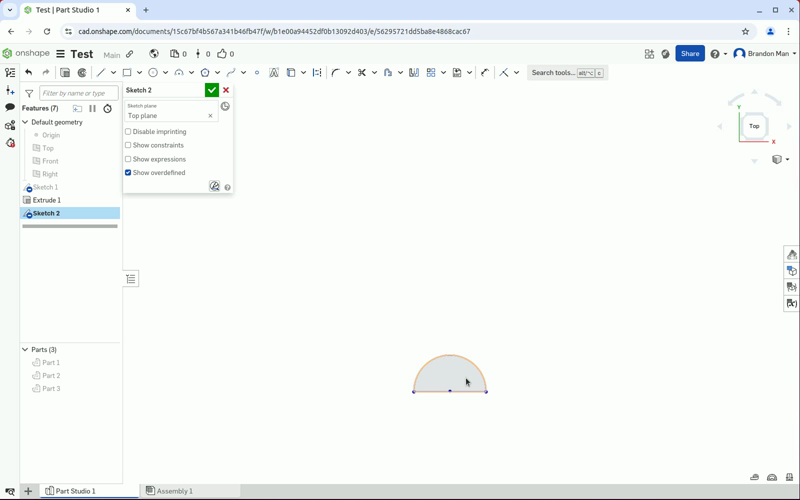
scroll(6)
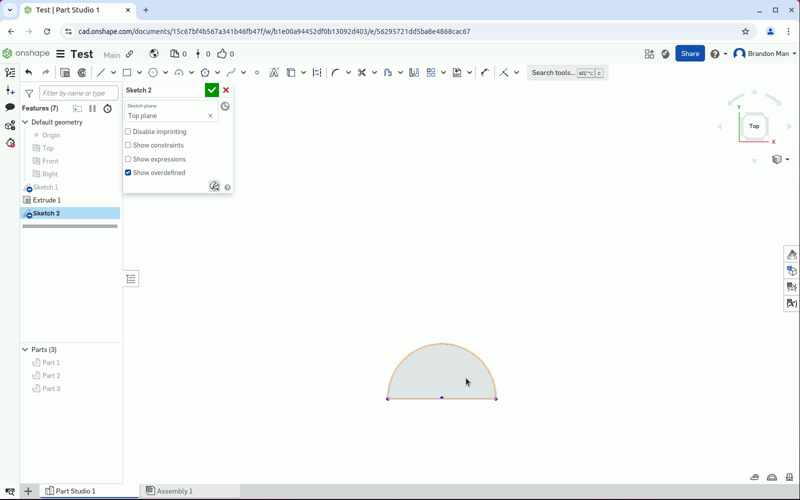
scroll(6)
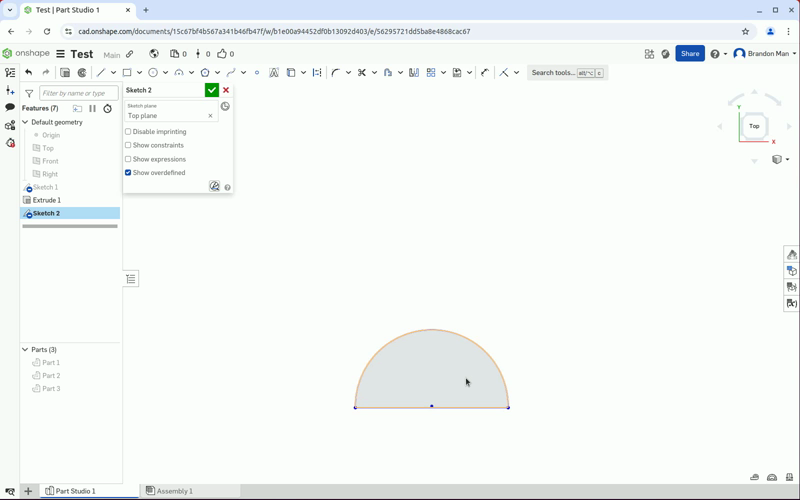
scroll(6)
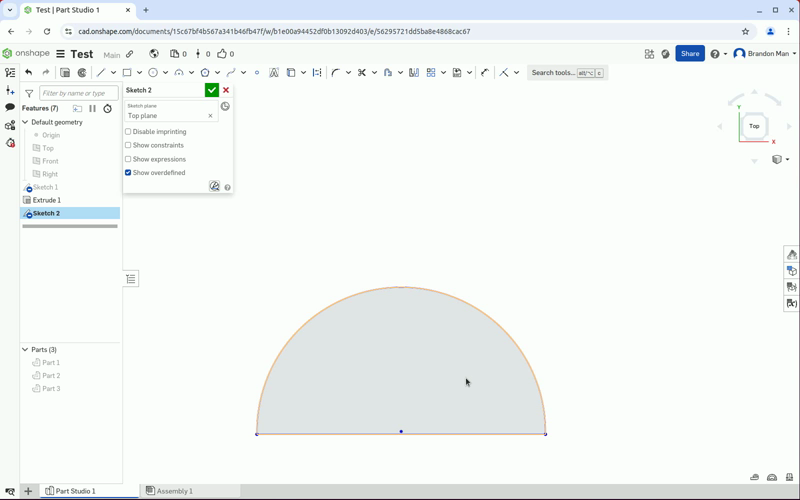
click(466, 377)
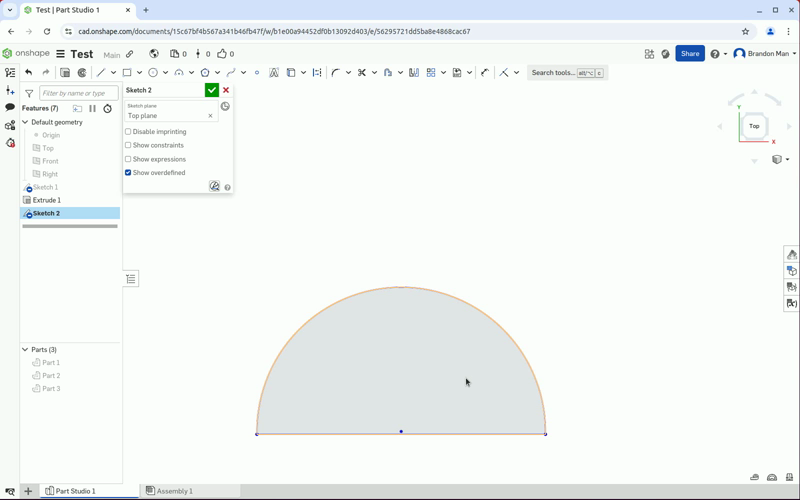
scroll(-6)
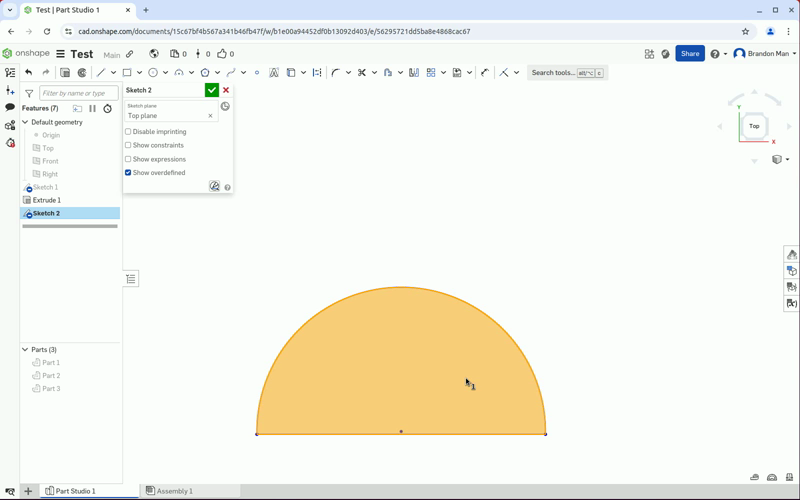
scroll(-6)
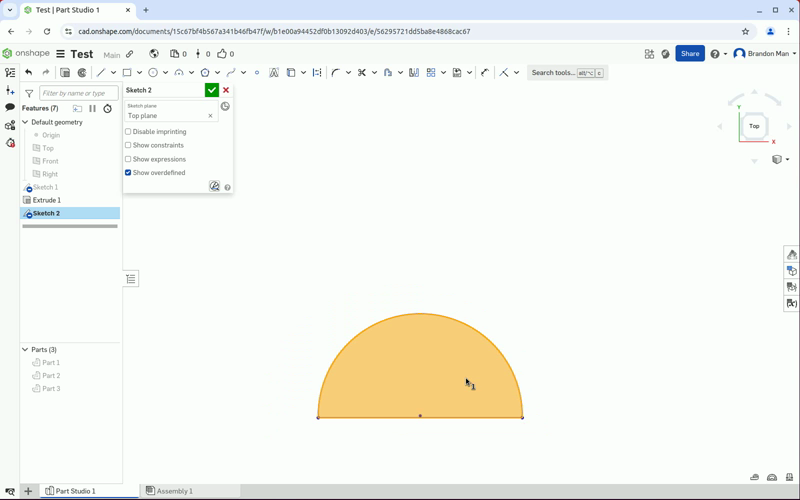
scroll(-6)
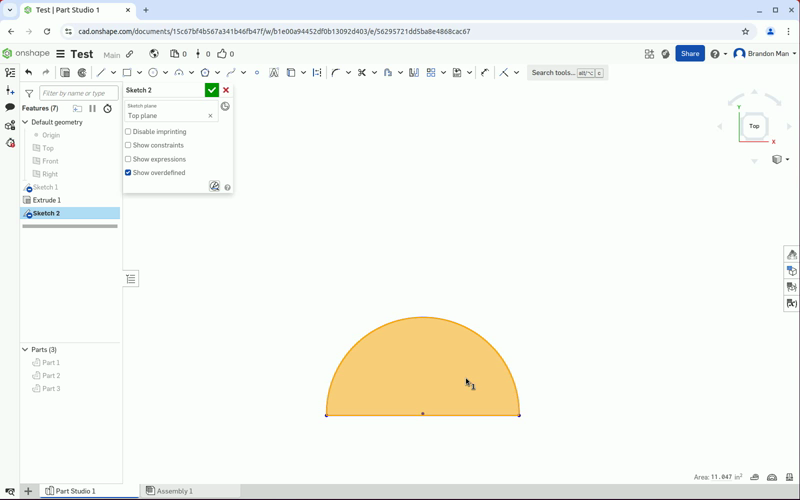
scroll(-6)
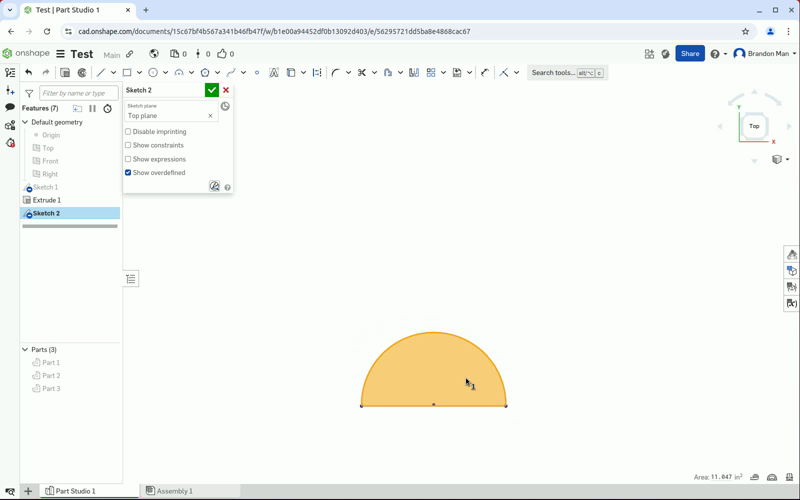
scroll(-6)
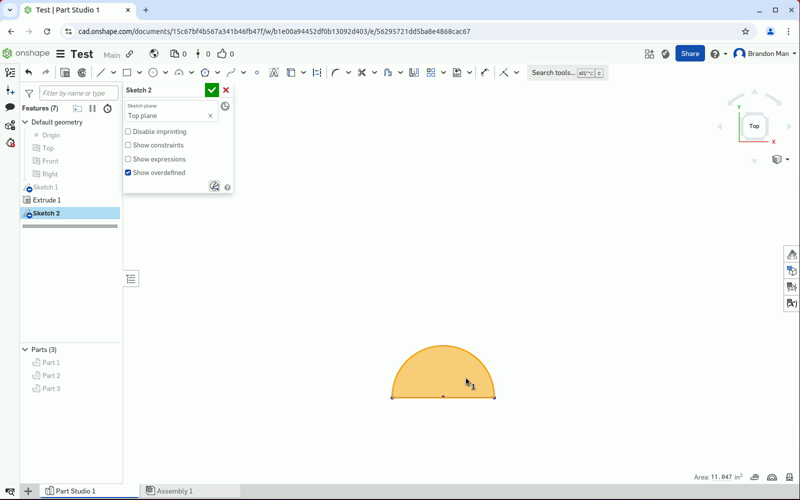
scroll(-6)
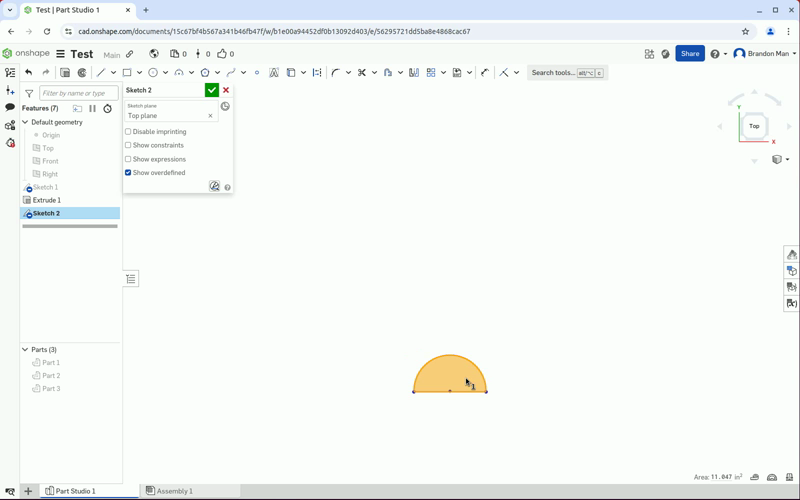
scroll(-6)
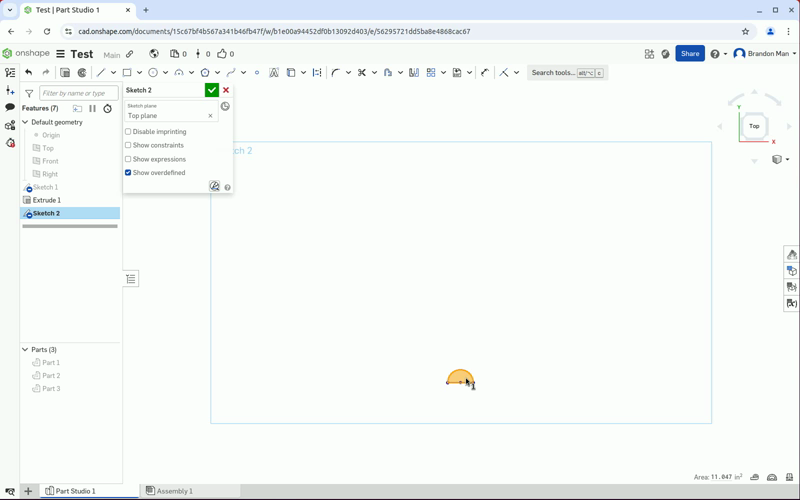
mouse_move(73, 352)
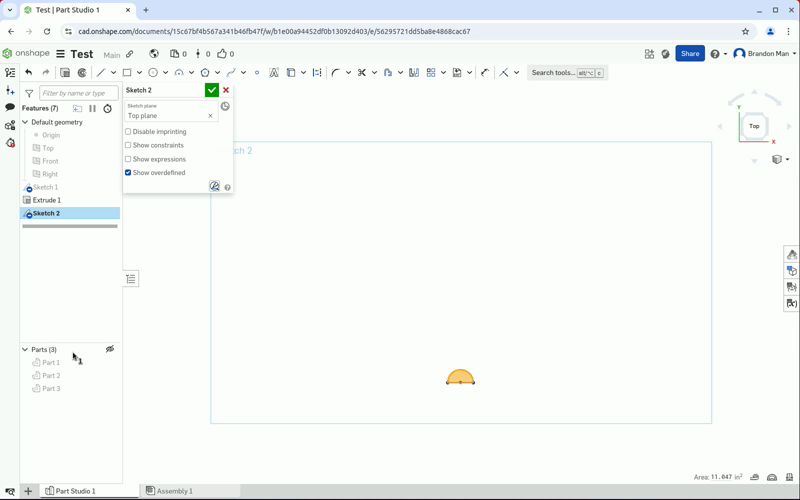
key(shift+y)
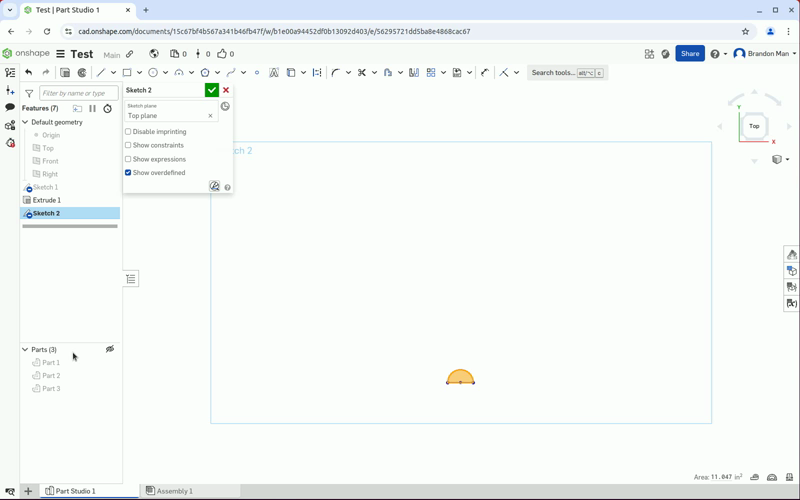
key(shift+e)
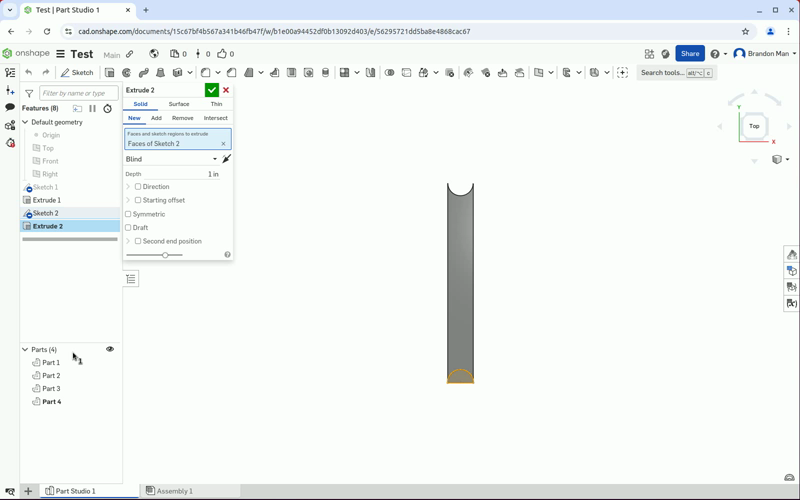
mouse_move(143, 106)
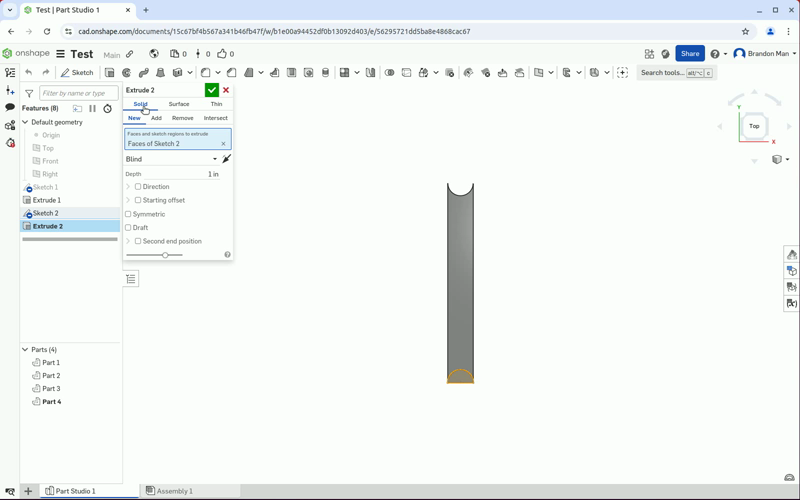
click(143, 106)
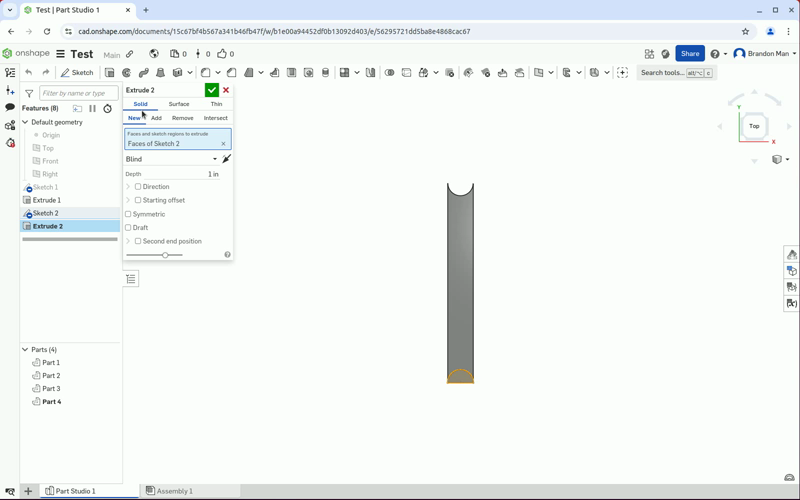
mouse_move(137, 120)
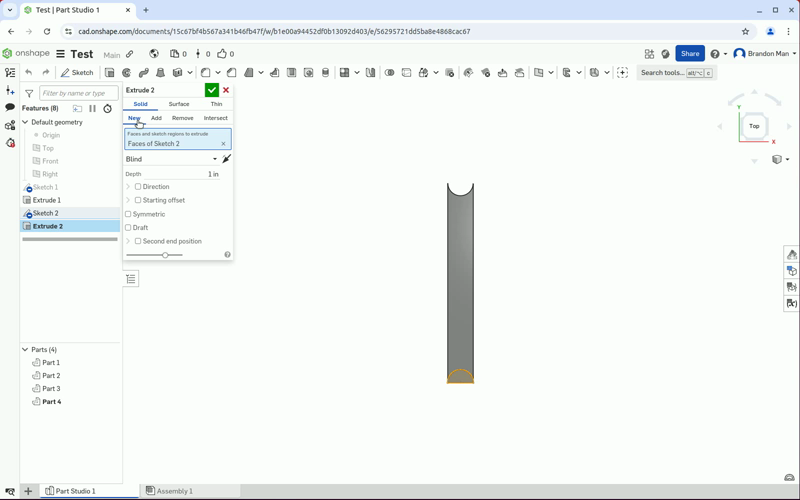
click(137, 120)
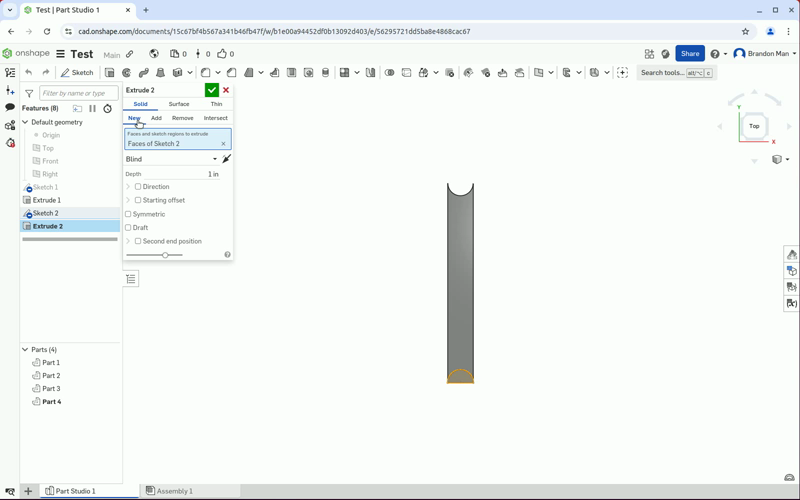
key(tab, 4)
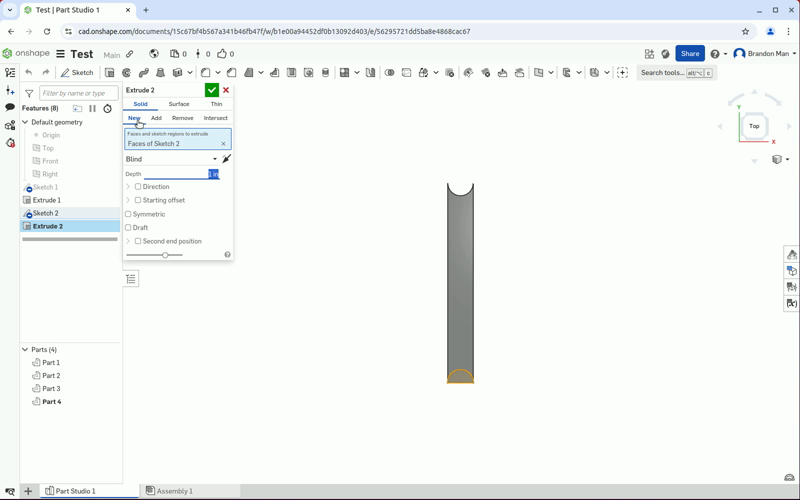
text(5.055)
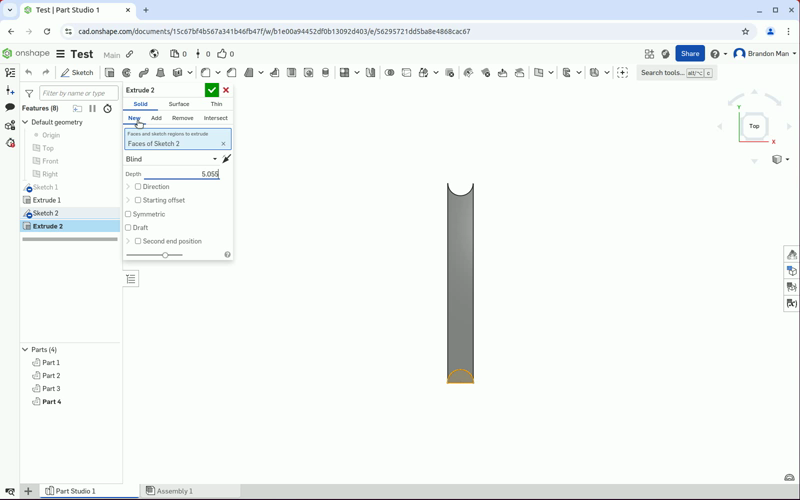
key(enter)
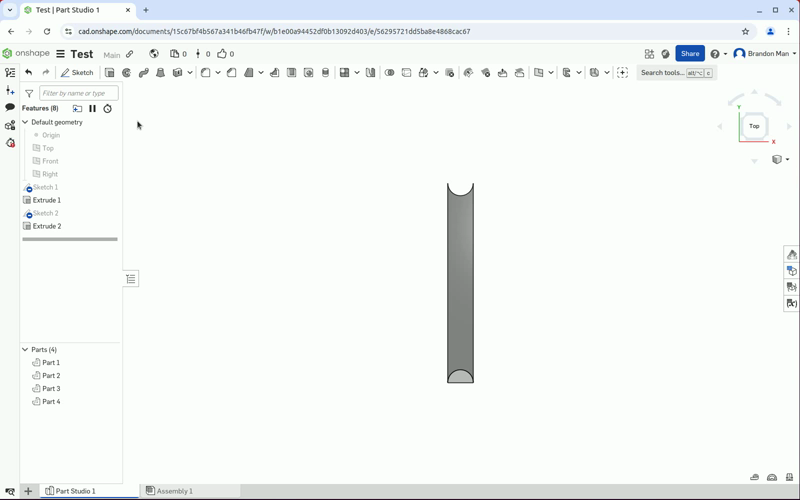
key(shift+h)
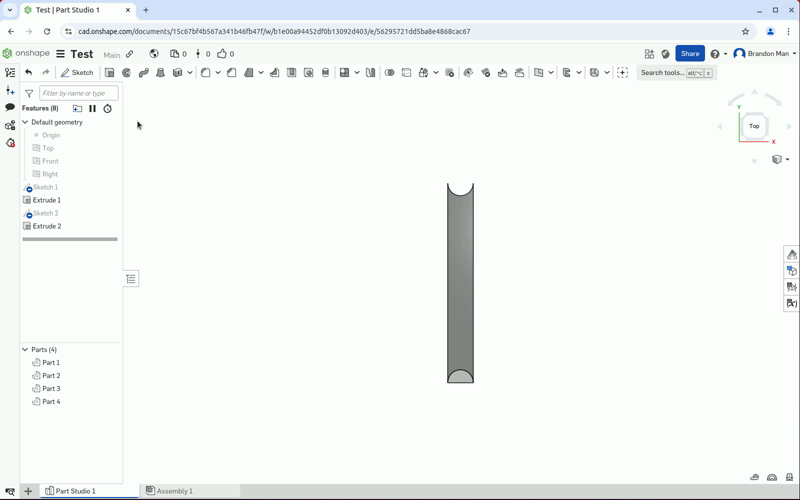
key(shift+h)
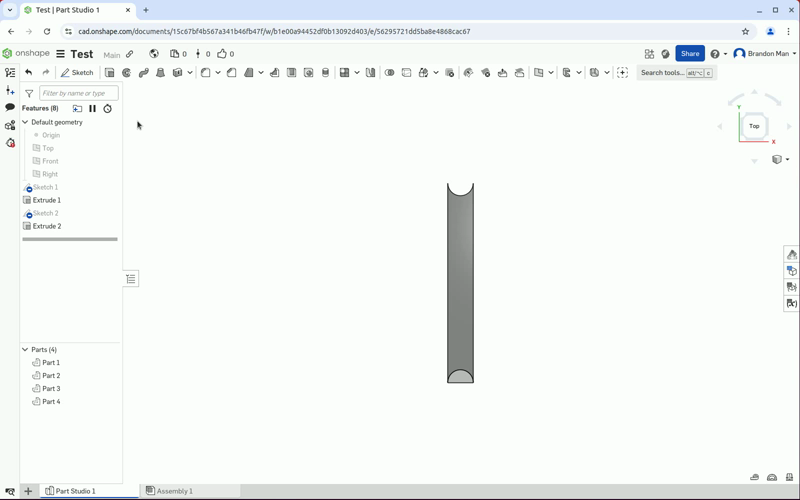
mouse_move(73, 189)
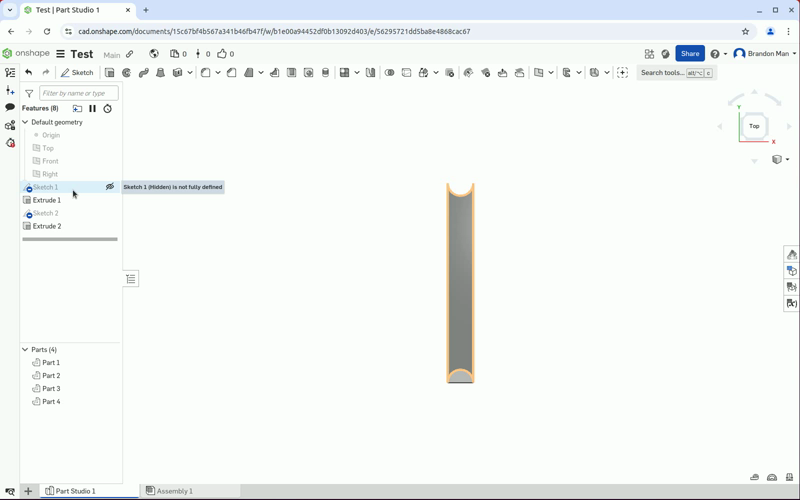
click(73, 189)
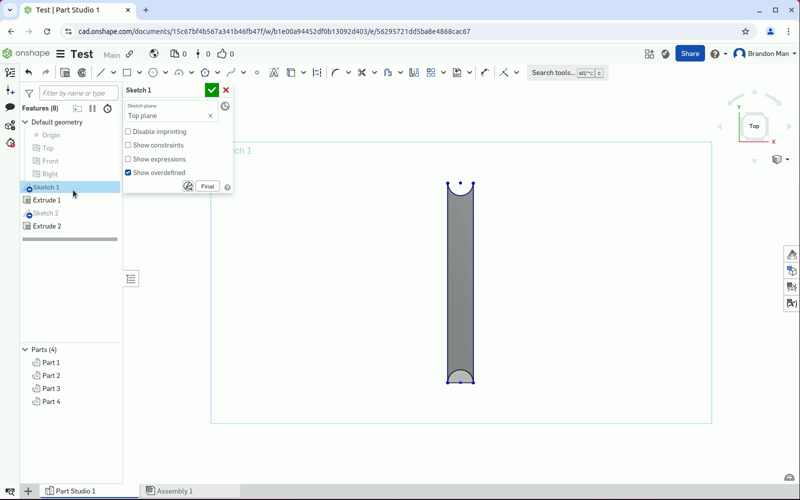
mouse_move(229, 92)
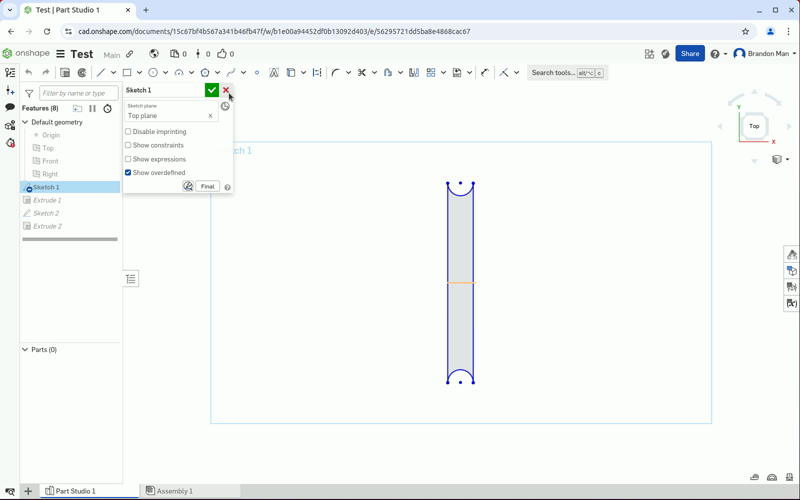
click(229, 92)
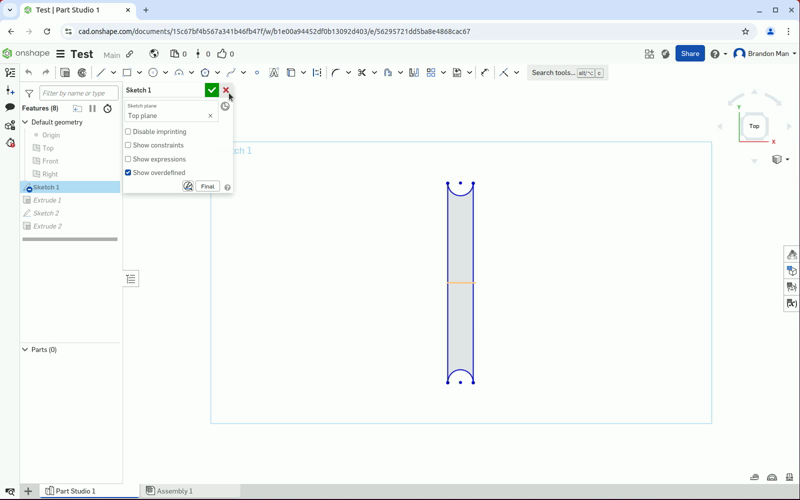
key(shift+s)
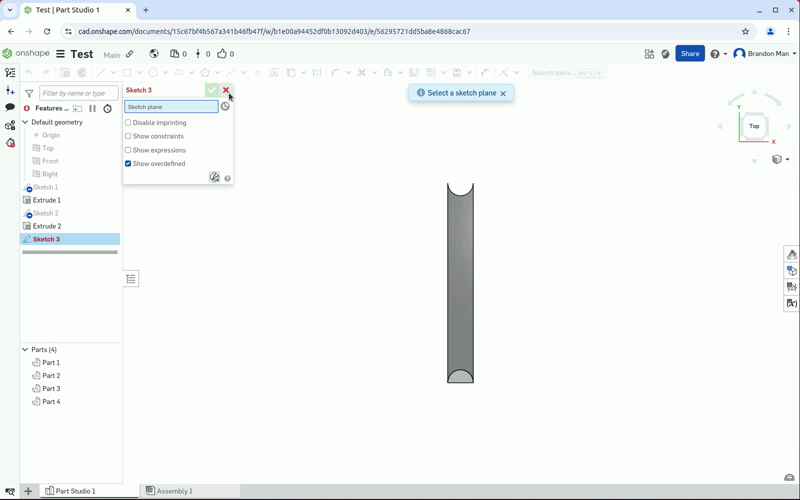
mouse_move(73, 150)
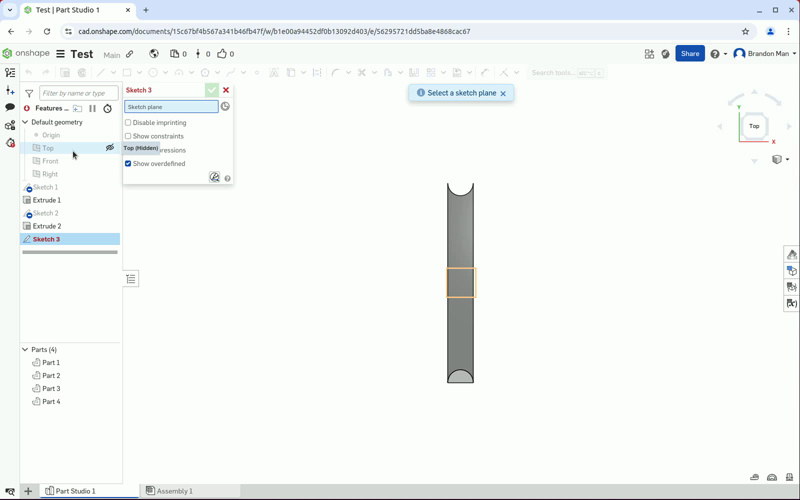
click(73, 150)
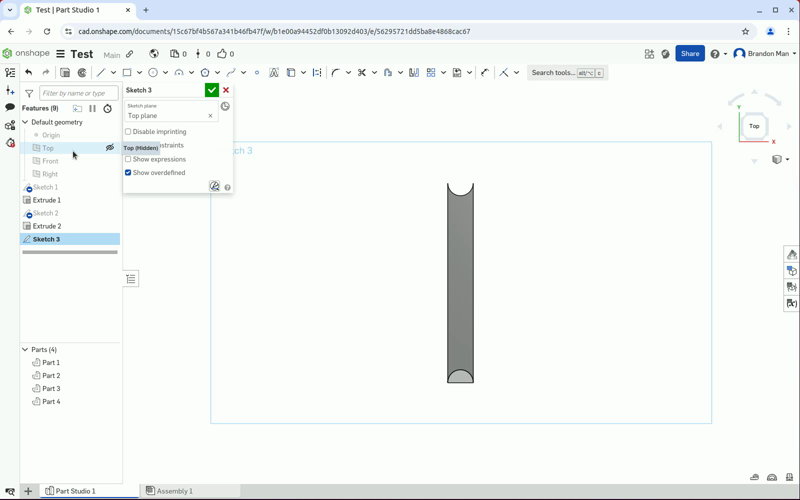
mouse_move(73, 352)
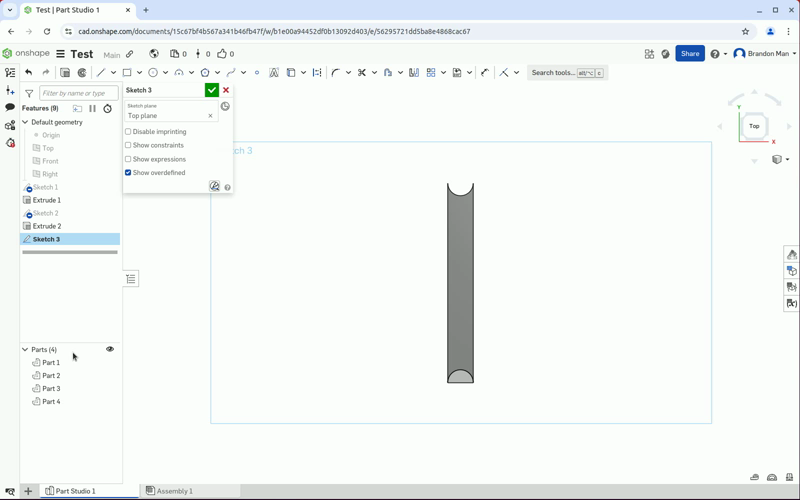
key(y)
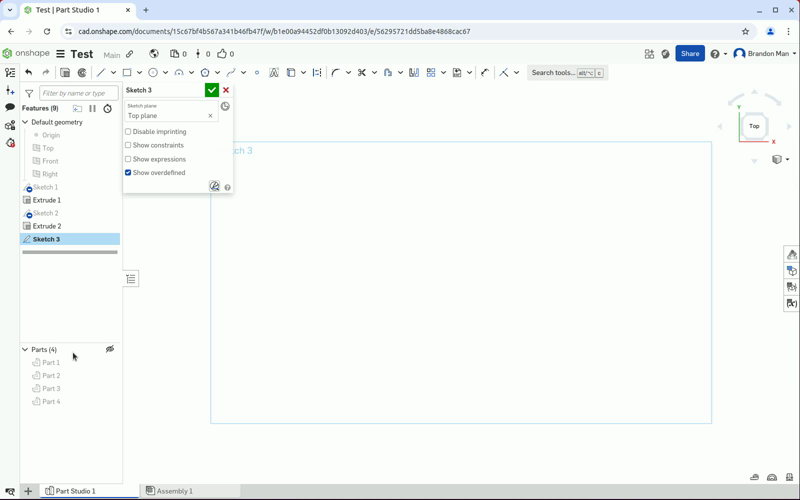
key(a)
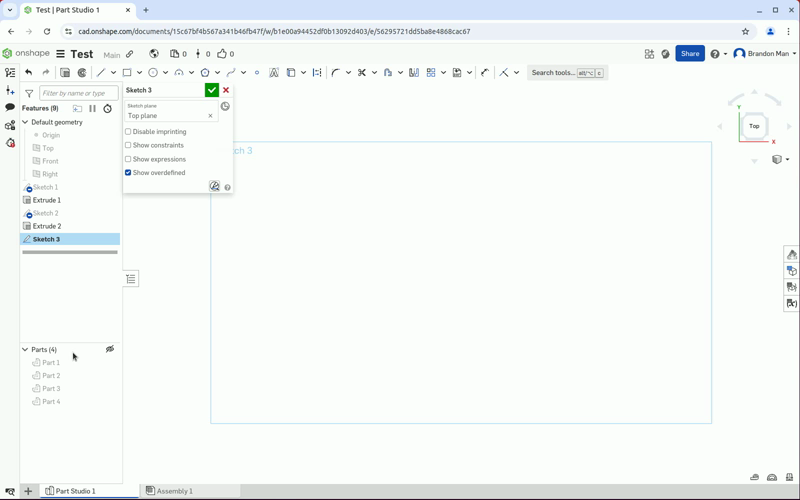
key_down(shift)
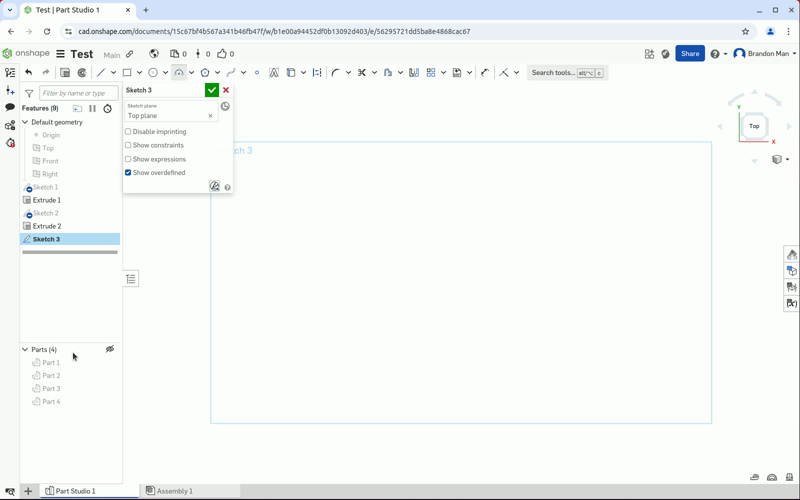
mouse_move(447, 382)
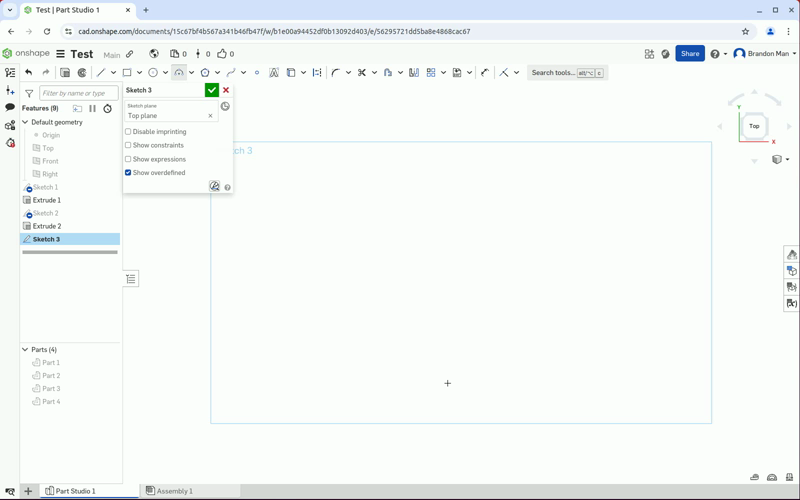
click(447, 382)
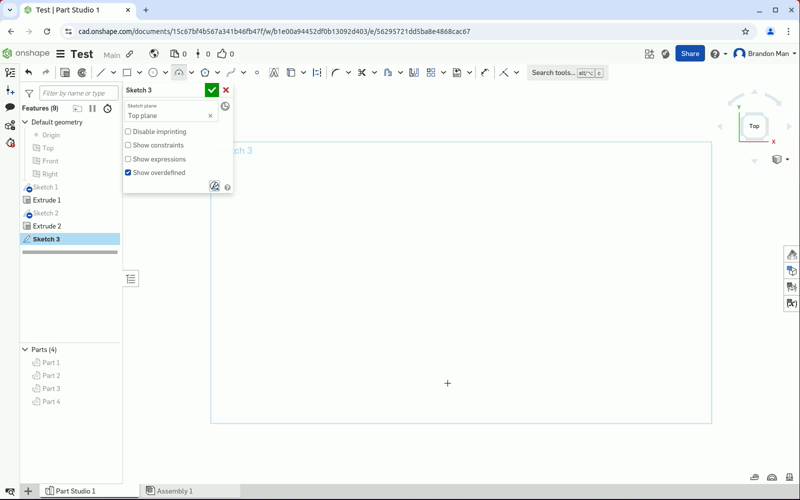
key_up(shift)
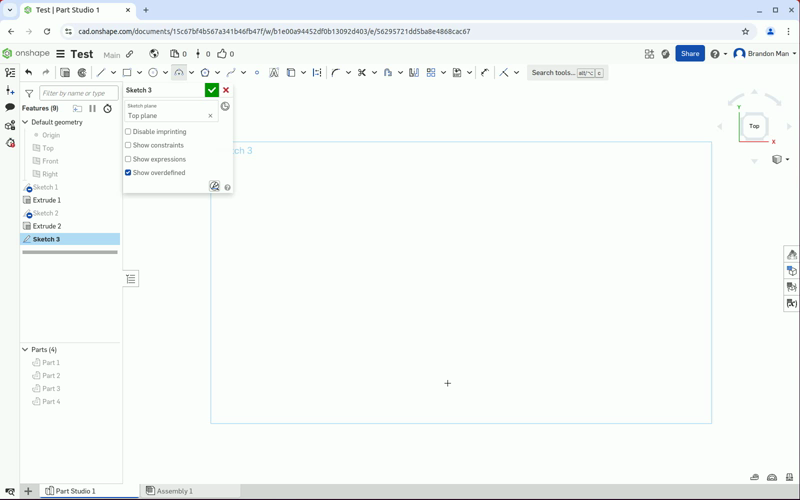
key_down(shift)
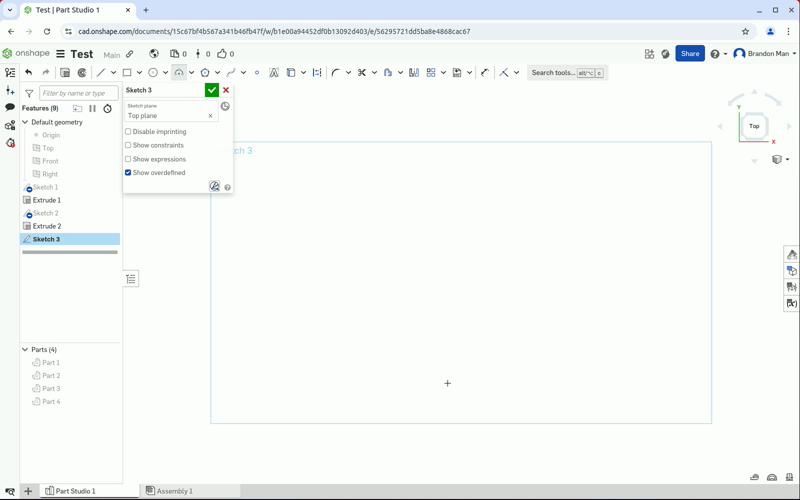
mouse_move(473, 382)
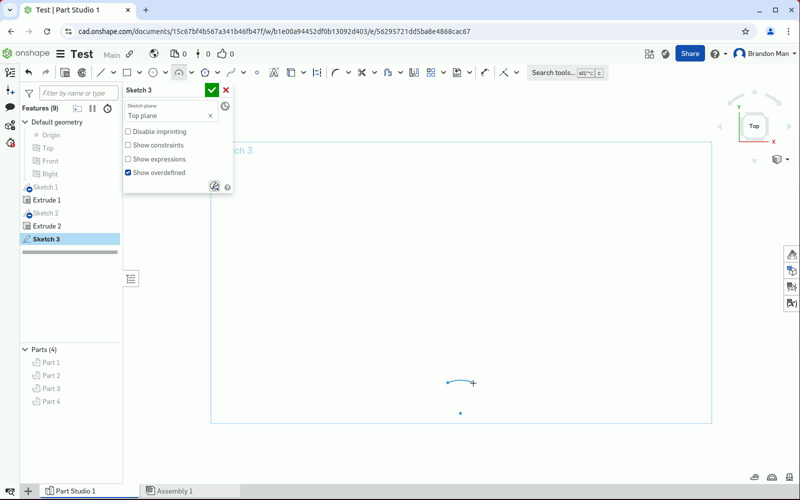
click(473, 382)
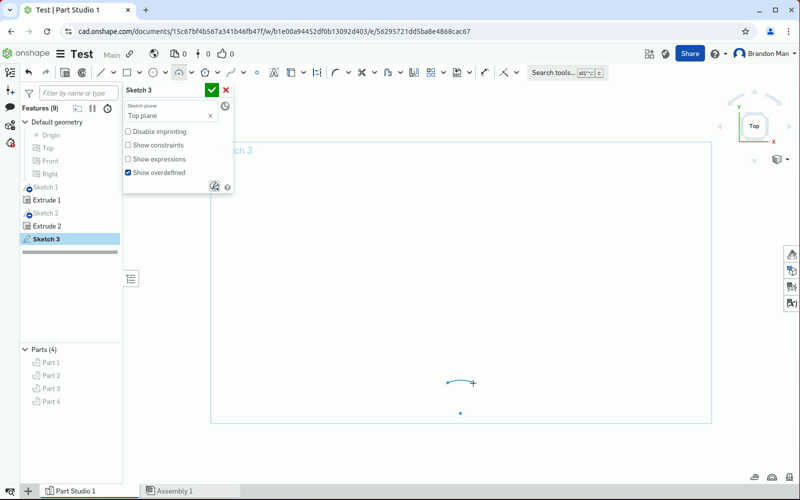
mouse_move(460, 395)
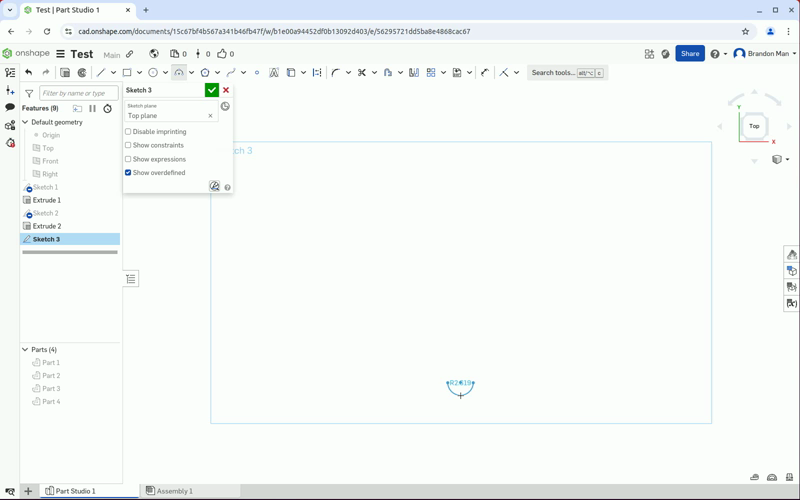
click(460, 395)
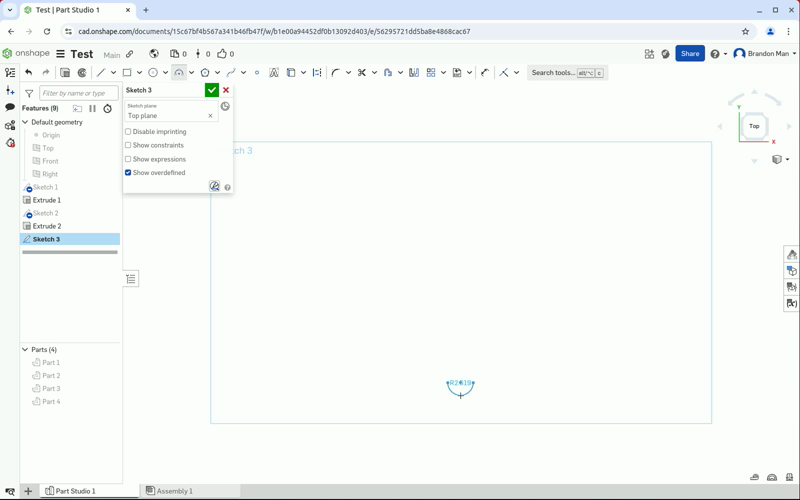
key_up(shift)
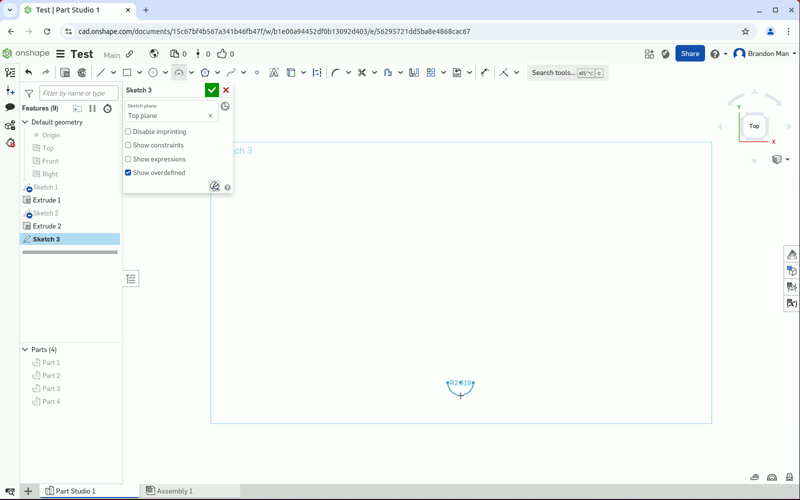
key(esc)
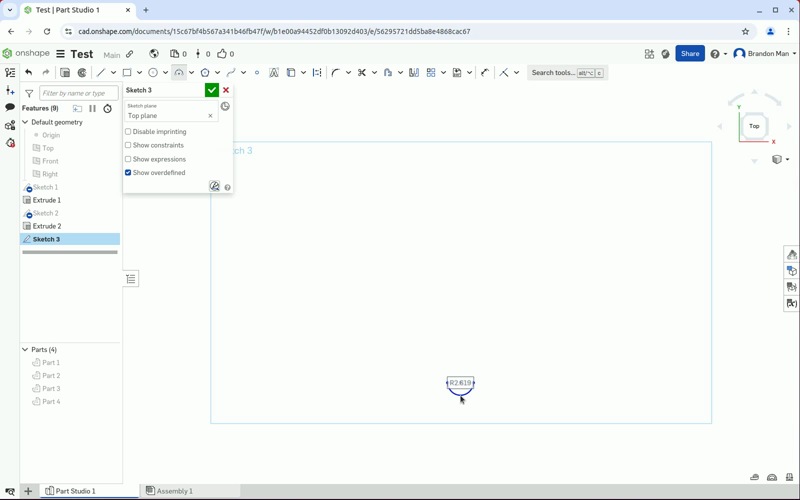
key(l)
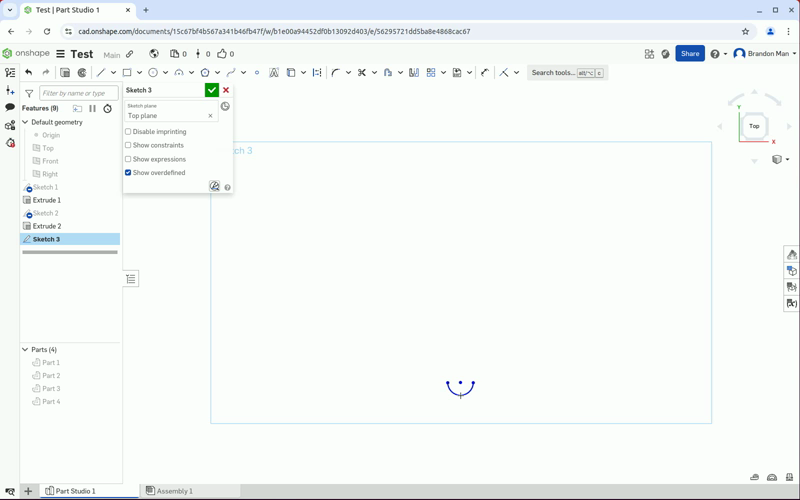
mouse_move(473, 382)
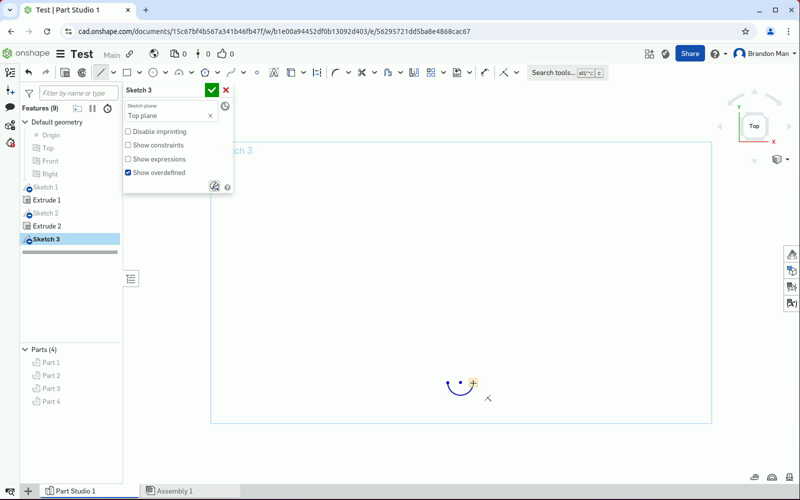
click(473, 382)
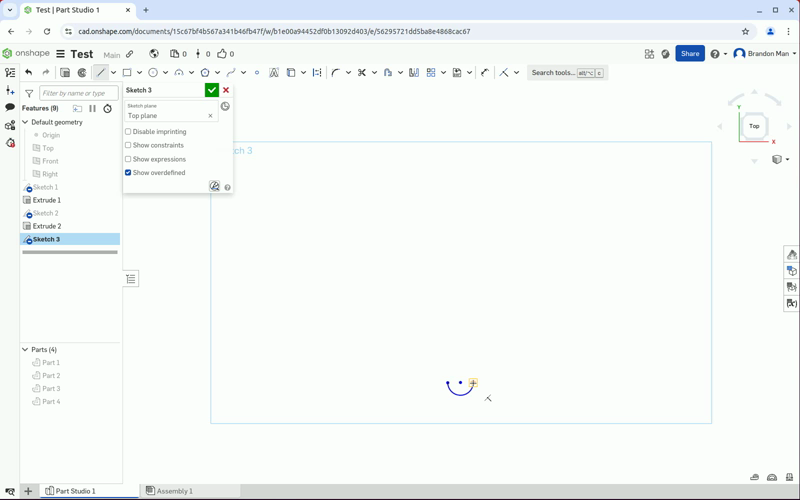
mouse_move(503, 382)
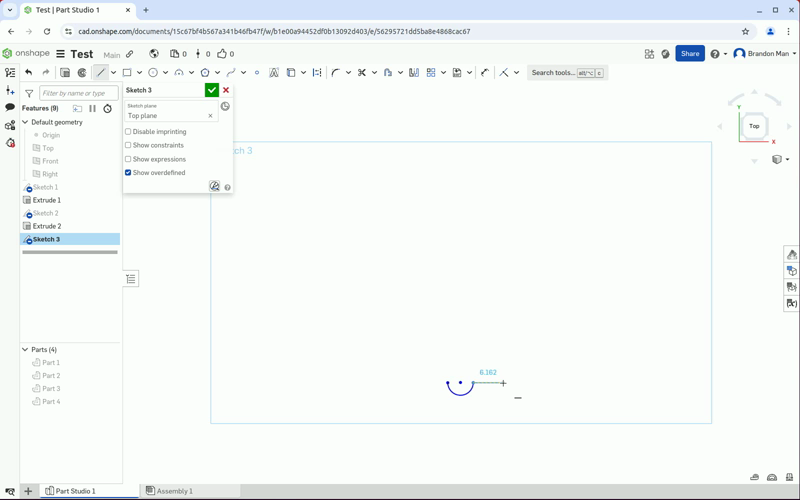
key_down(shift)
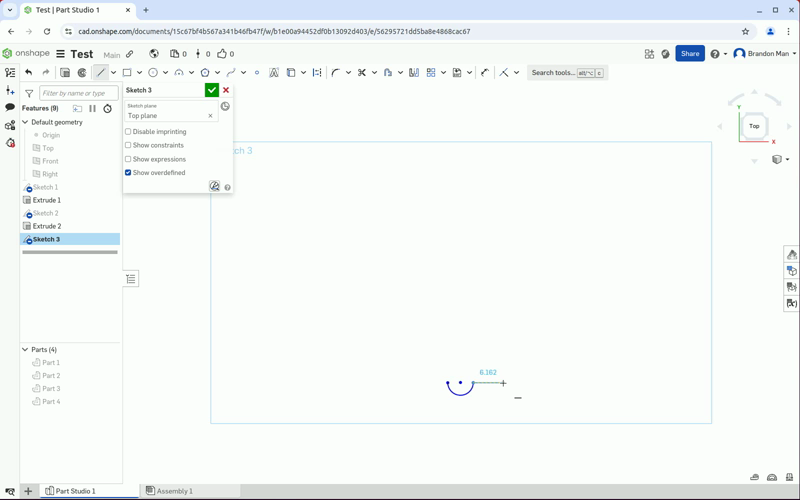
mouse_move(447, 382)
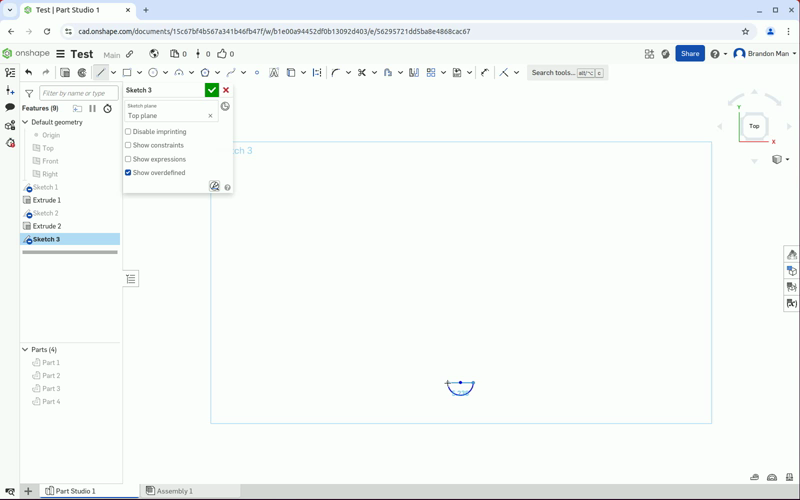
key_up(shift)
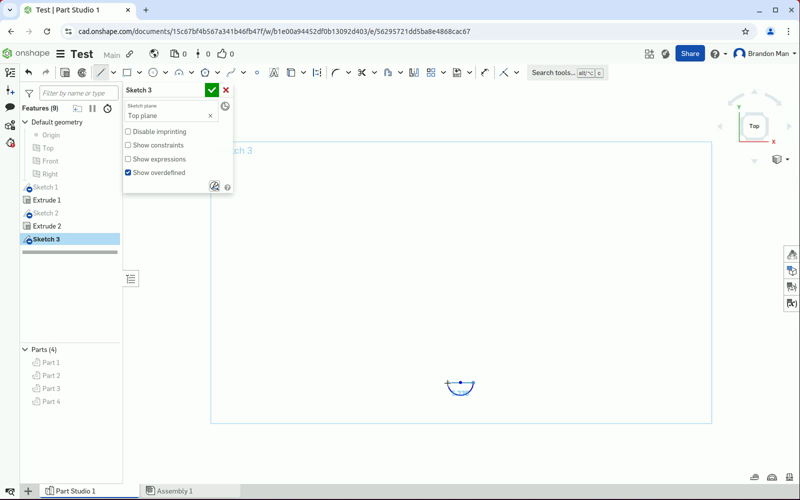
click(447, 382)
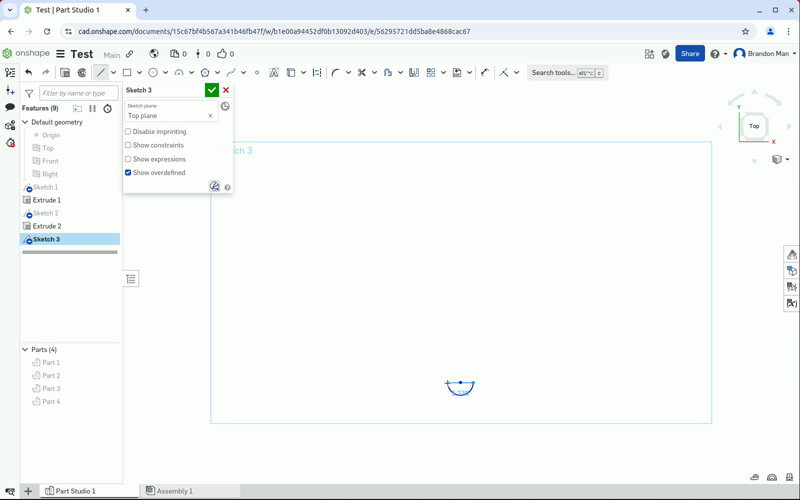
key(esc)
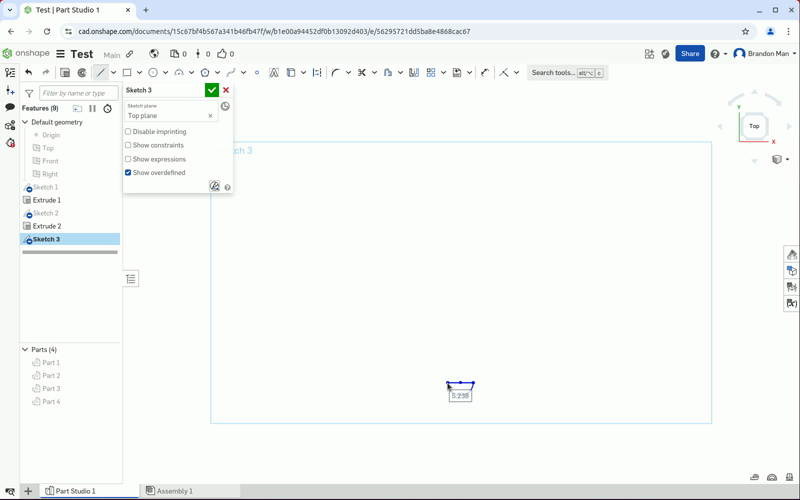
mouse_move(452, 383)
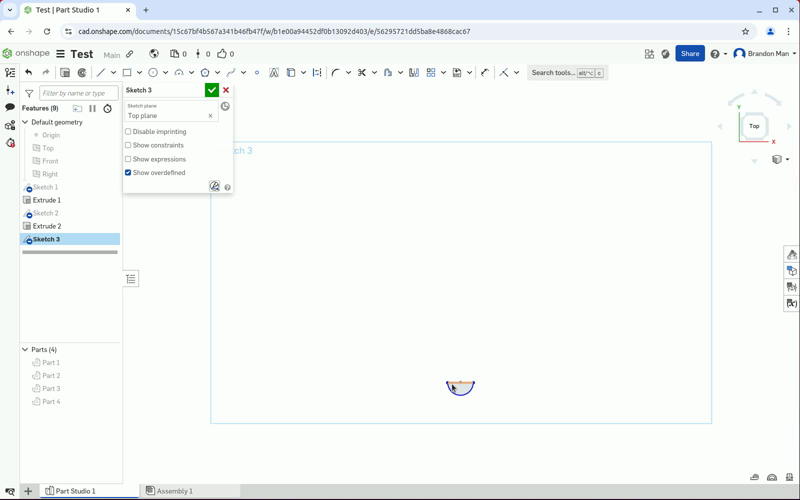
scroll(6)
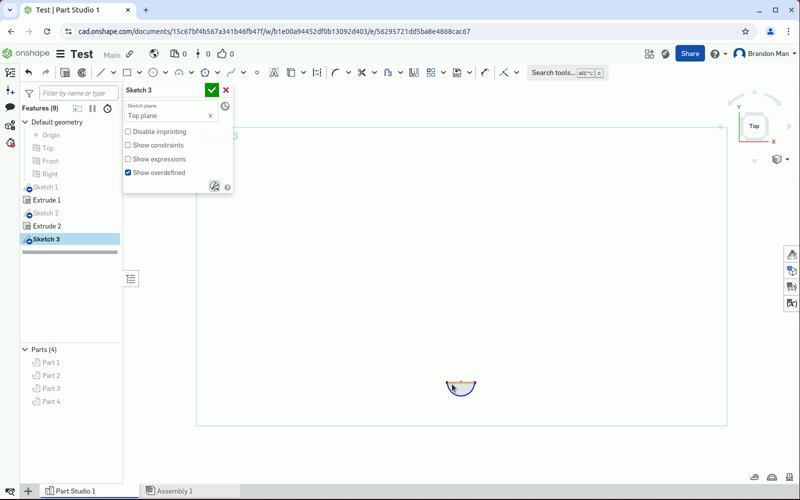
scroll(6)
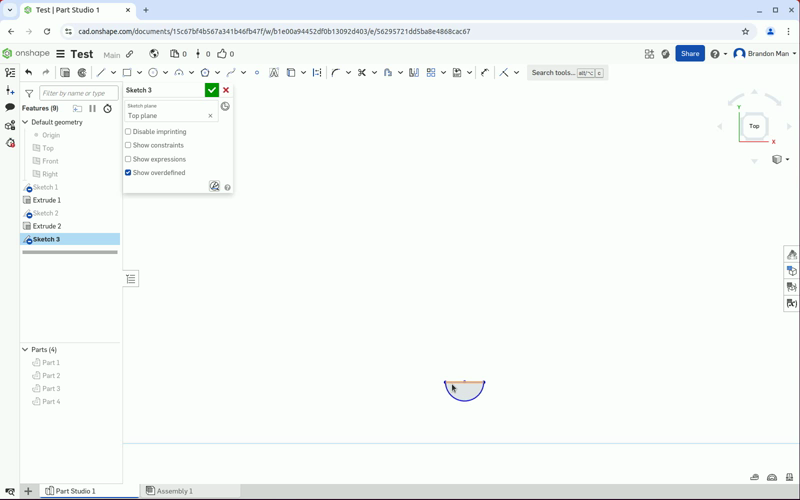
scroll(6)
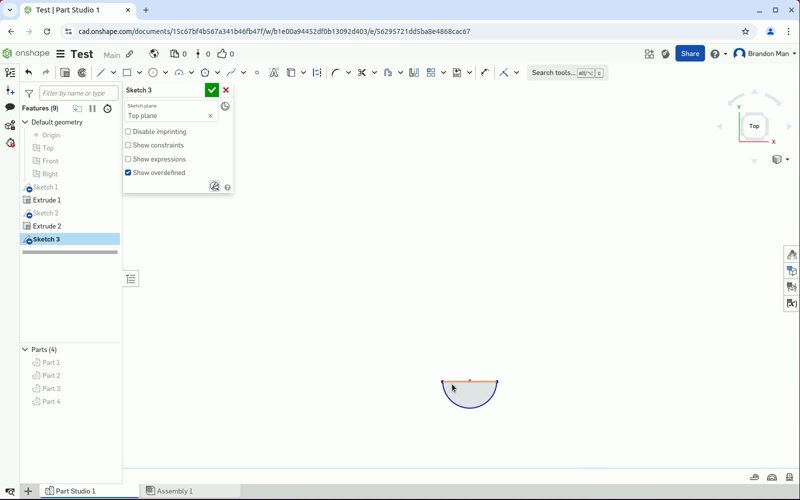
scroll(6)
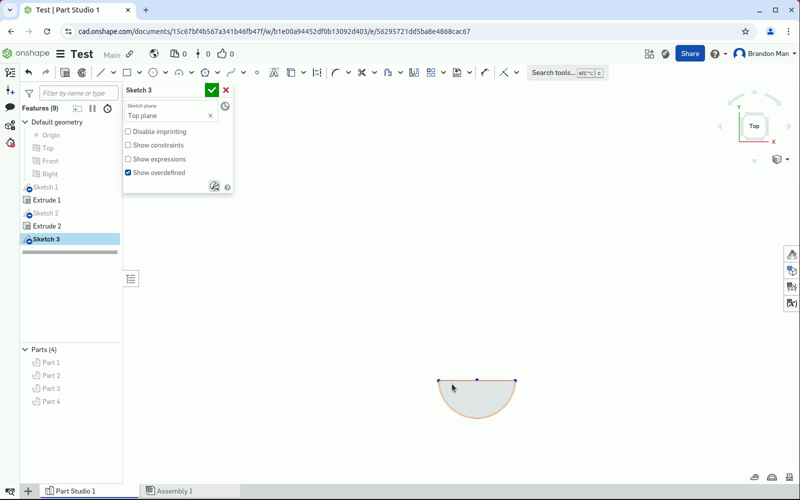
scroll(6)
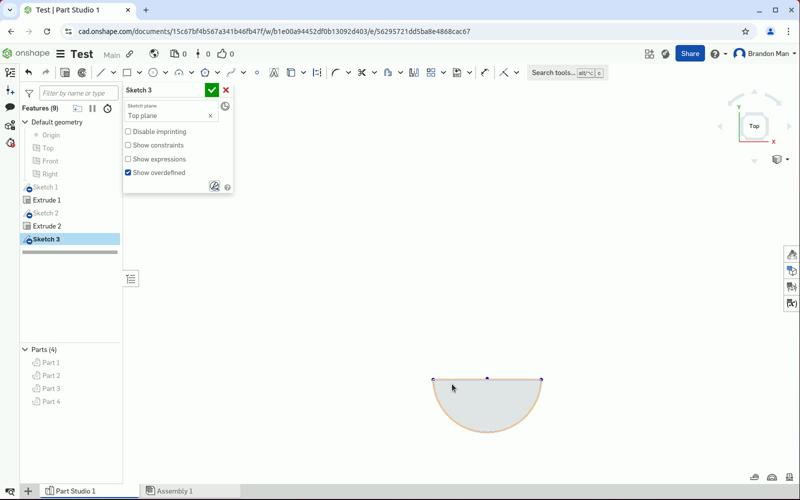
scroll(6)
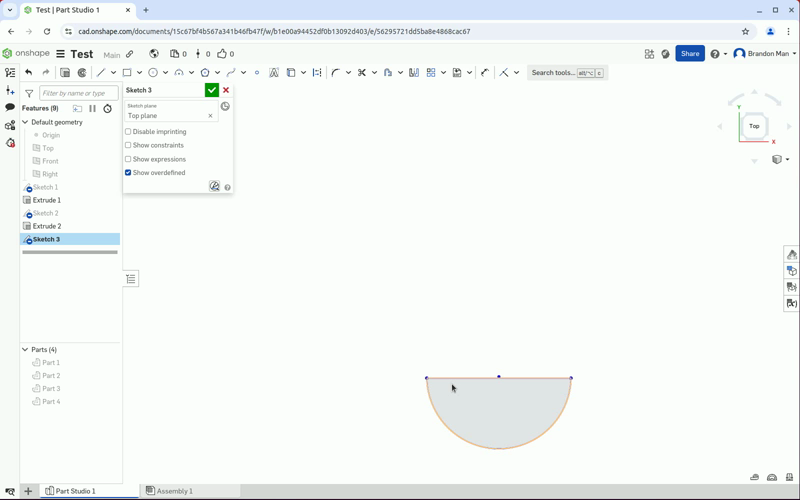
scroll(6)
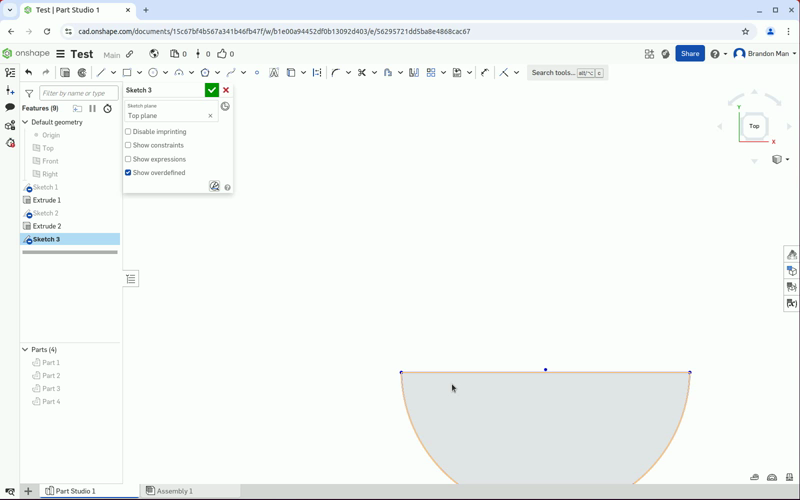
click(452, 383)
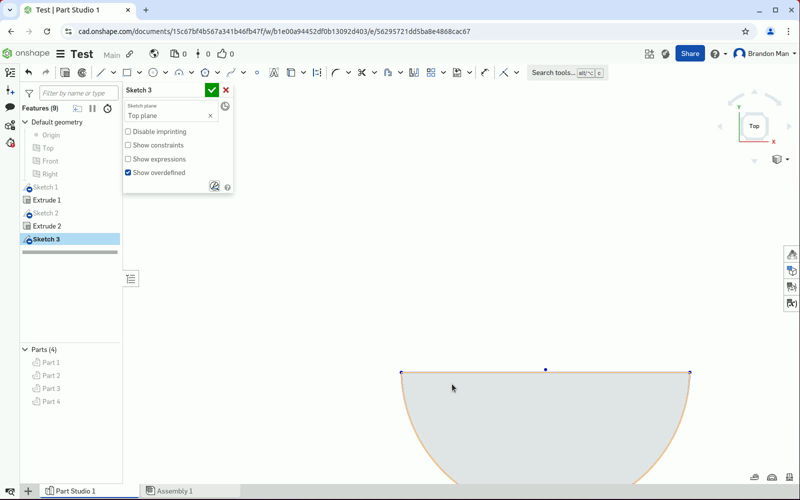
scroll(-6)
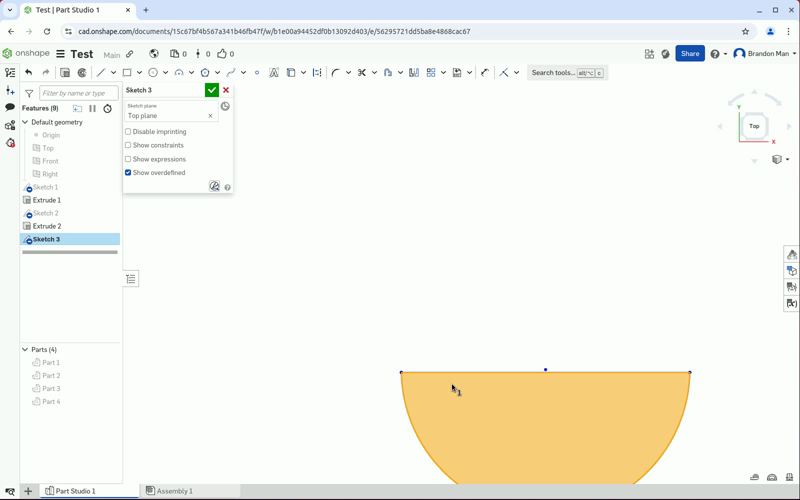
scroll(-6)
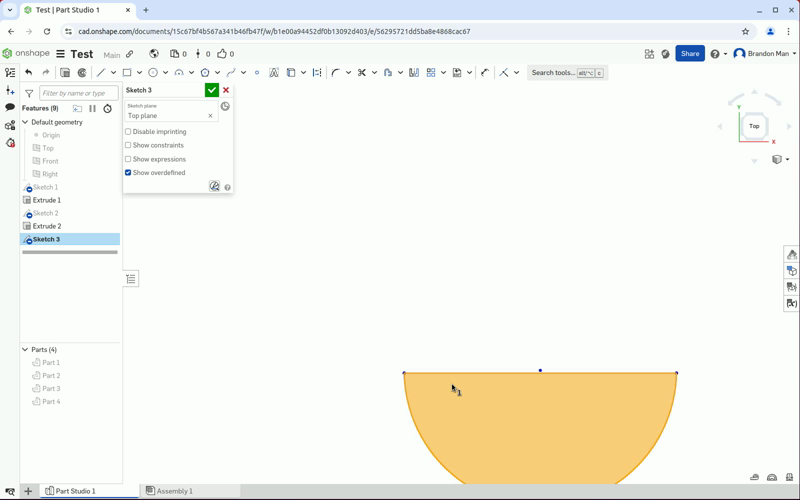
scroll(-6)
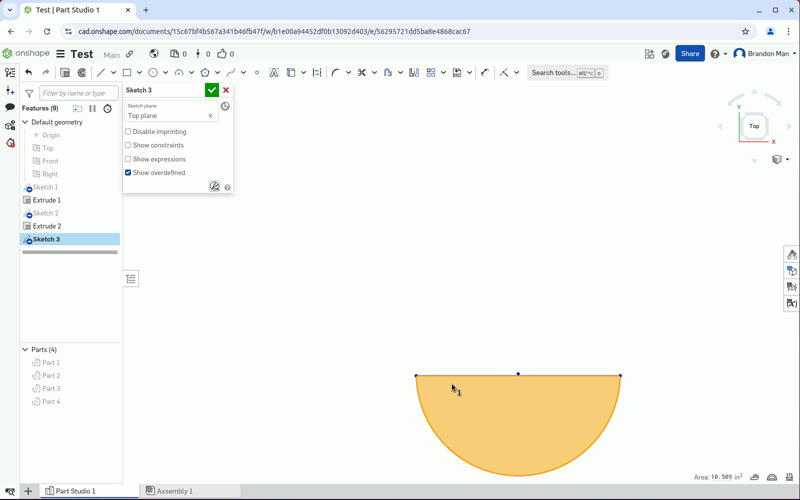
scroll(-6)
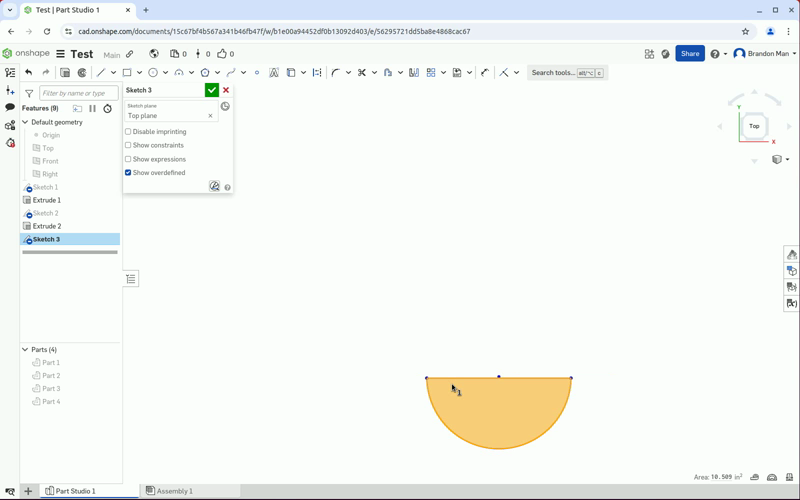
scroll(-6)
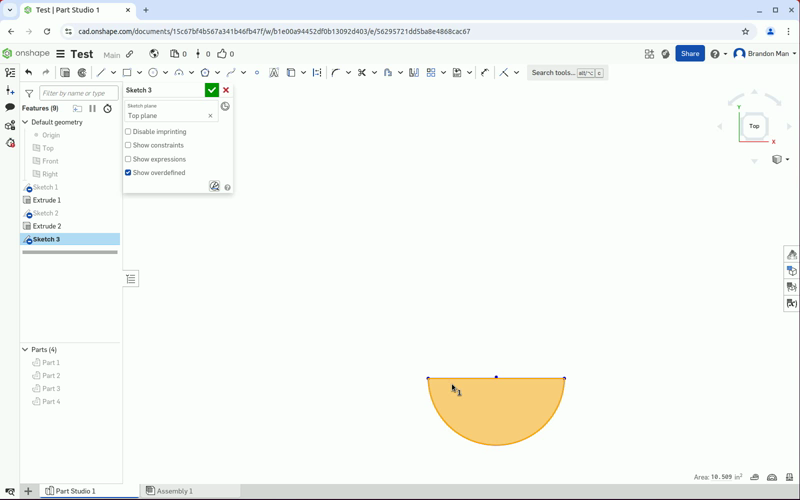
scroll(-6)
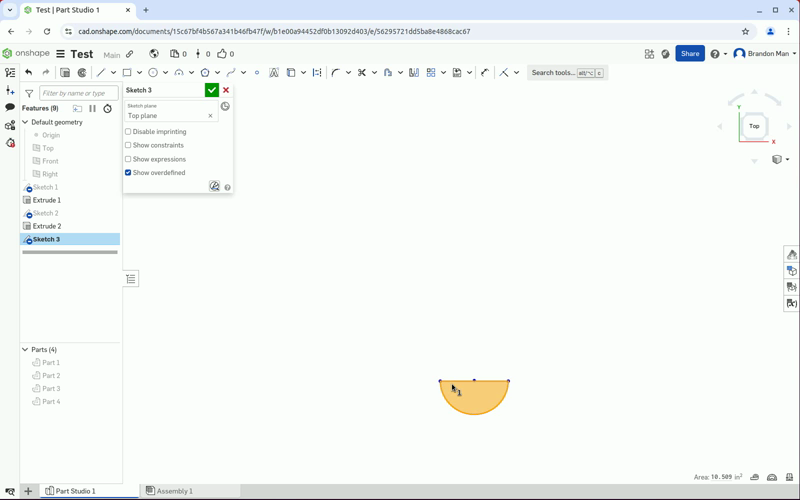
scroll(-6)
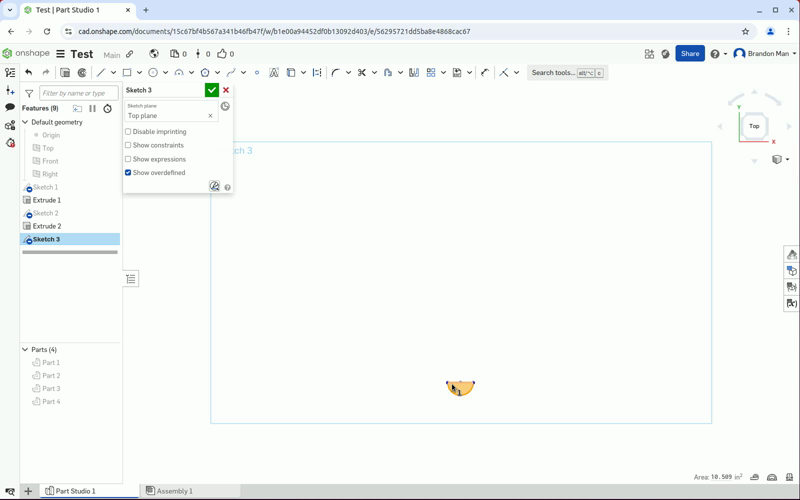
mouse_move(73, 352)
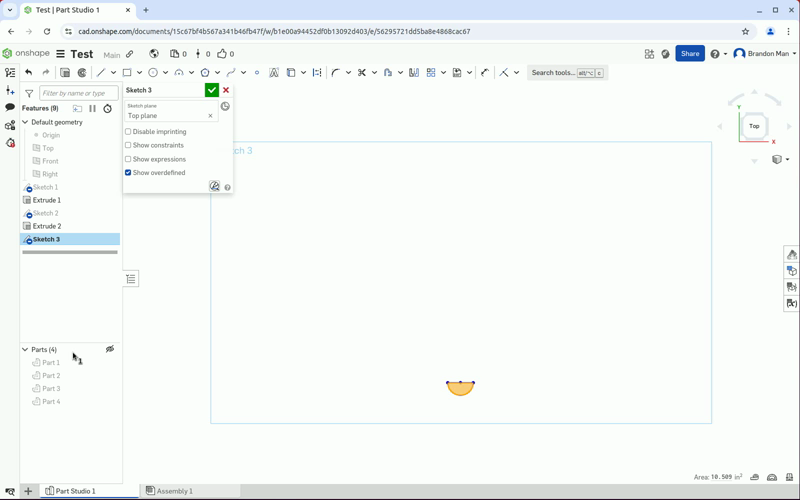
key(shift+y)
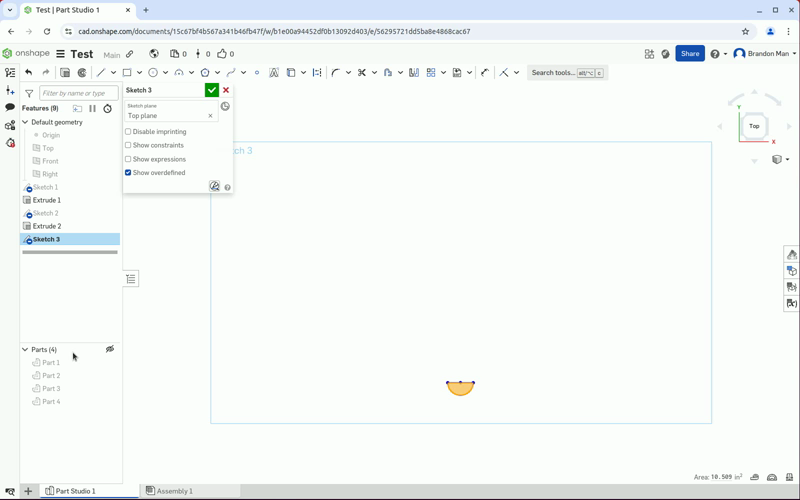
key(shift+e)
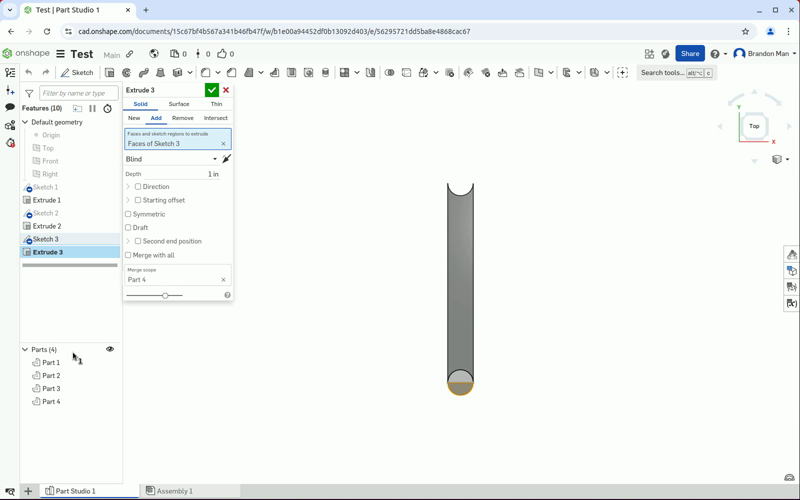
mouse_move(143, 106)
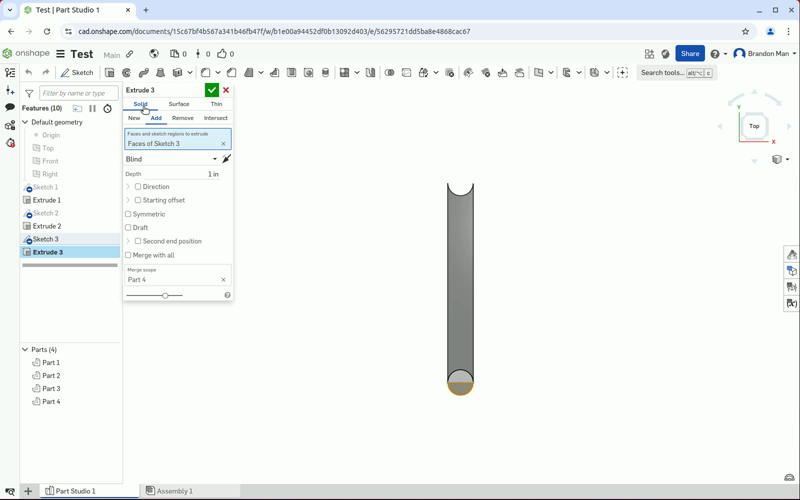
click(143, 106)
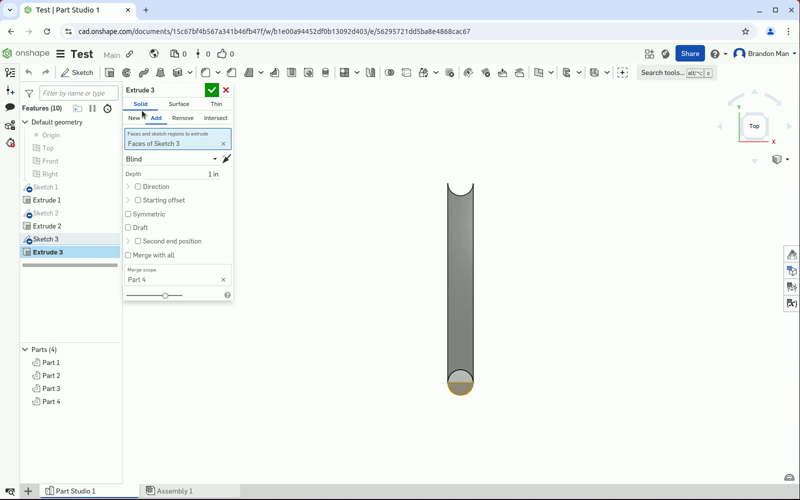
mouse_move(137, 120)
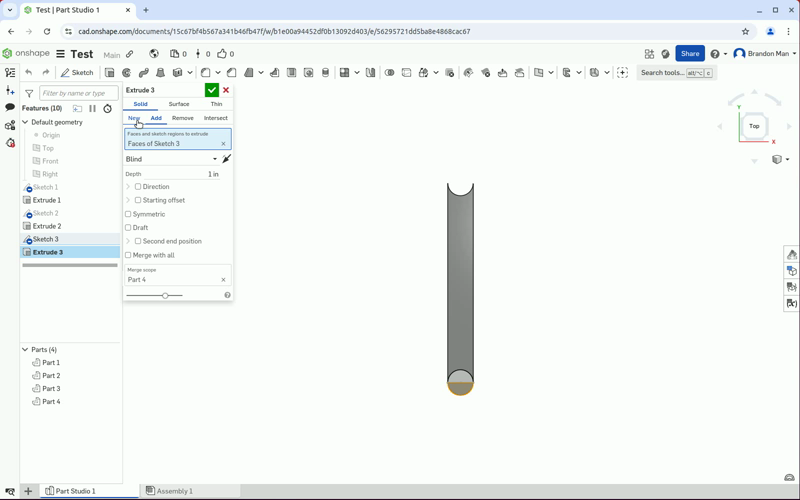
click(137, 120)
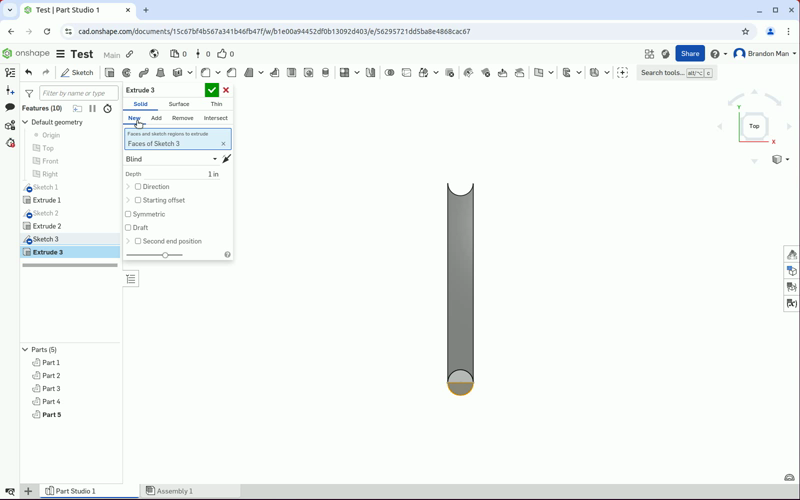
key(tab, 4)
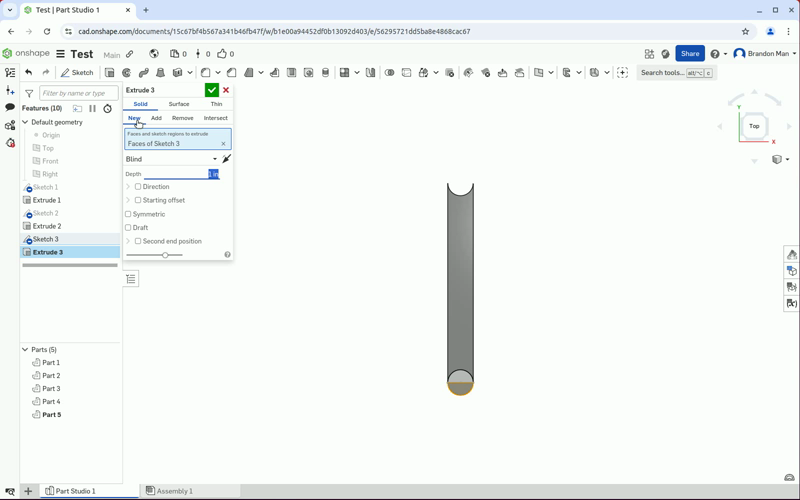
text(5.055)
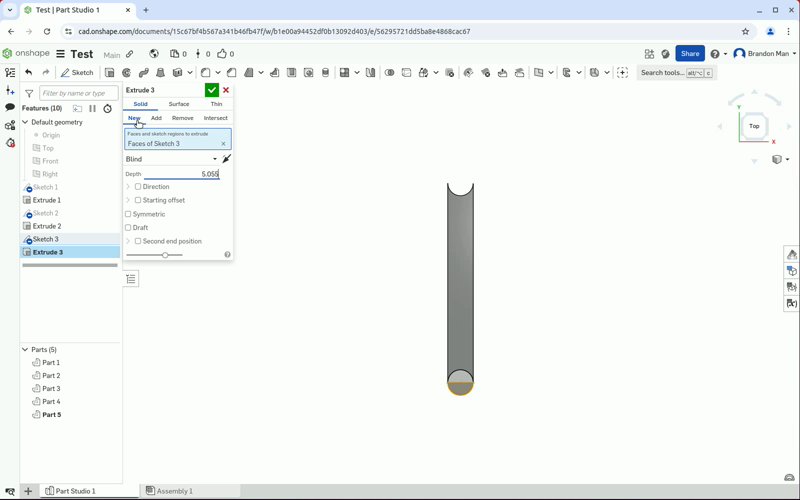
key(enter)
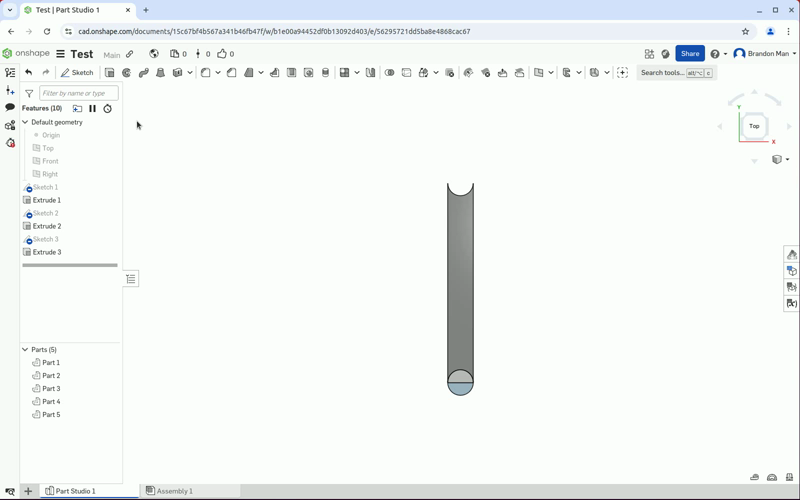
key(shift+h)
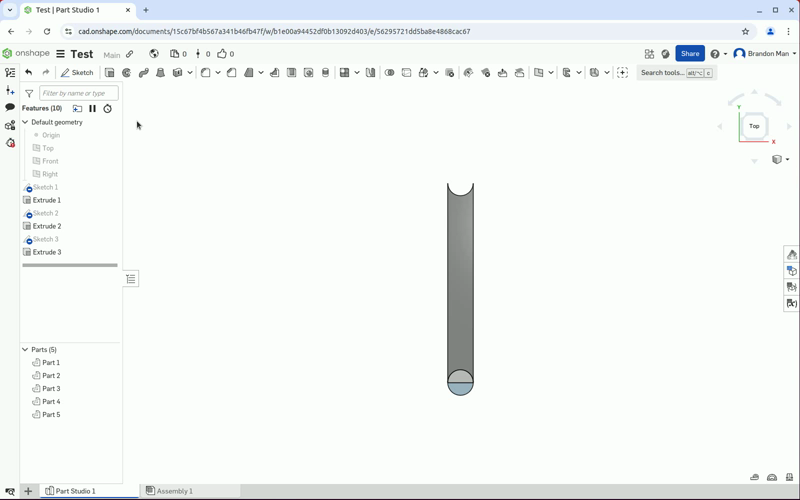
key(shift+h)
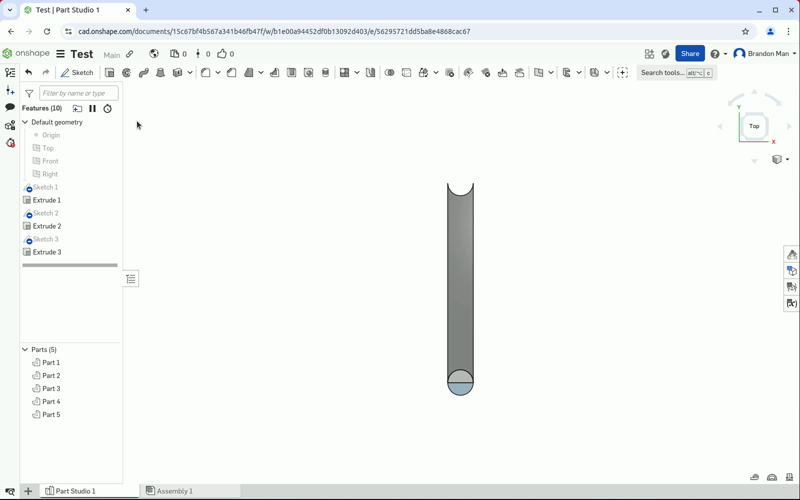
mouse_move(73, 189)
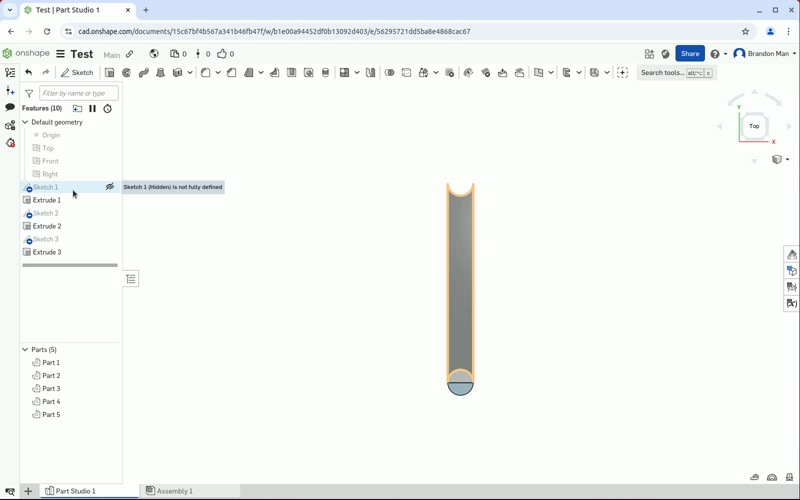
click(73, 189)
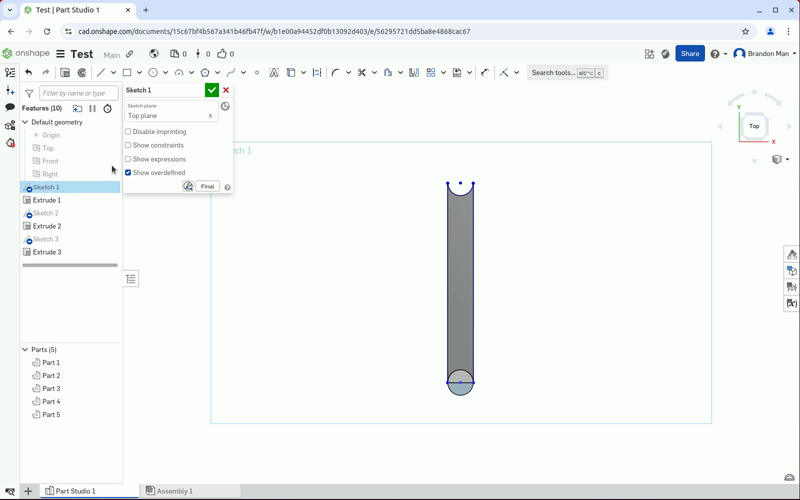
mouse_move(229, 92)
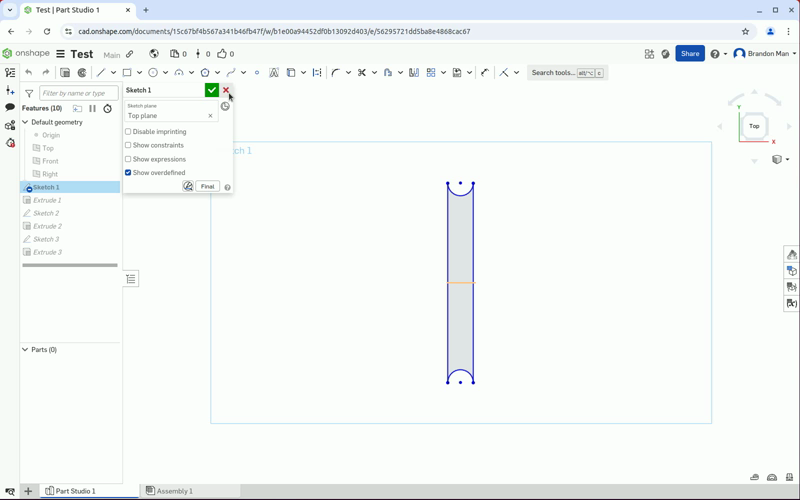
click(229, 92)
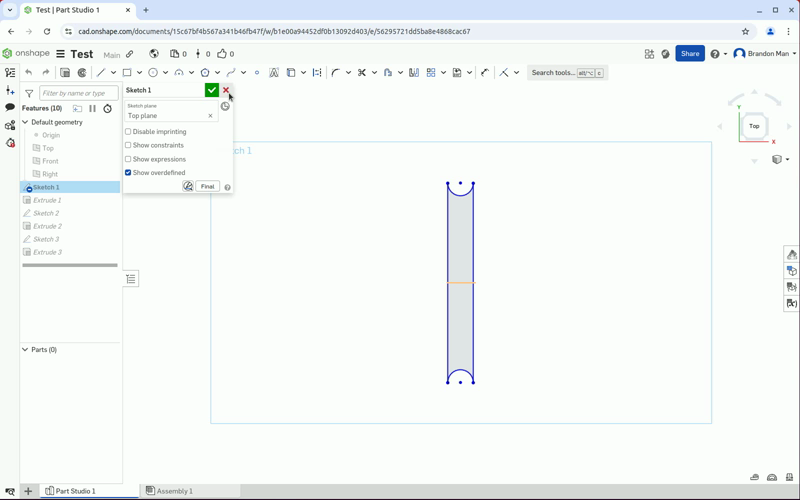
key(shift+s)
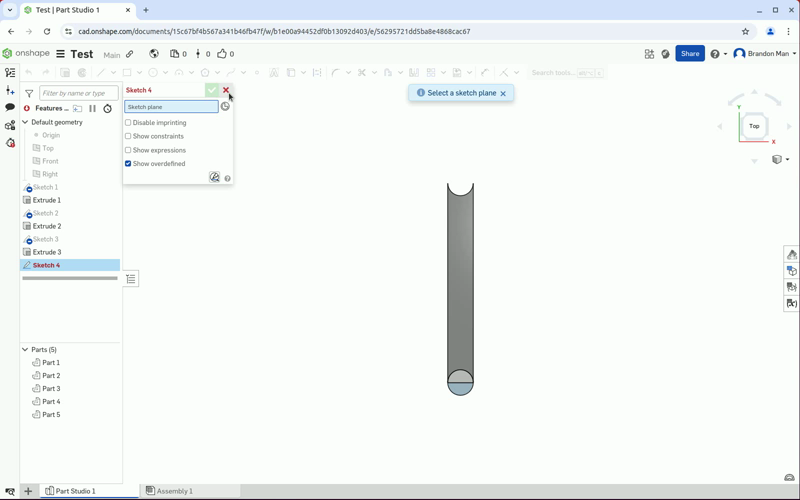
mouse_move(73, 150)
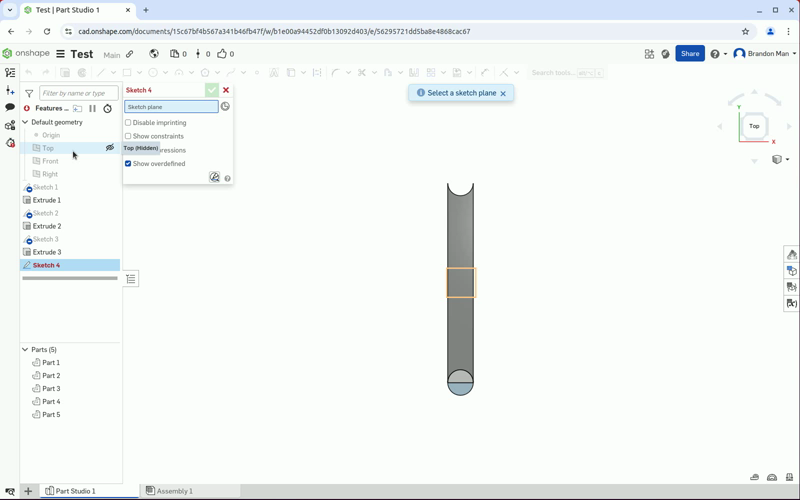
click(73, 150)
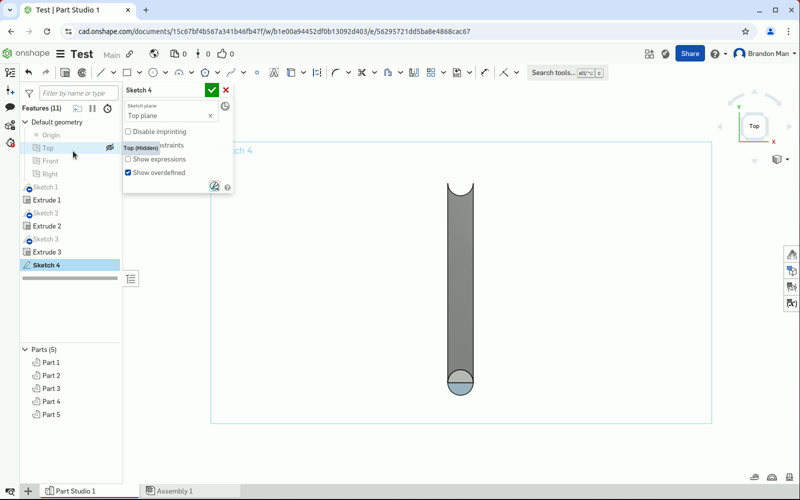
mouse_move(73, 352)
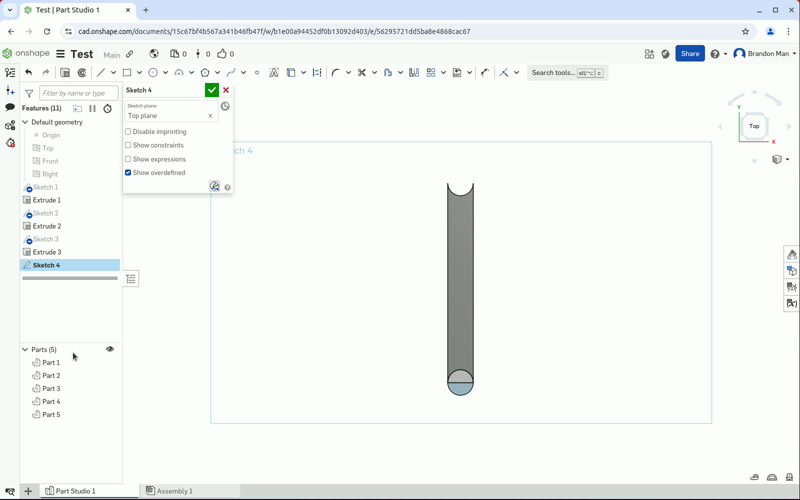
key(y)
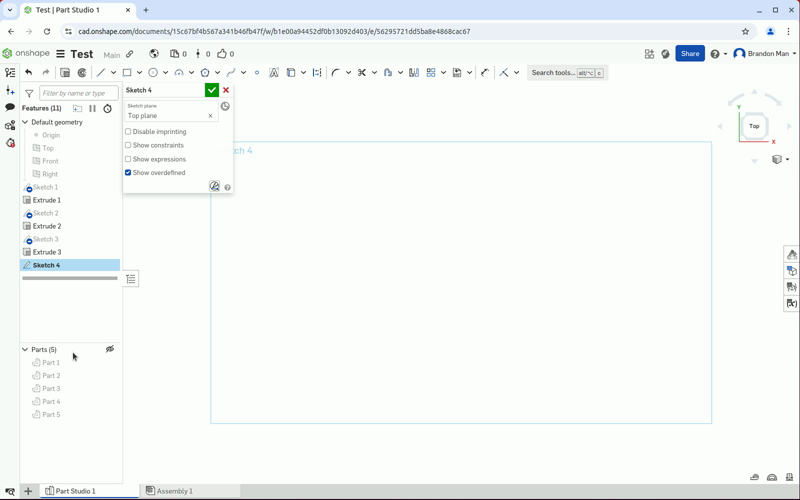
key(l)
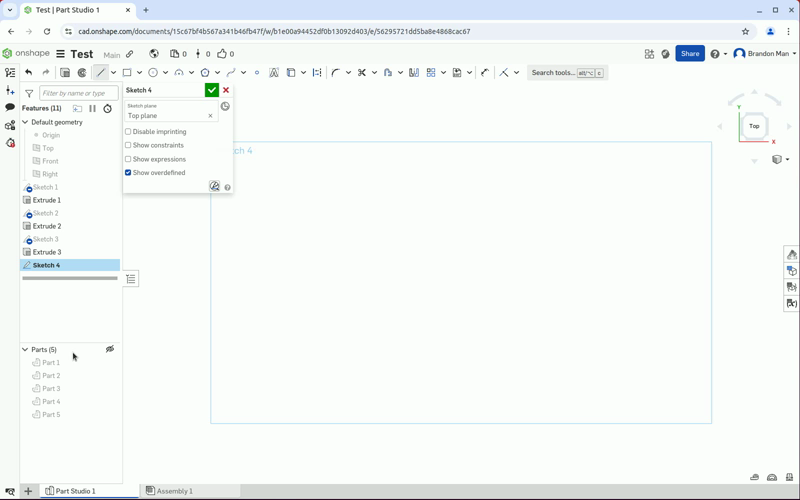
key_down(shift)
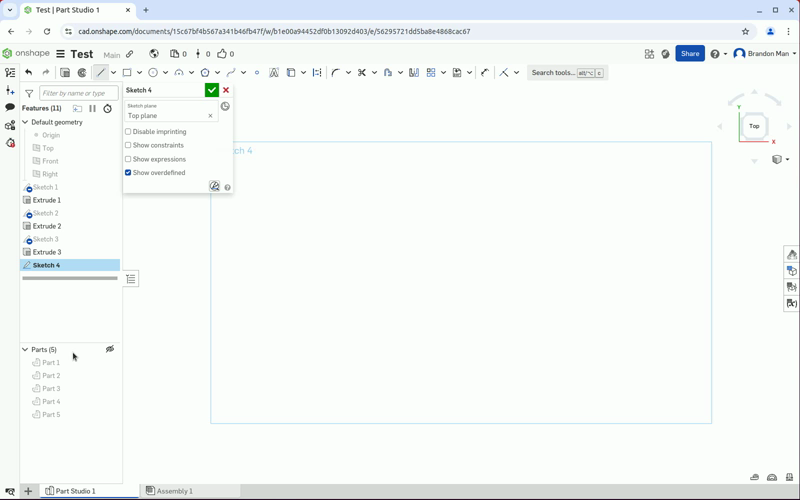
mouse_move(447, 183)
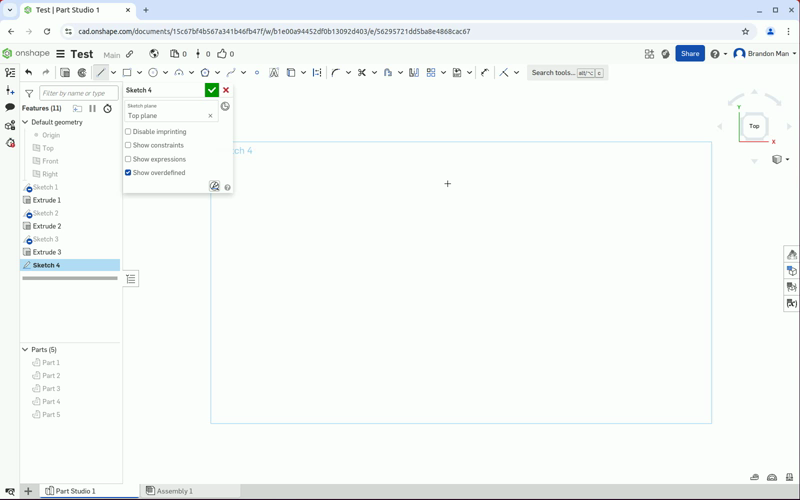
click(447, 183)
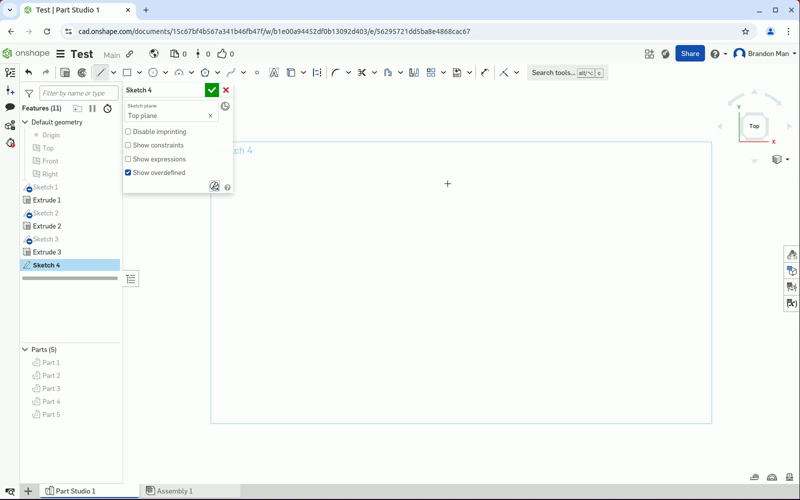
key_up(shift)
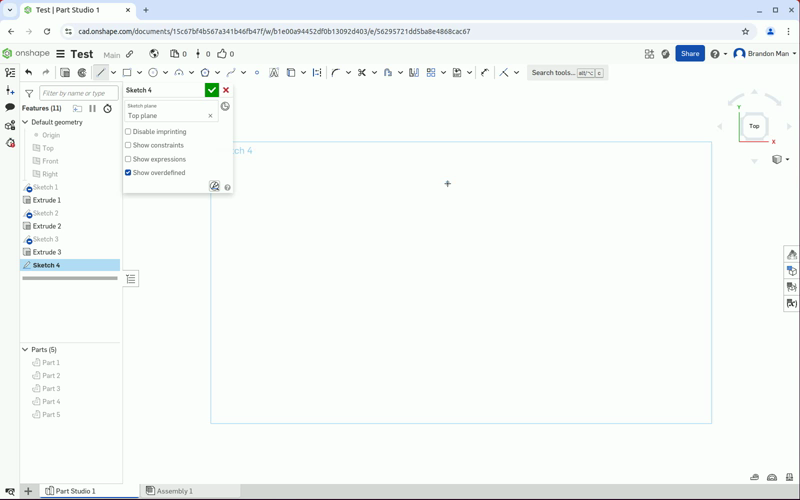
key_down(shift)
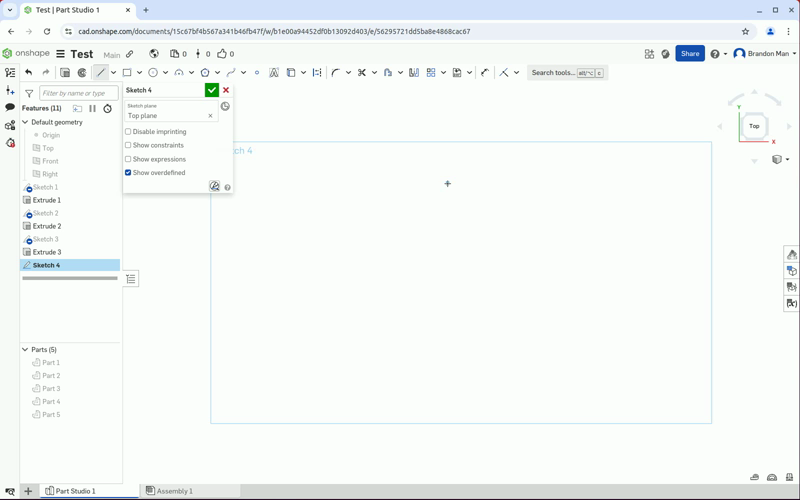
mouse_move(477, 183)
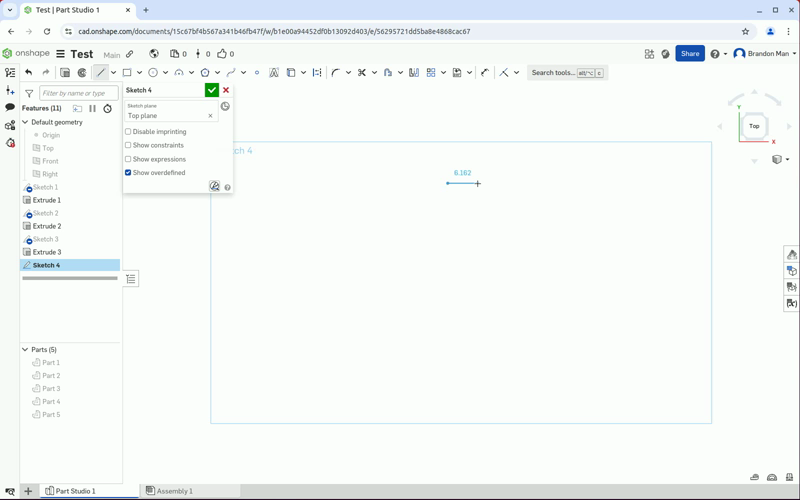
mouse_move(473, 183)
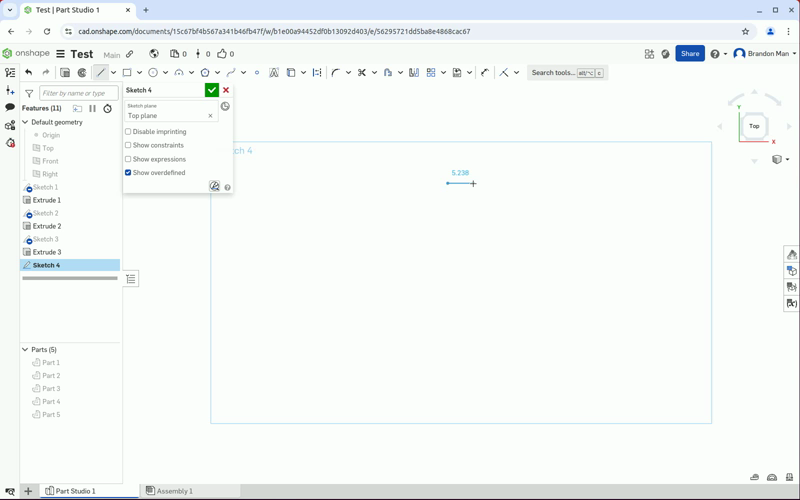
click(473, 183)
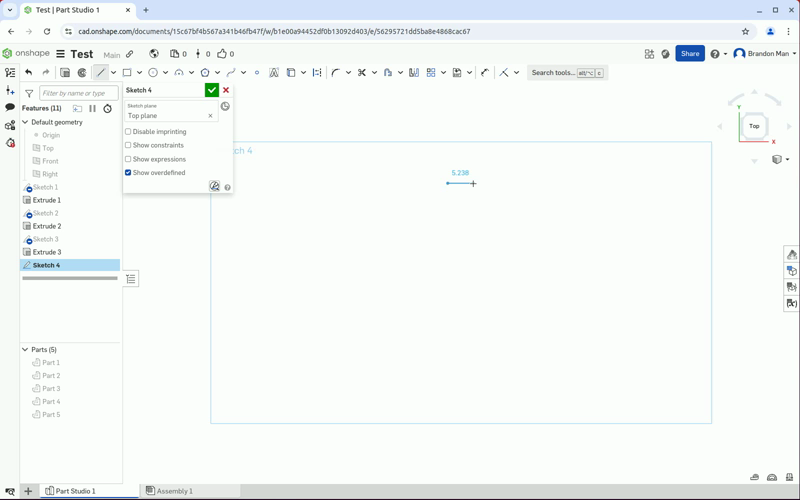
key_up(shift)
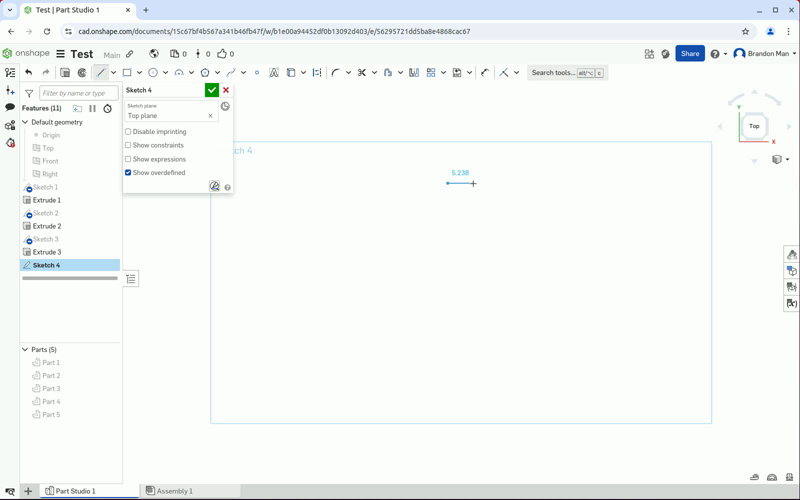
key(esc)
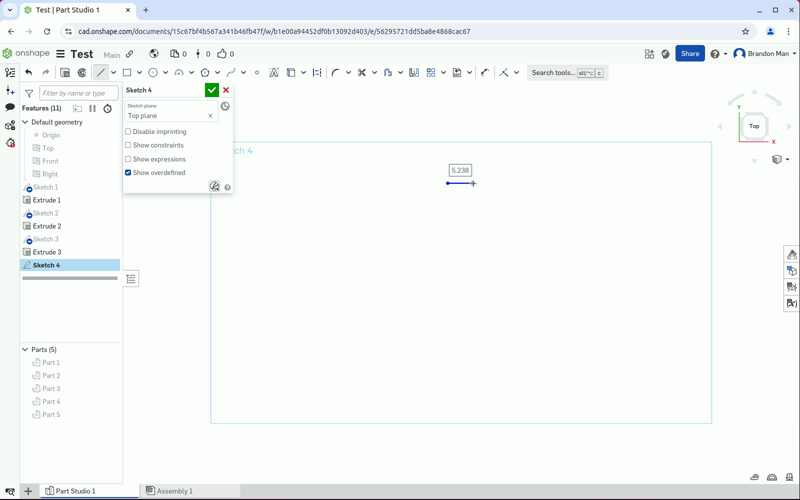
key(a)
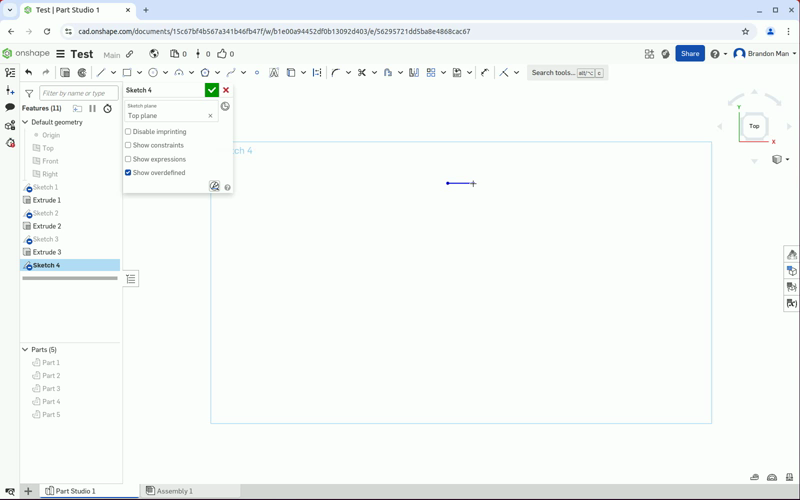
mouse_move(473, 183)
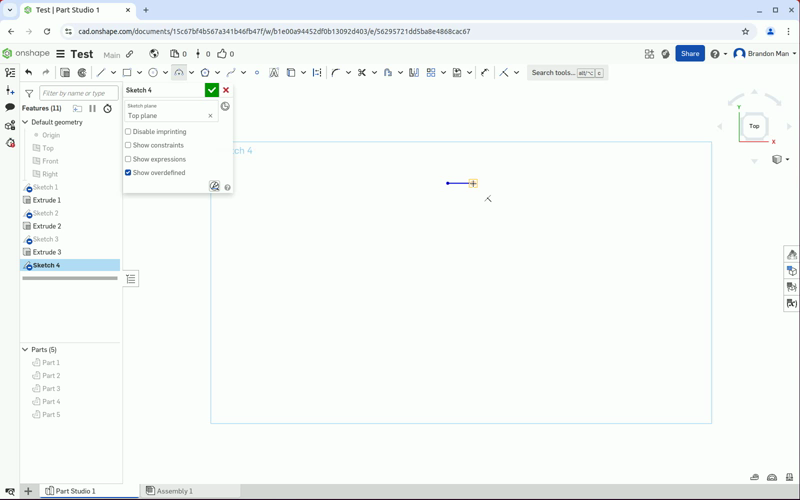
click(473, 183)
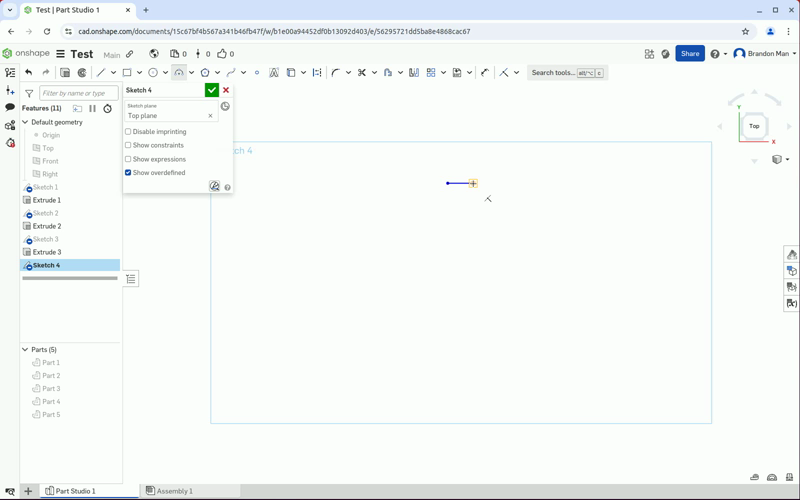
mouse_move(447, 183)
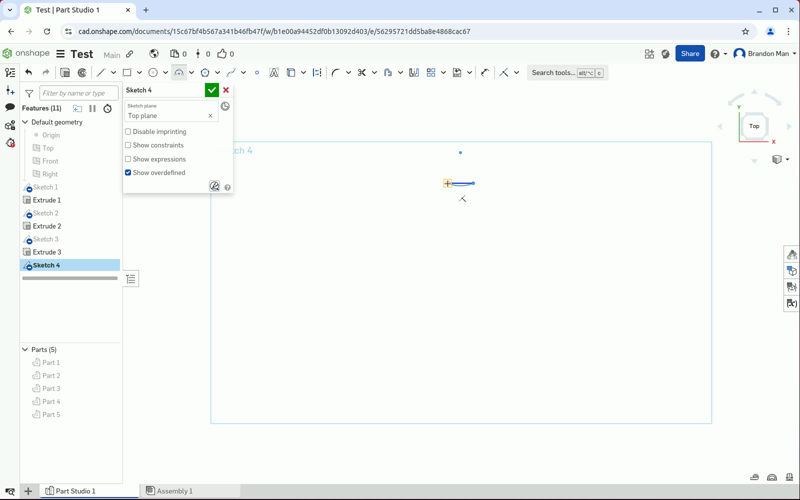
click(447, 183)
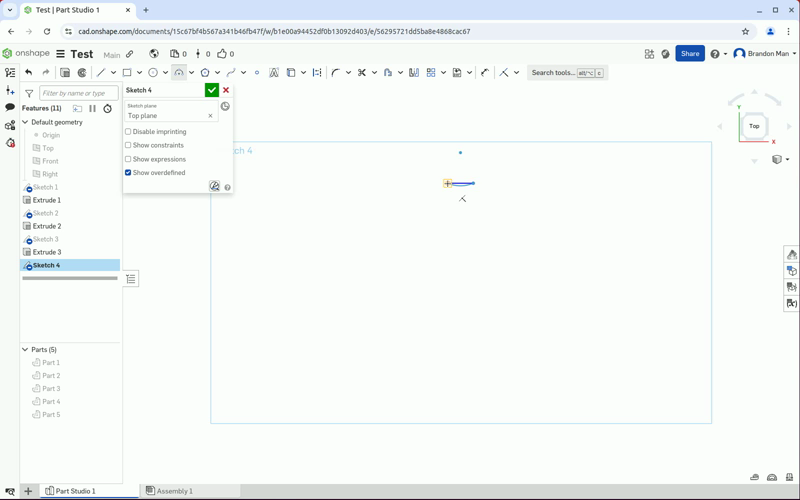
key_down(shift)
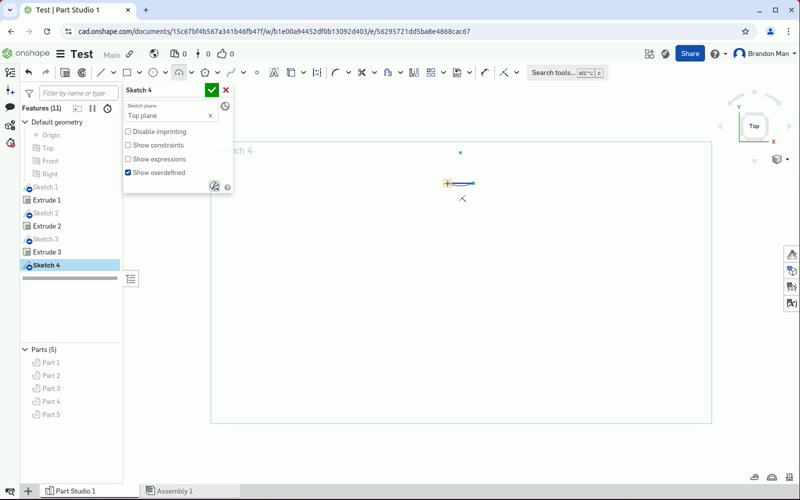
mouse_move(460, 170)
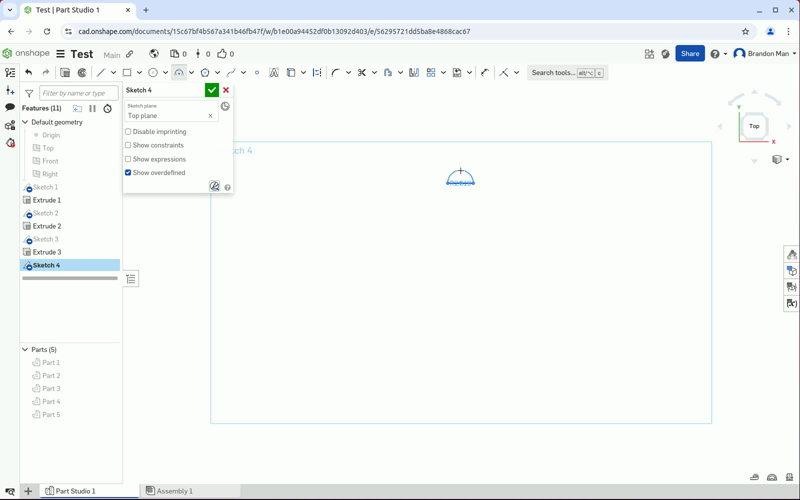
click(460, 170)
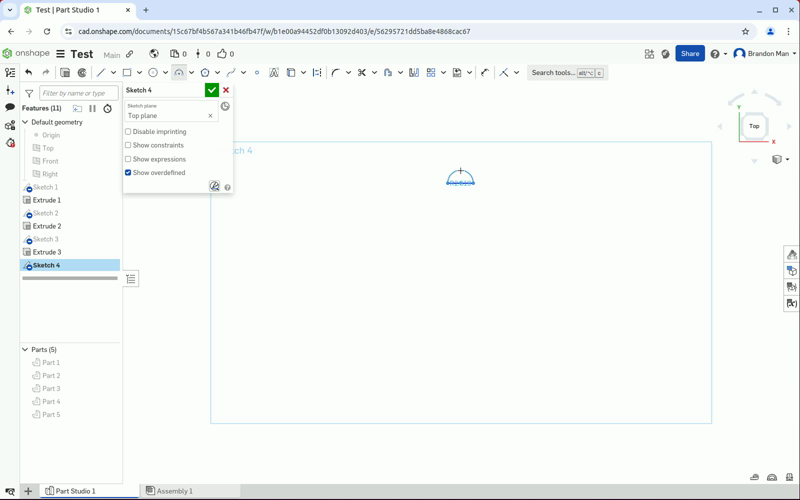
key_up(shift)
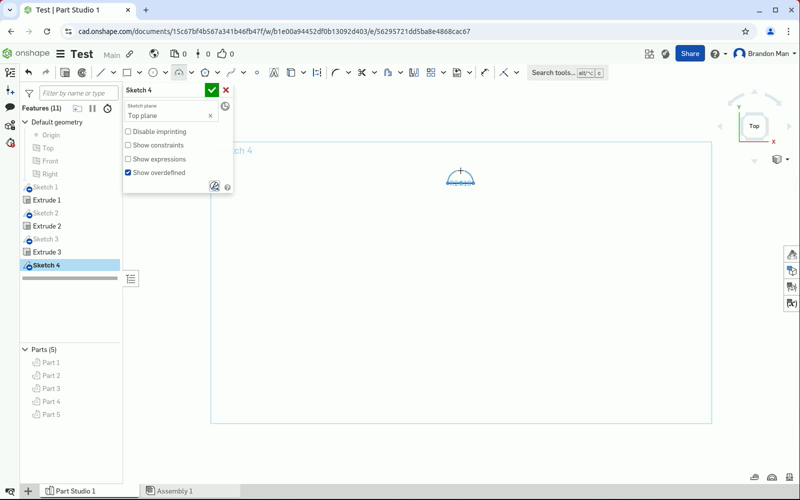
key(esc)
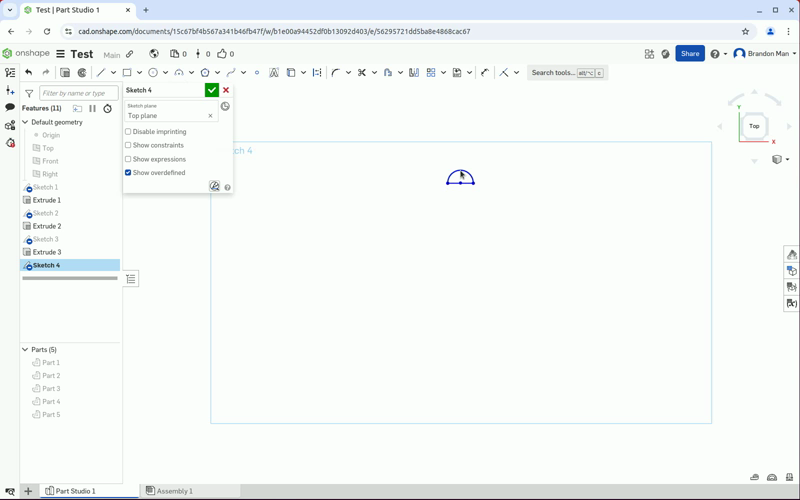
mouse_move(471, 181)
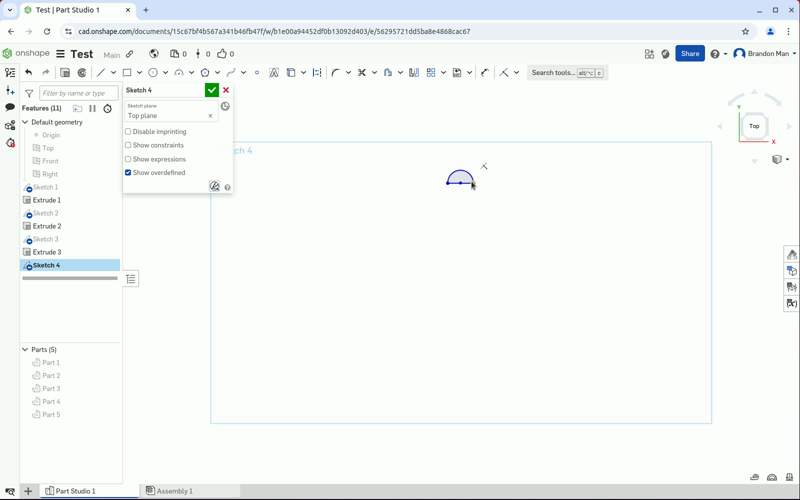
scroll(6)
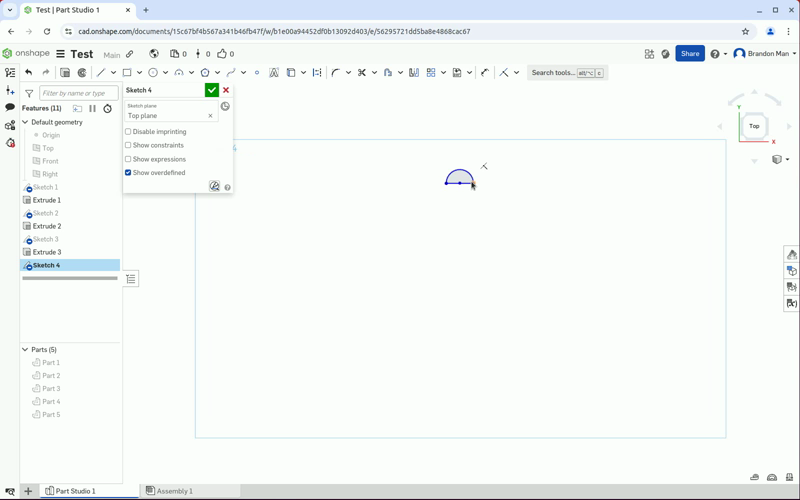
scroll(6)
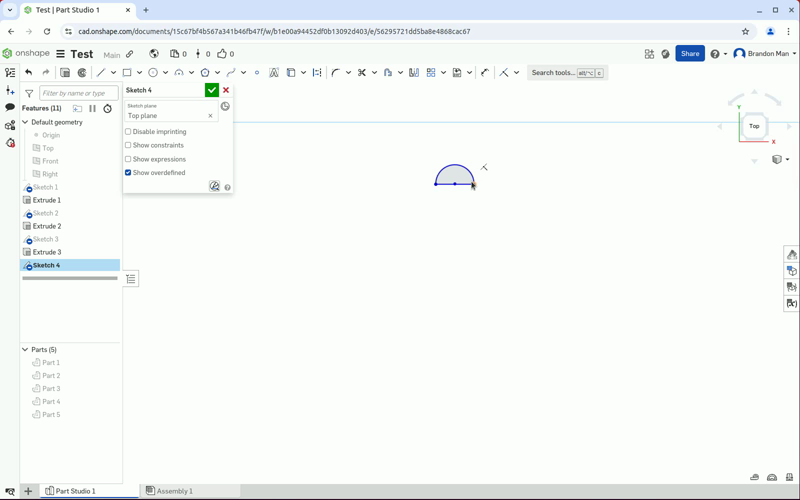
scroll(6)
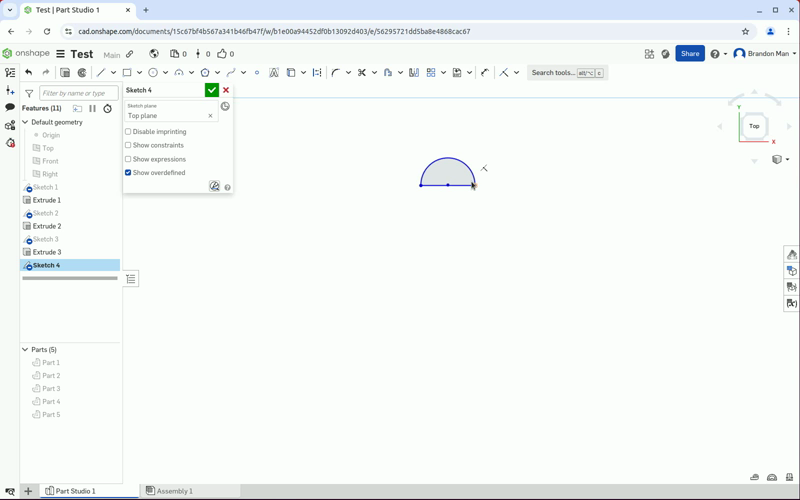
scroll(6)
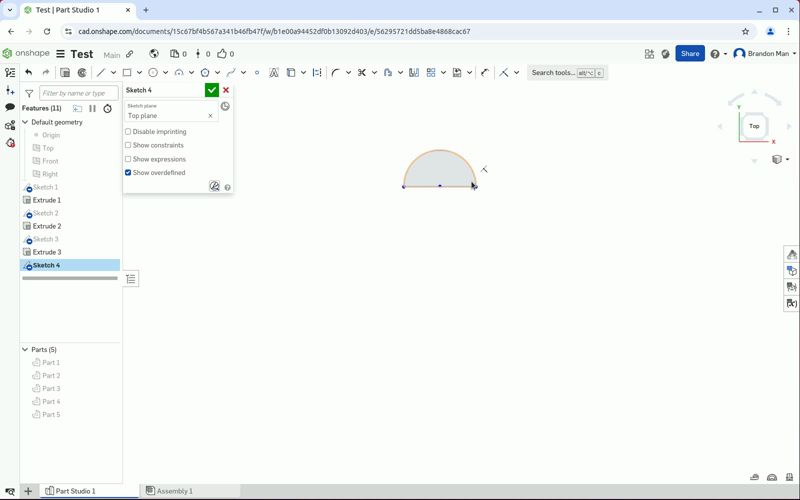
scroll(6)
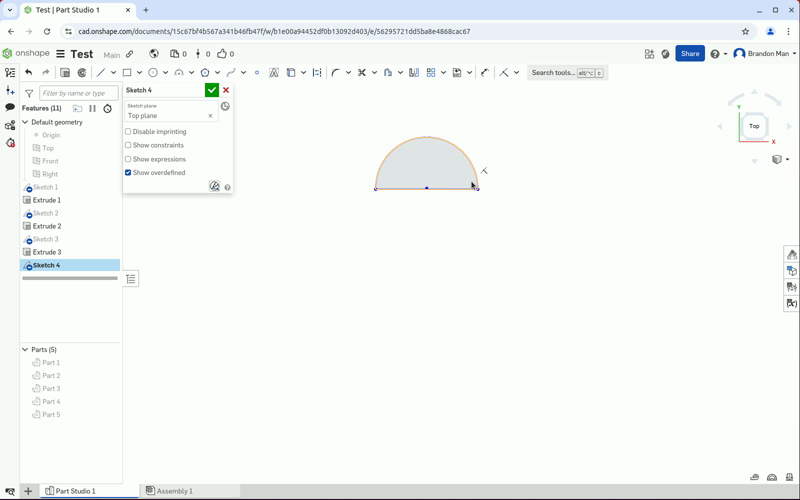
scroll(6)
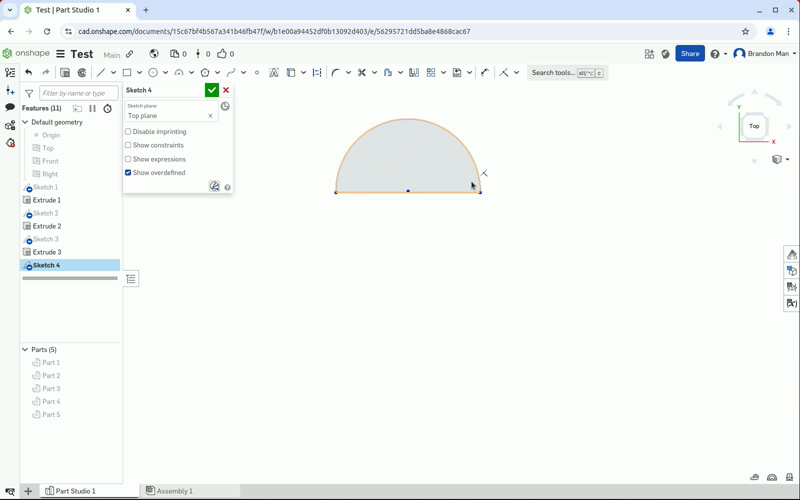
scroll(6)
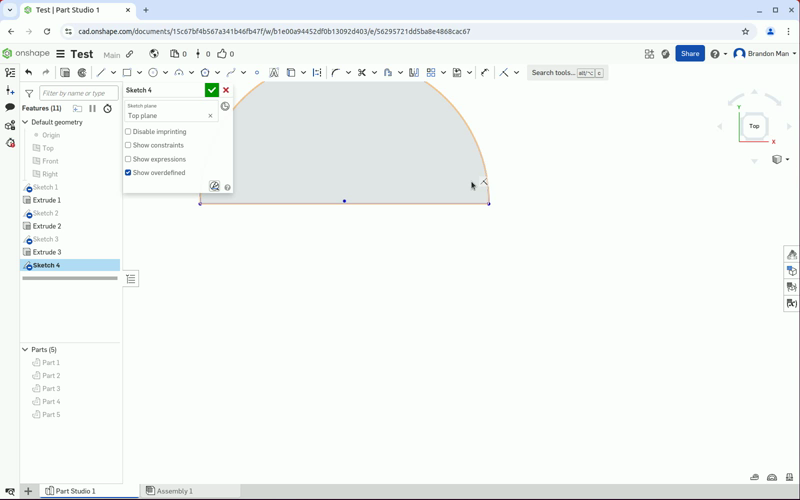
click(471, 181)
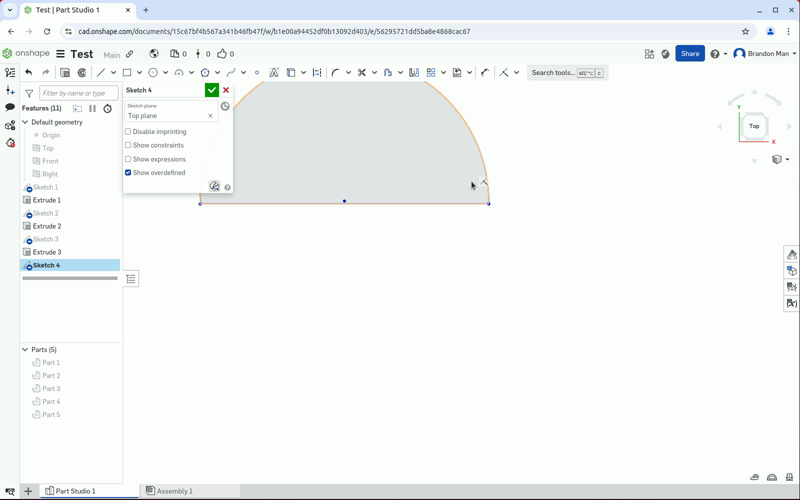
scroll(-6)
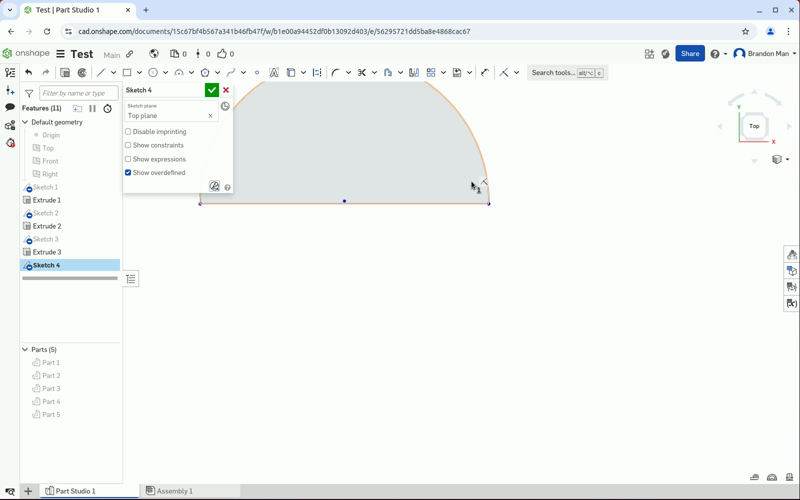
scroll(-6)
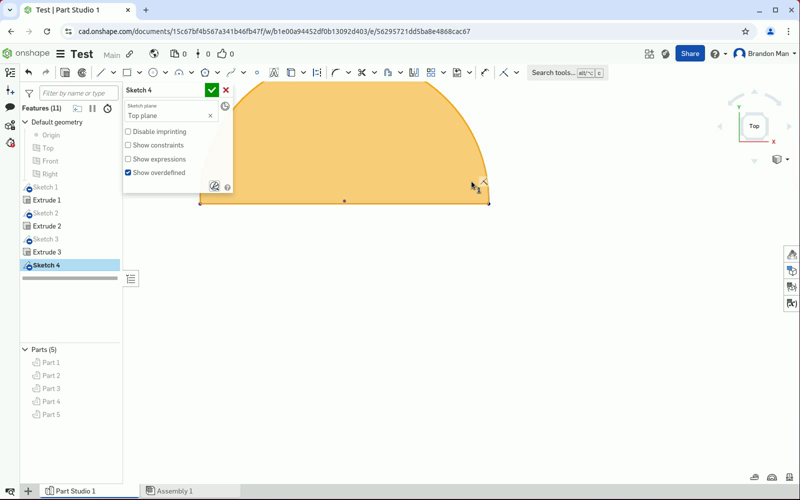
scroll(-6)
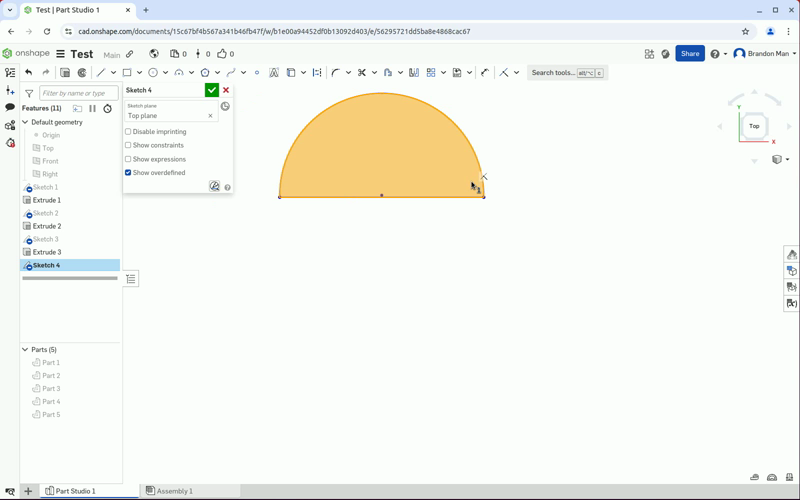
scroll(-6)
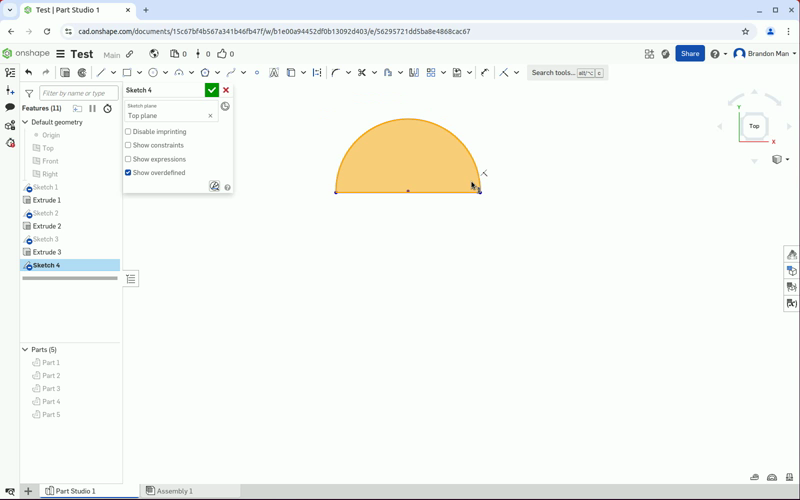
scroll(-6)
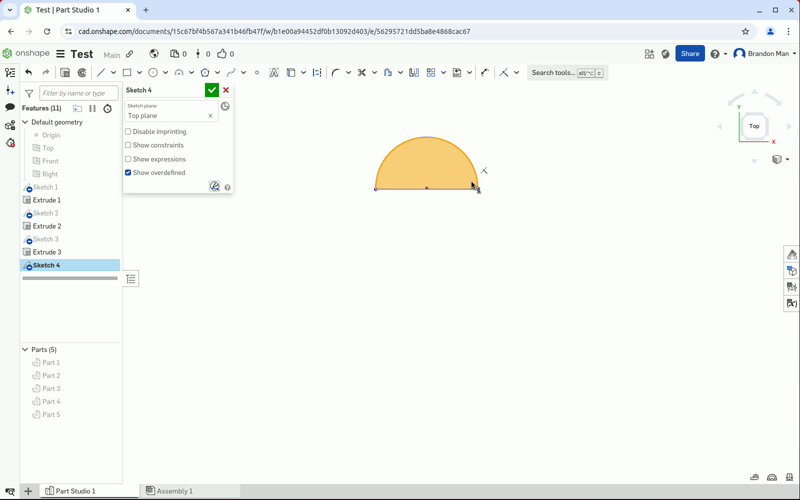
scroll(-6)
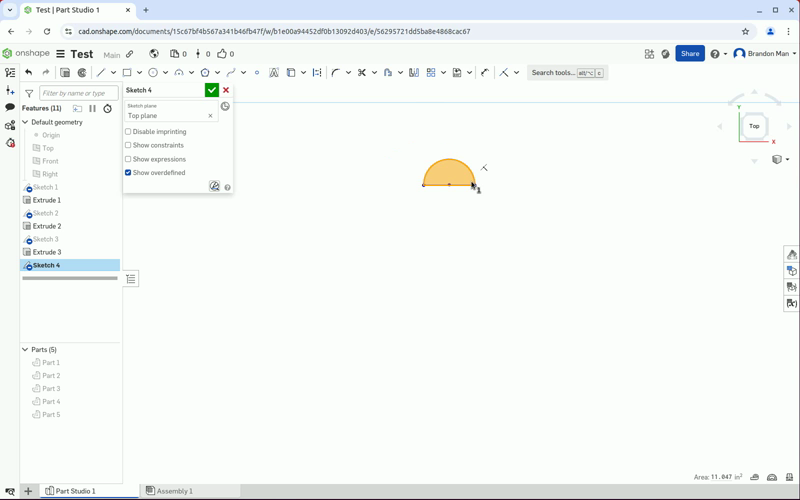
scroll(-6)
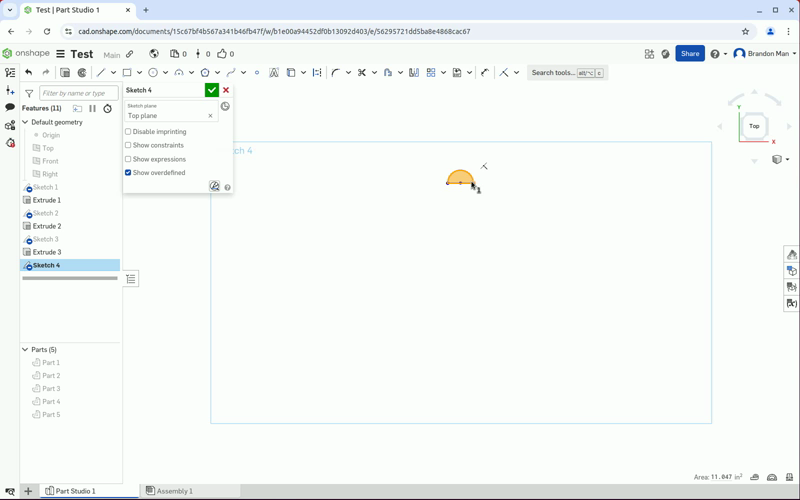
mouse_move(73, 352)
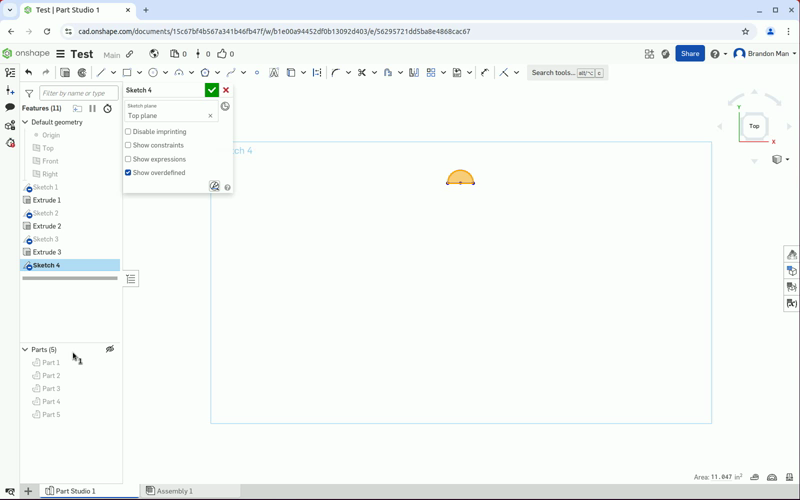
key(shift+y)
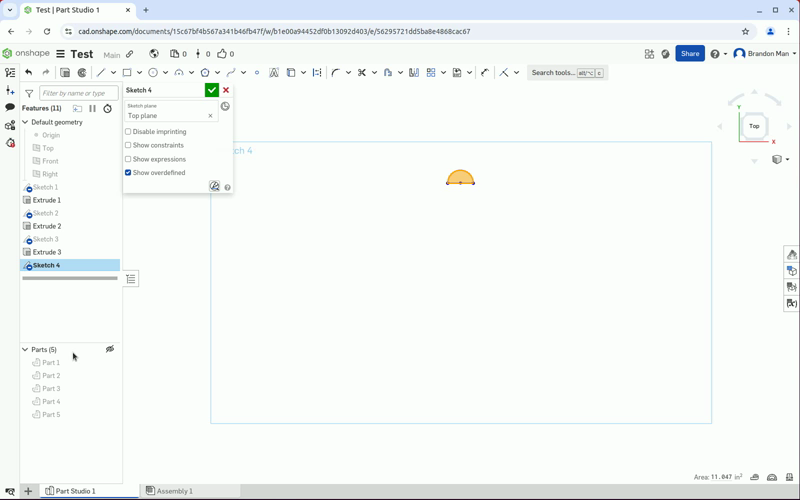
key(shift+e)
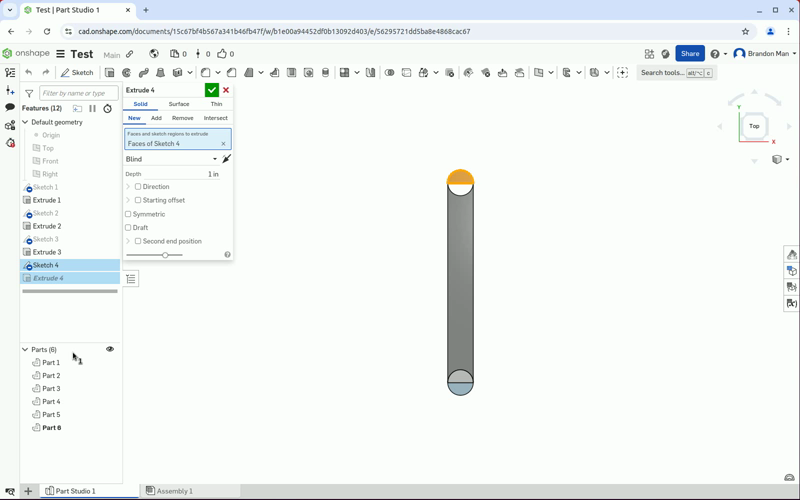
mouse_move(143, 106)
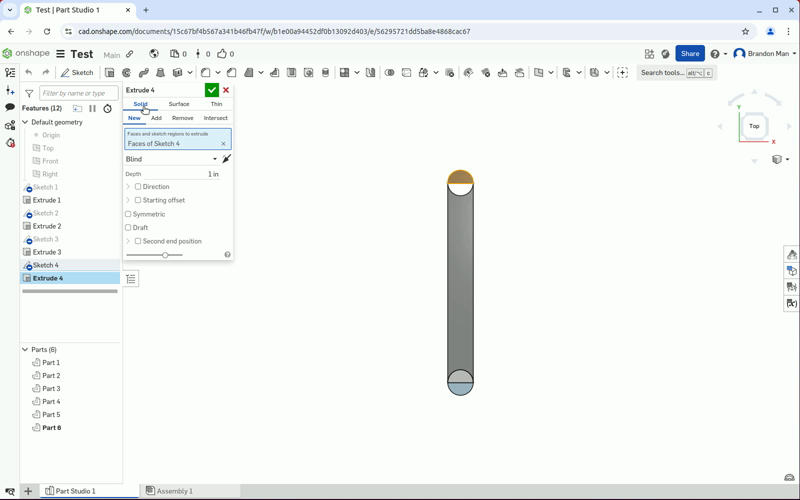
click(143, 106)
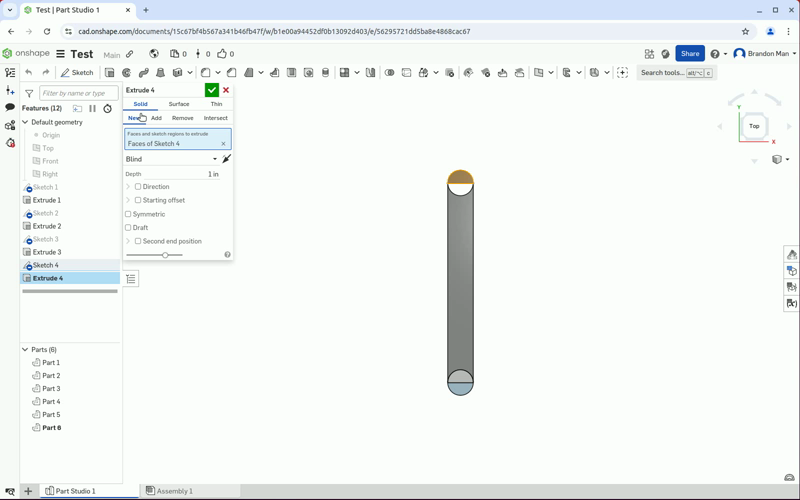
mouse_move(137, 120)
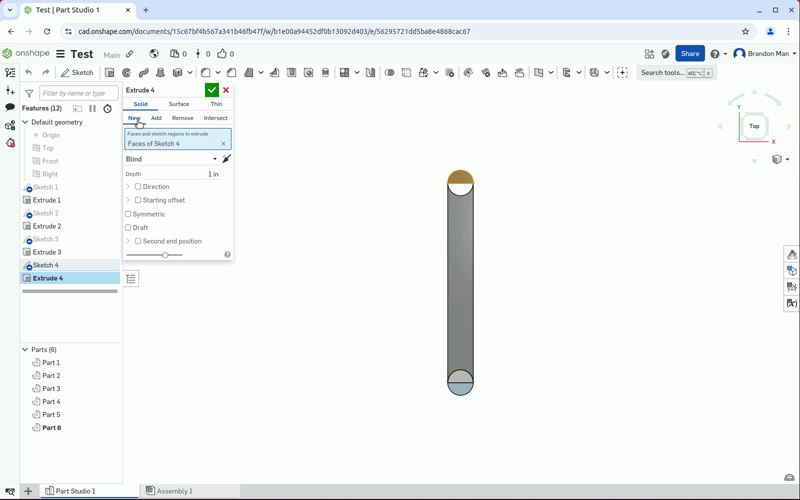
click(137, 120)
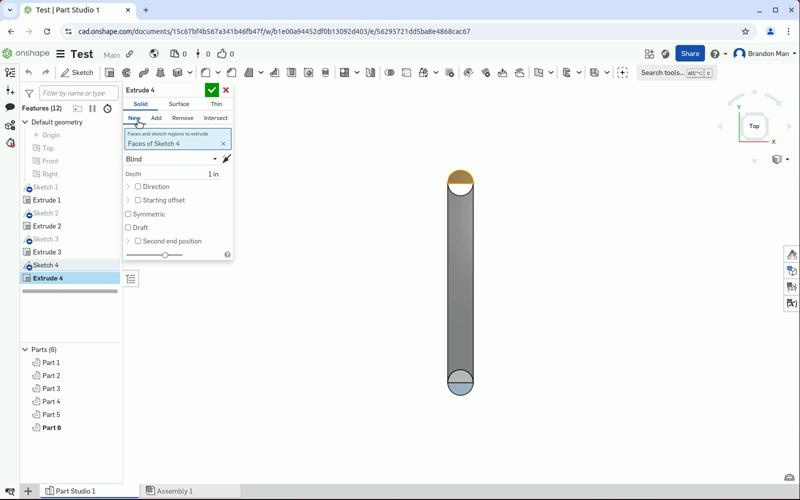
key(tab, 4)
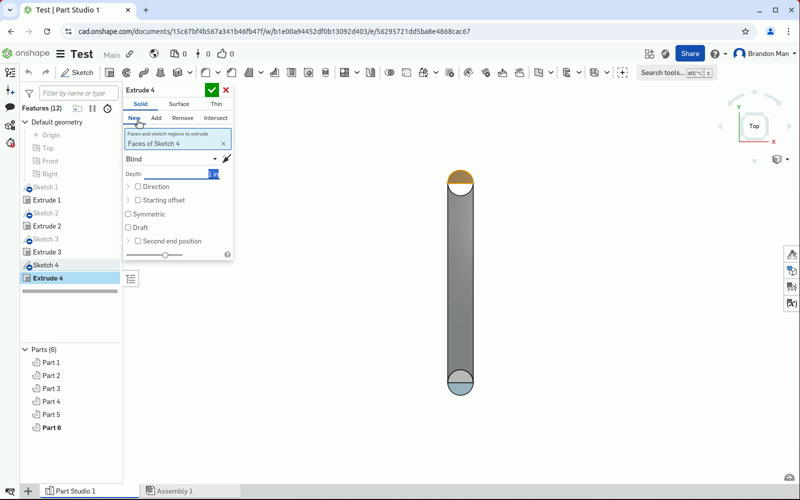
text(5.055)
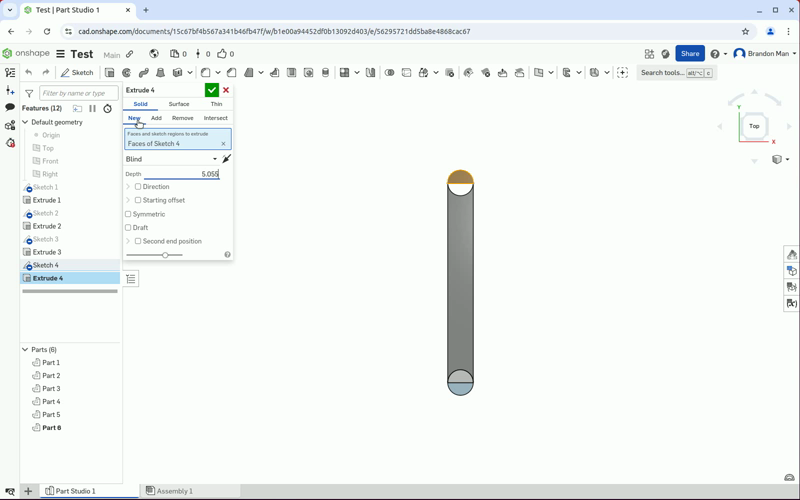
key(enter)
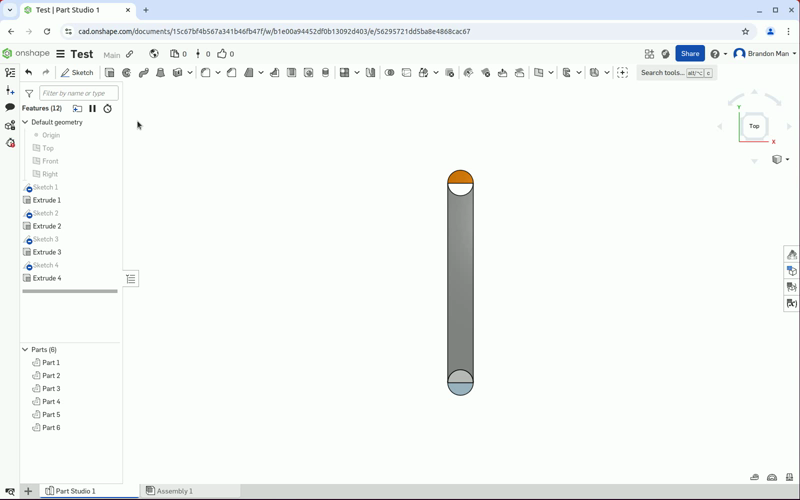
key(shift+h)
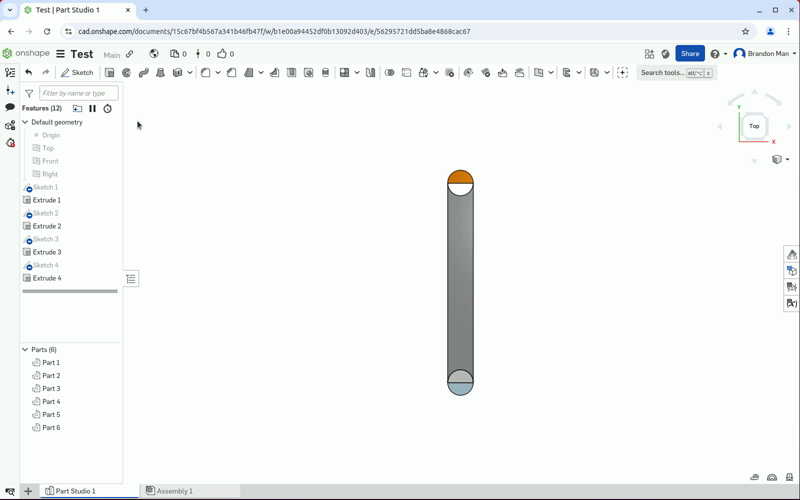
key(shift+h)
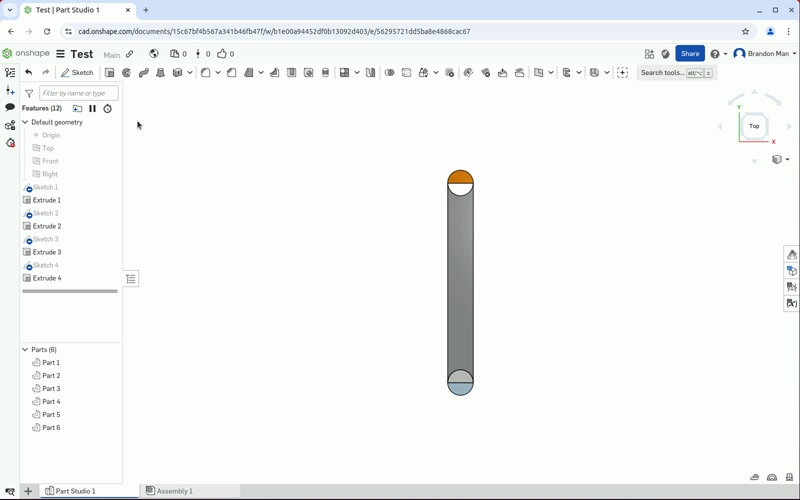
mouse_move(73, 189)
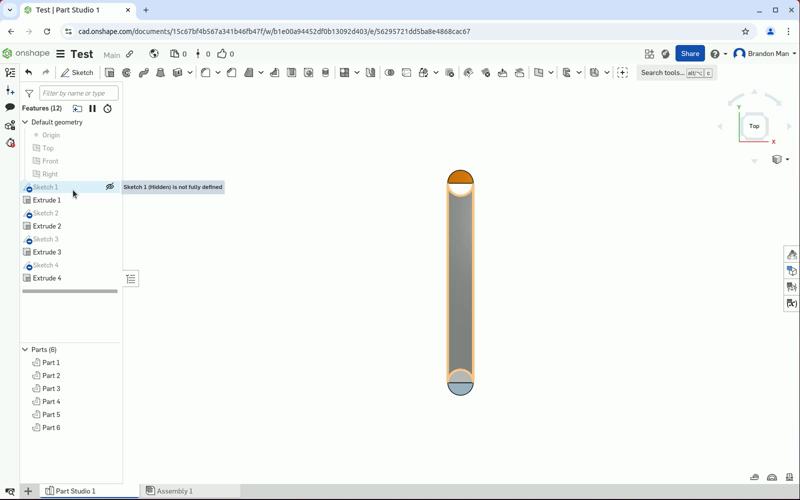
click(73, 189)
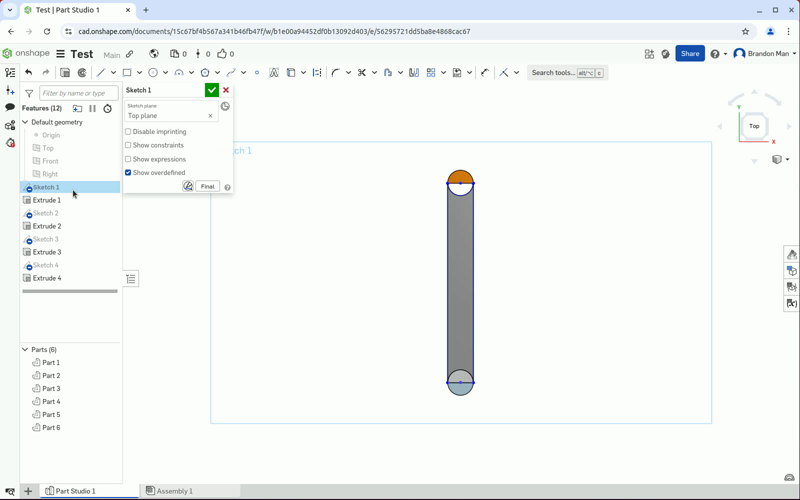
mouse_move(229, 92)
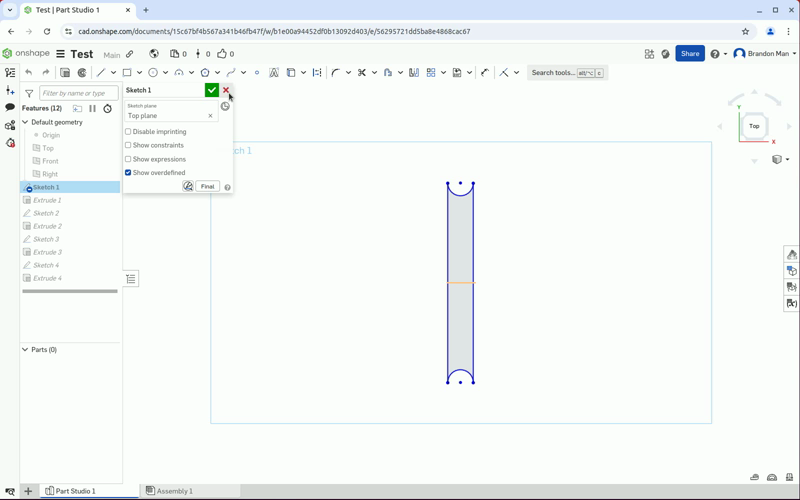
click(229, 92)
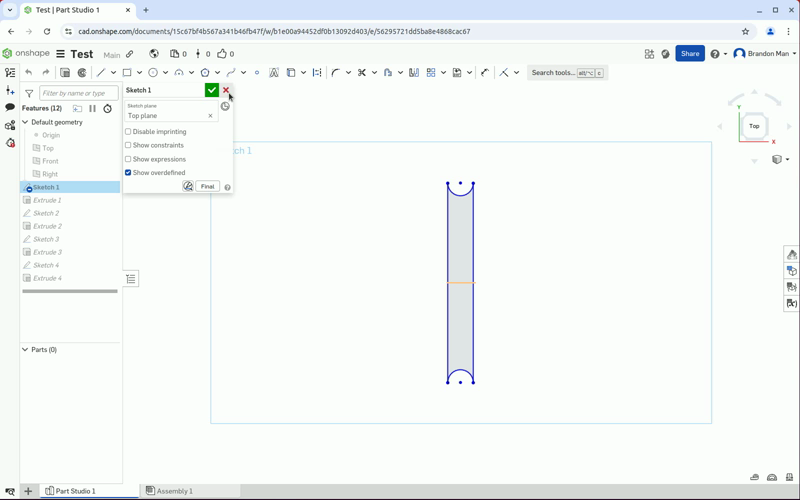
key(shift+s)
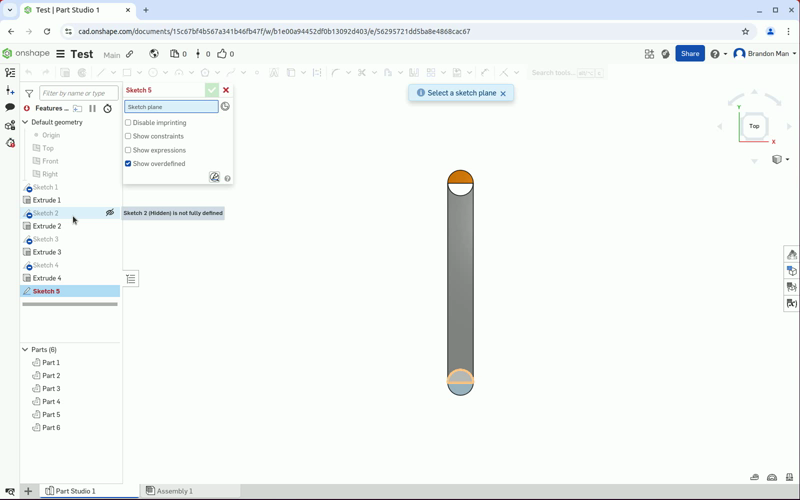
scroll(3)
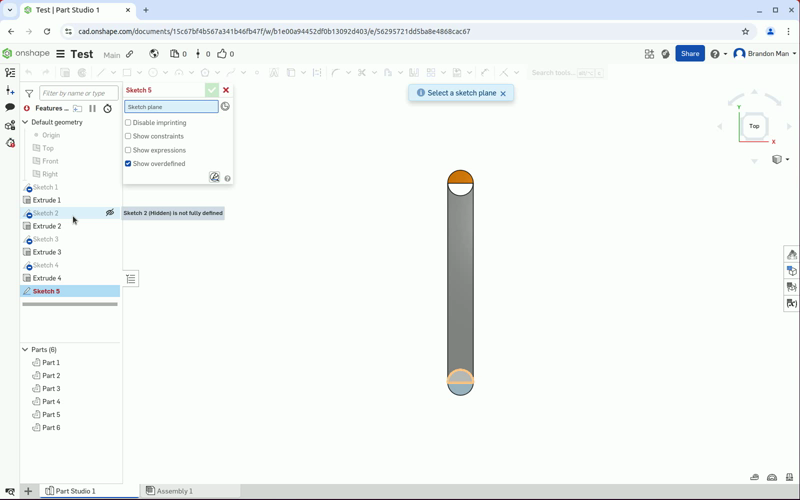
mouse_move(73, 150)
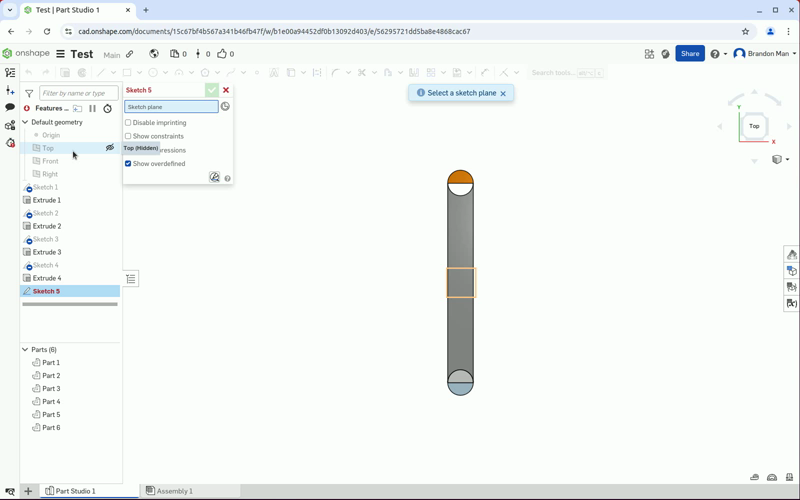
click(73, 150)
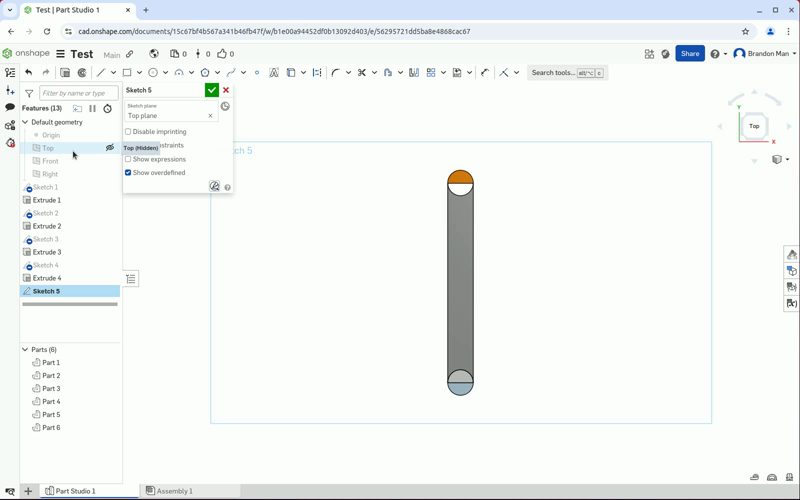
mouse_move(73, 352)
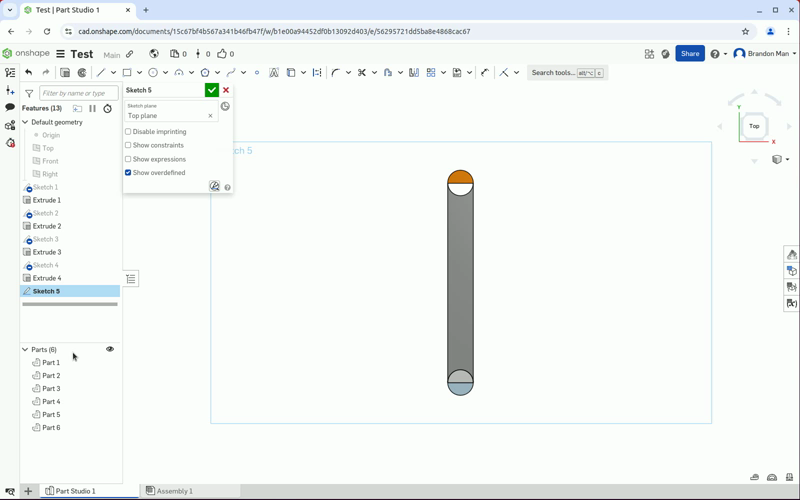
key(y)
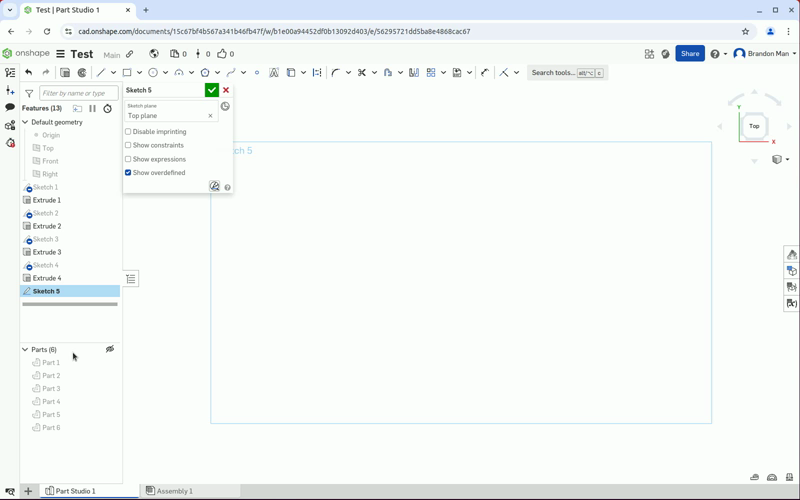
key(a)
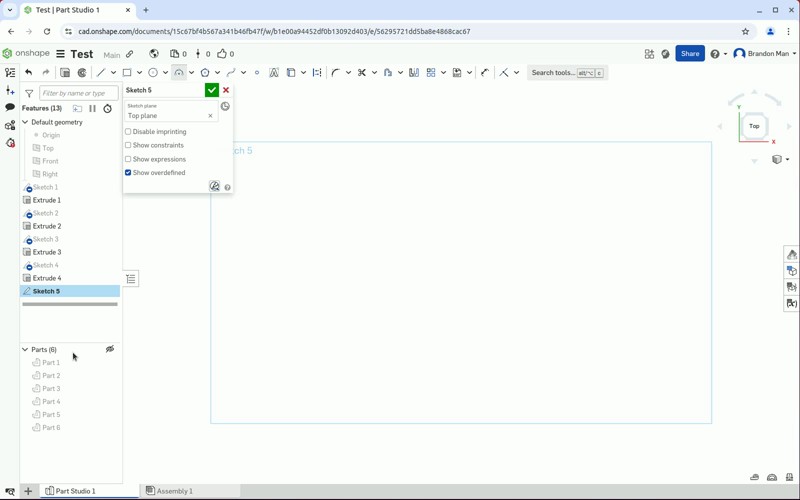
key_down(shift)
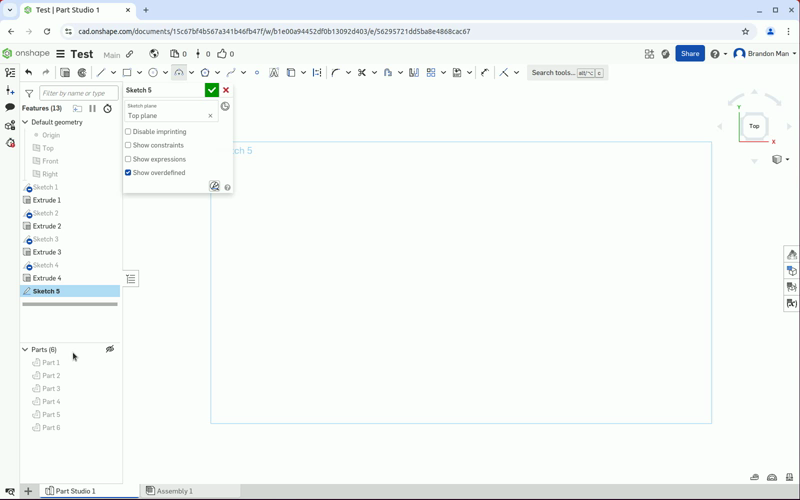
mouse_move(447, 183)
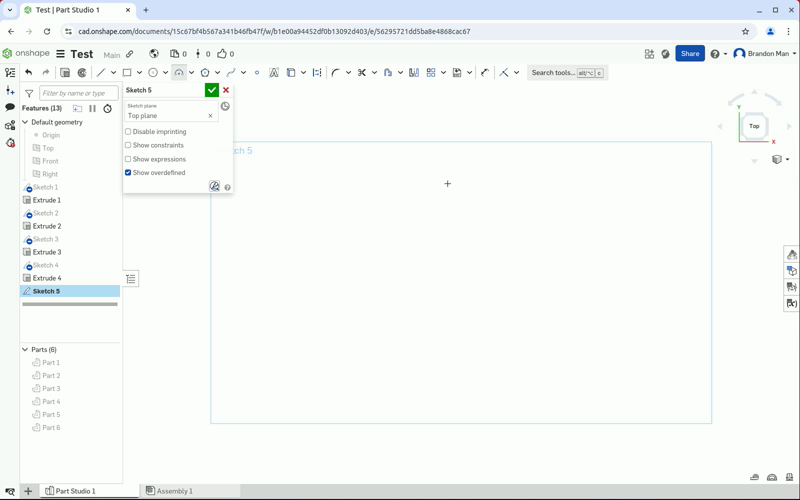
click(447, 183)
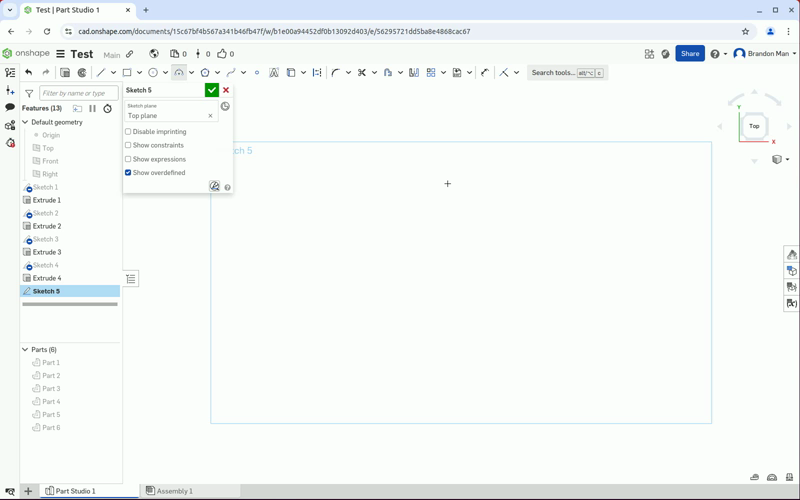
key_up(shift)
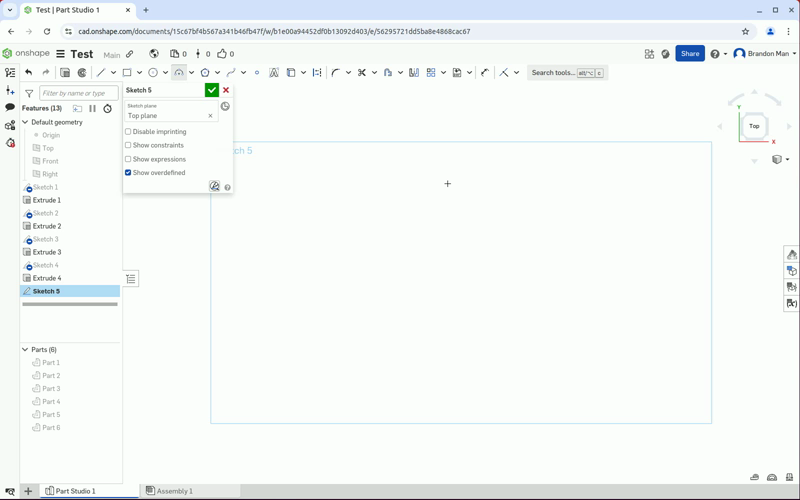
key_down(shift)
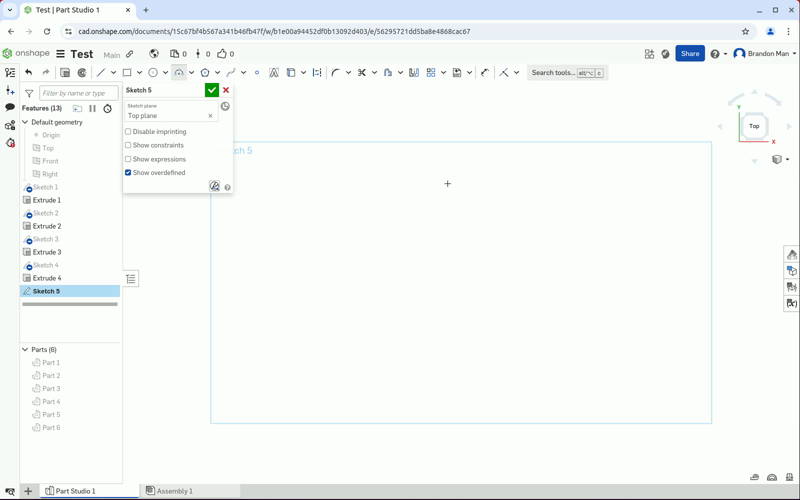
mouse_move(473, 183)
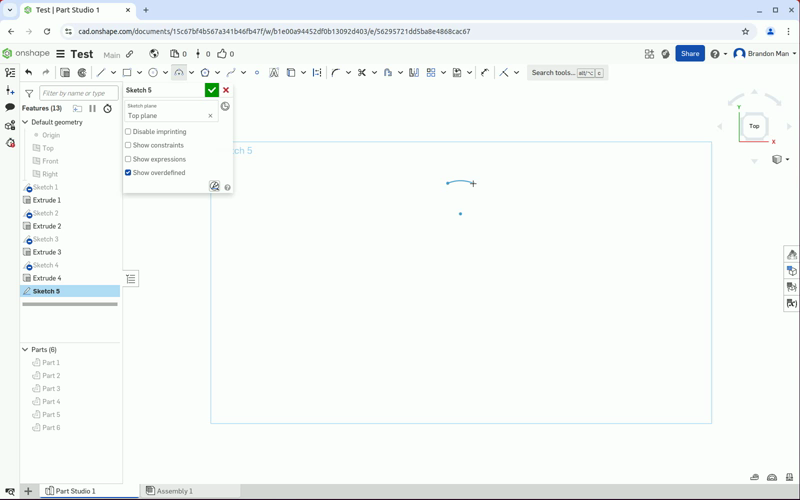
click(473, 183)
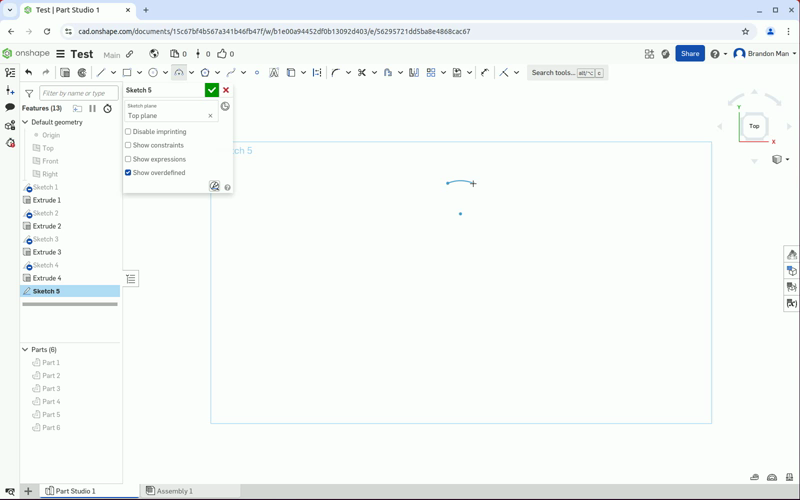
mouse_move(460, 196)
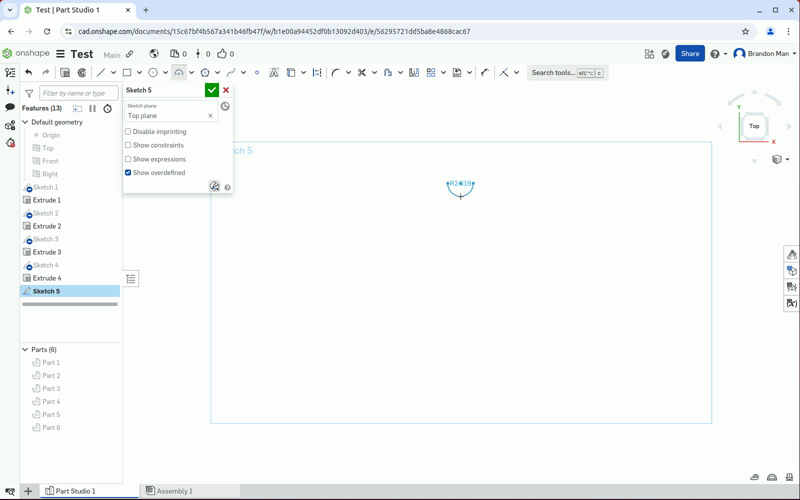
click(460, 196)
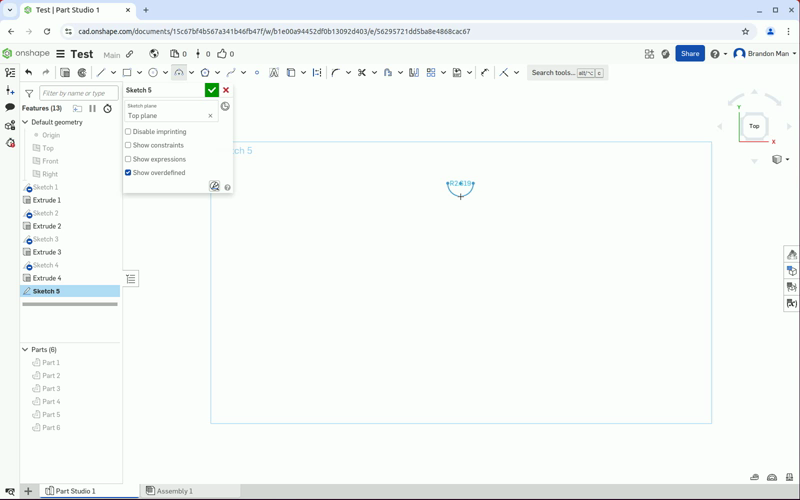
key_up(shift)
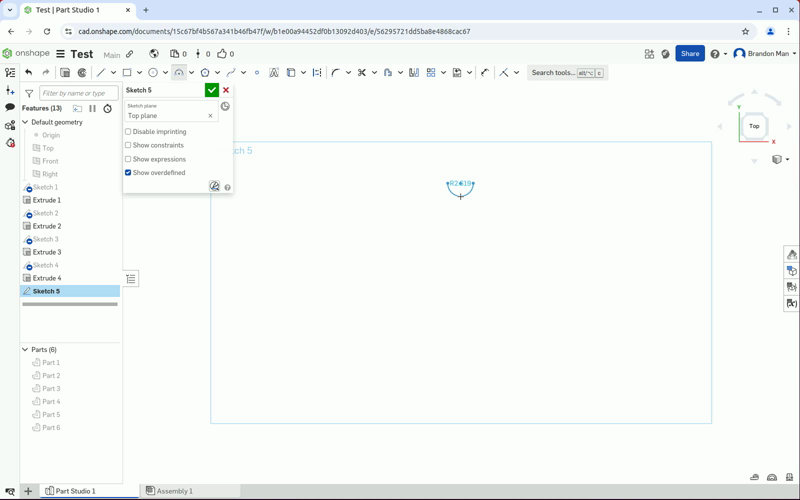
key(esc)
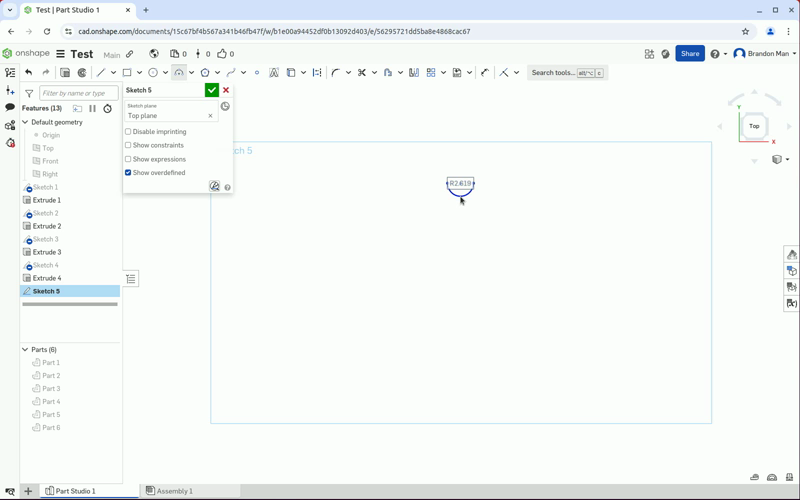
key(l)
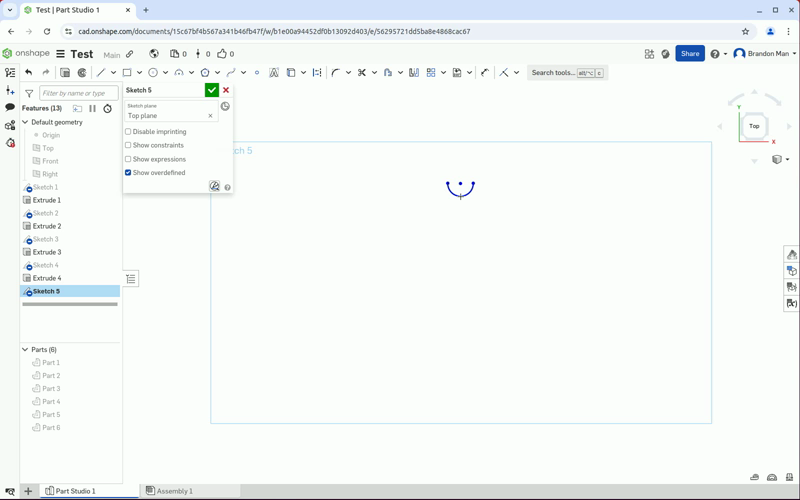
mouse_move(473, 183)
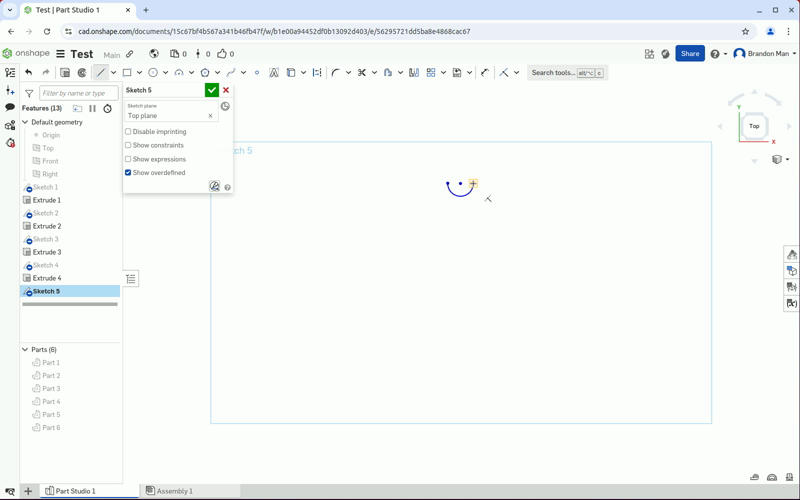
click(473, 183)
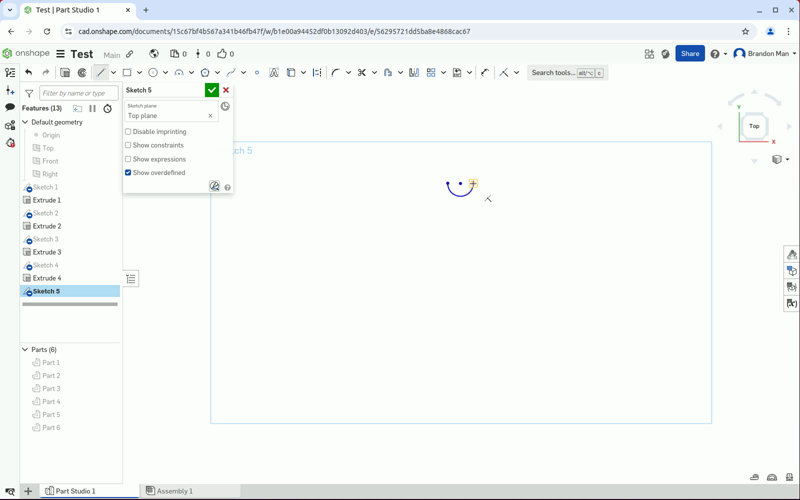
mouse_move(503, 183)
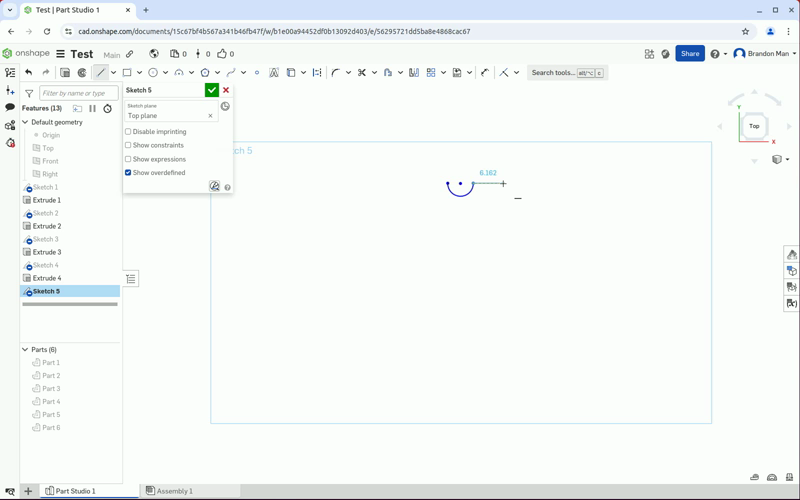
key_down(shift)
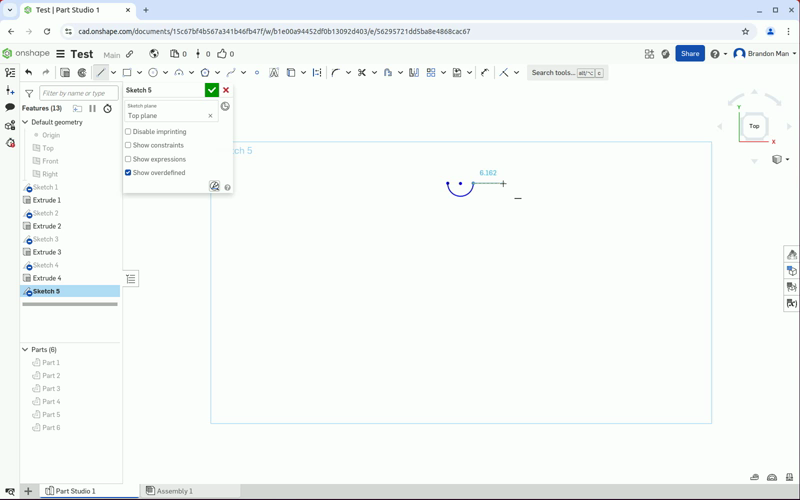
mouse_move(447, 183)
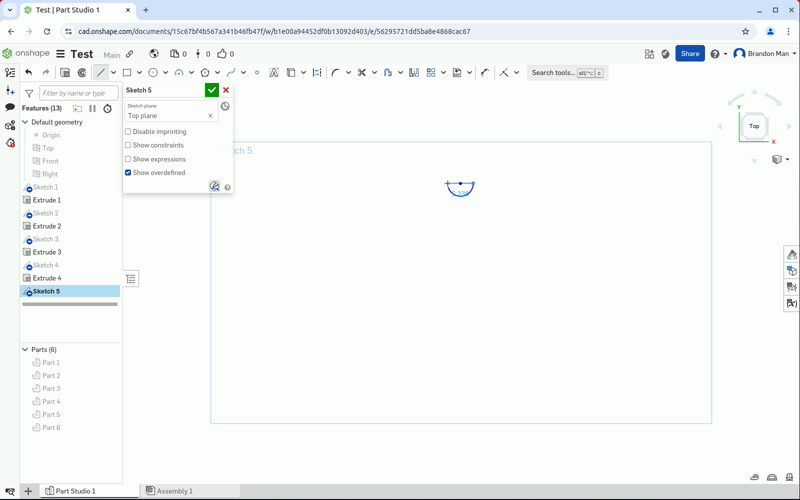
key_up(shift)
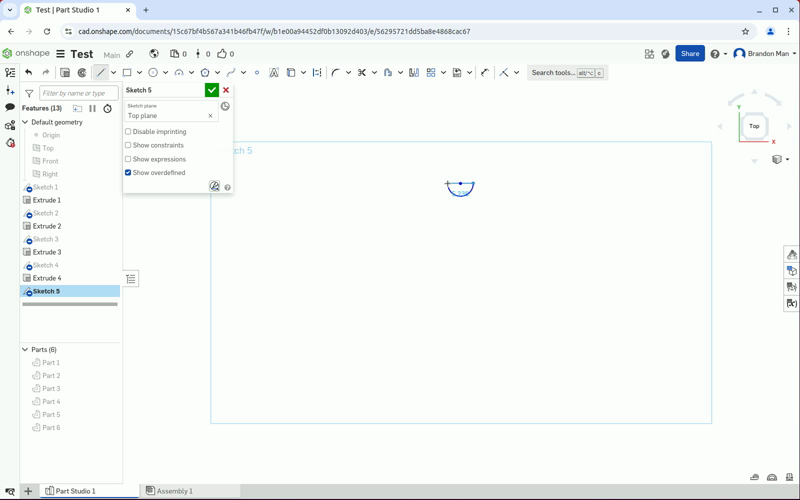
click(447, 183)
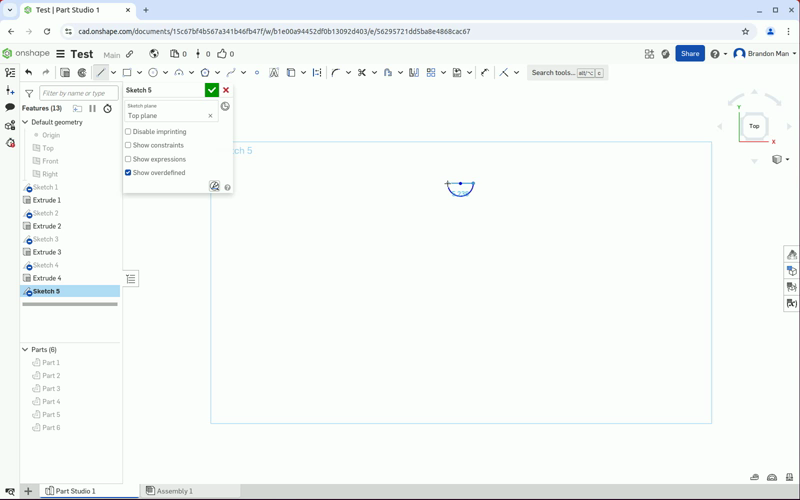
key(esc)
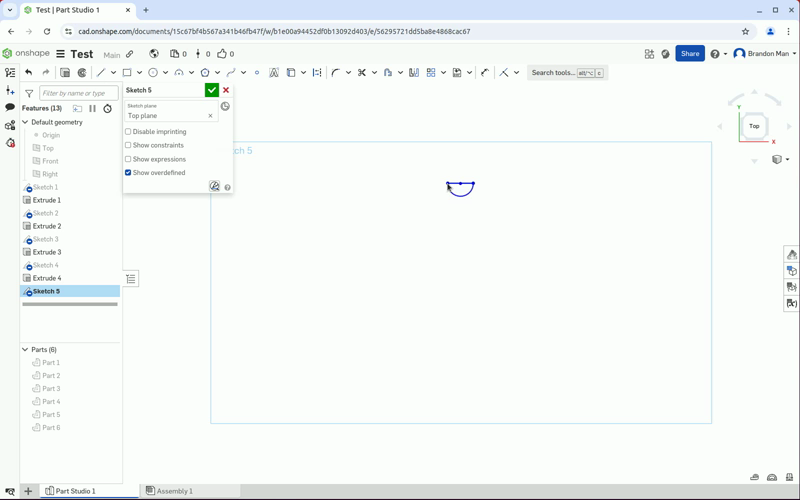
mouse_move(466, 188)
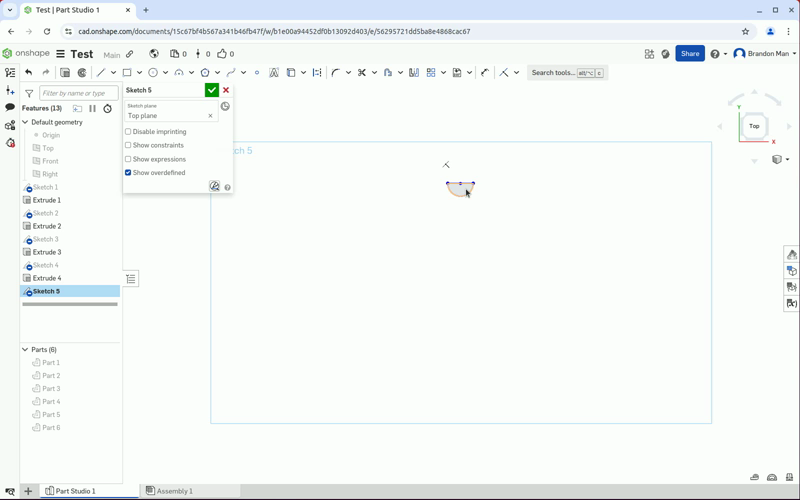
scroll(6)
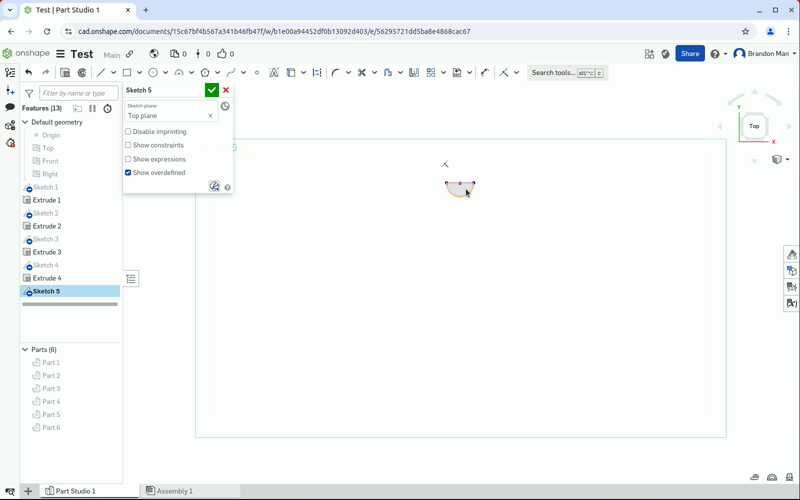
scroll(6)
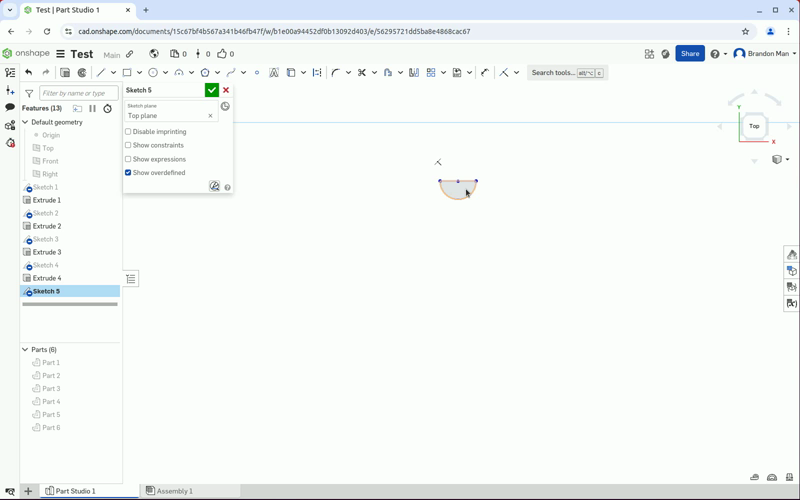
scroll(6)
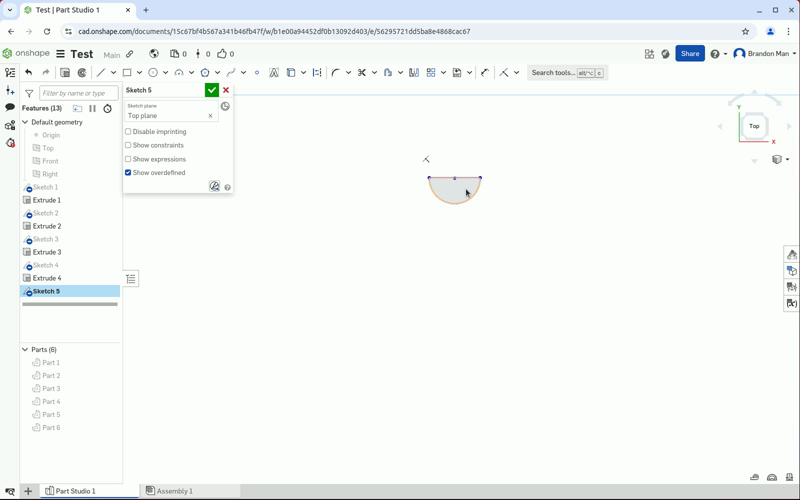
scroll(6)
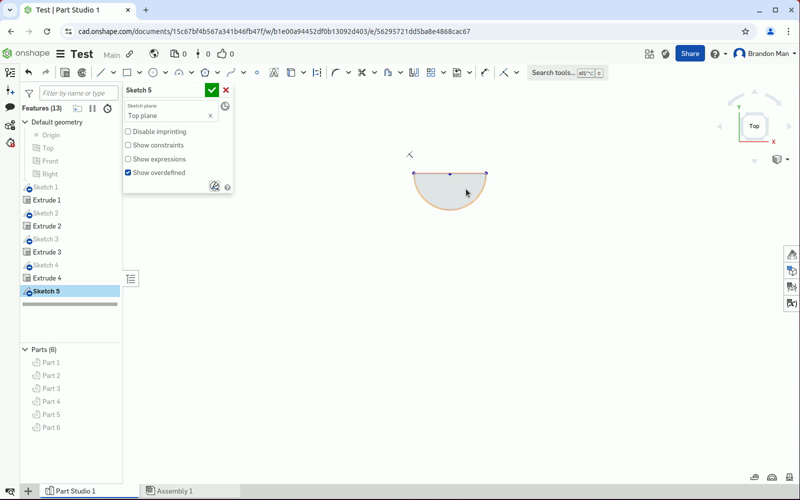
scroll(6)
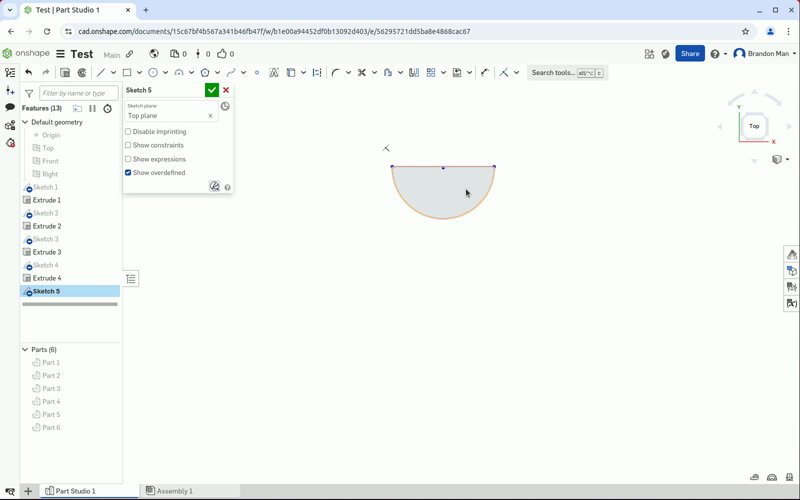
scroll(6)
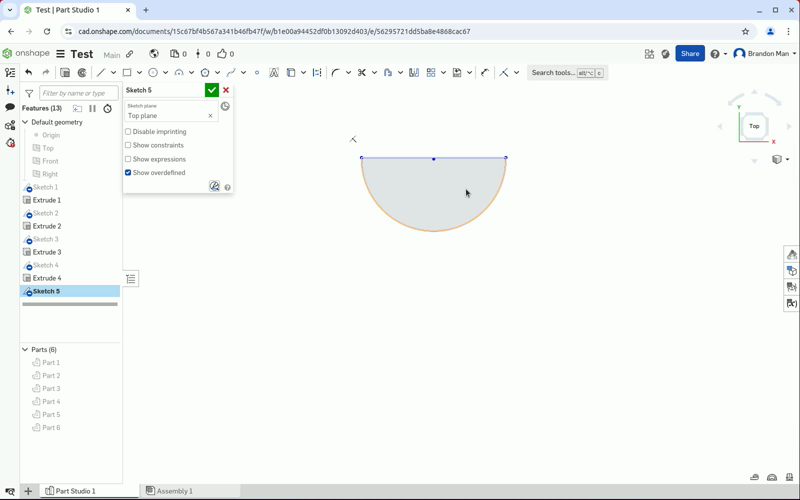
scroll(6)
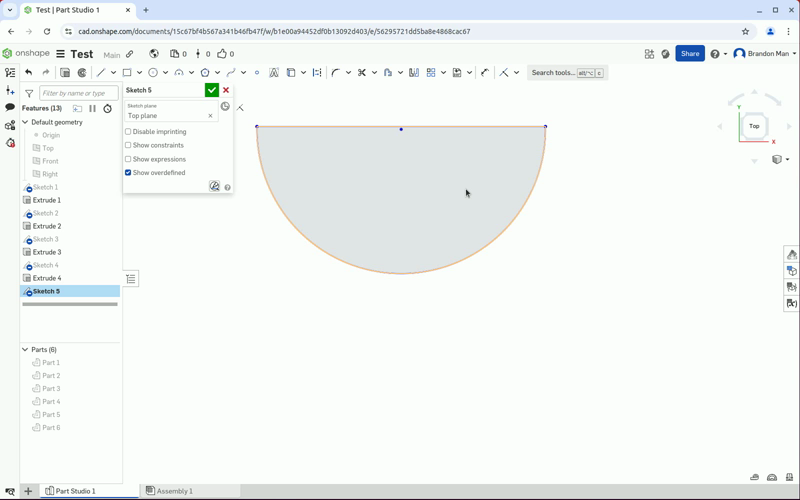
click(466, 188)
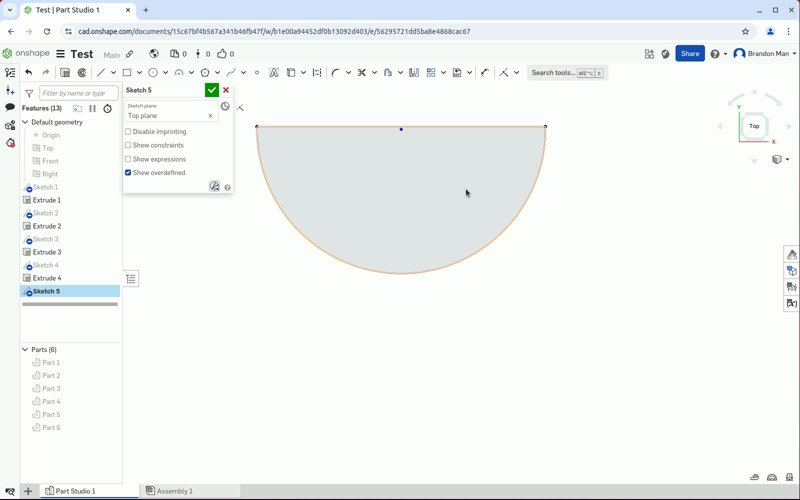
scroll(-6)
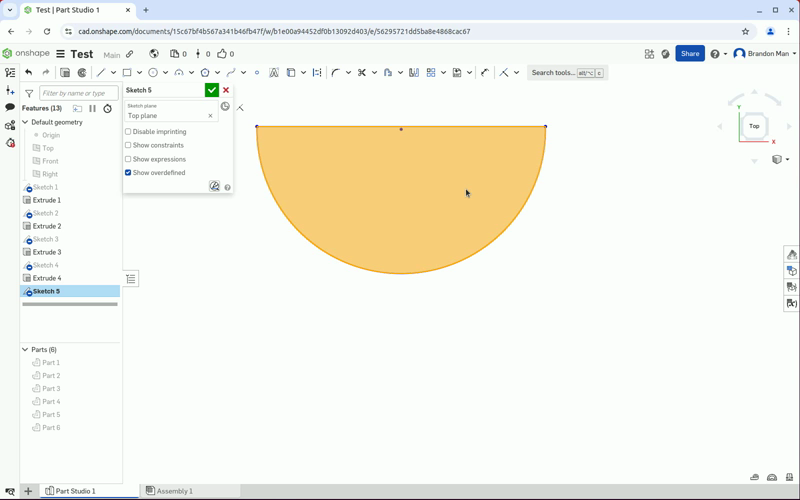
scroll(-6)
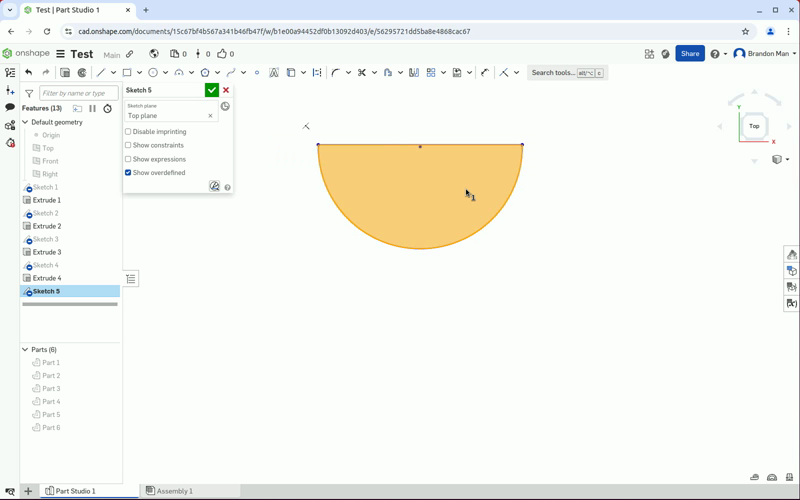
scroll(-6)
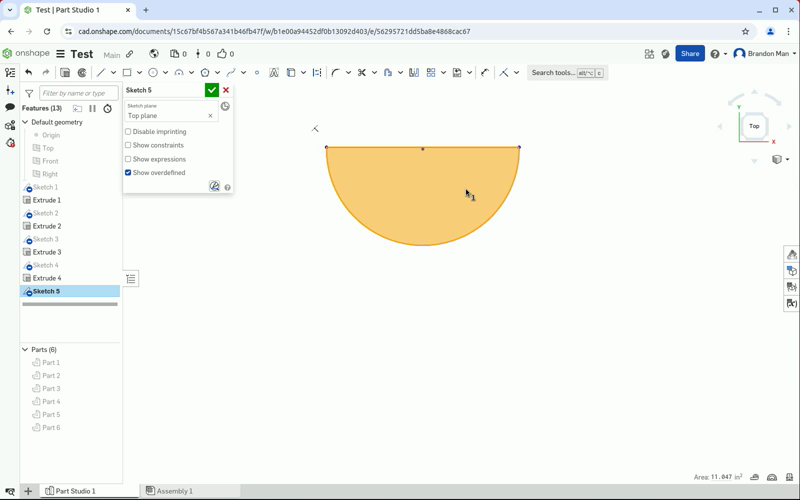
scroll(-6)
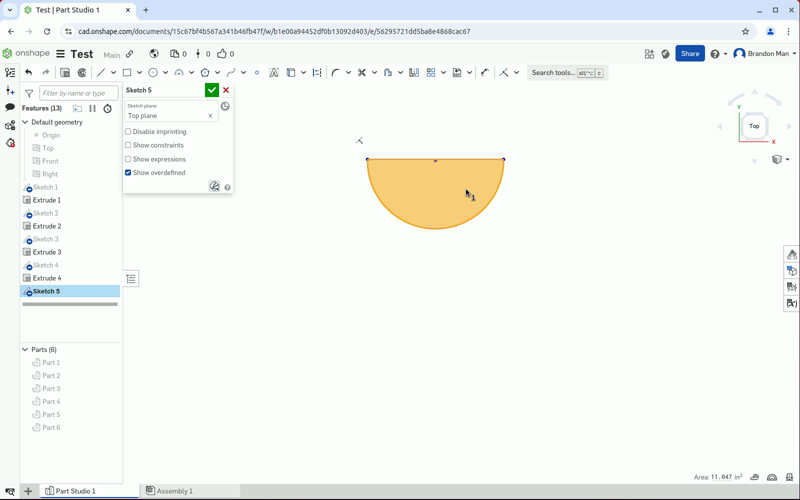
scroll(-6)
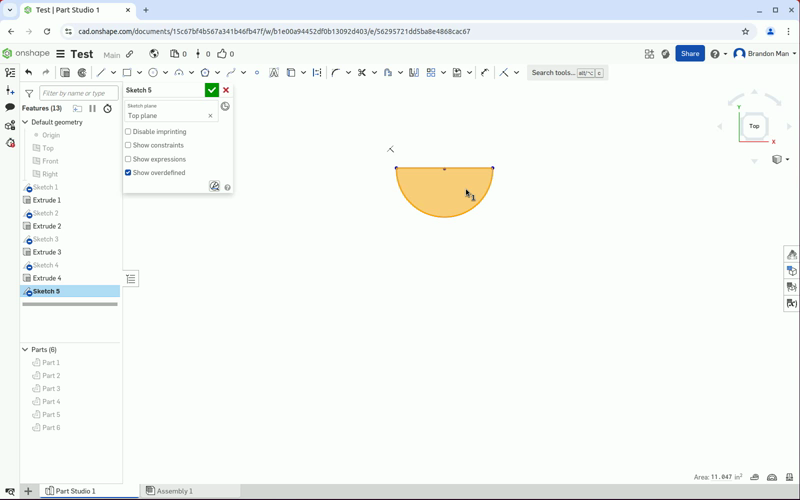
scroll(-6)
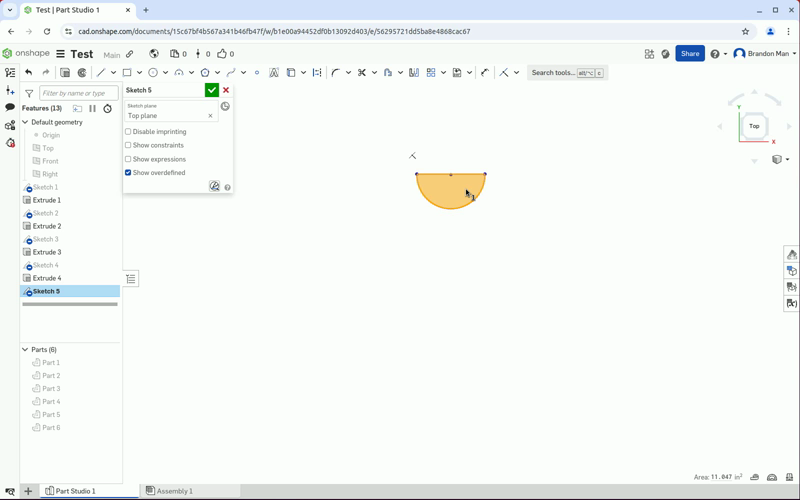
scroll(-6)
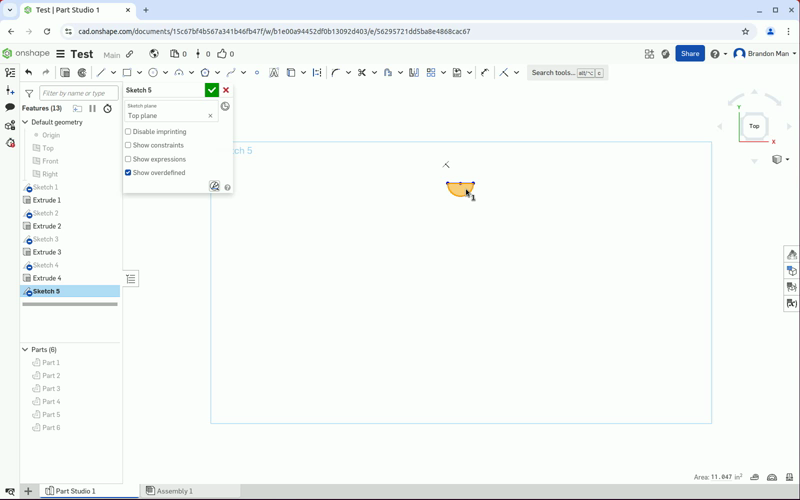
mouse_move(73, 352)
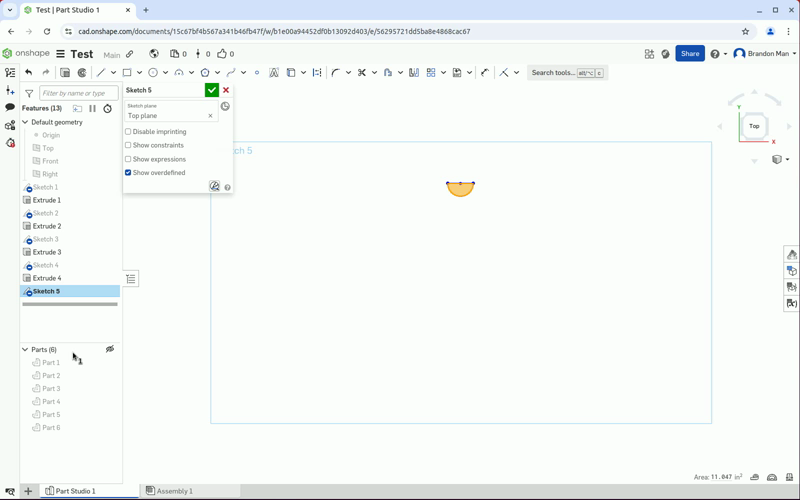
key(shift+y)
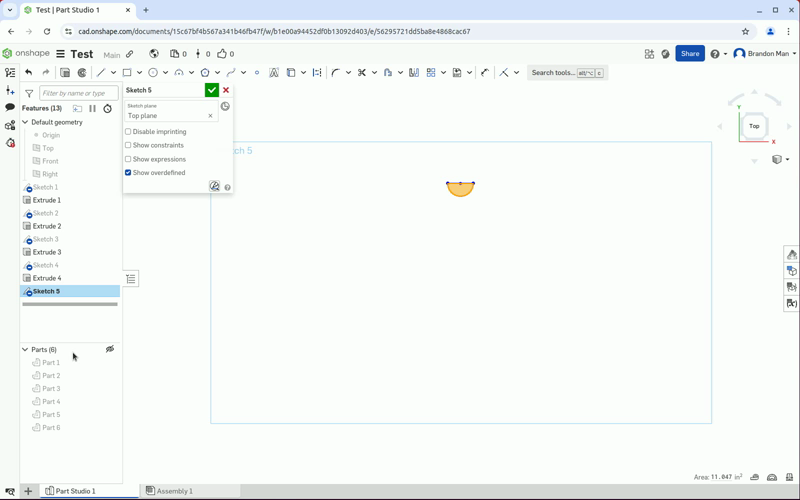
key(shift+e)
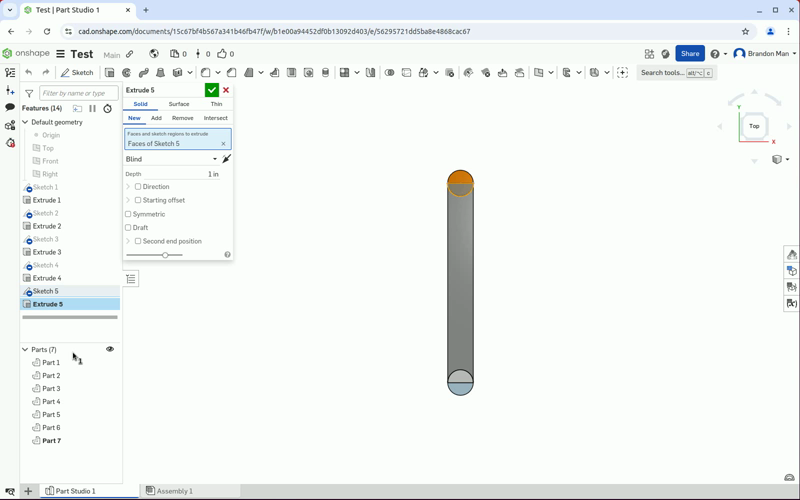
mouse_move(143, 106)
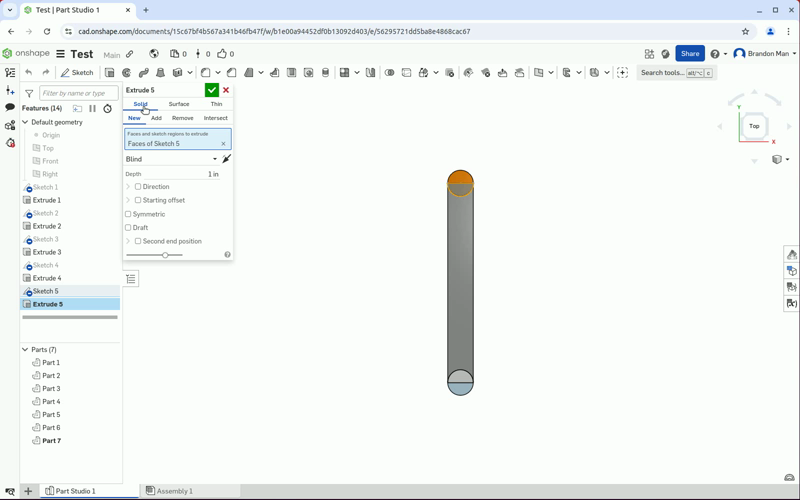
click(143, 106)
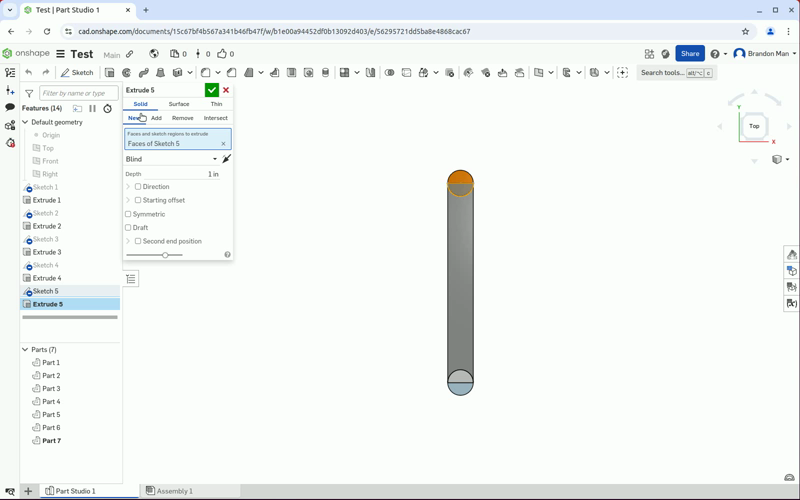
mouse_move(137, 120)
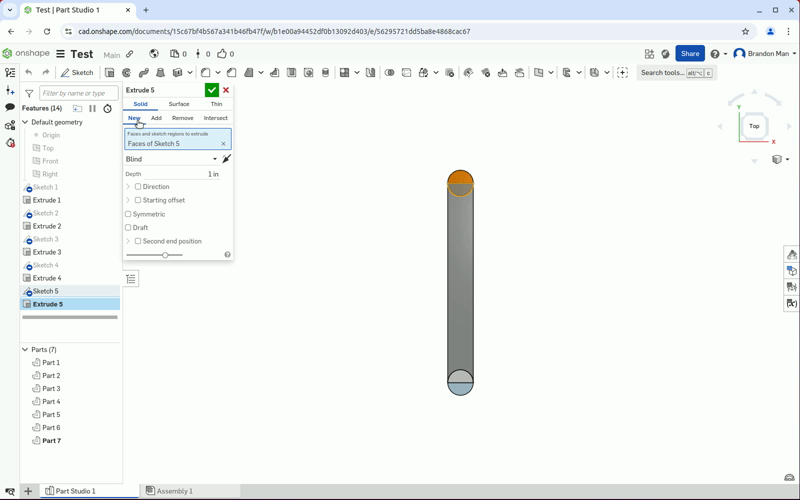
click(137, 120)
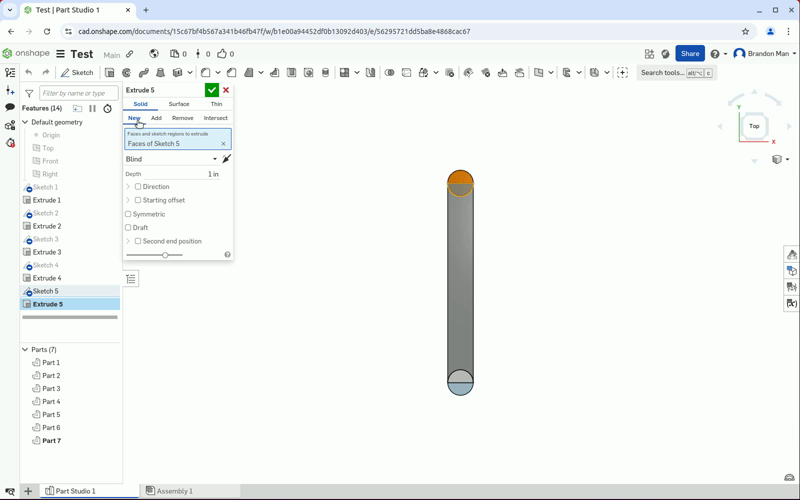
key(tab, 4)
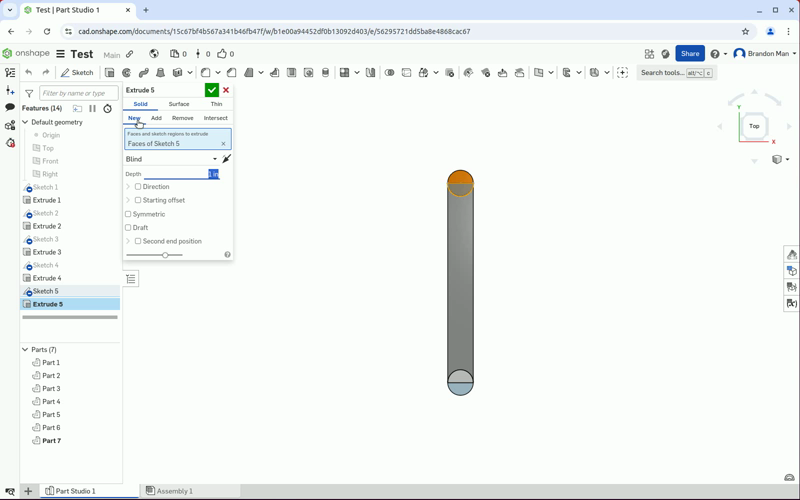
text(5.055)
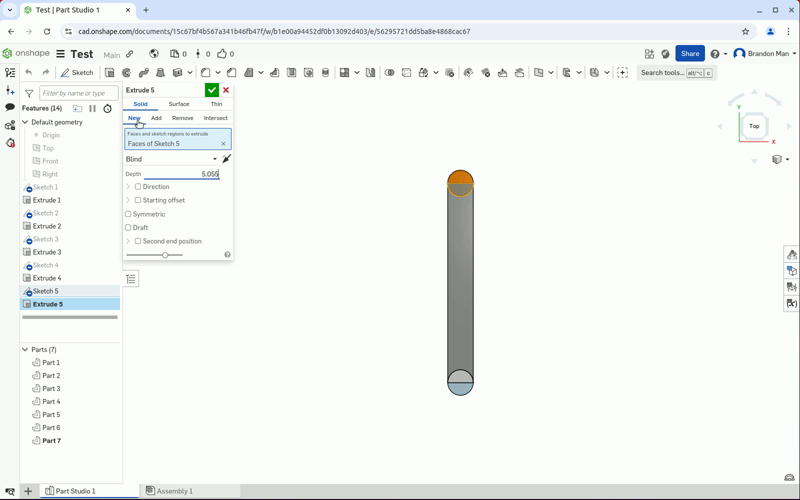
key(enter)
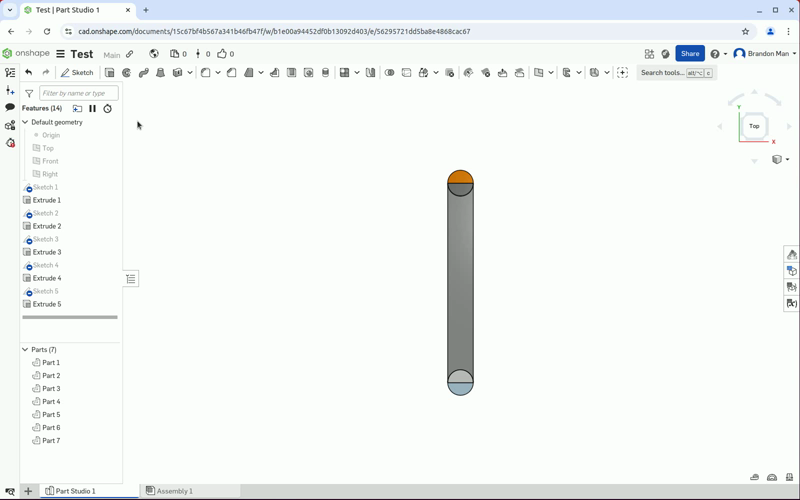
key(shift+h)
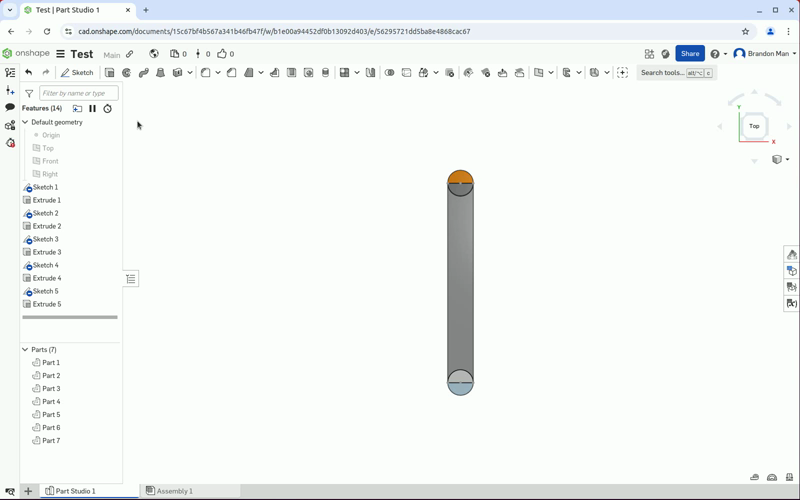
key(shift+h)
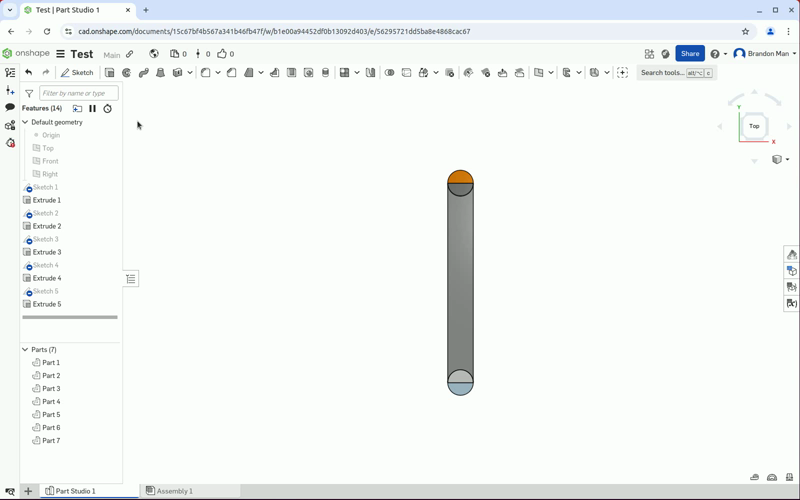
mouse_move(73, 189)
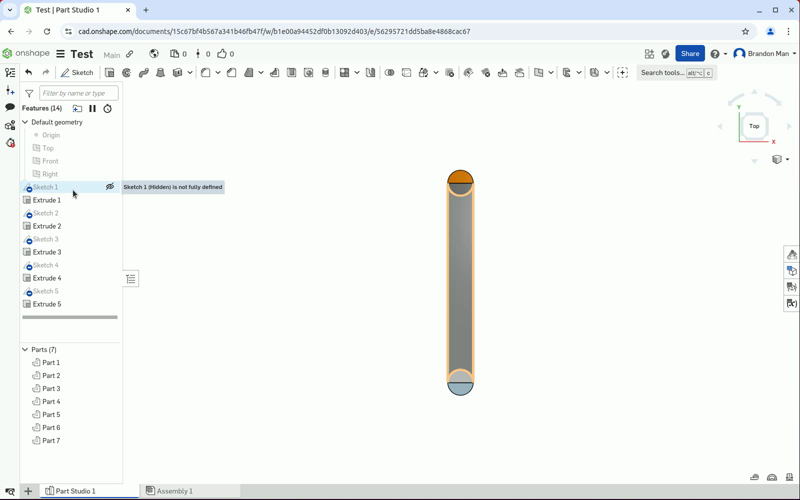
click(73, 189)
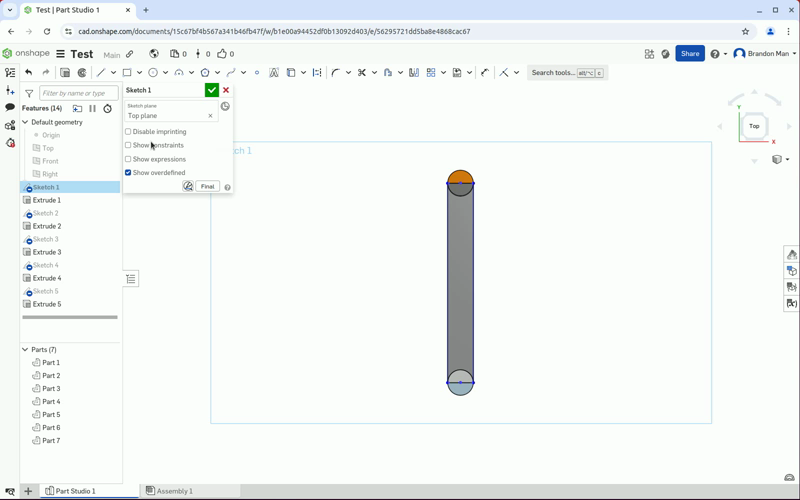
mouse_move(229, 92)
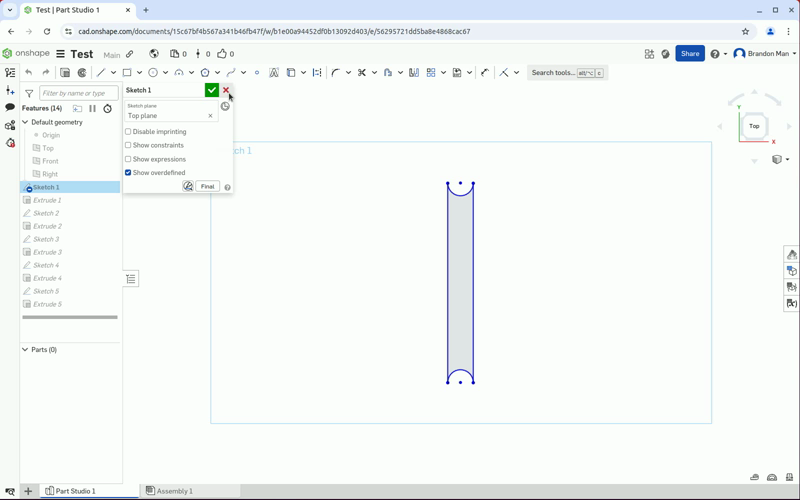
click(229, 92)
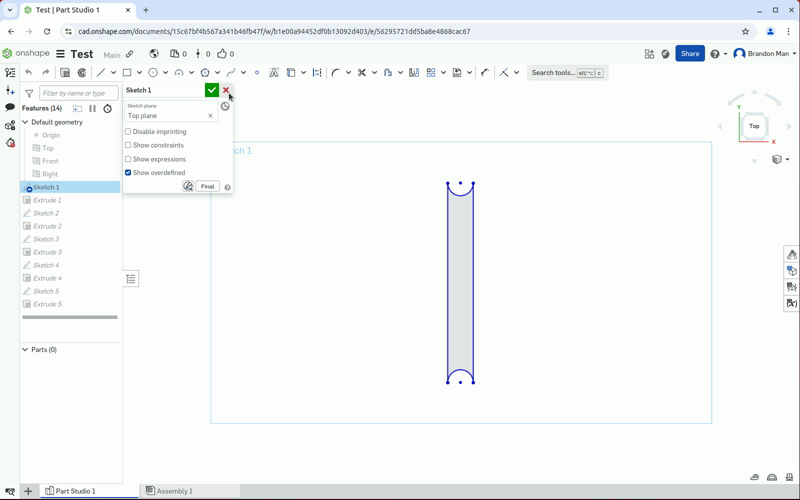
key(shift+s)
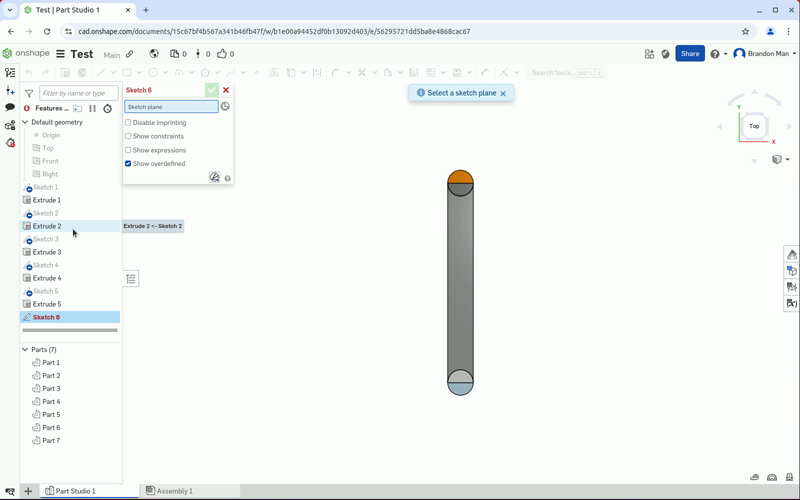
scroll(3)
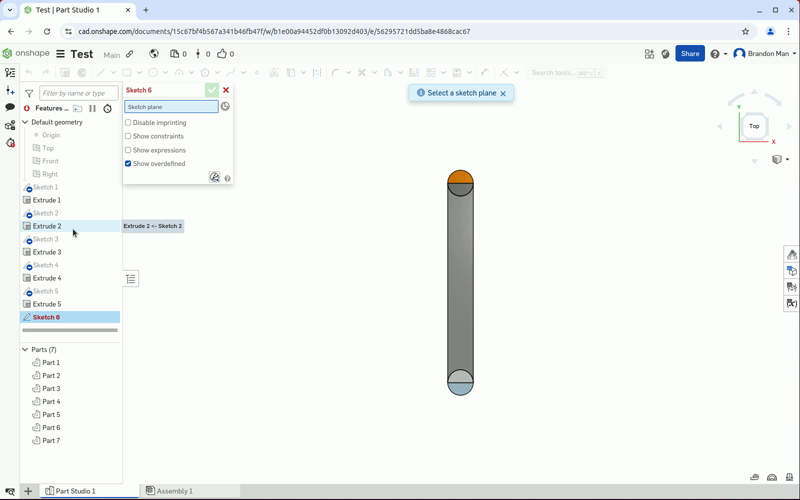
mouse_move(73, 150)
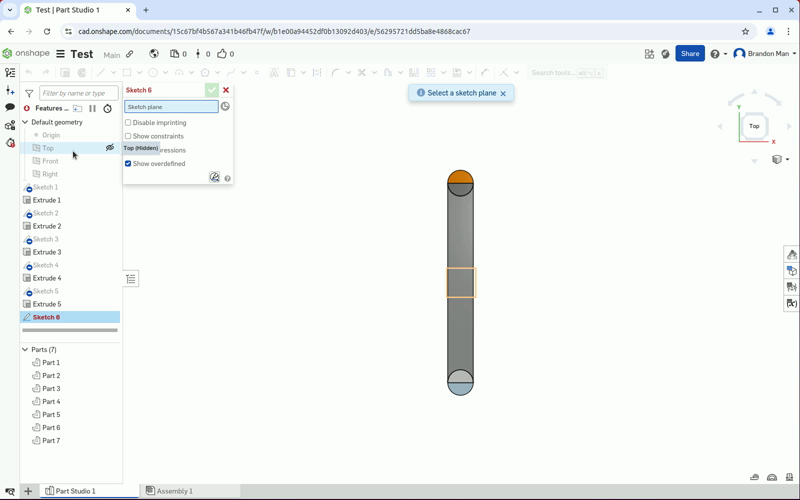
click(73, 150)
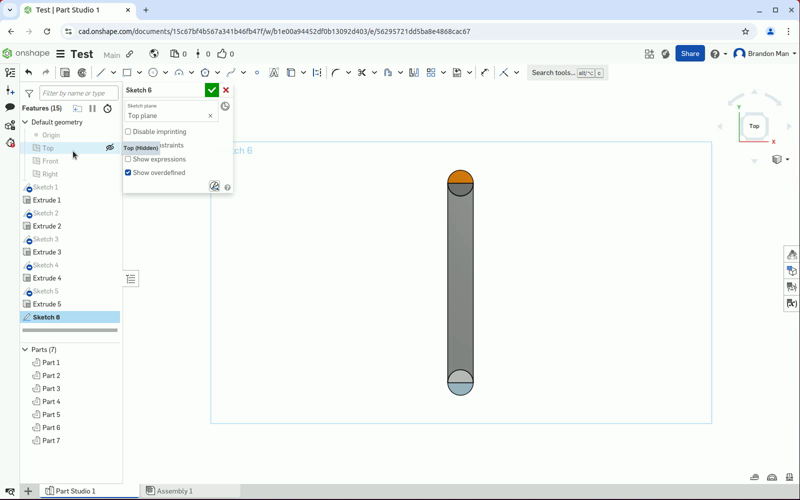
mouse_move(73, 352)
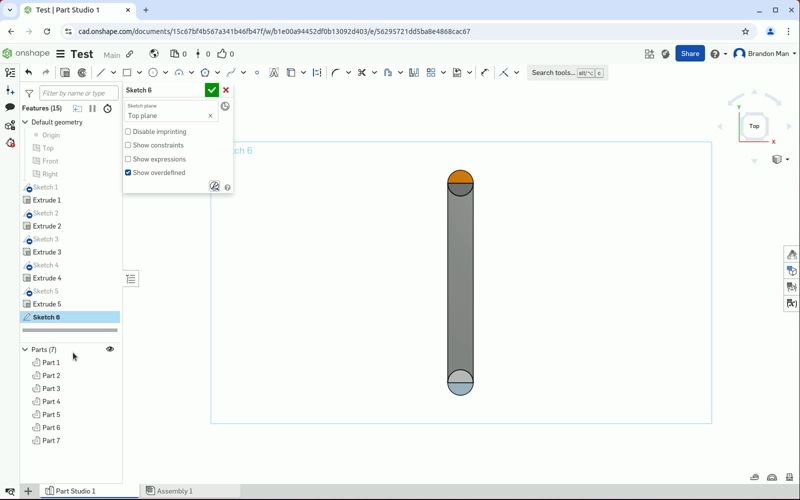
key(y)
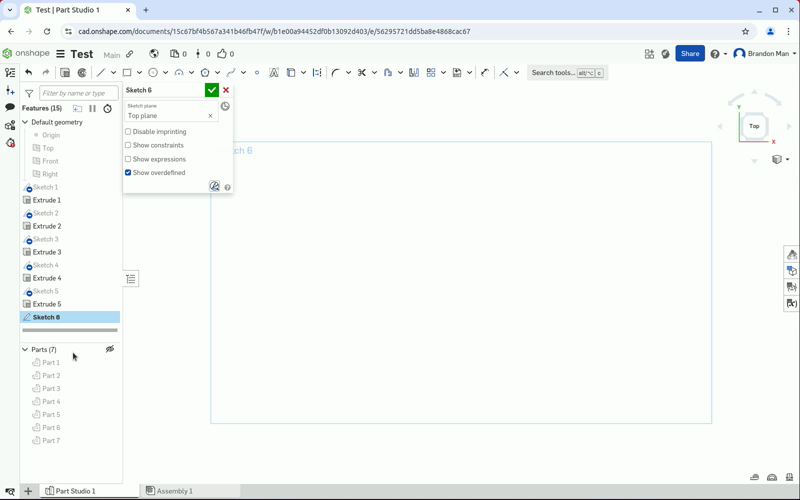
key(a)
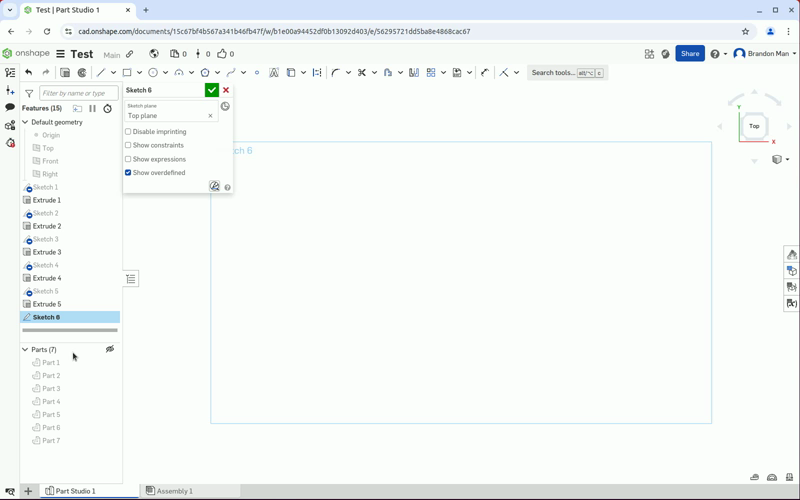
key_down(shift)
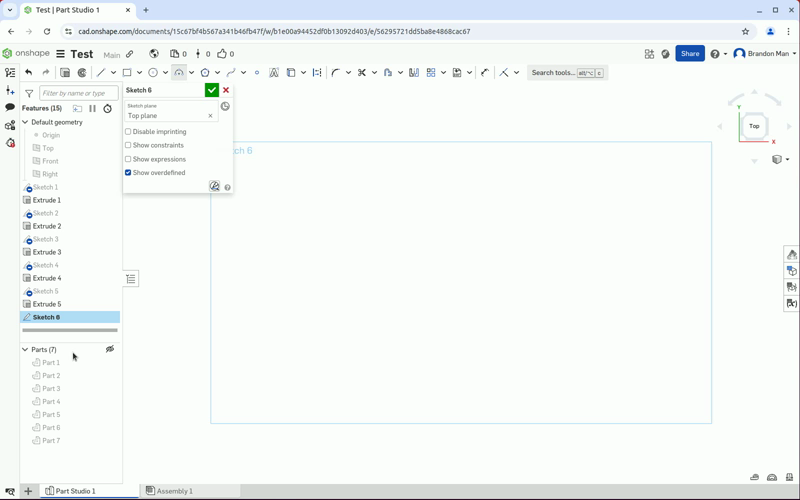
mouse_move(447, 382)
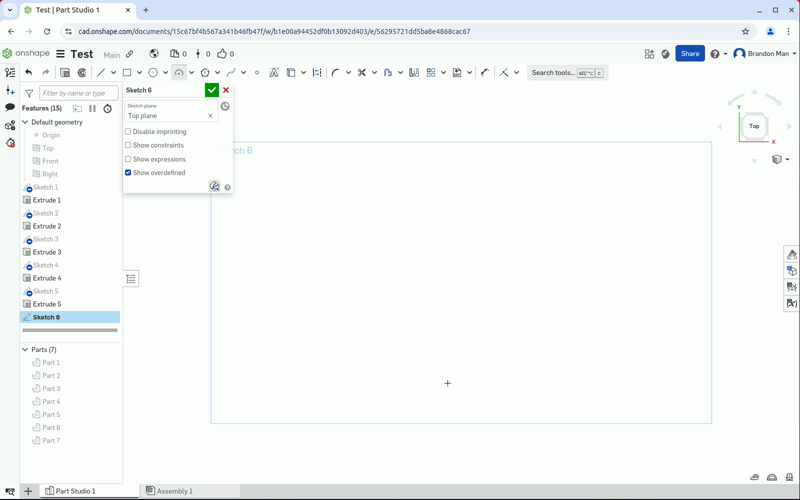
click(447, 382)
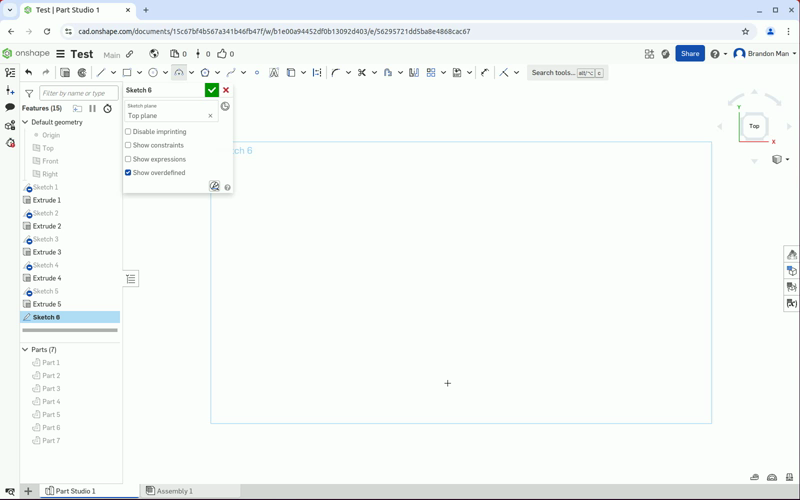
key_up(shift)
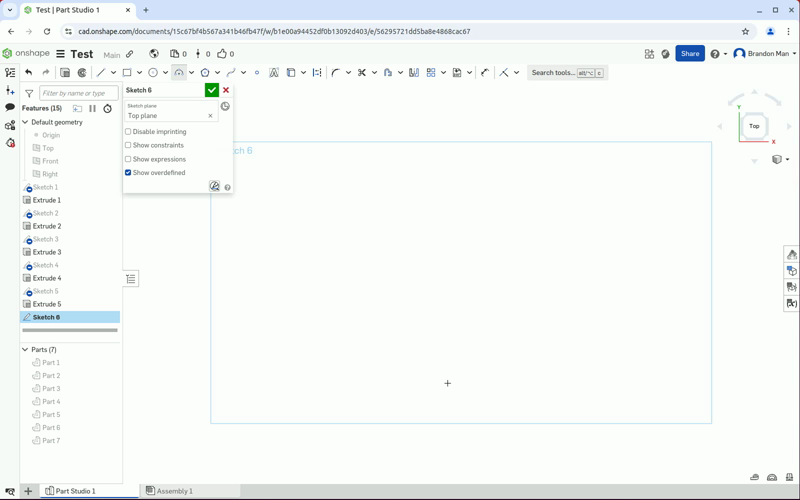
key_down(shift)
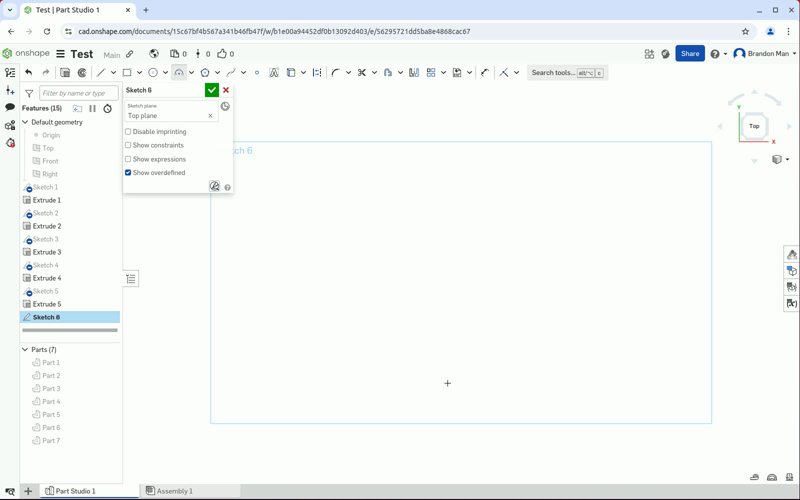
mouse_move(473, 382)
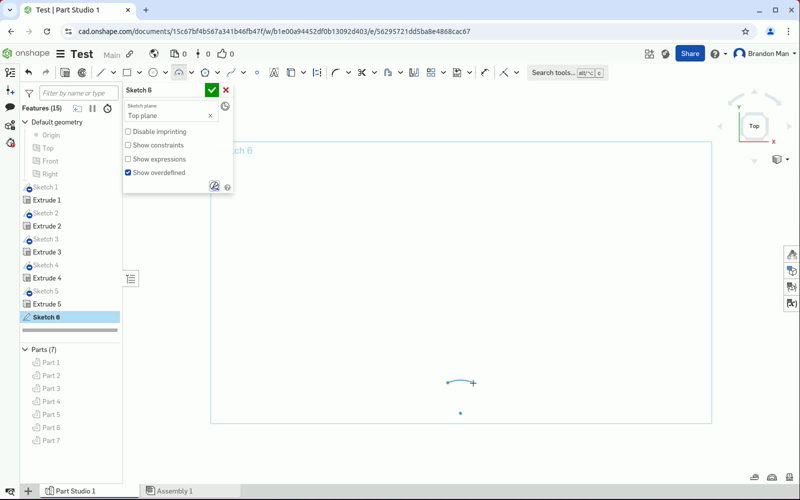
click(473, 382)
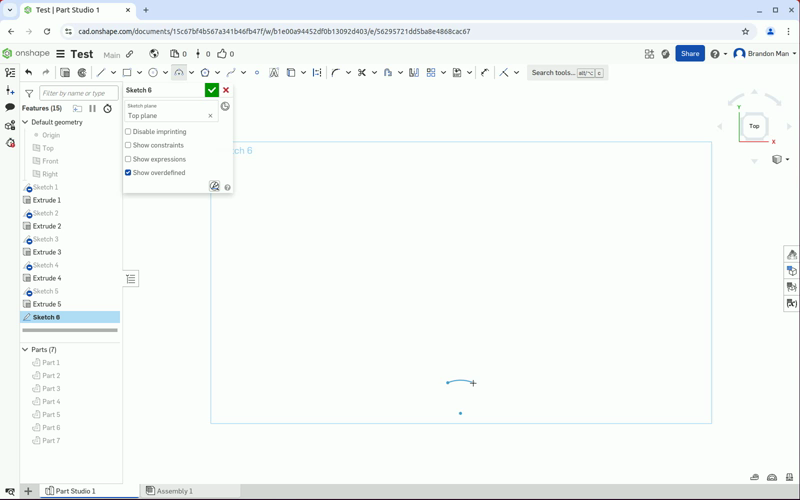
mouse_move(460, 395)
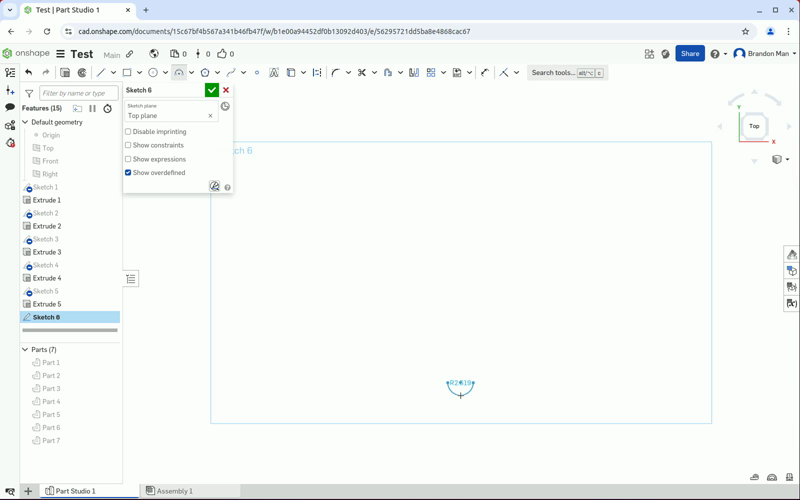
click(460, 395)
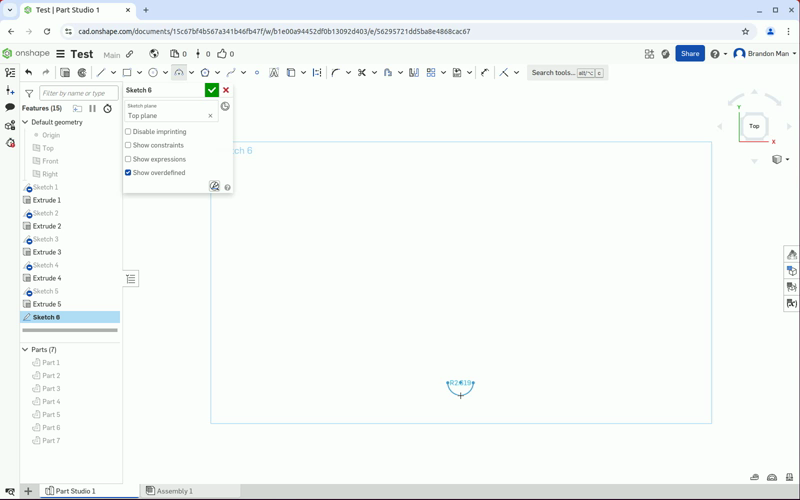
key_up(shift)
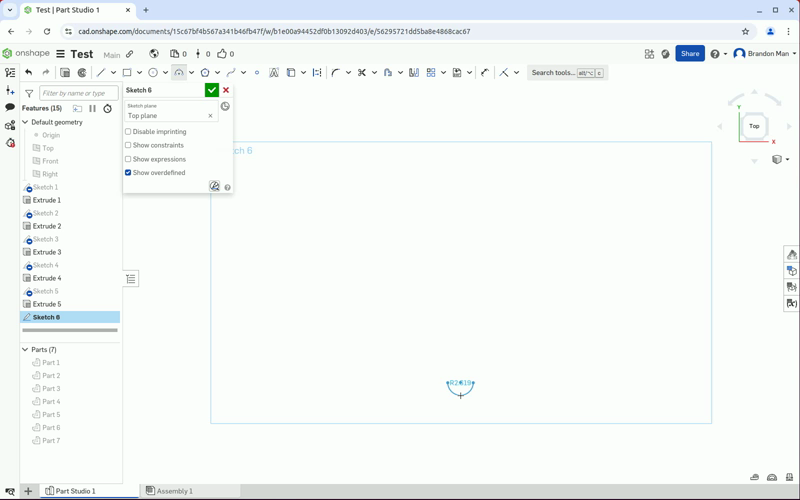
key(esc)
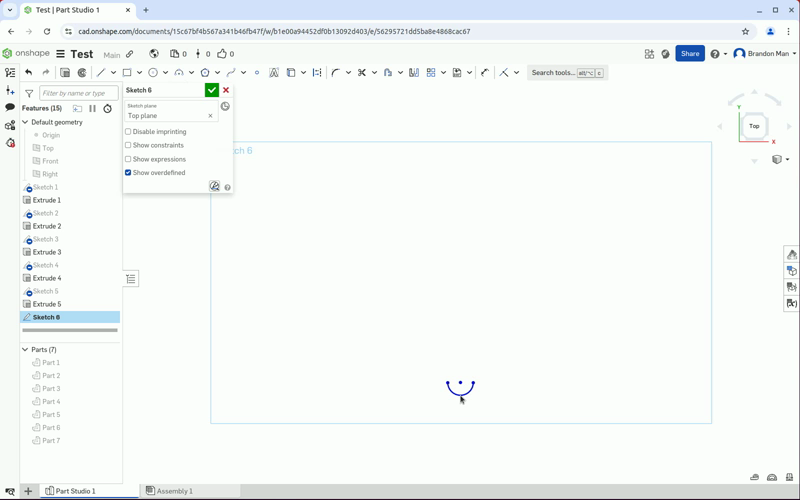
key(l)
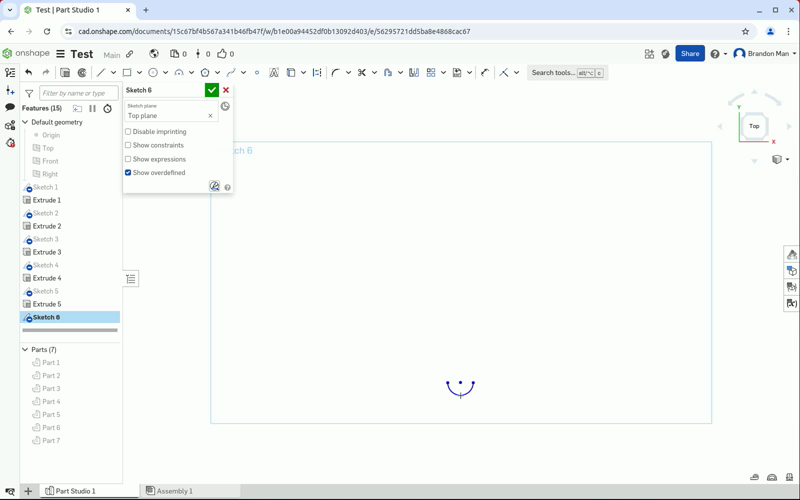
mouse_move(473, 382)
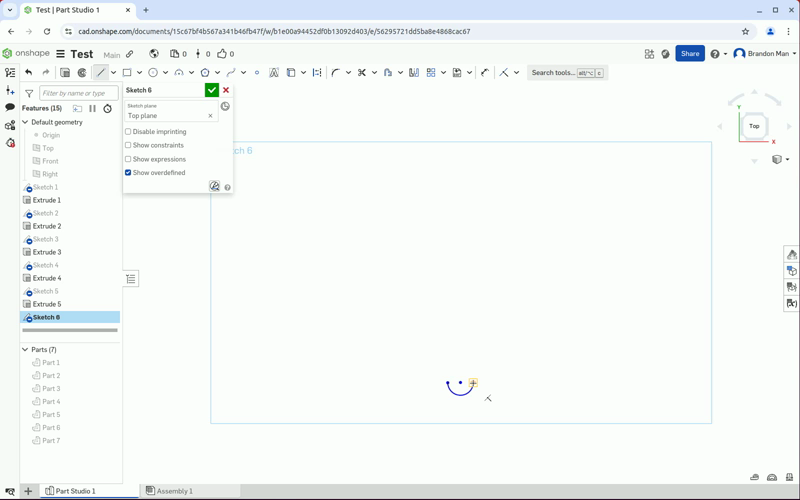
click(473, 382)
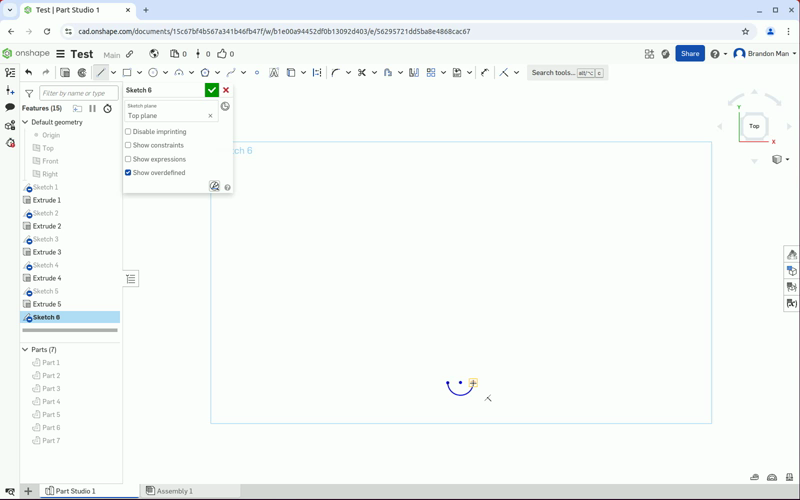
mouse_move(503, 382)
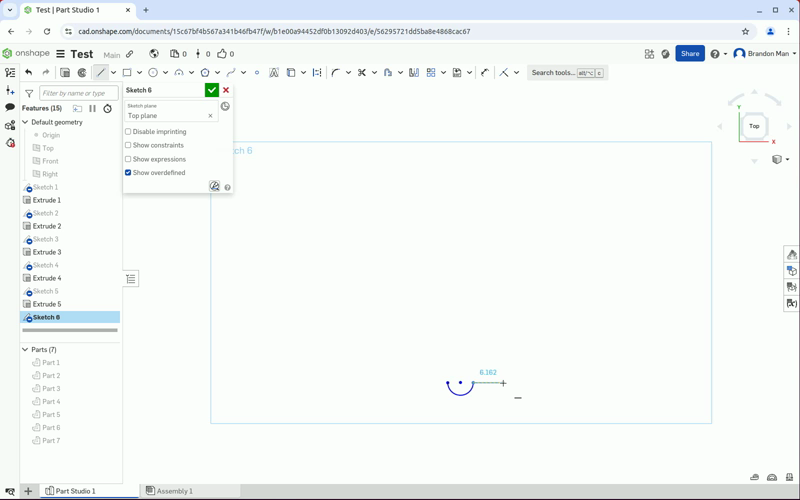
key_down(shift)
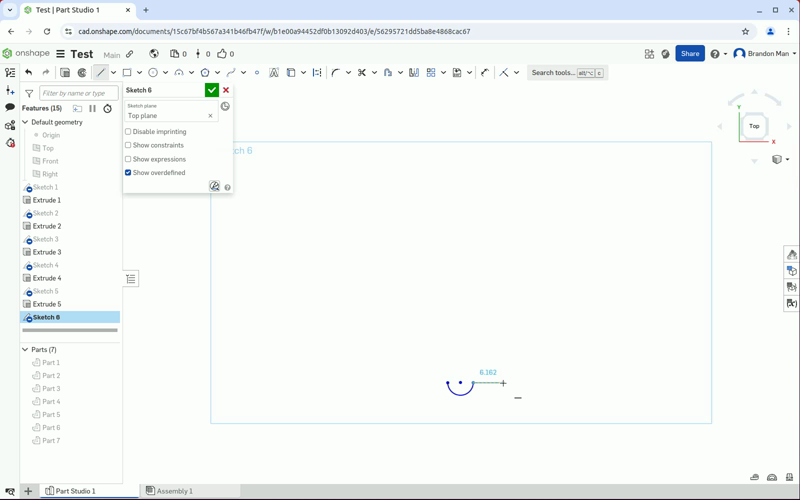
mouse_move(447, 382)
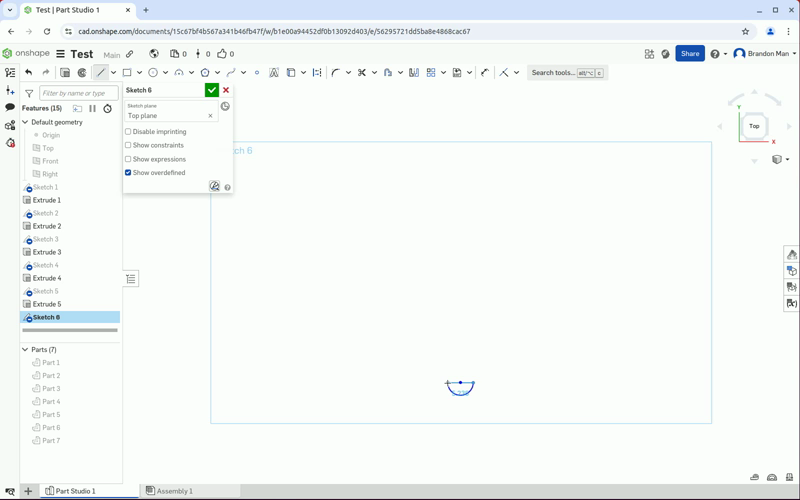
key_up(shift)
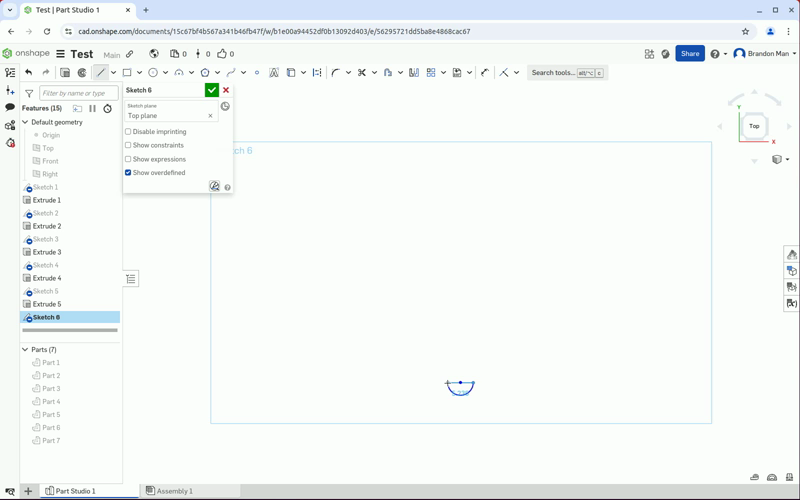
click(447, 382)
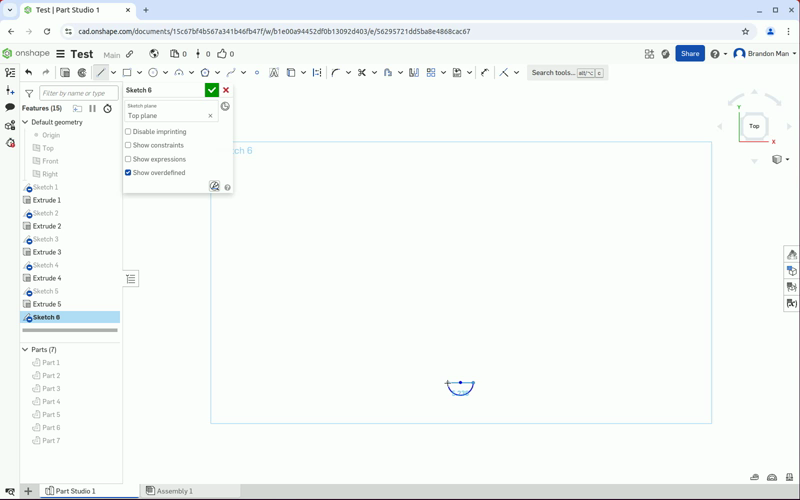
key(esc)
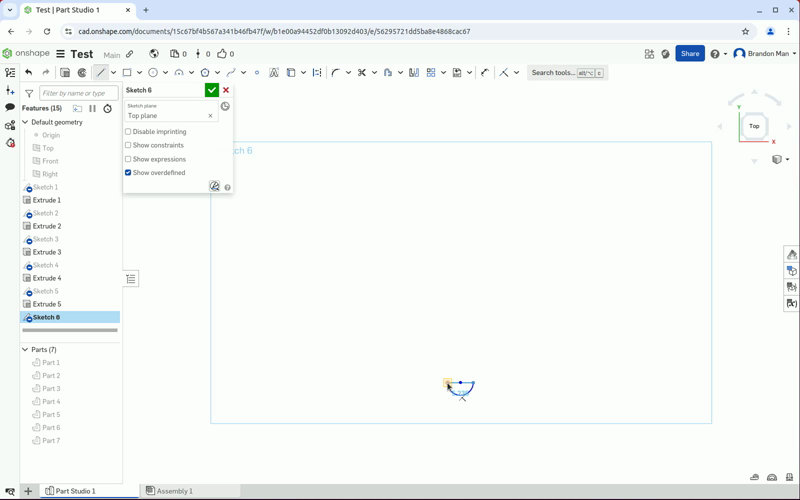
mouse_move(467, 387)
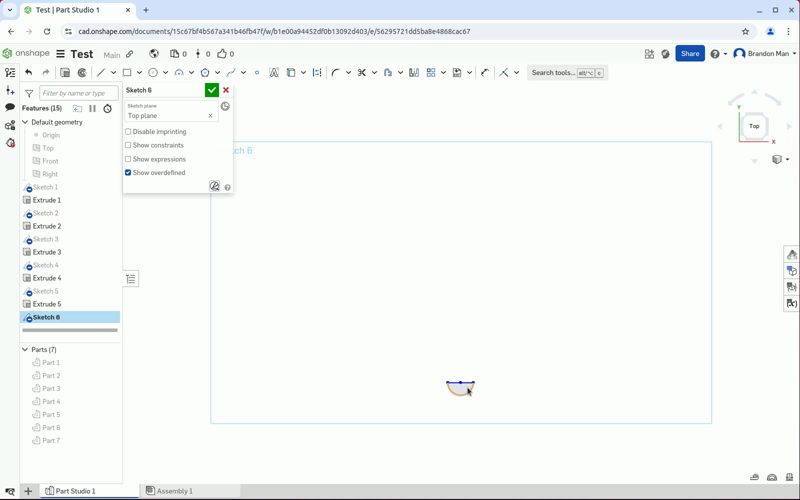
scroll(6)
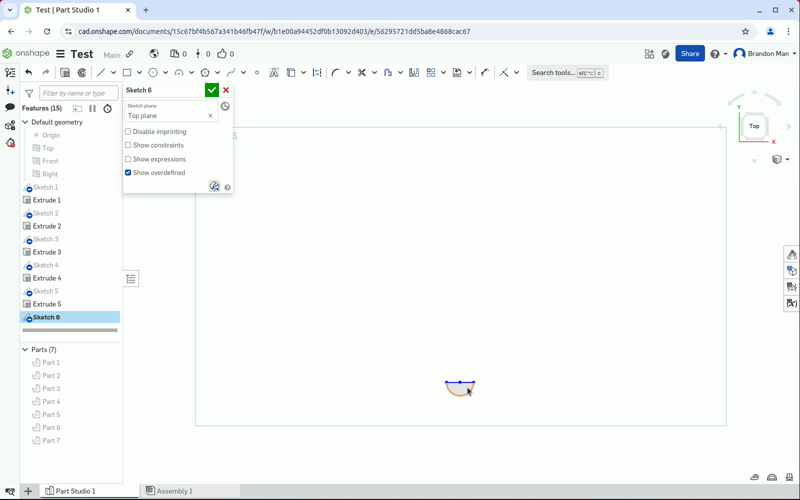
scroll(6)
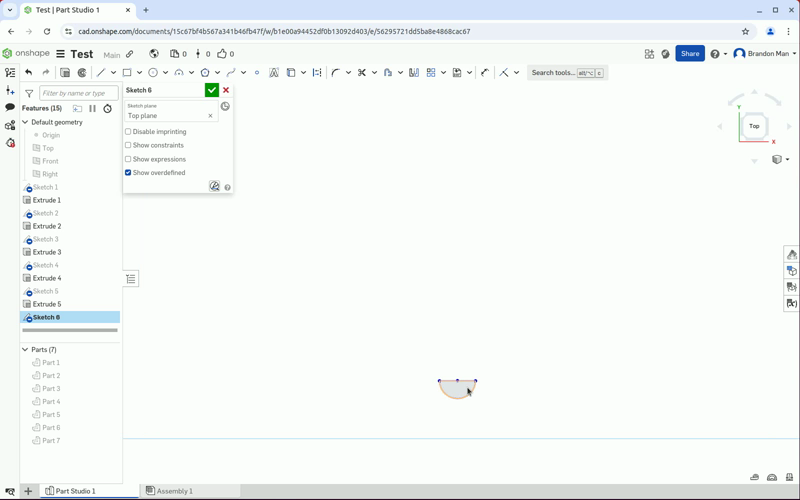
scroll(6)
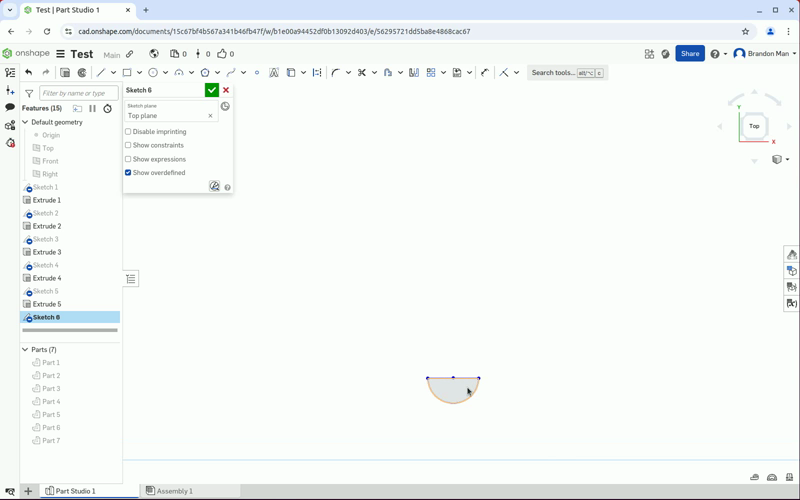
scroll(6)
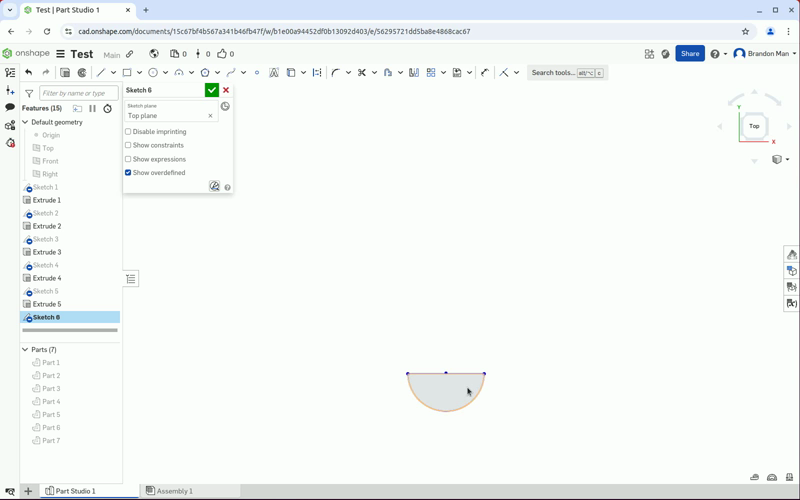
scroll(6)
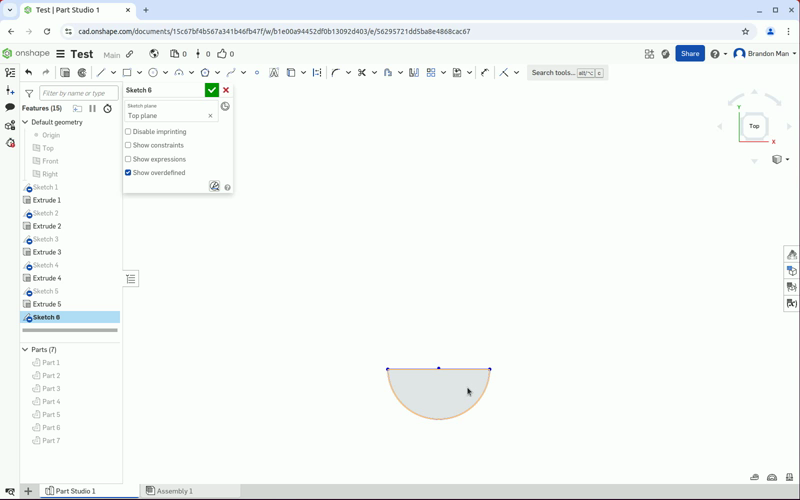
scroll(6)
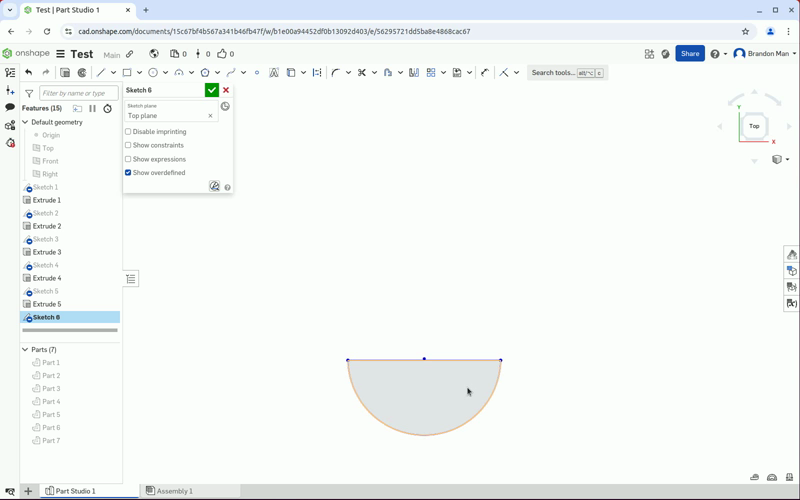
scroll(6)
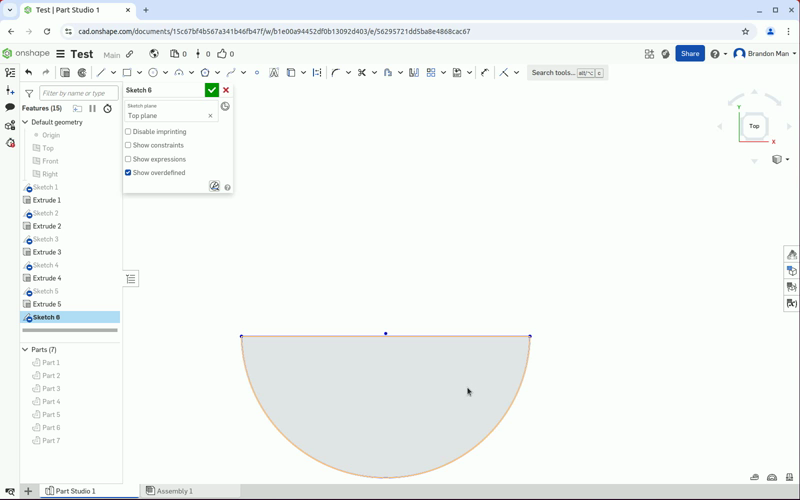
click(467, 387)
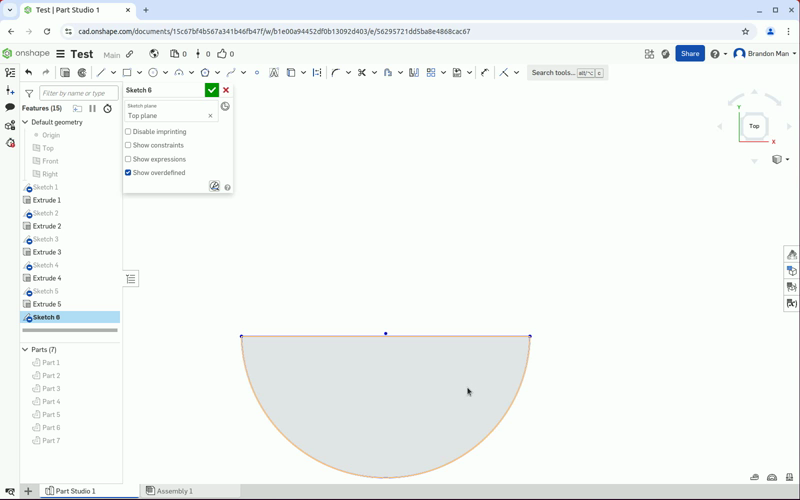
scroll(-6)
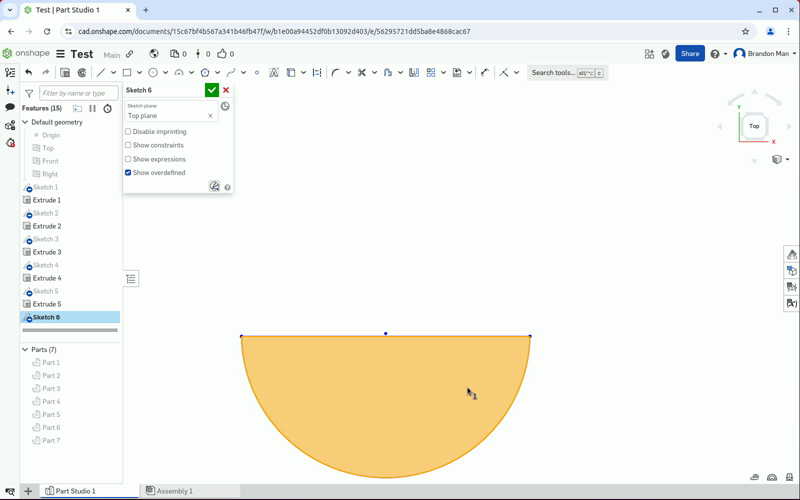
scroll(-6)
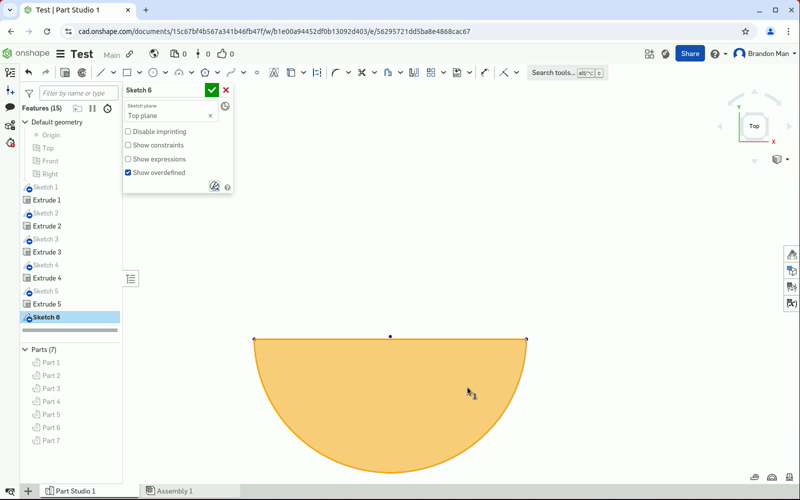
scroll(-6)
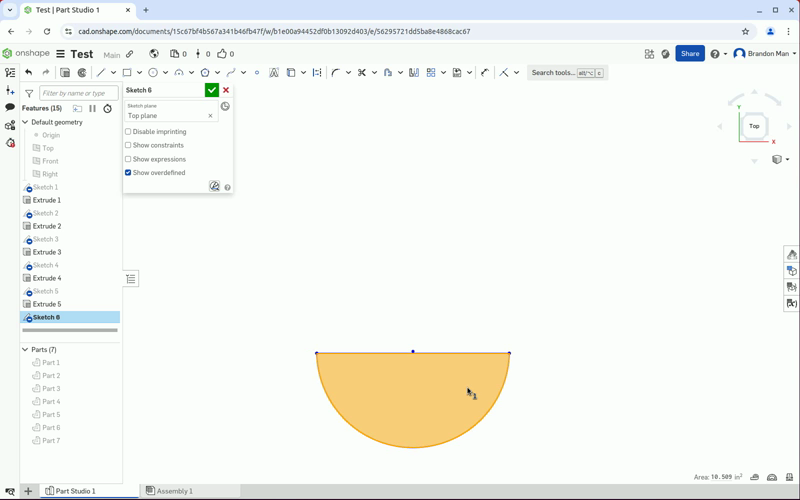
scroll(-6)
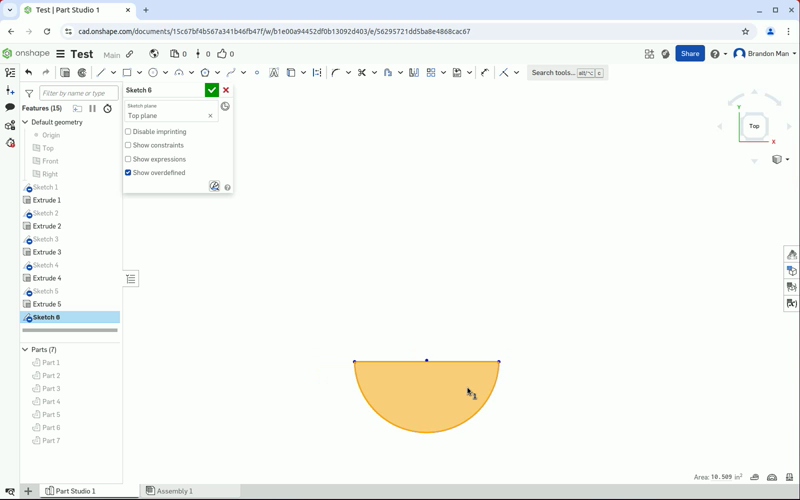
scroll(-6)
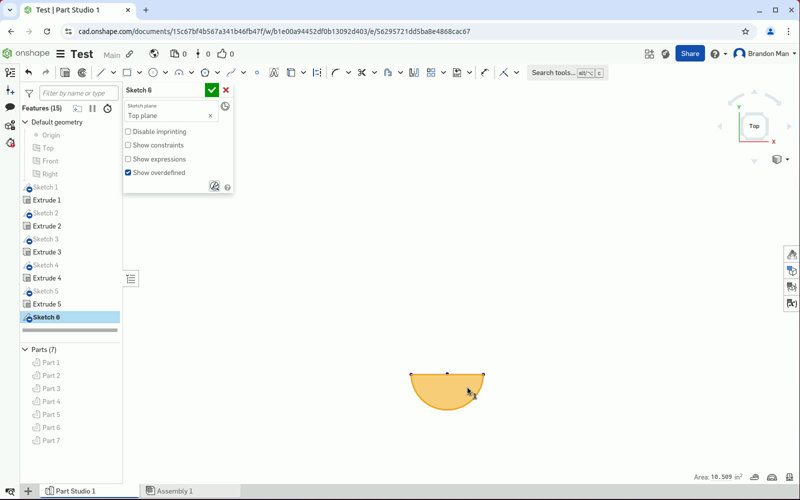
scroll(-6)
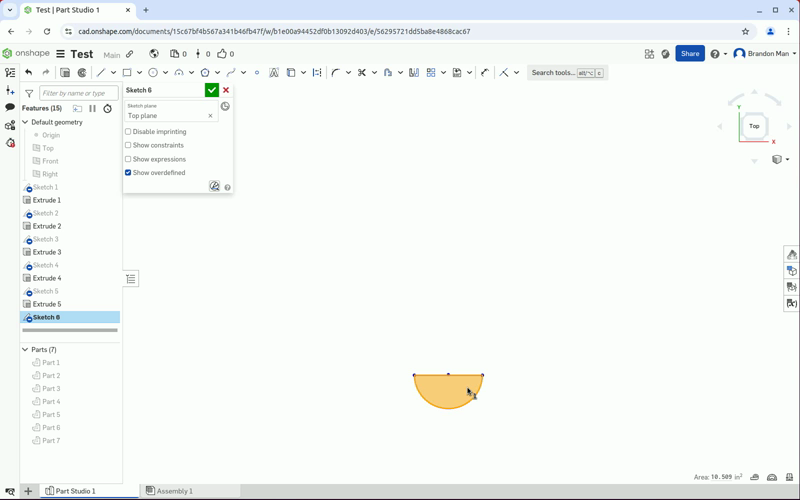
scroll(-6)
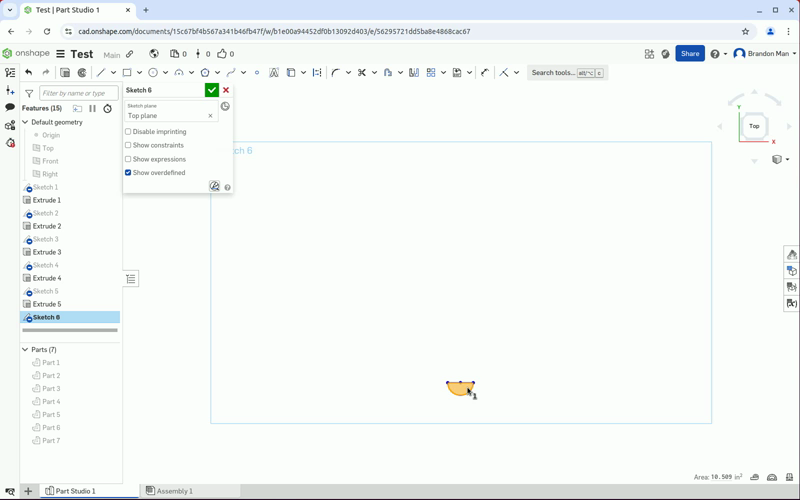
mouse_move(73, 352)
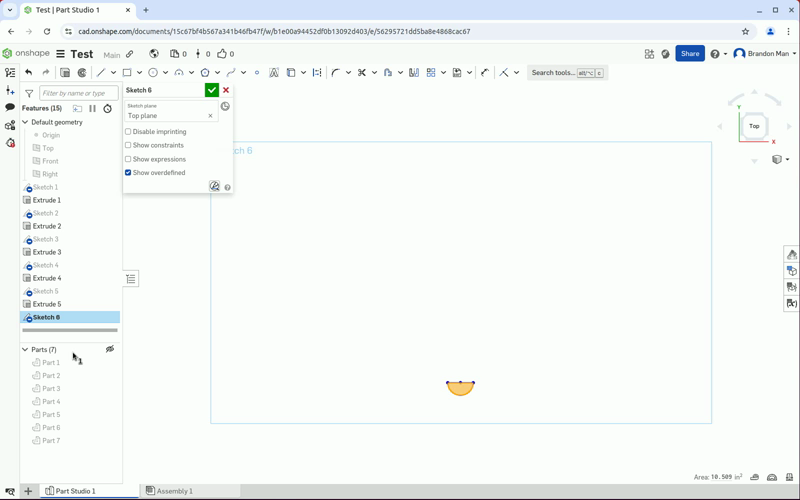
key(shift+y)
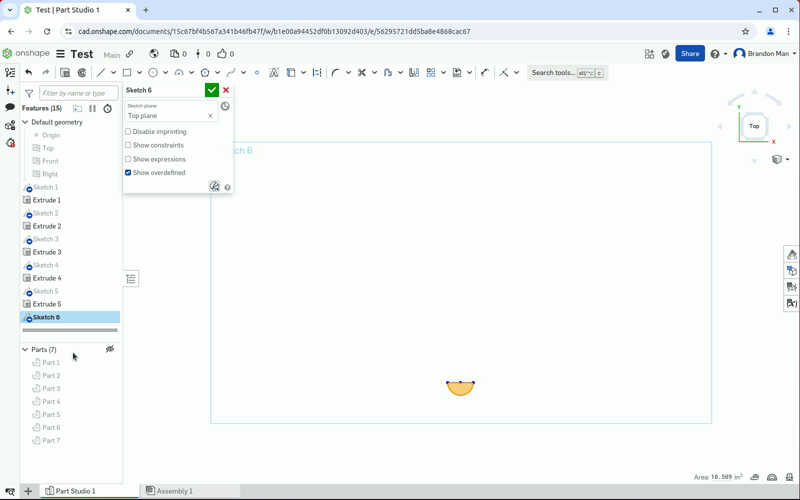
key(shift+e)
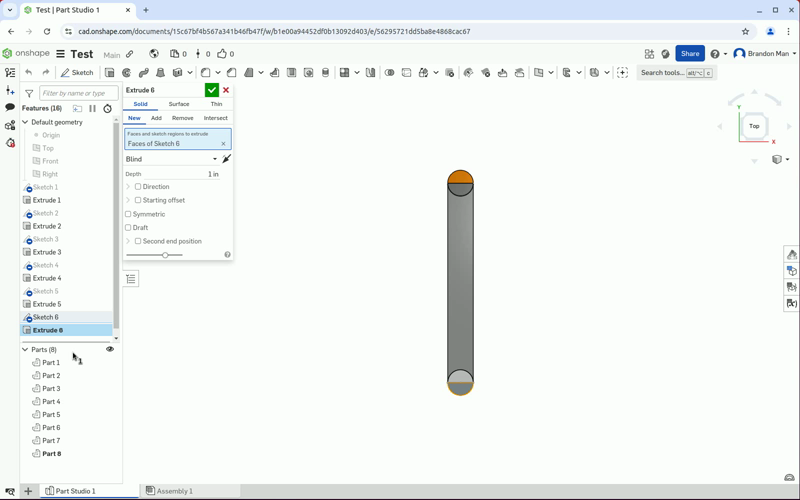
mouse_move(143, 106)
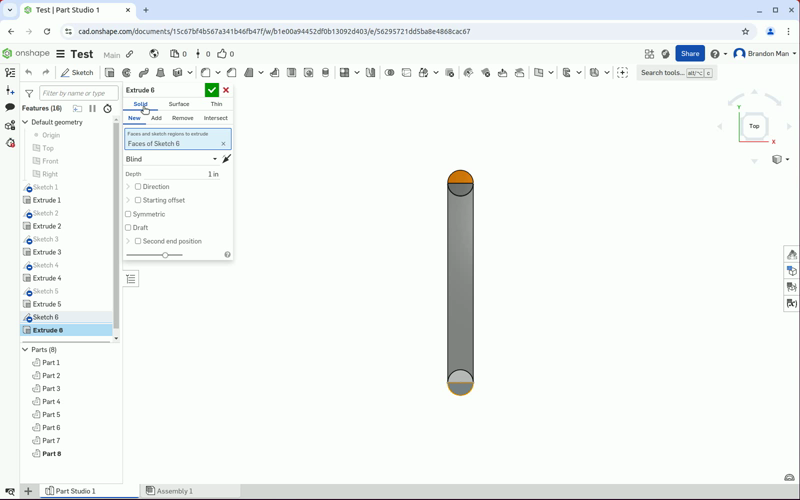
click(143, 106)
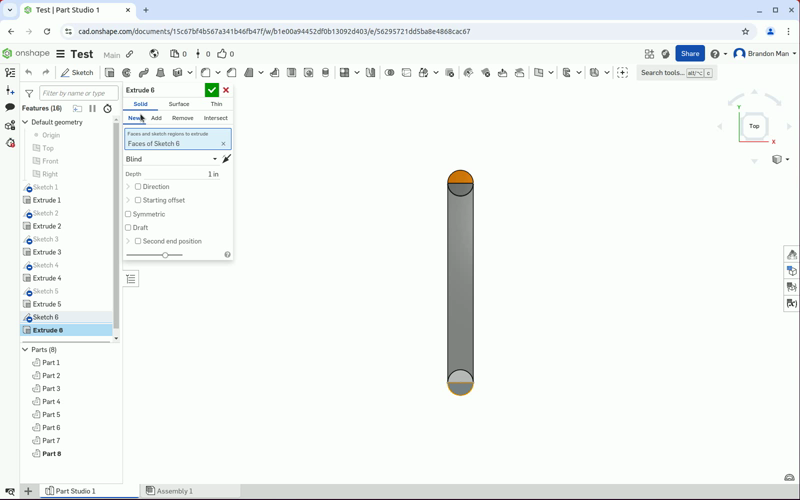
mouse_move(137, 120)
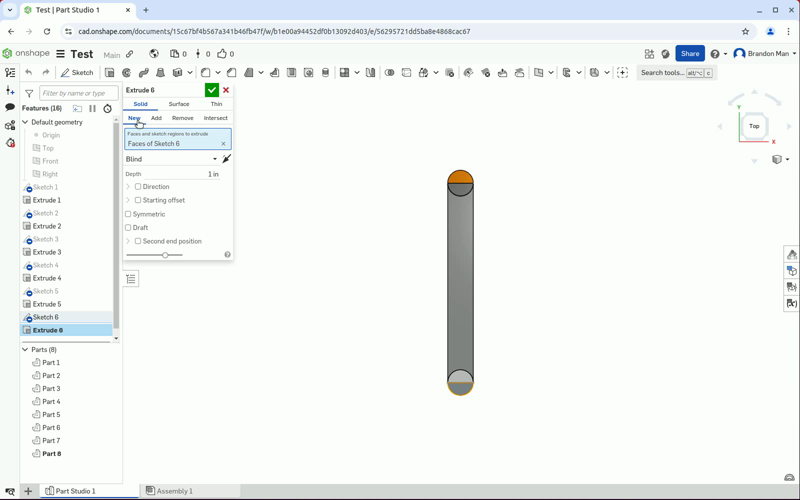
click(137, 120)
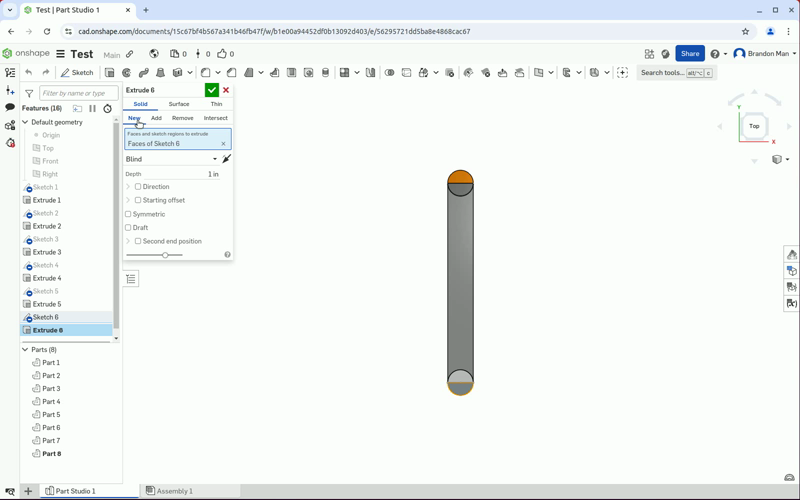
key(tab, 4)
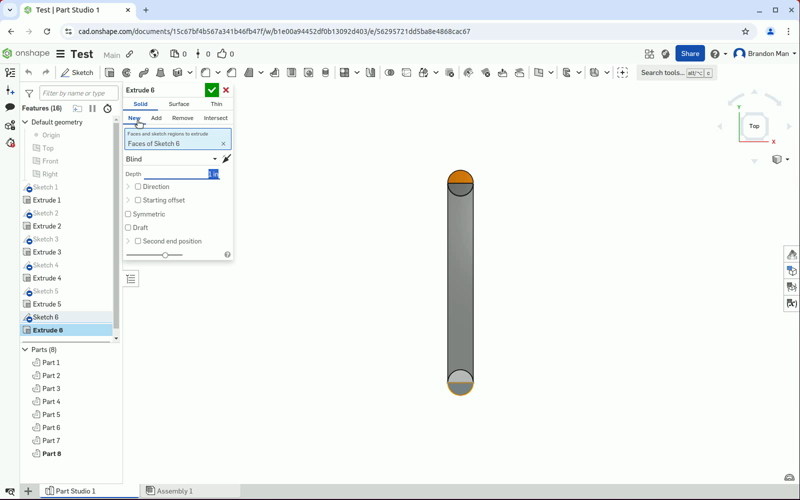
text(-5.055)
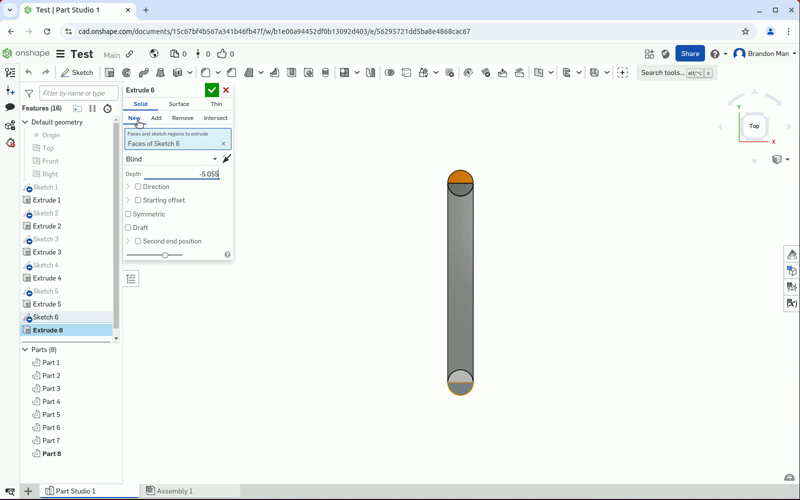
key(enter)
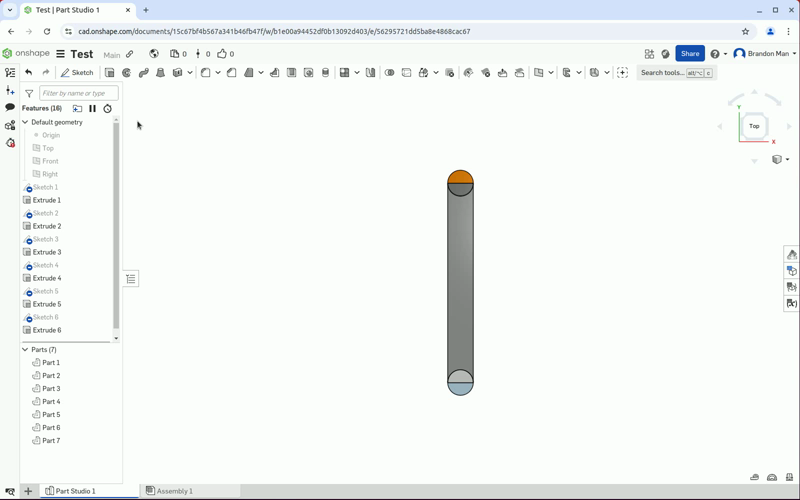
key(shift+h)
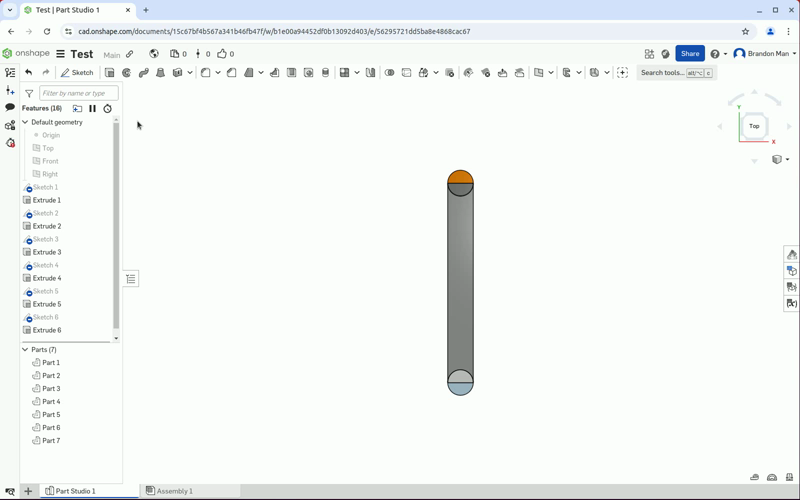
key(shift+h)
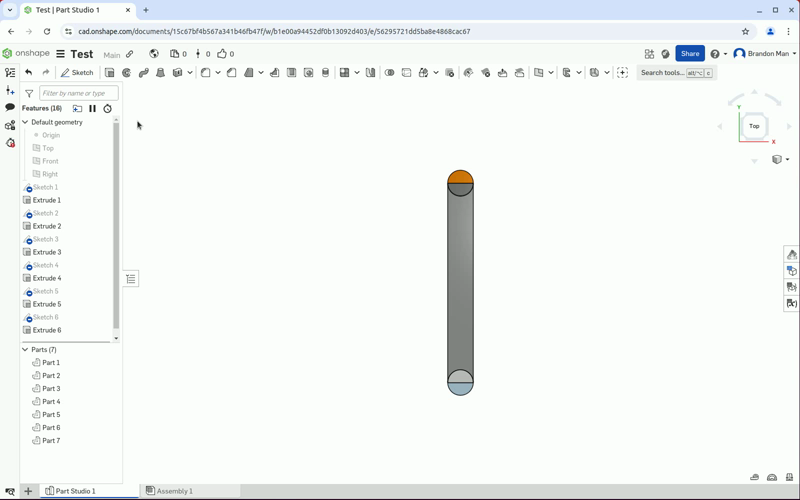
mouse_move(69, 189)
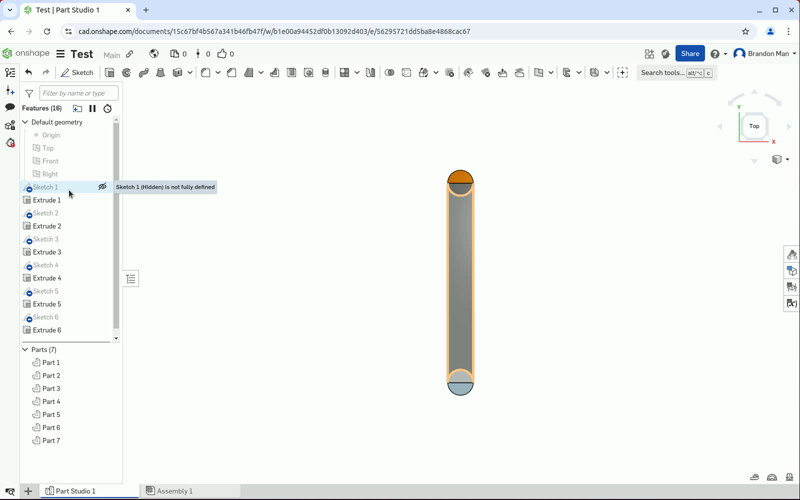
click(69, 189)
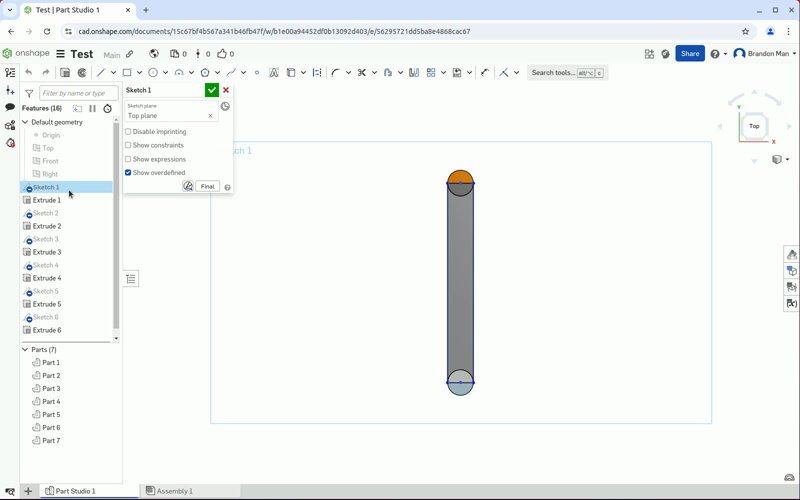
mouse_move(229, 92)
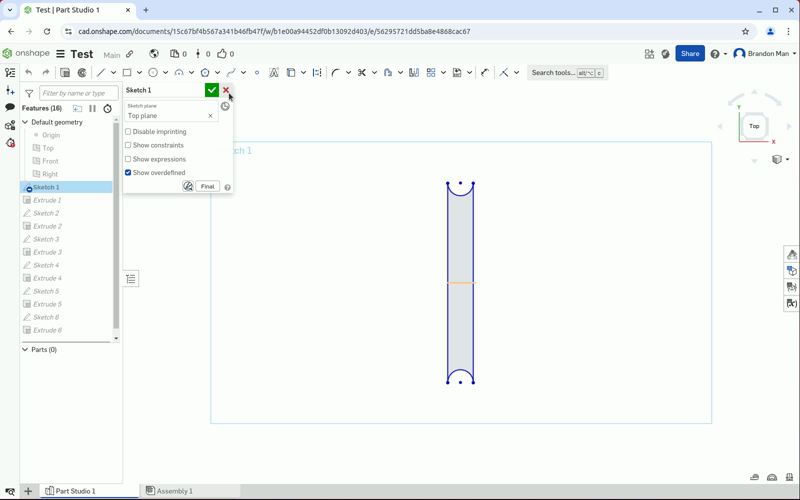
click(229, 92)
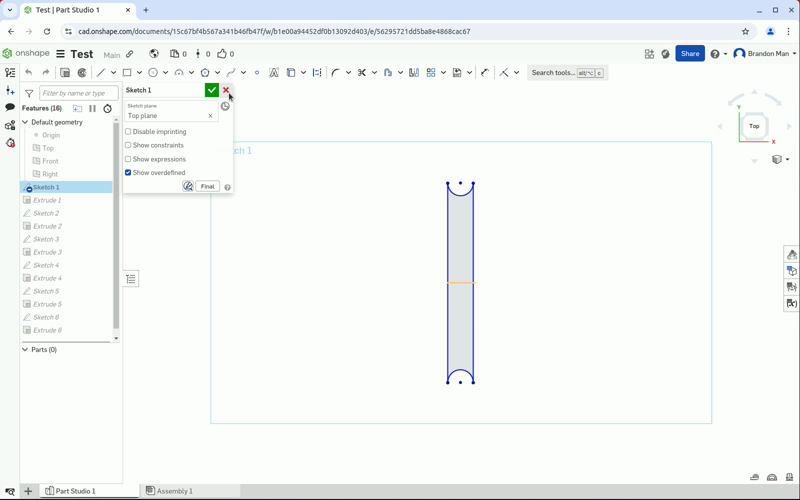
key(shift+s)
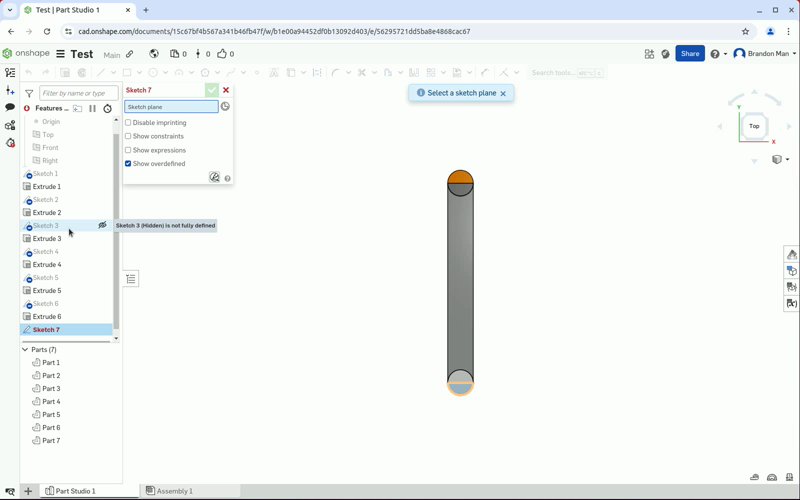
scroll(3)
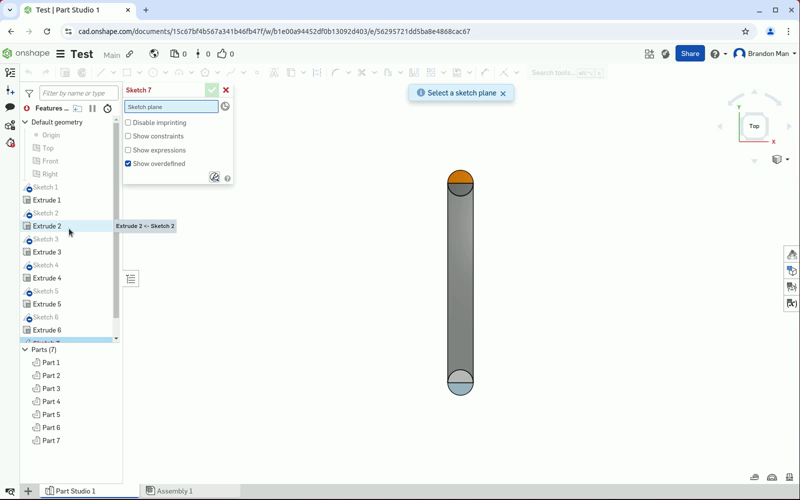
mouse_move(69, 150)
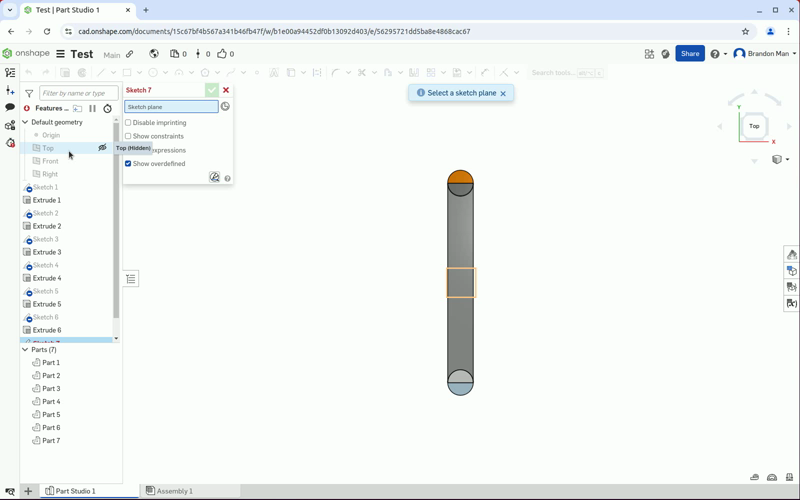
click(69, 150)
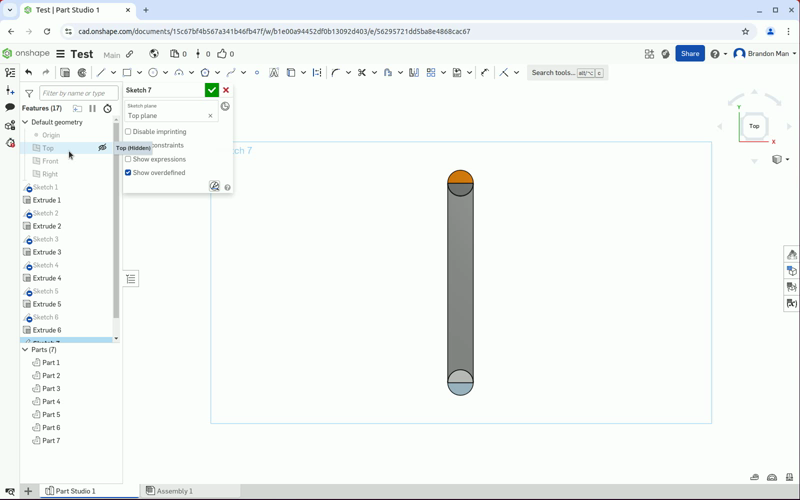
mouse_move(73, 352)
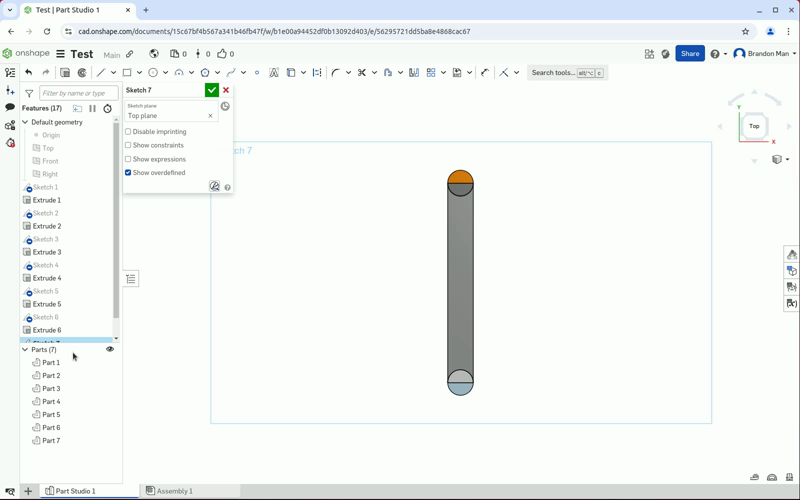
key(y)
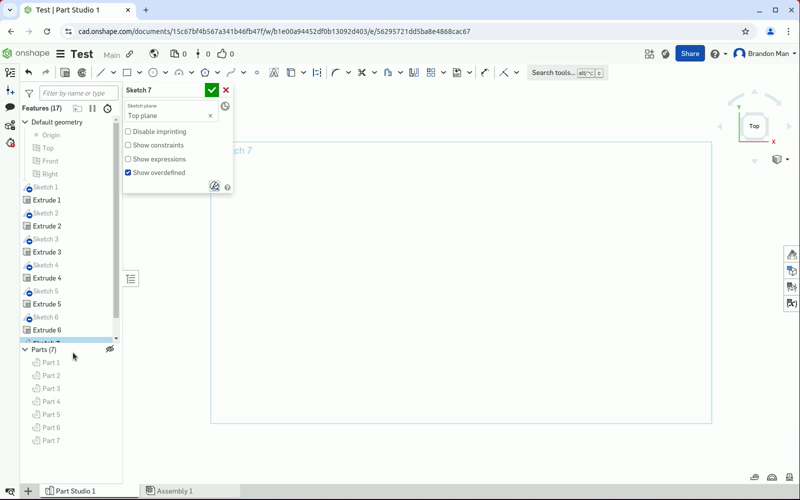
key(l)
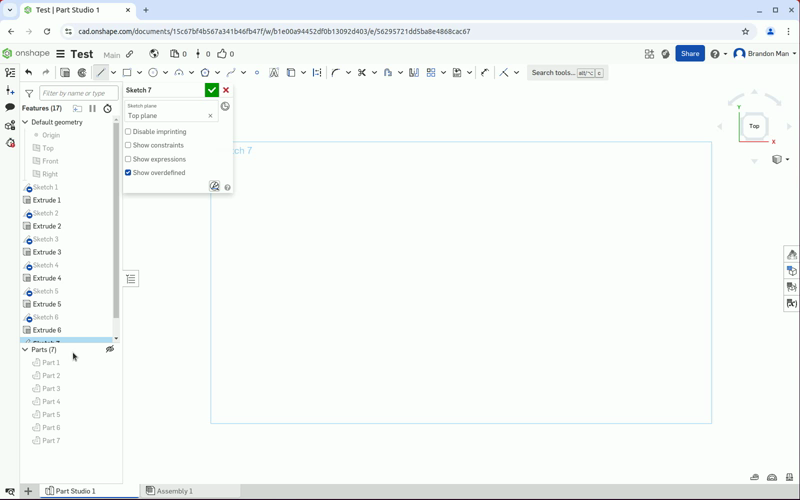
key_down(shift)
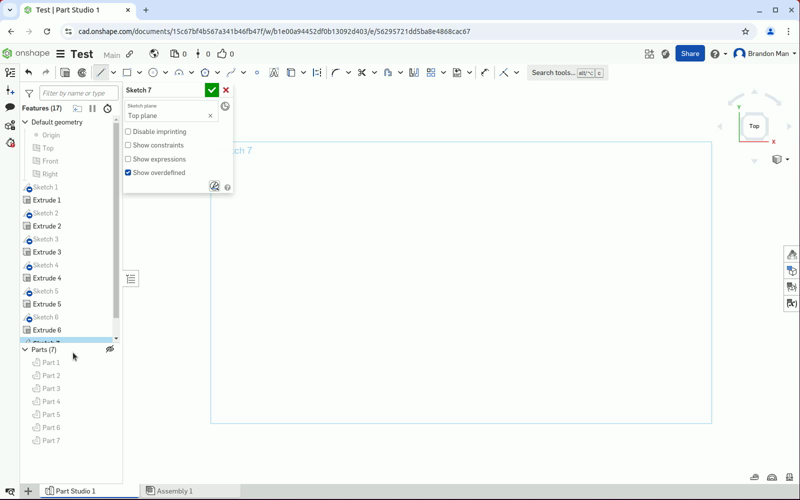
mouse_move(447, 382)
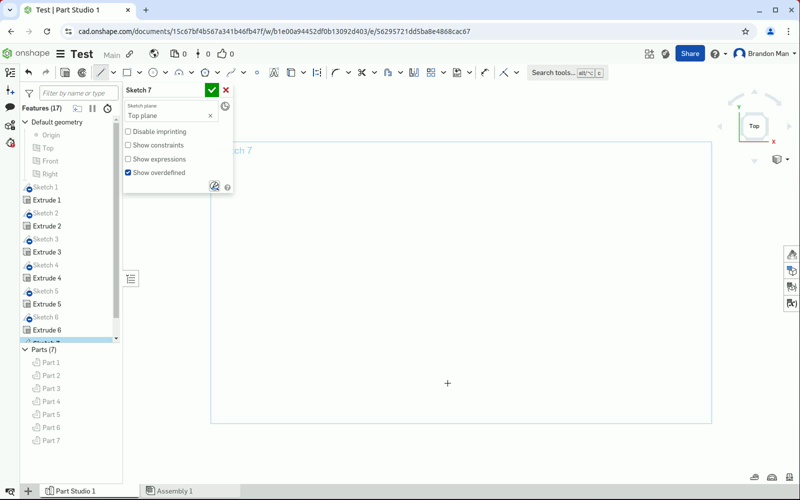
click(447, 382)
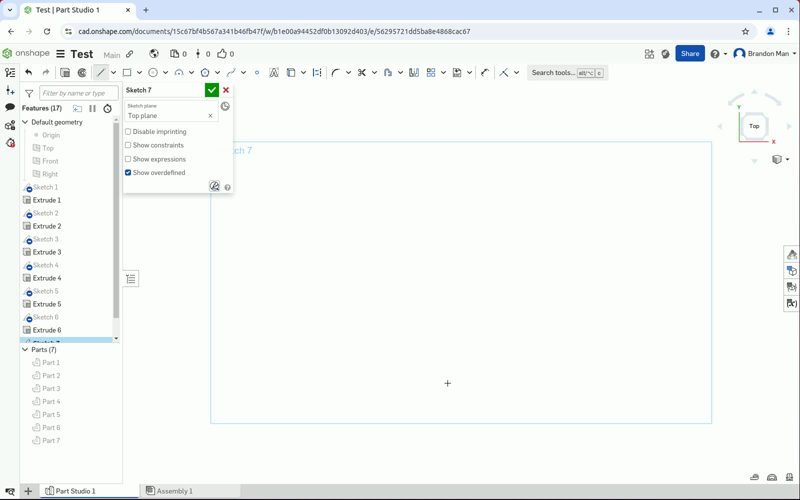
key_up(shift)
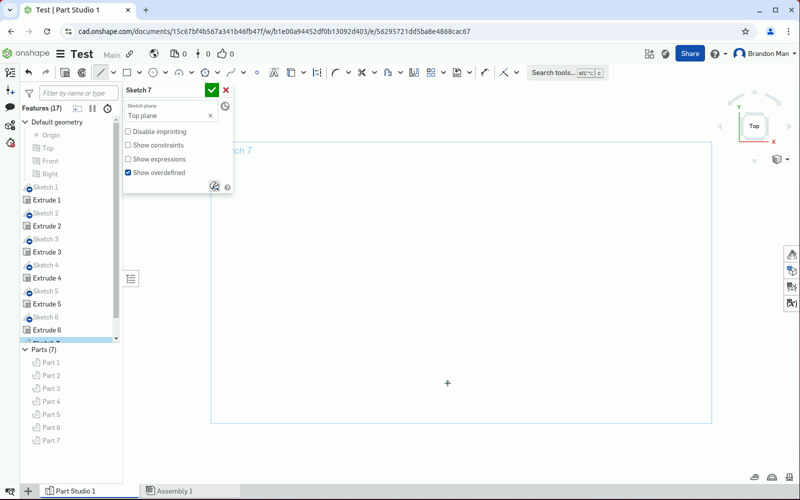
key_down(shift)
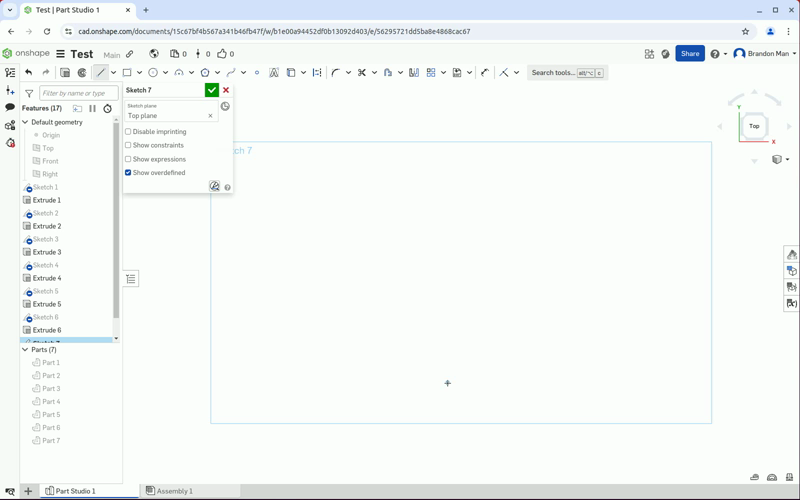
mouse_move(477, 382)
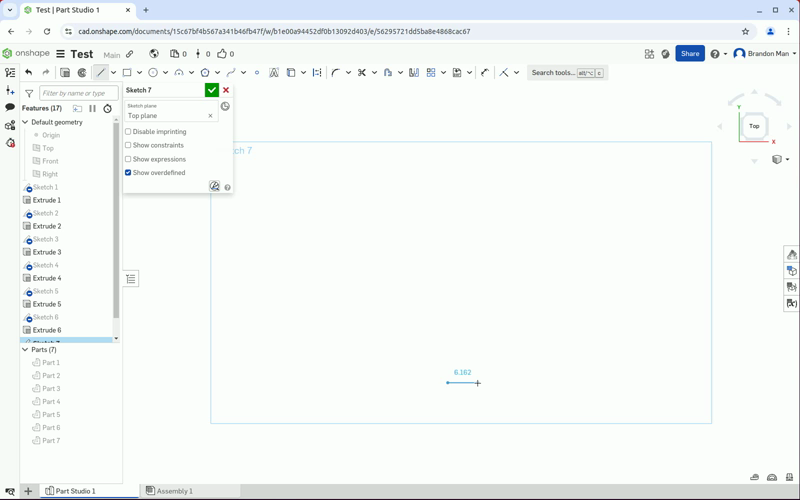
mouse_move(473, 382)
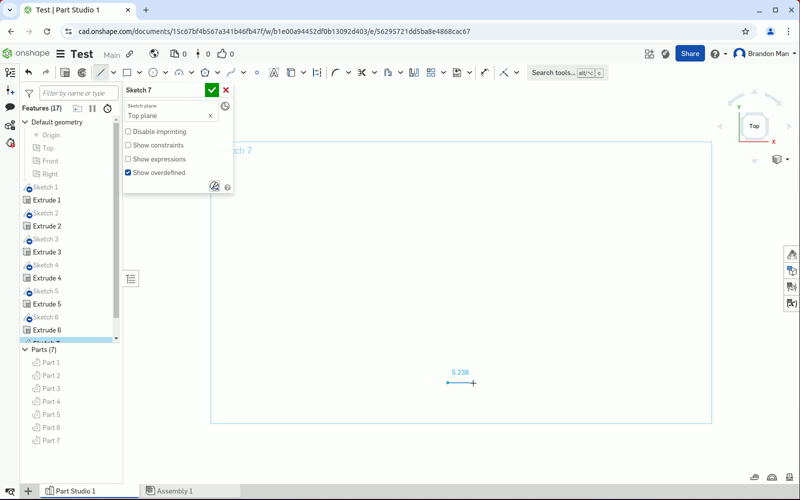
click(473, 382)
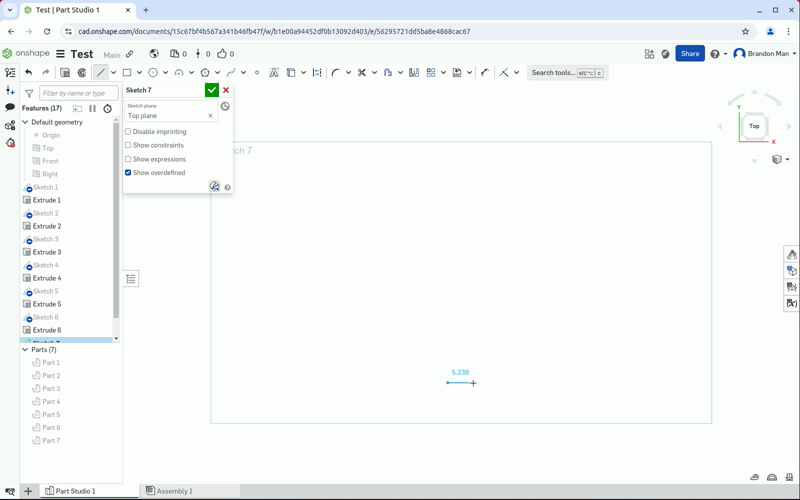
key_up(shift)
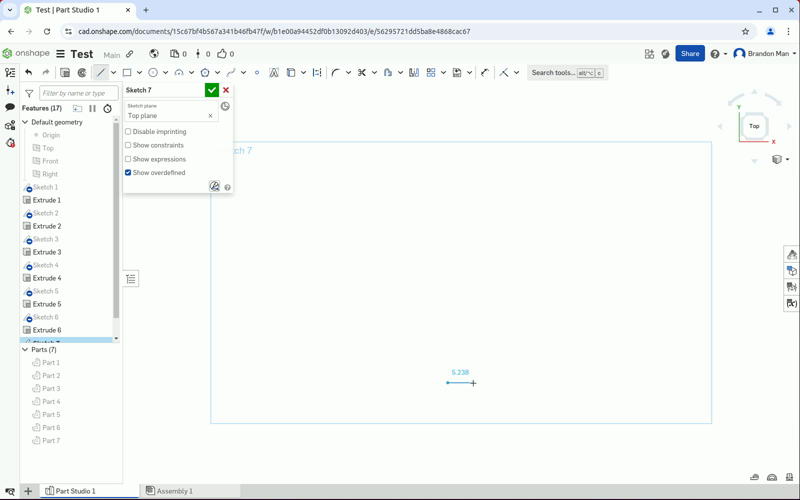
key(esc)
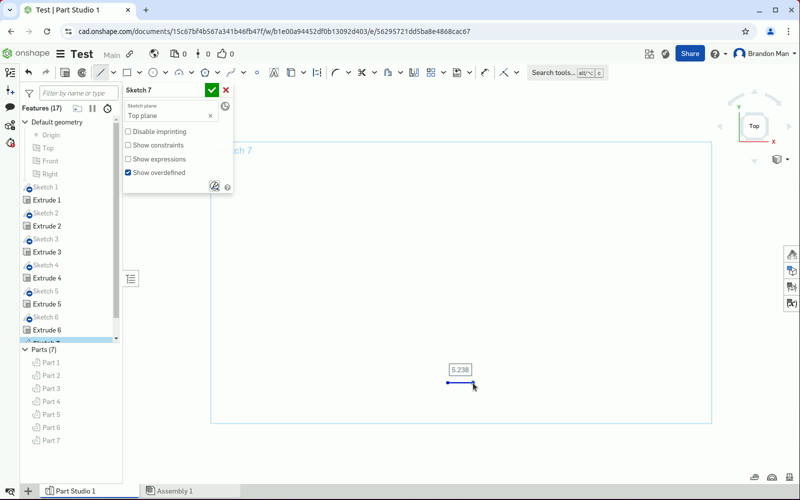
key(a)
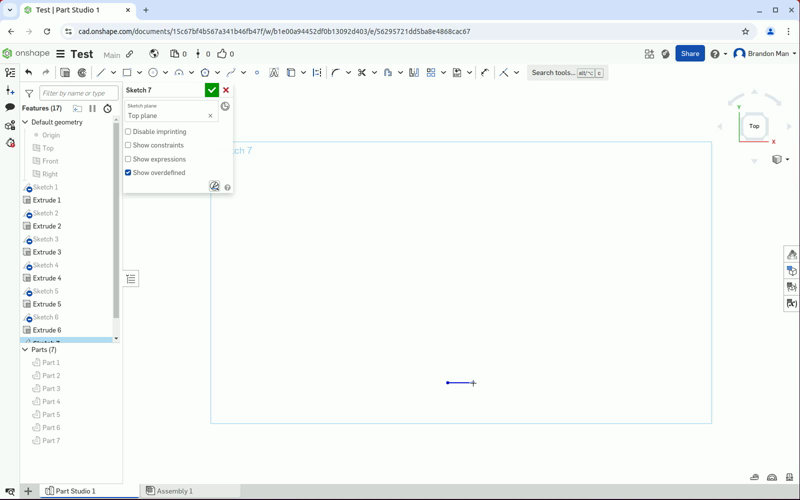
mouse_move(473, 382)
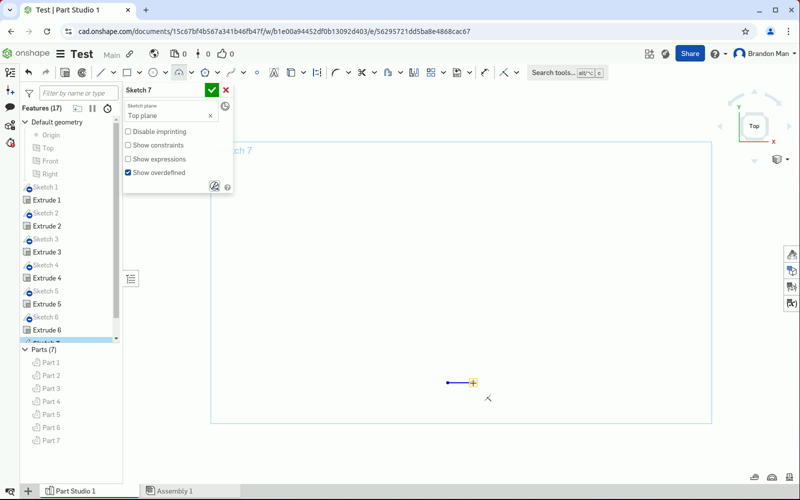
click(473, 382)
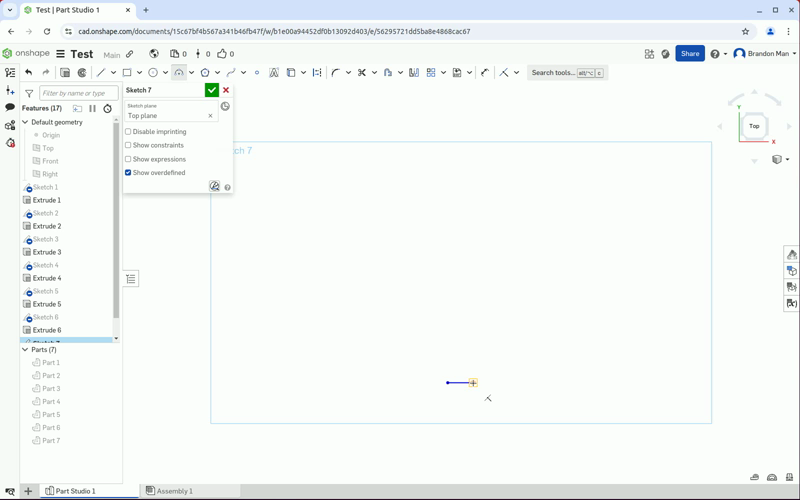
mouse_move(447, 382)
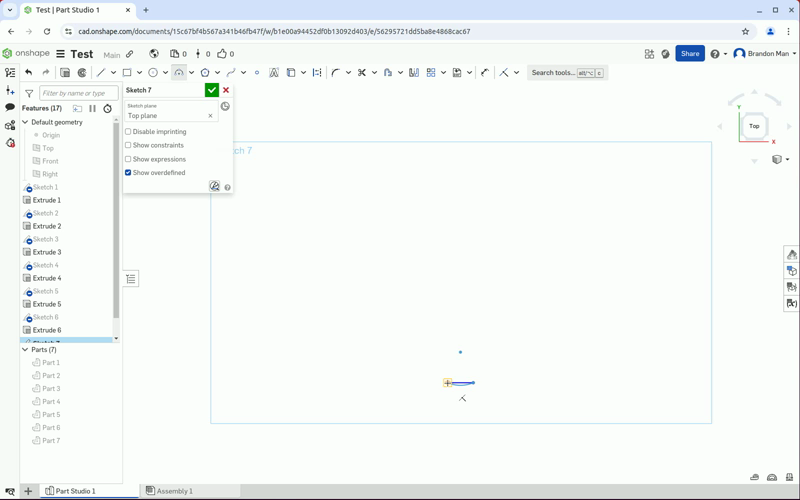
click(447, 382)
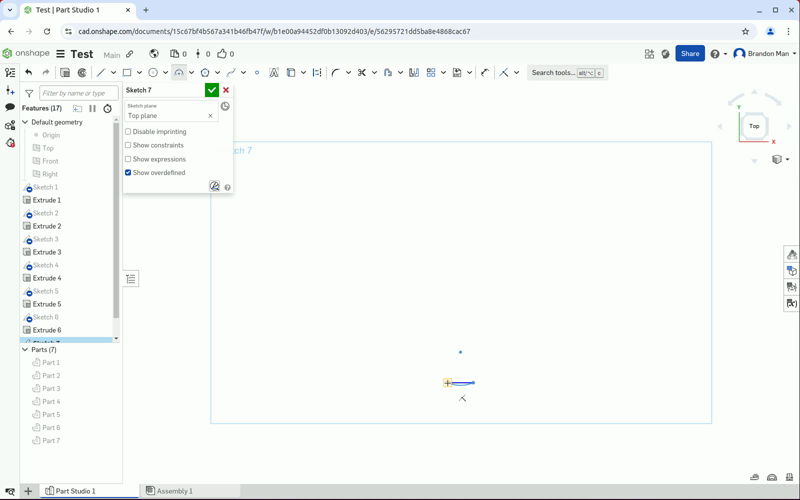
key_down(shift)
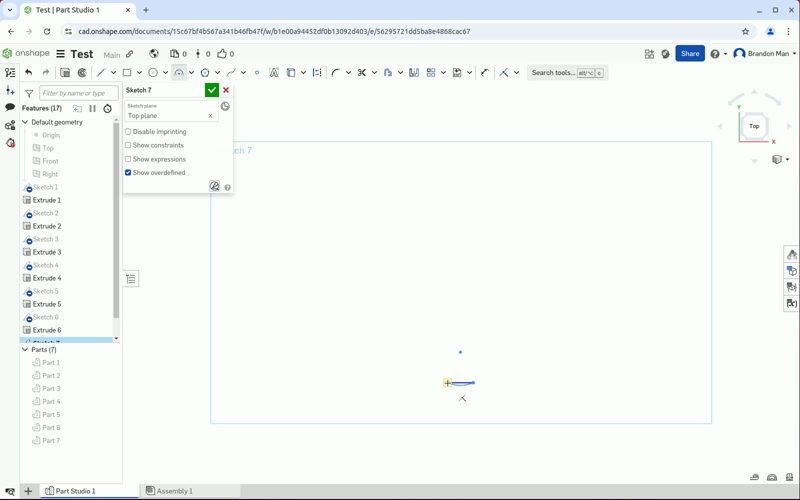
mouse_move(460, 369)
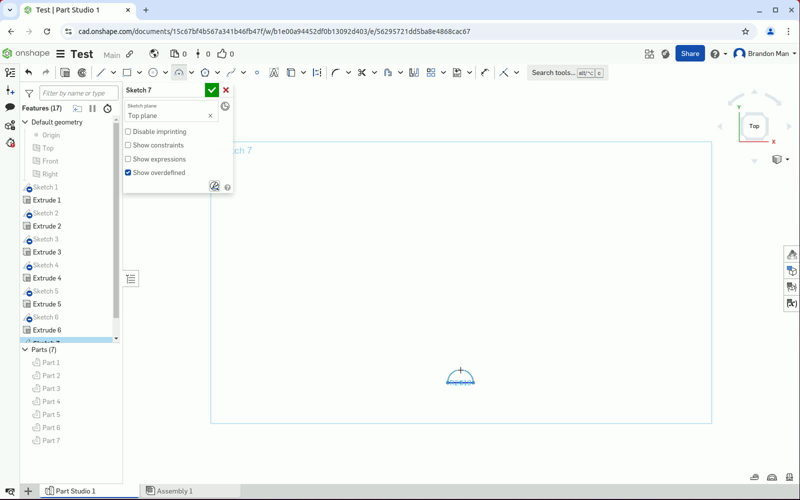
click(460, 369)
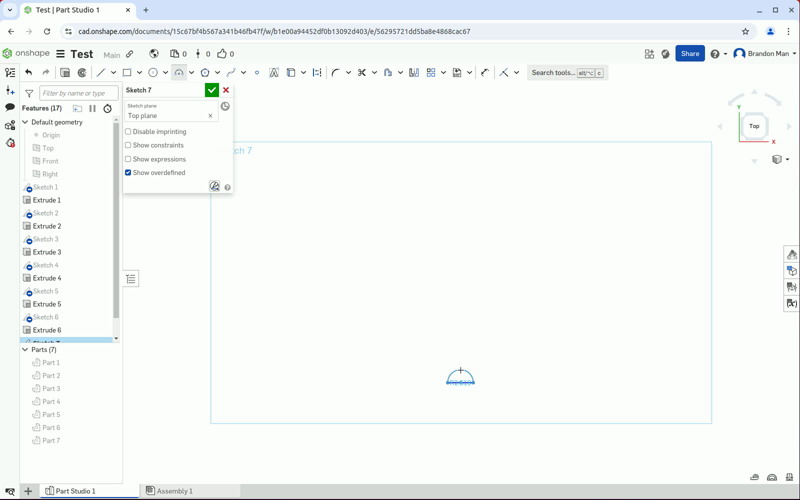
key_up(shift)
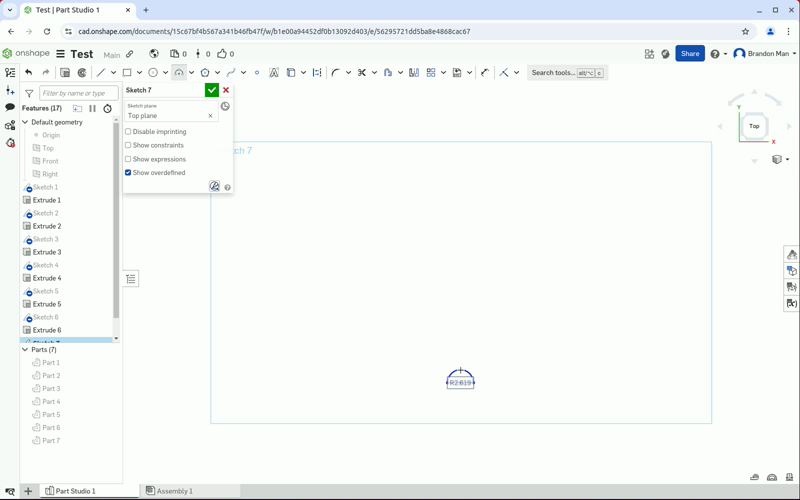
key(esc)
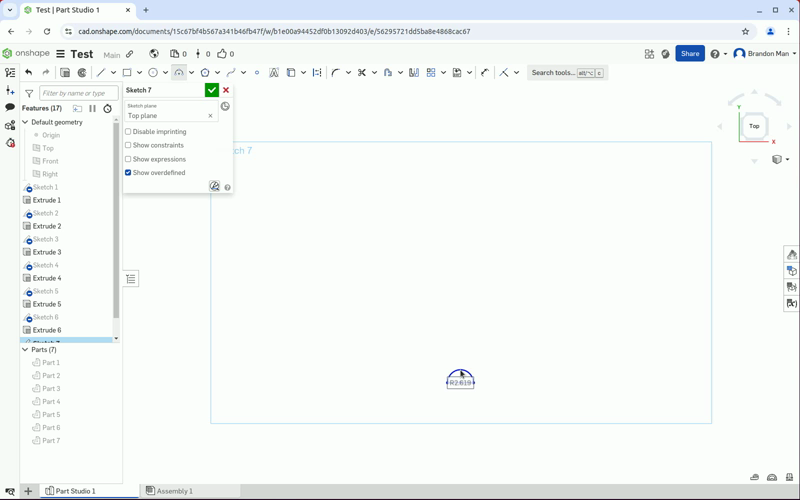
mouse_move(449, 381)
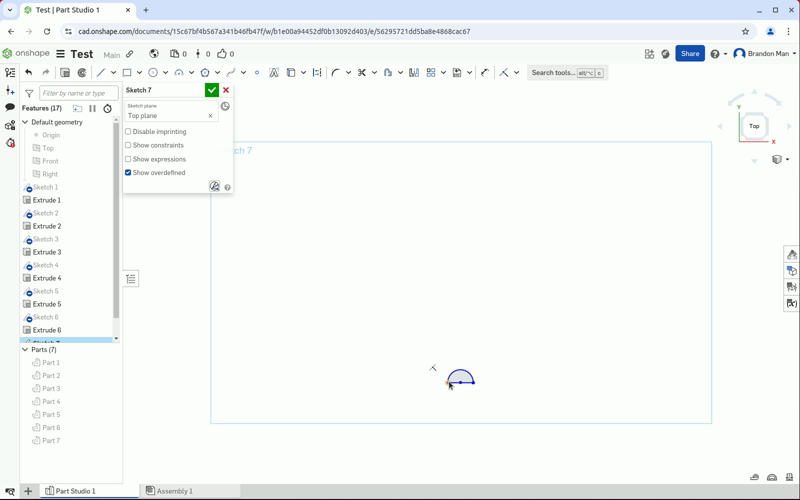
scroll(6)
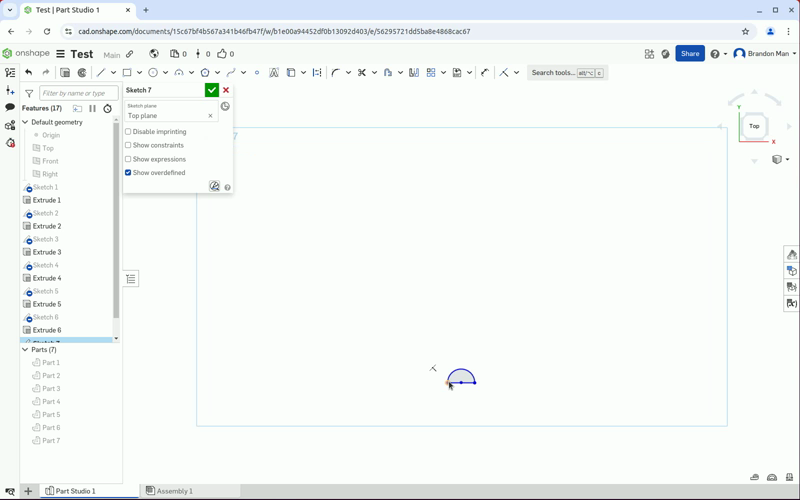
scroll(6)
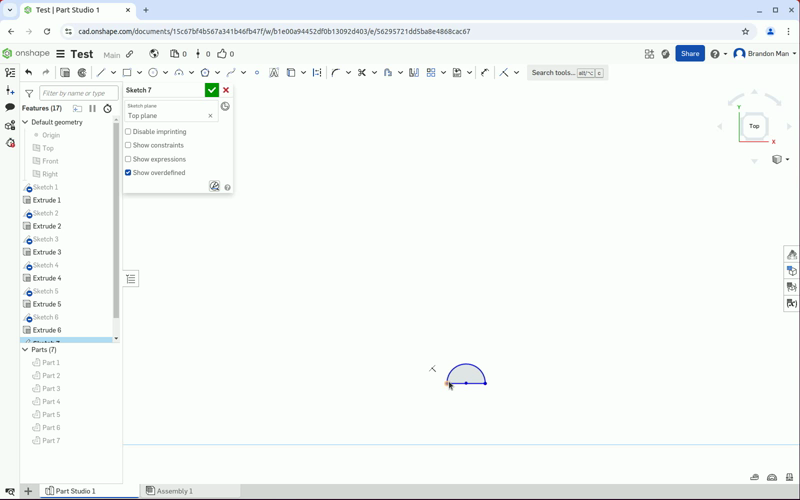
scroll(6)
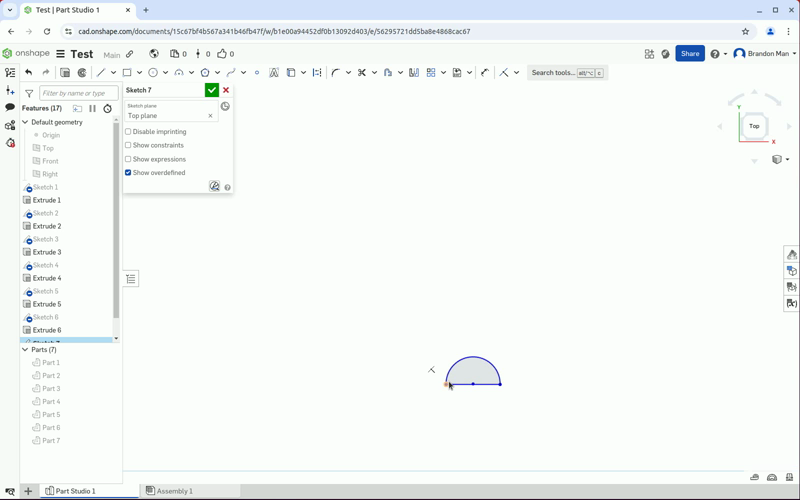
scroll(6)
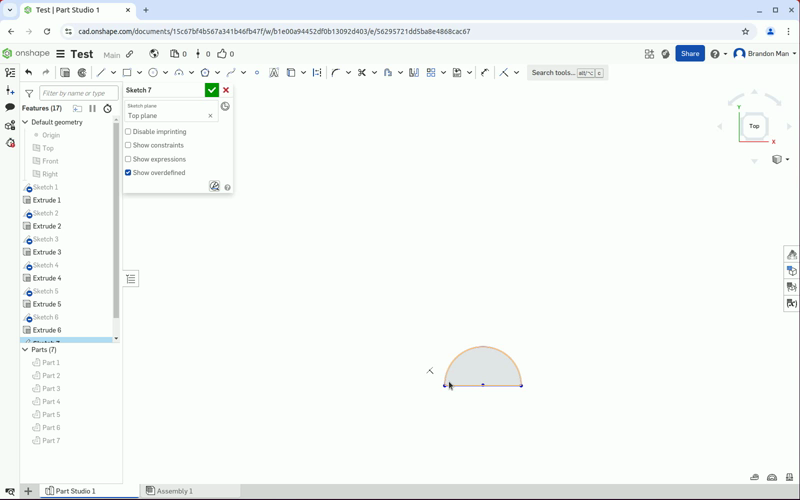
scroll(6)
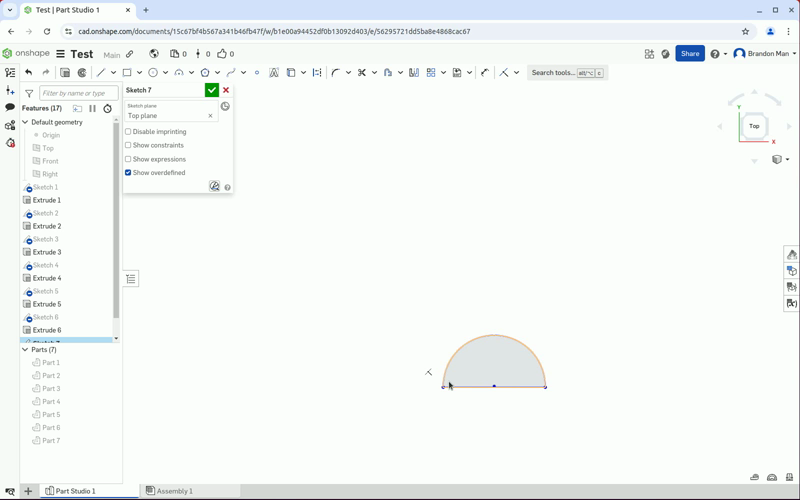
scroll(6)
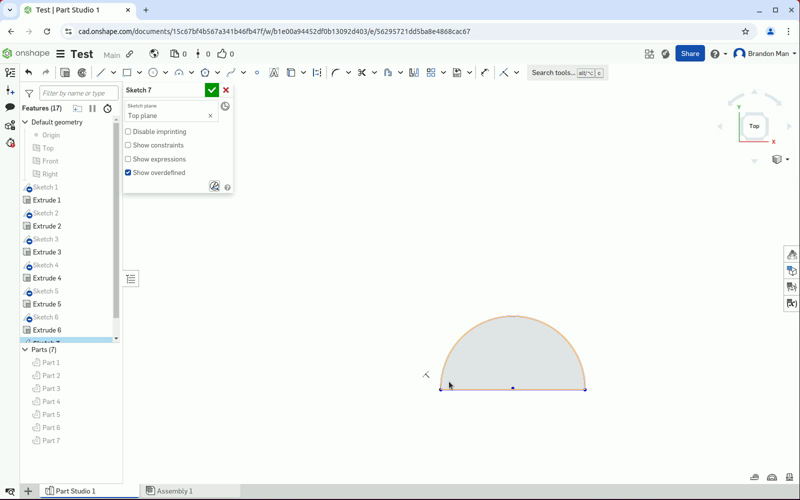
scroll(6)
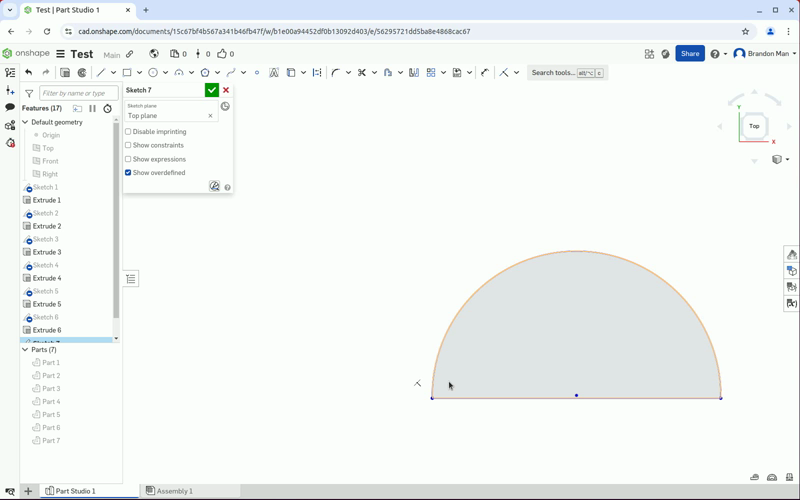
click(449, 381)
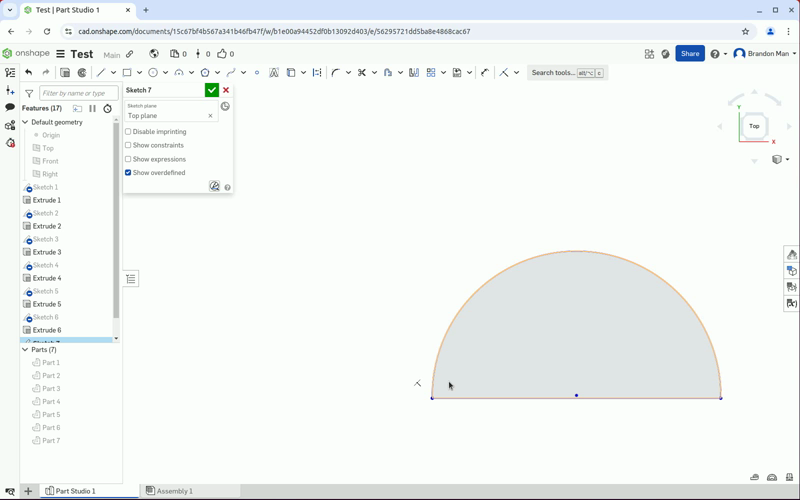
scroll(-6)
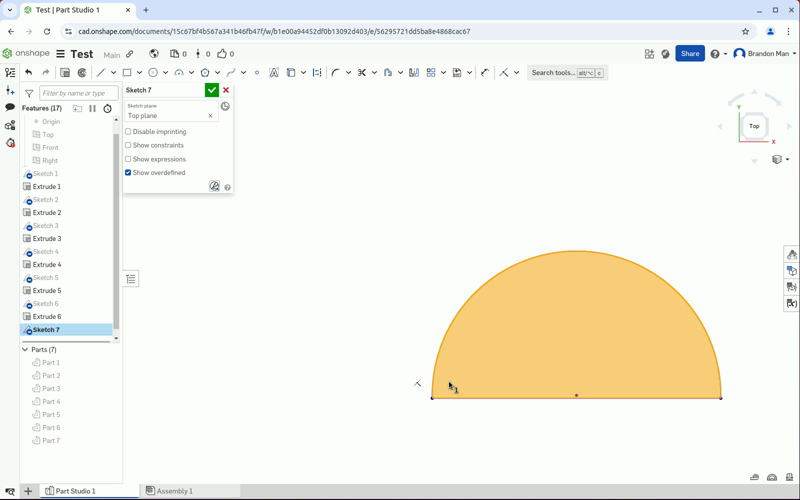
scroll(-6)
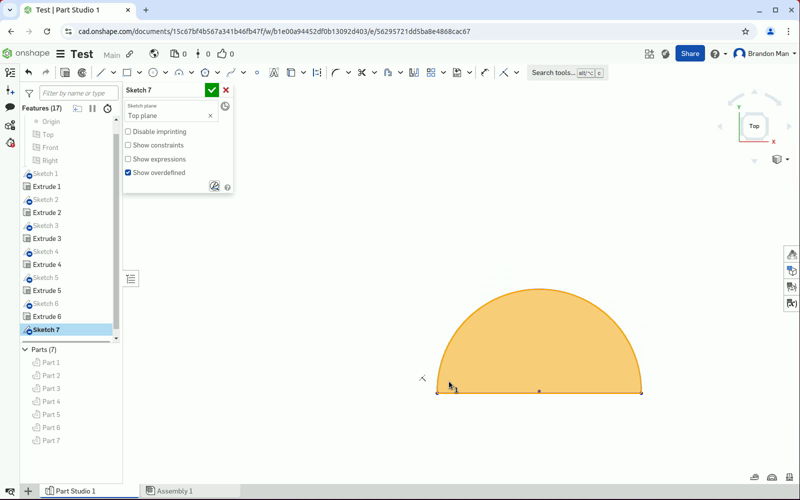
scroll(-6)
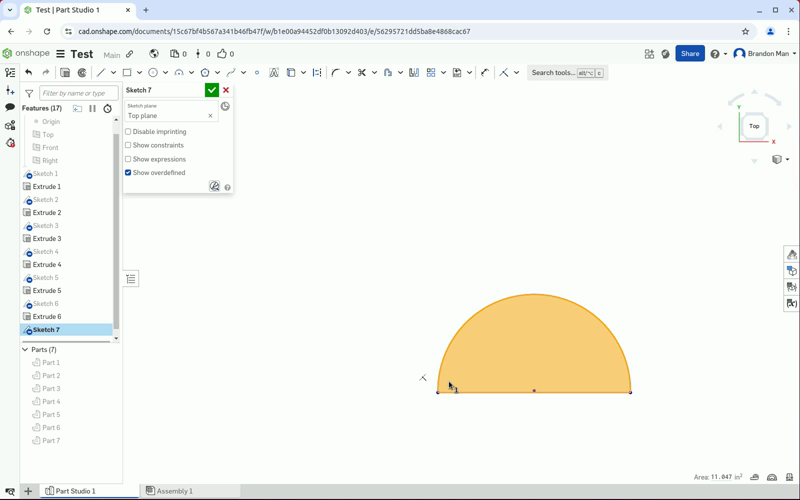
scroll(-6)
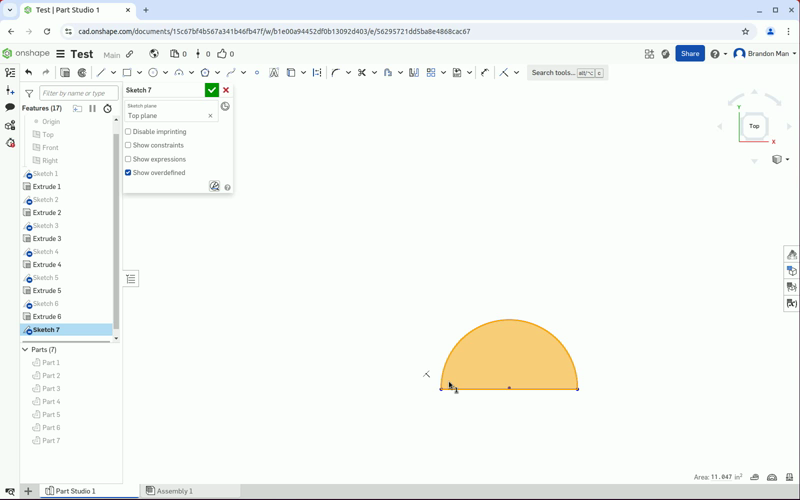
scroll(-6)
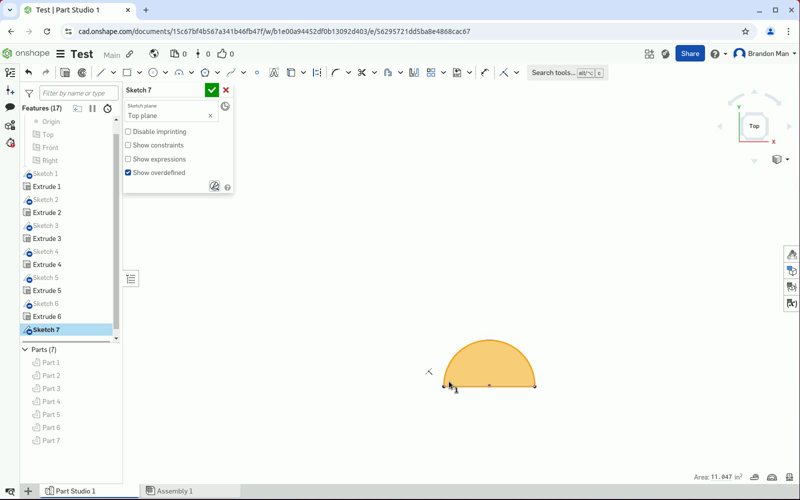
scroll(-6)
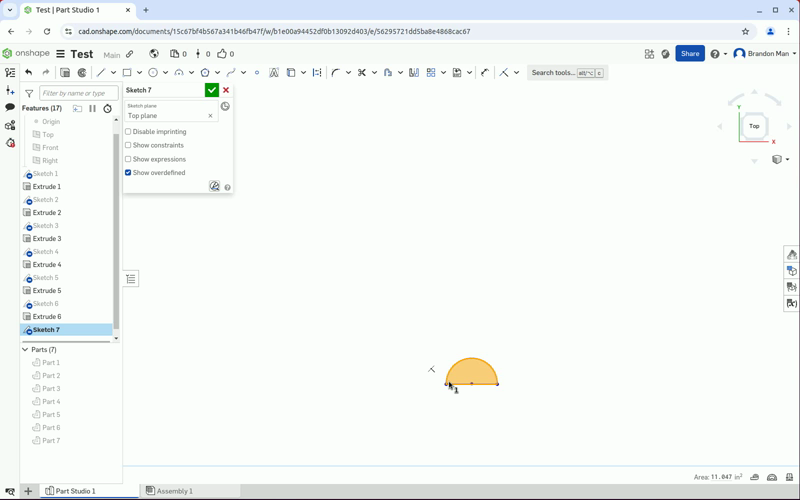
scroll(-6)
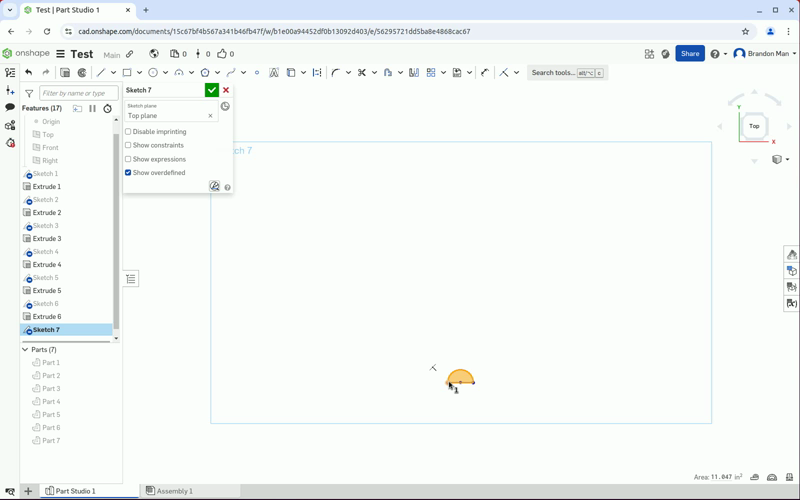
mouse_move(73, 352)
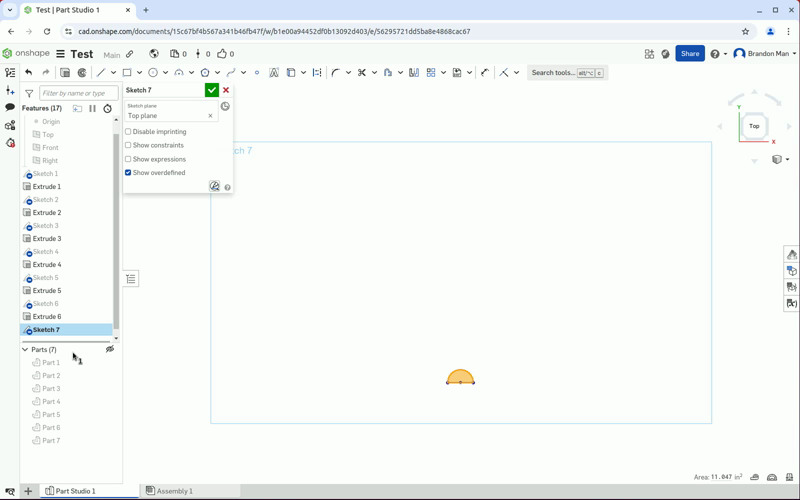
key(shift+y)
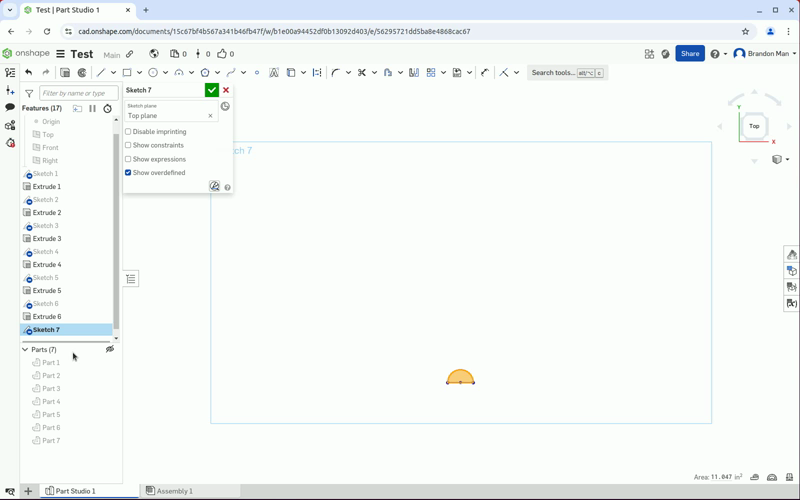
key(shift+e)
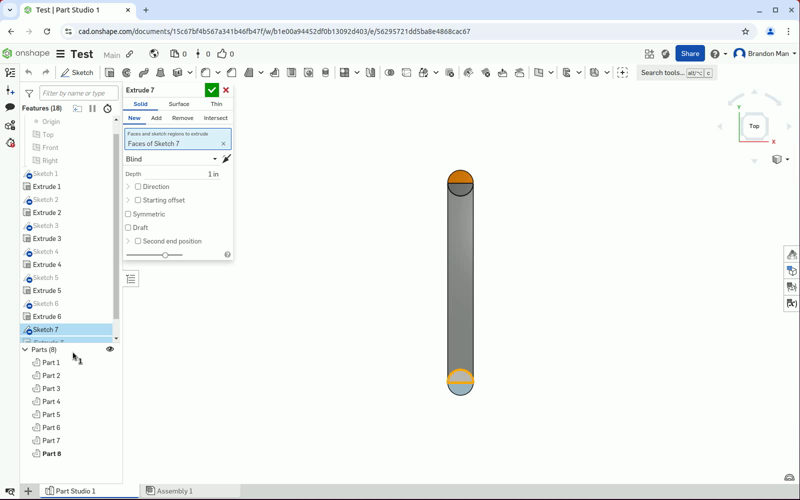
mouse_move(143, 106)
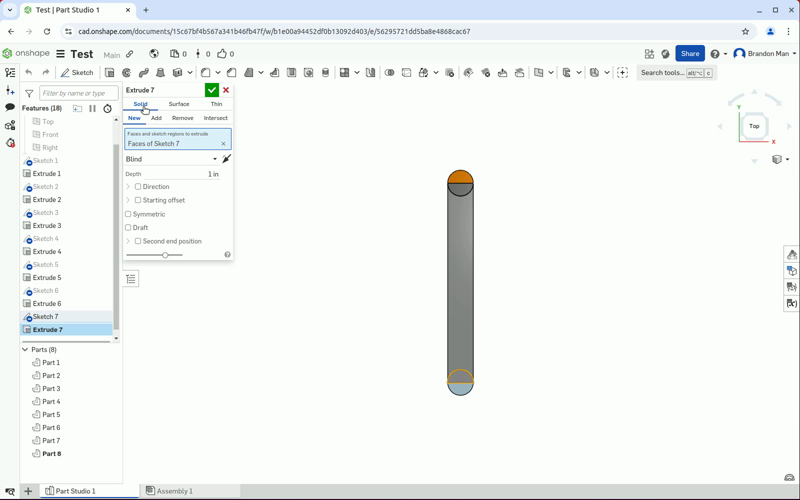
click(143, 106)
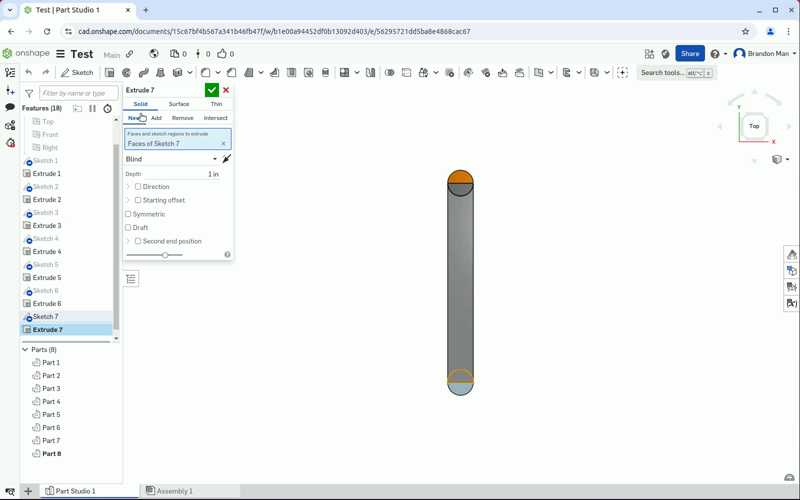
mouse_move(137, 120)
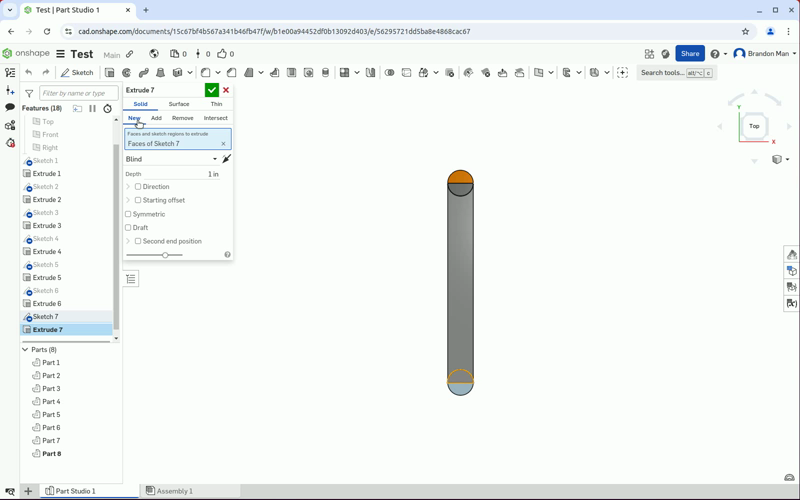
click(137, 120)
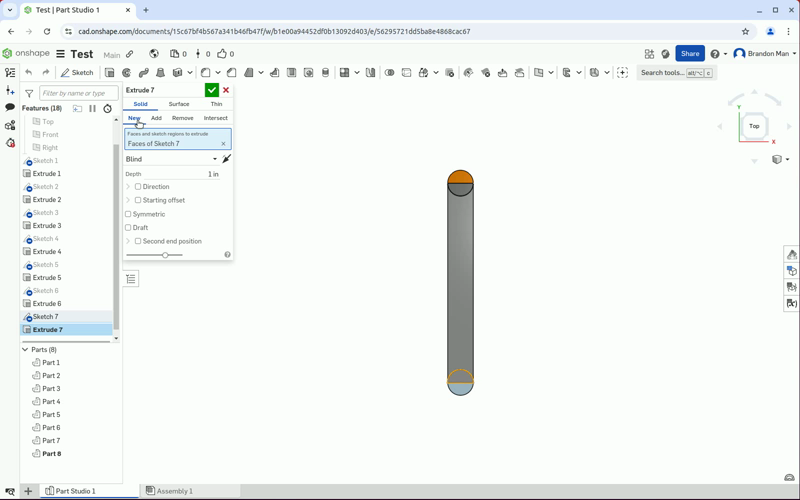
key(tab, 4)
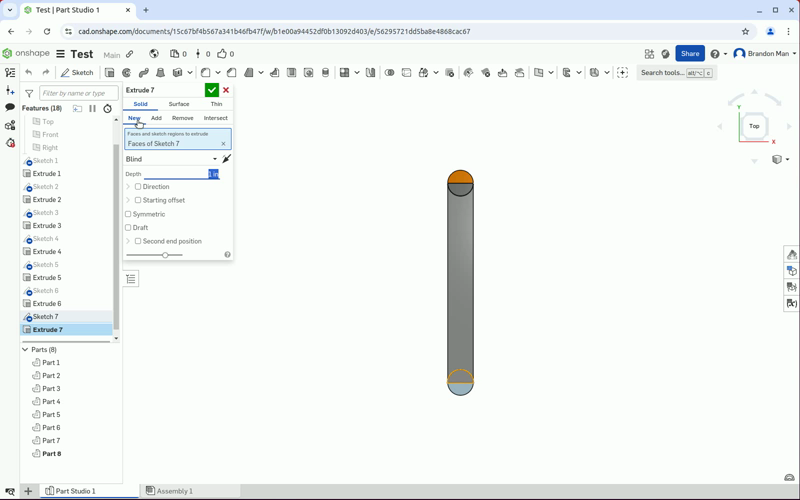
text(-5.055)
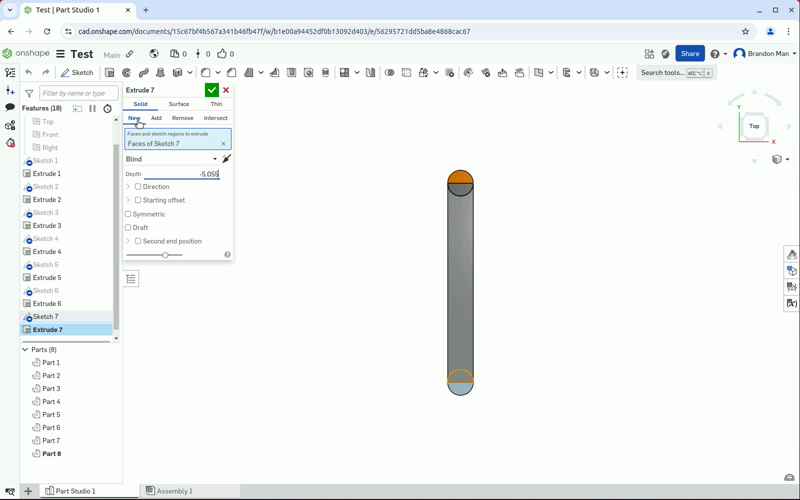
key(enter)
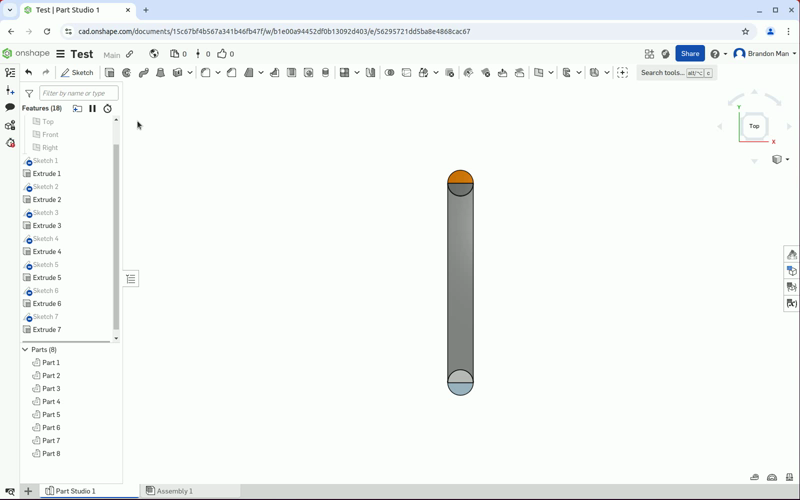
key(shift+h)
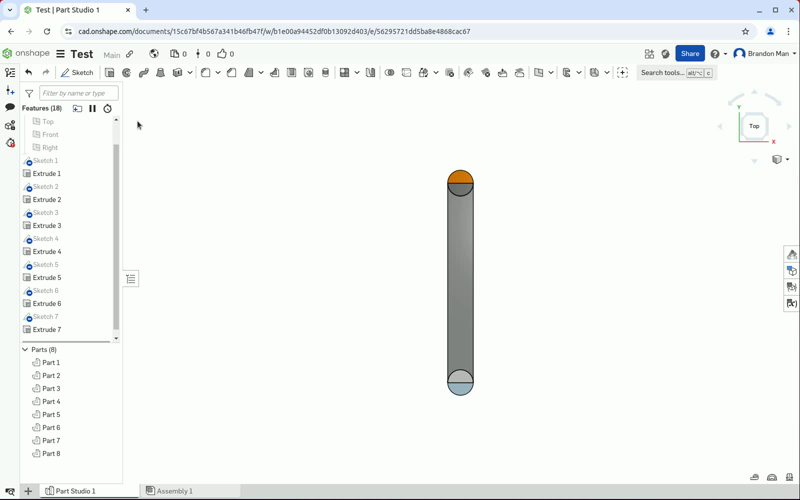
key(shift+h)
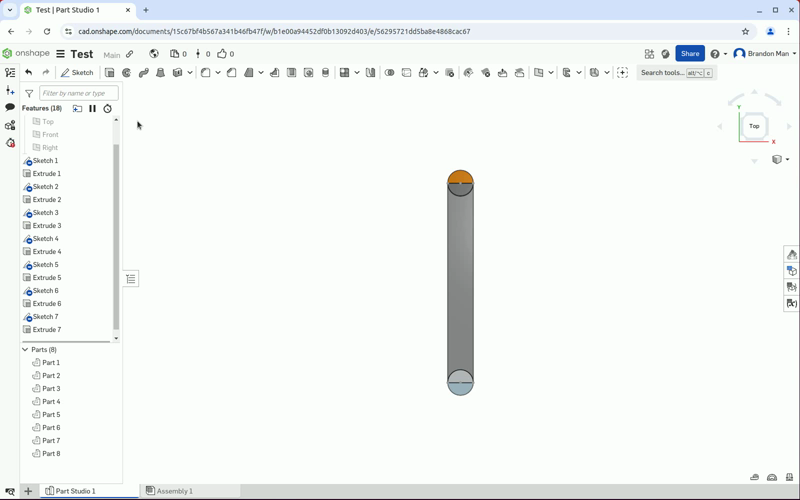
key(shift+7)
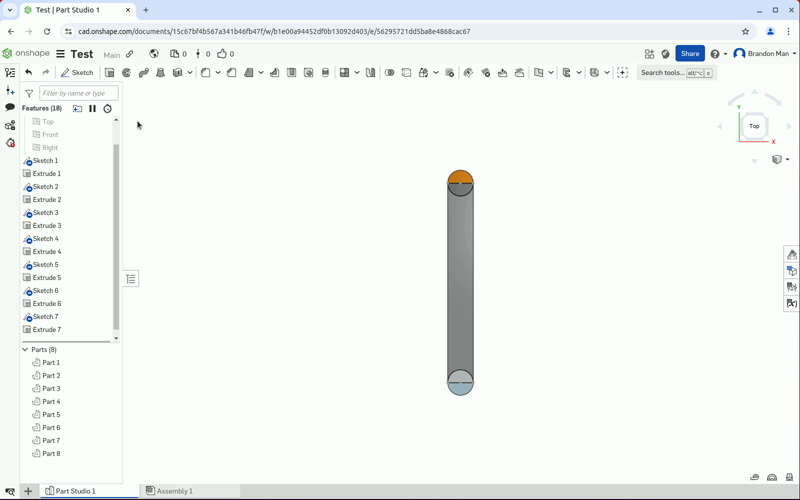
key(up, 3)
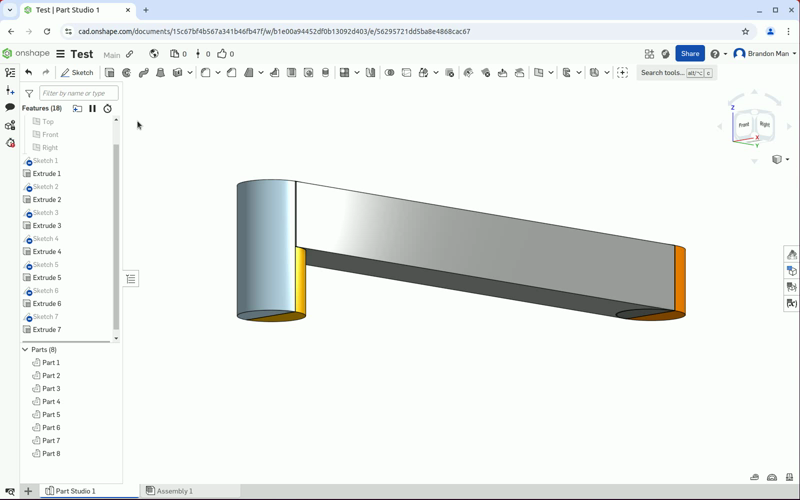
key(left, 3)
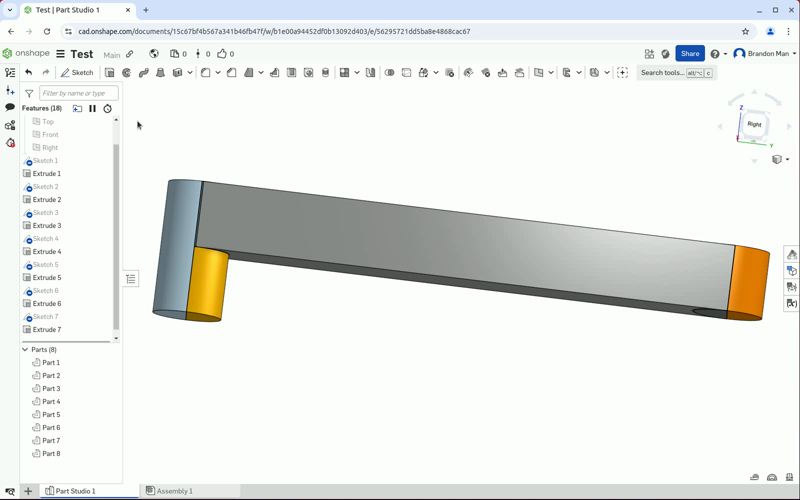
key(right, 3)
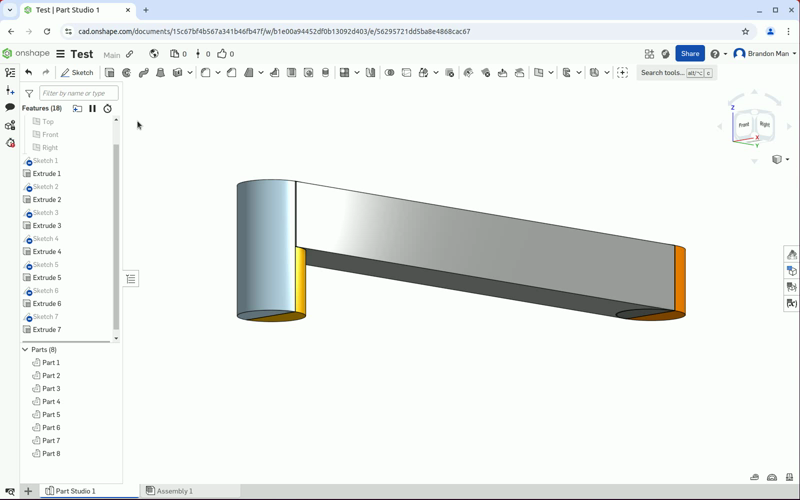
key(down, 3)
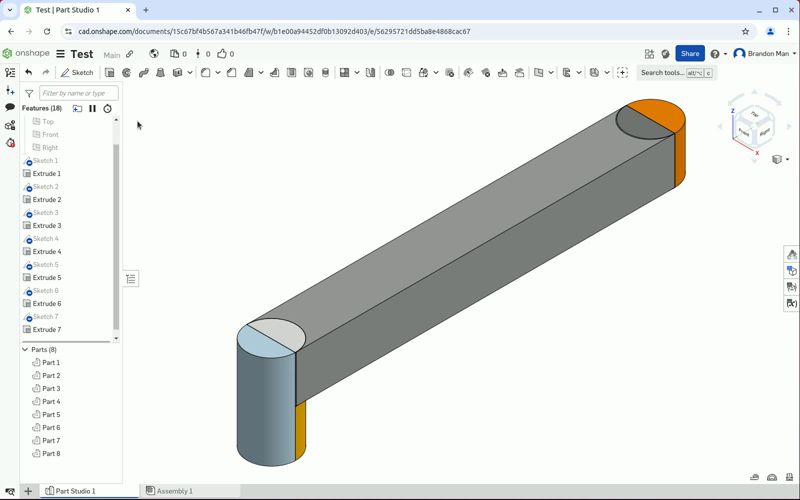
mouse_move(69, 163)
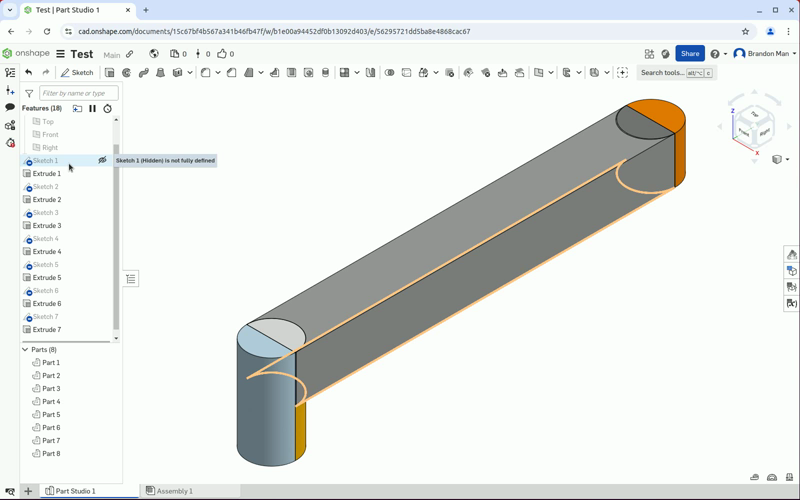
click(69, 163)